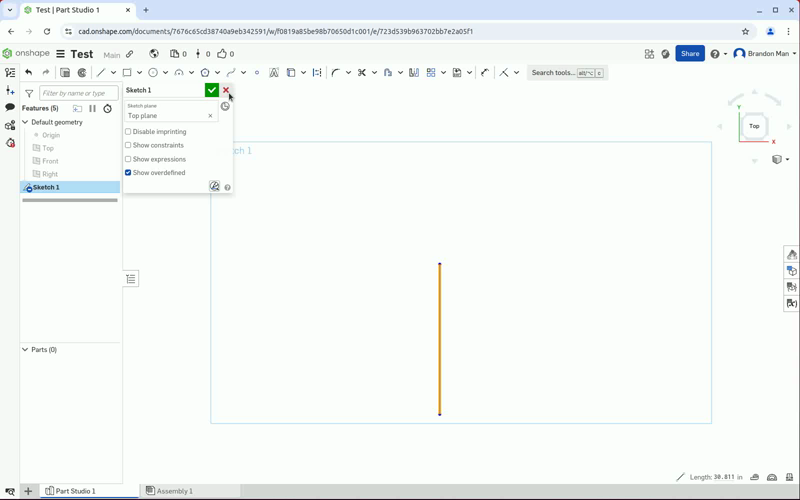
key(shift+h)
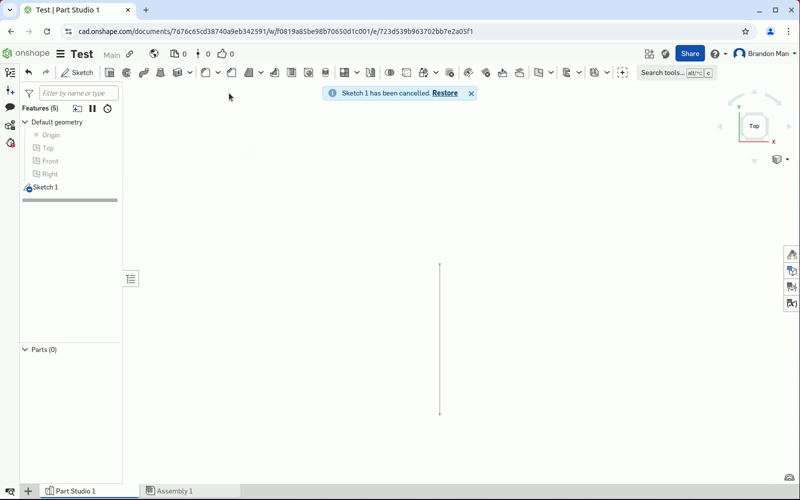
key(shift+s)
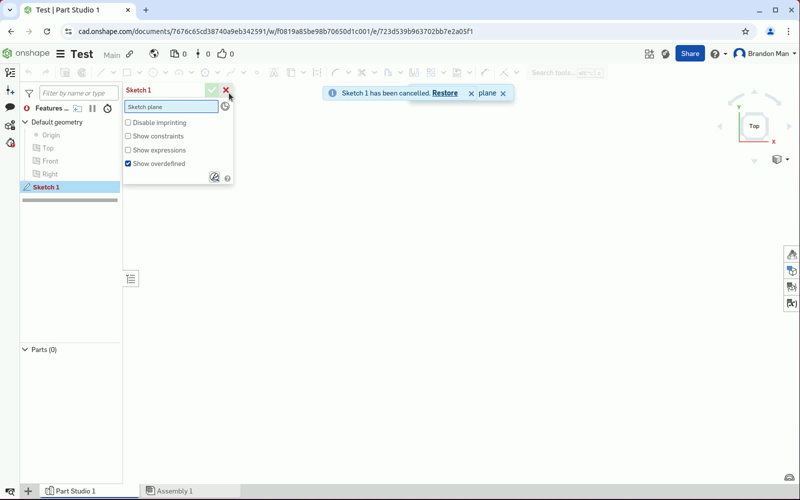
mouse_move(73, 150)
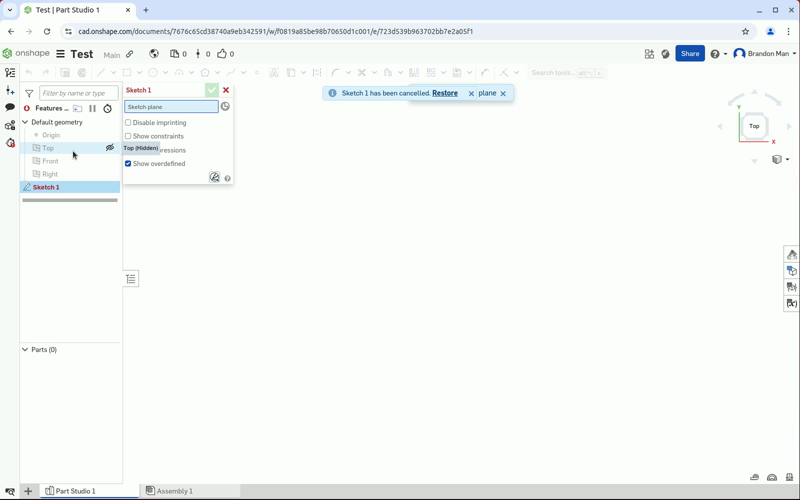
click(73, 150)
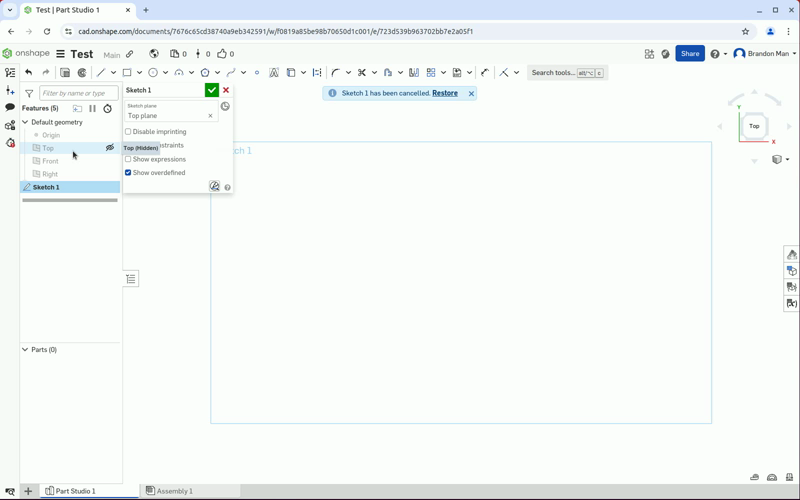
mouse_move(73, 352)
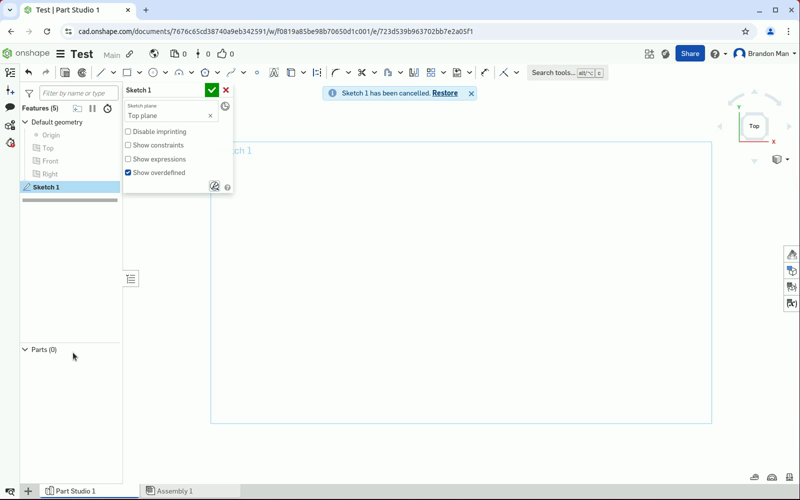
key(y)
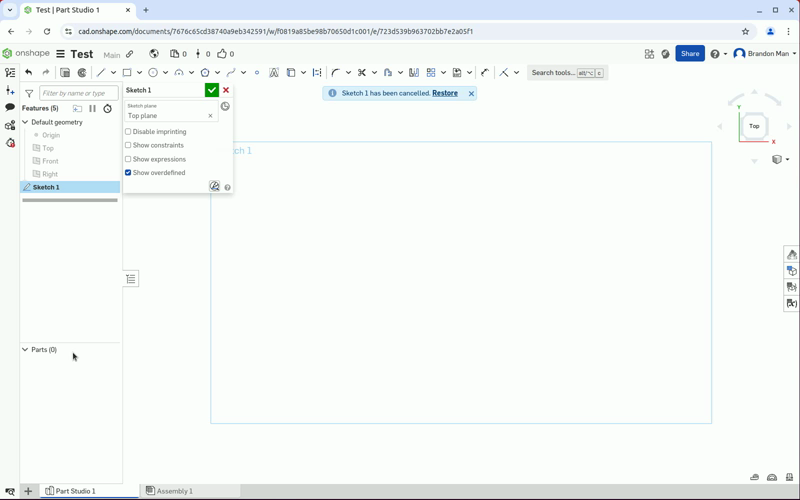
key(a)
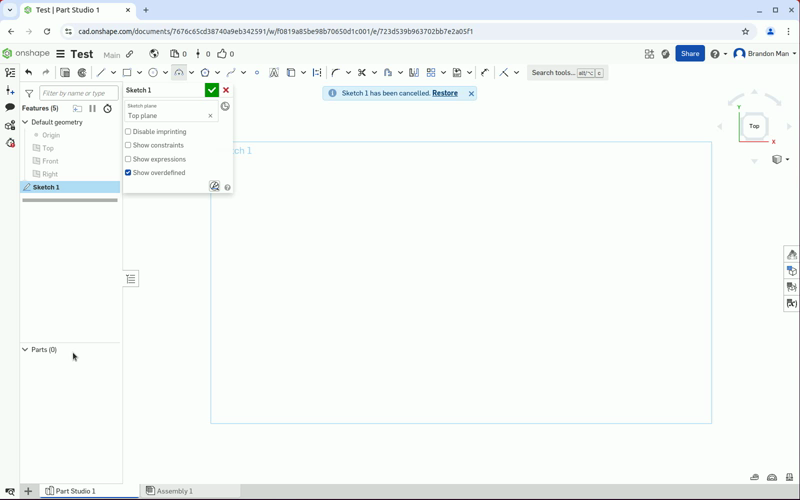
key_down(shift)
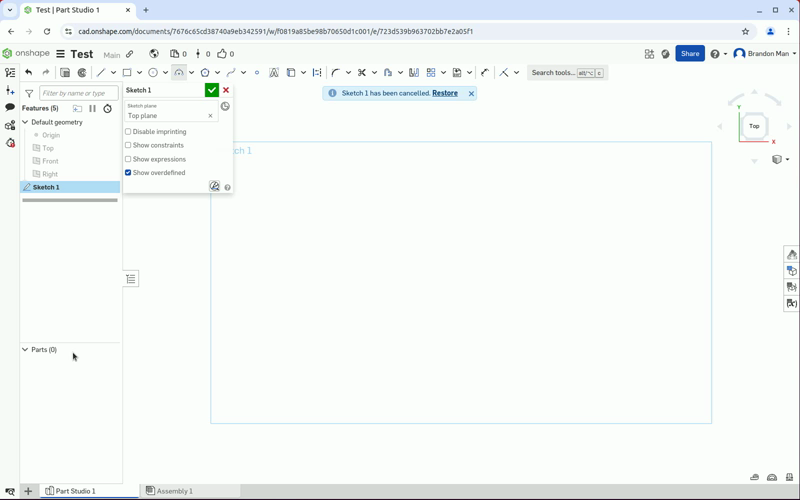
mouse_move(361, 336)
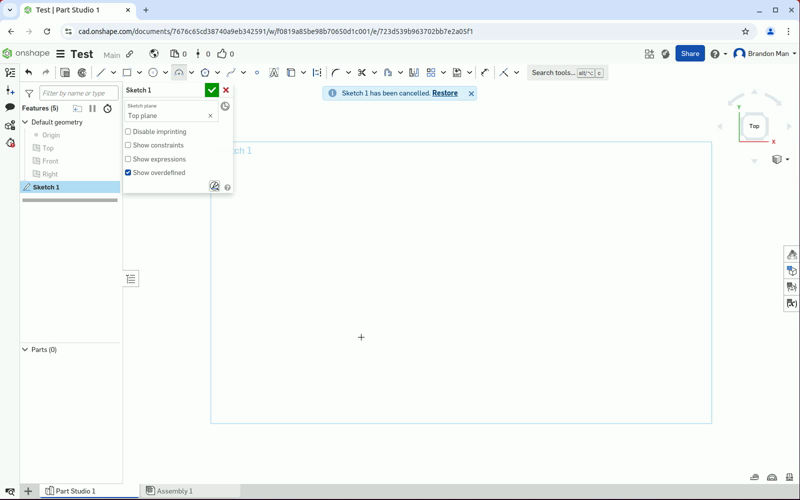
click(361, 336)
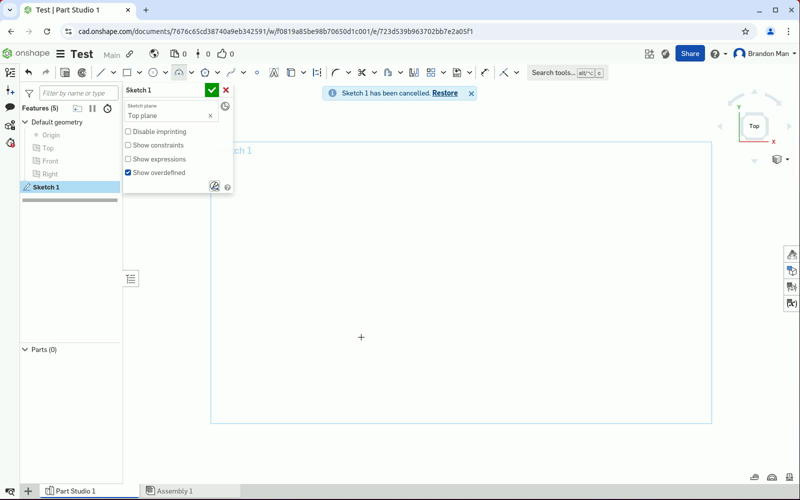
key_up(shift)
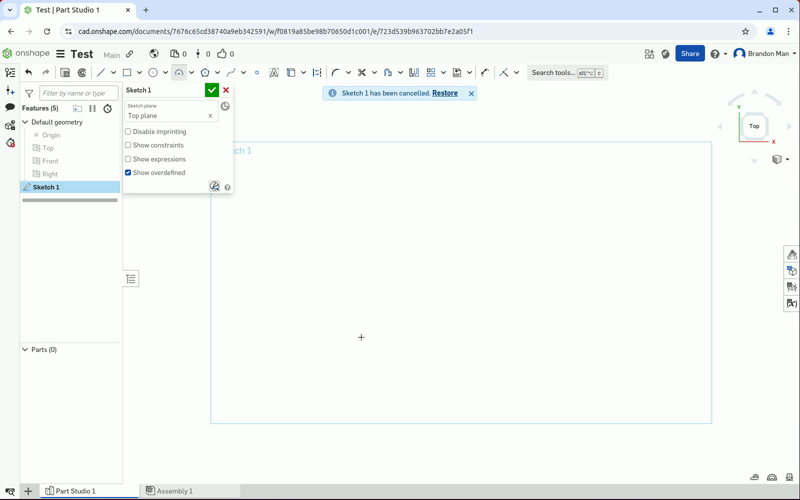
key_down(shift)
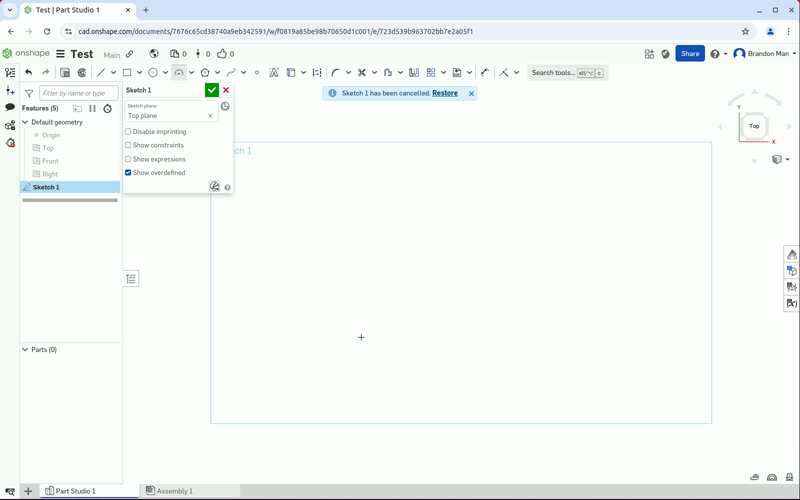
mouse_move(368, 336)
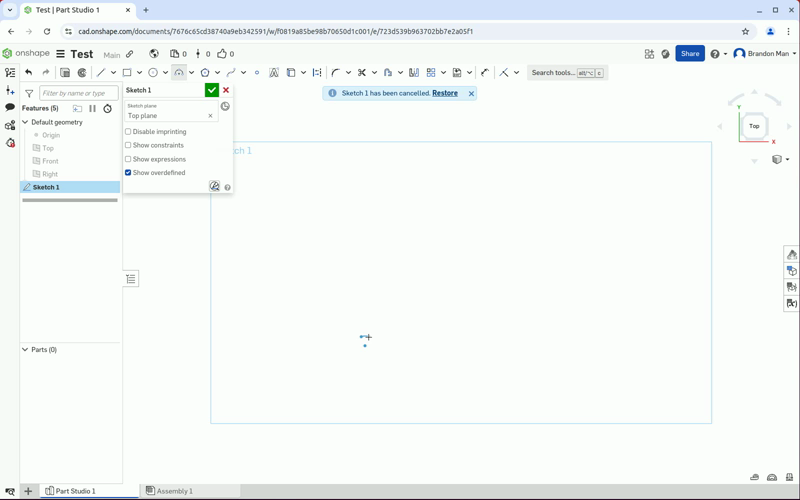
click(368, 336)
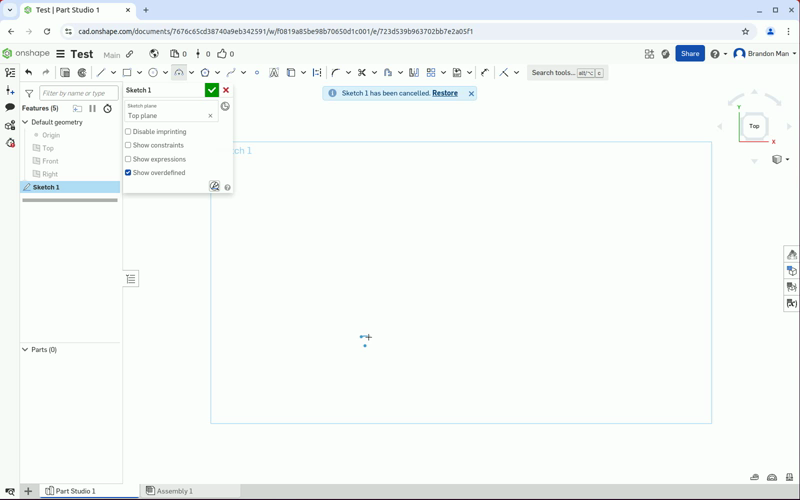
mouse_move(364, 346)
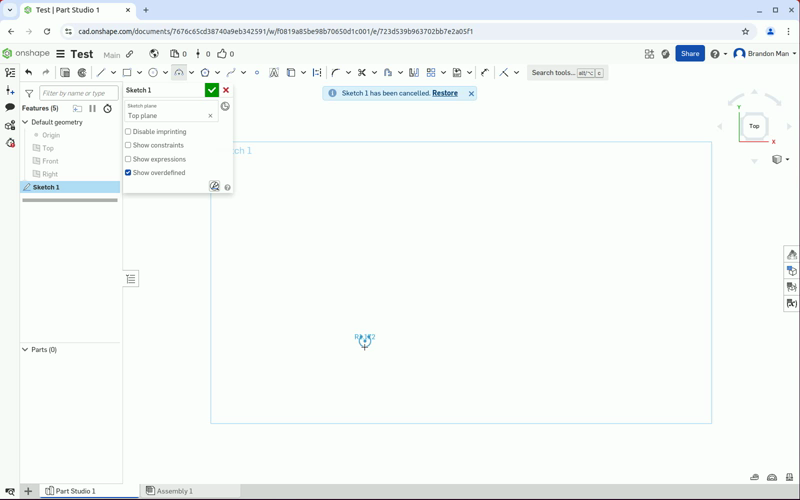
click(364, 346)
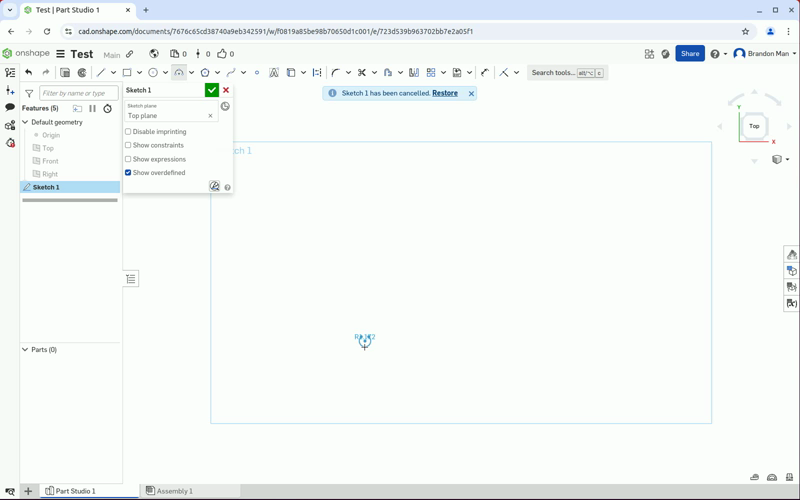
key_up(shift)
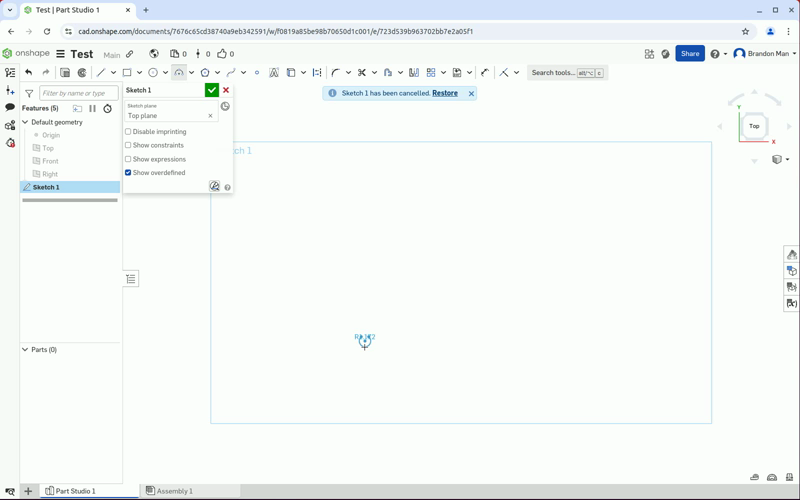
key(esc)
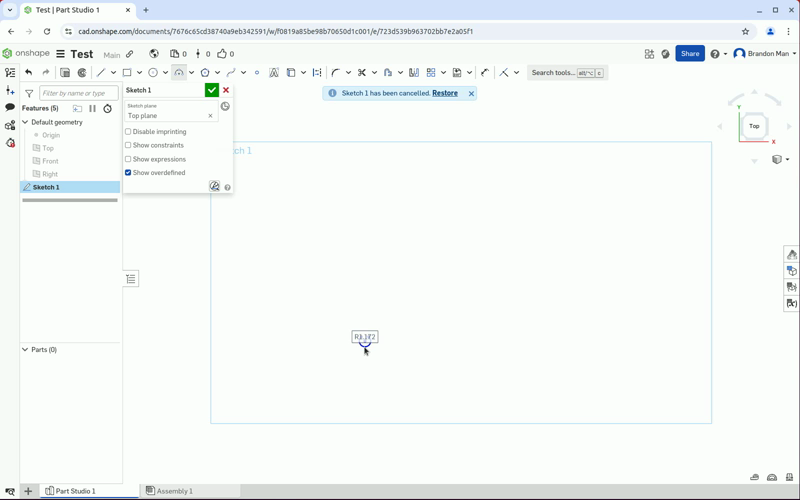
key(l)
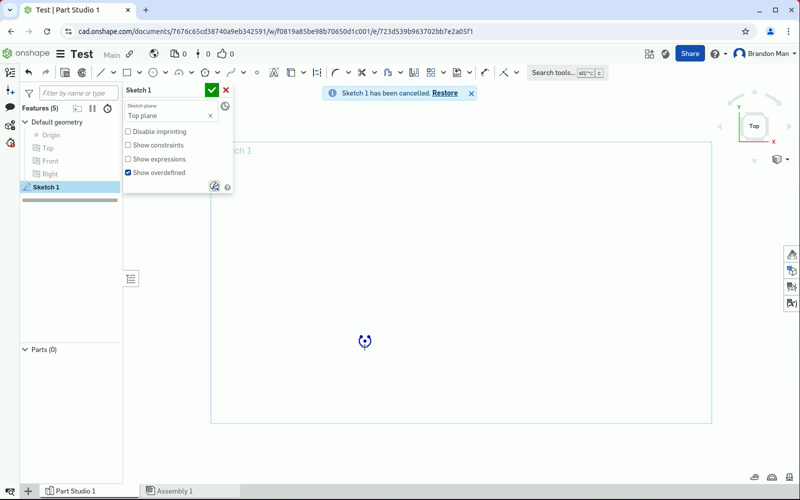
mouse_move(368, 336)
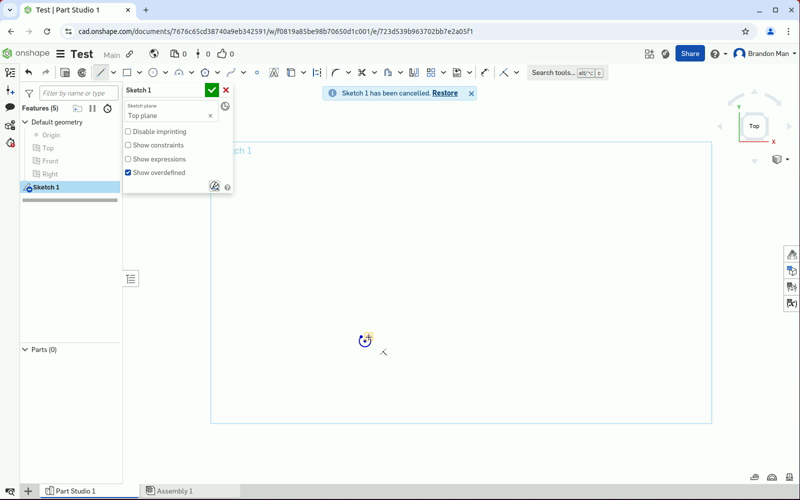
click(368, 336)
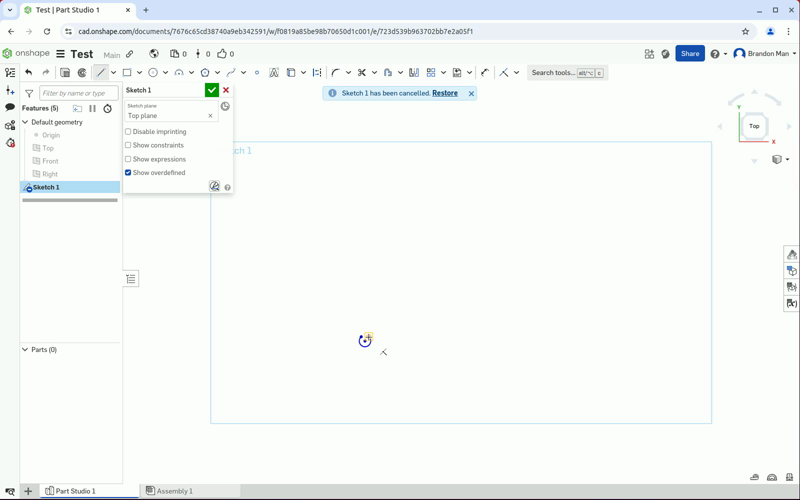
mouse_move(398, 336)
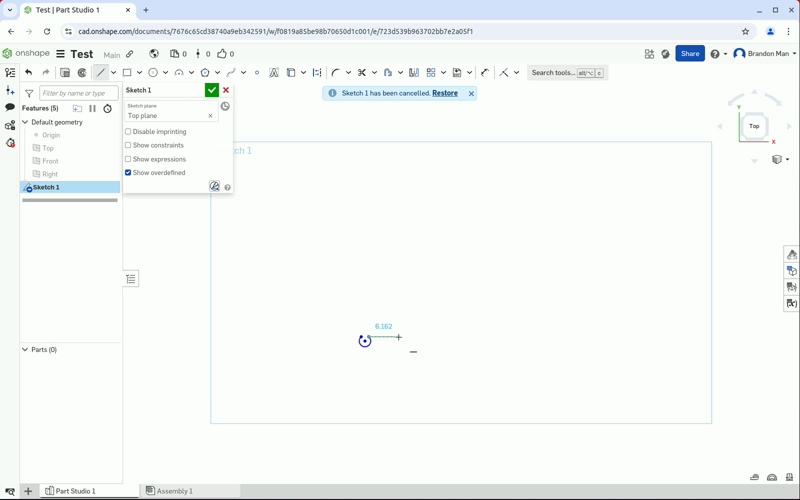
key_down(shift)
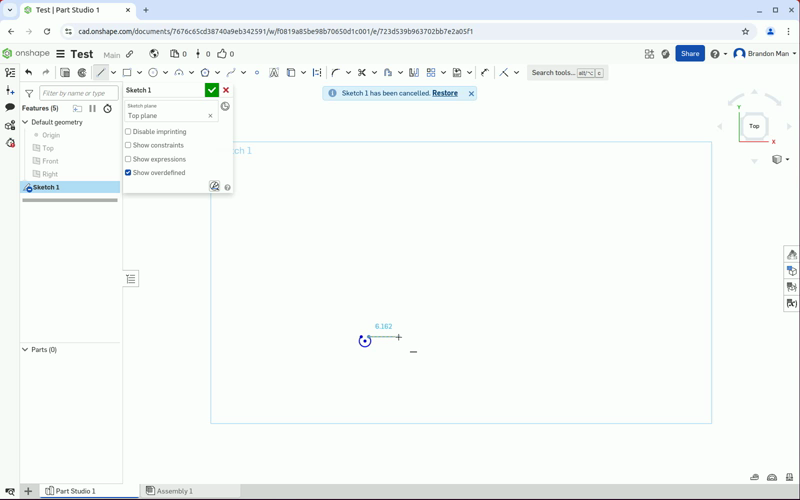
mouse_move(361, 336)
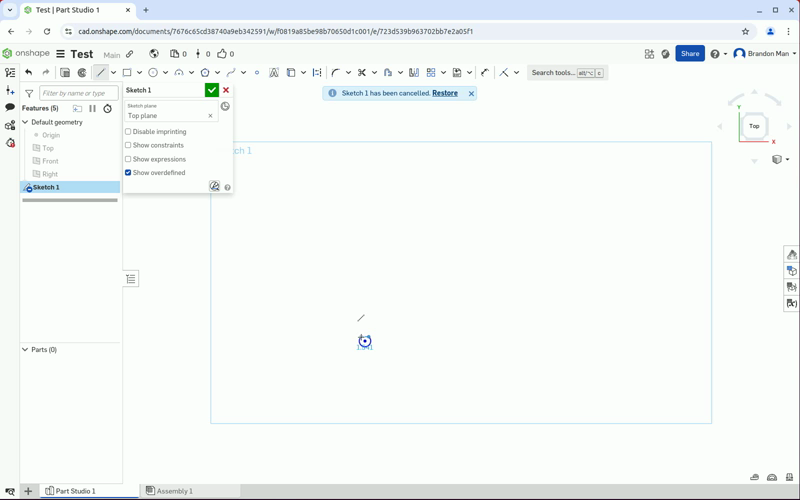
key_up(shift)
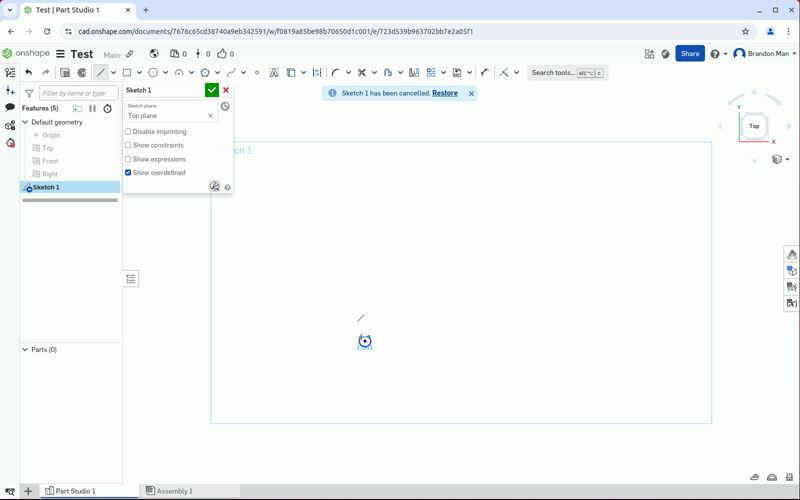
click(361, 336)
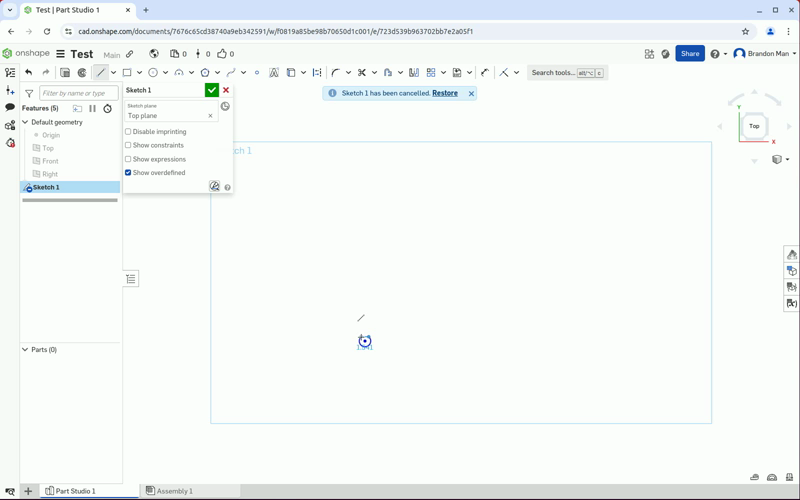
key(esc)
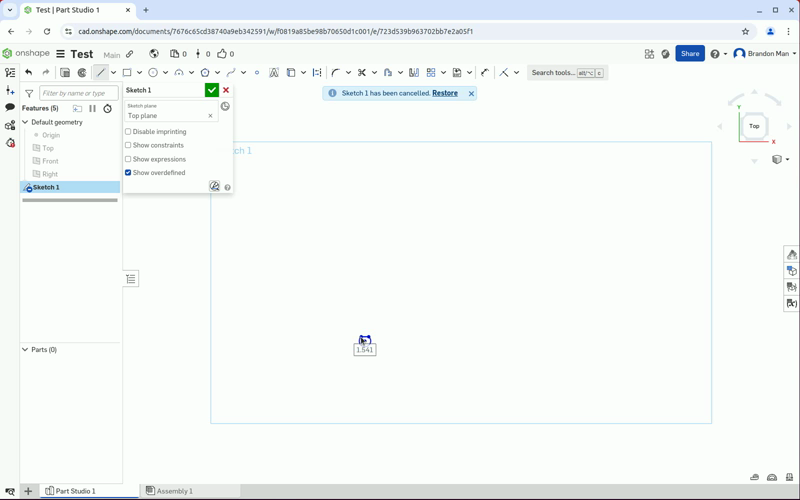
key(l)
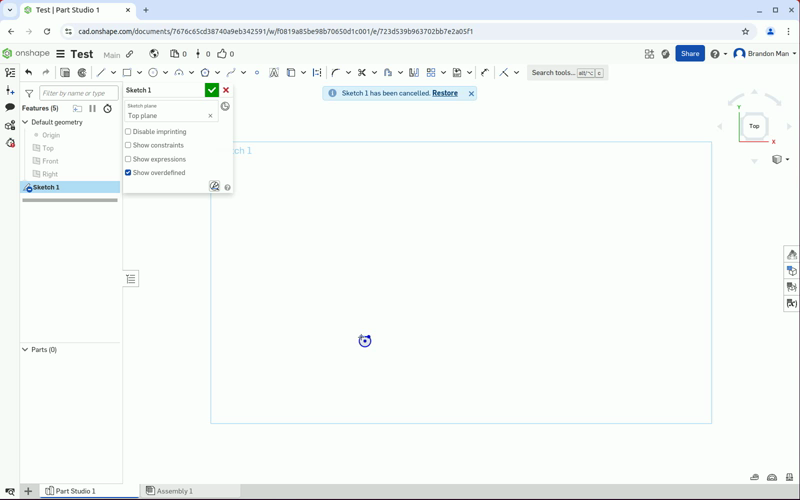
key_down(shift)
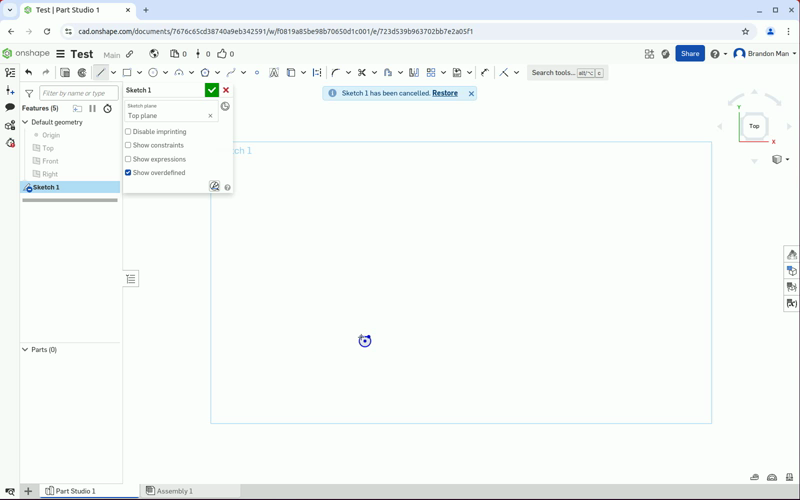
mouse_move(364, 357)
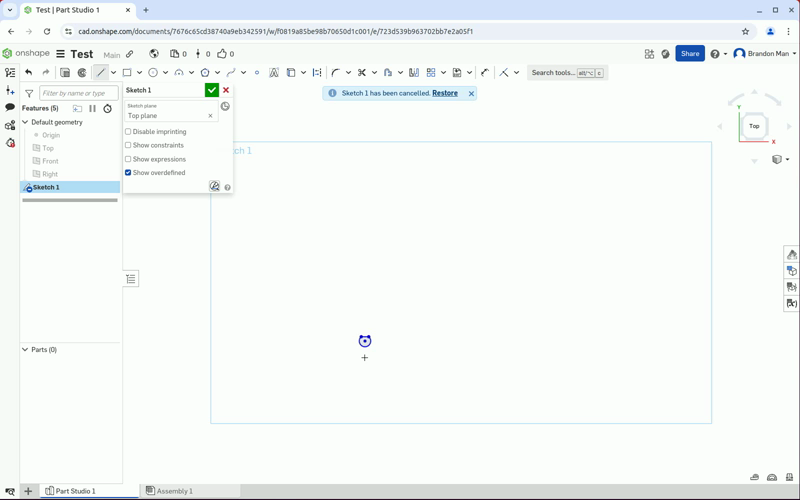
click(364, 357)
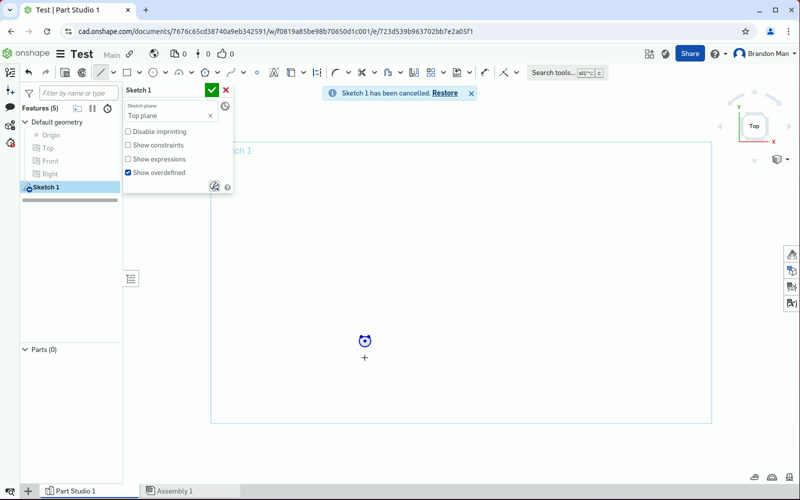
key_up(shift)
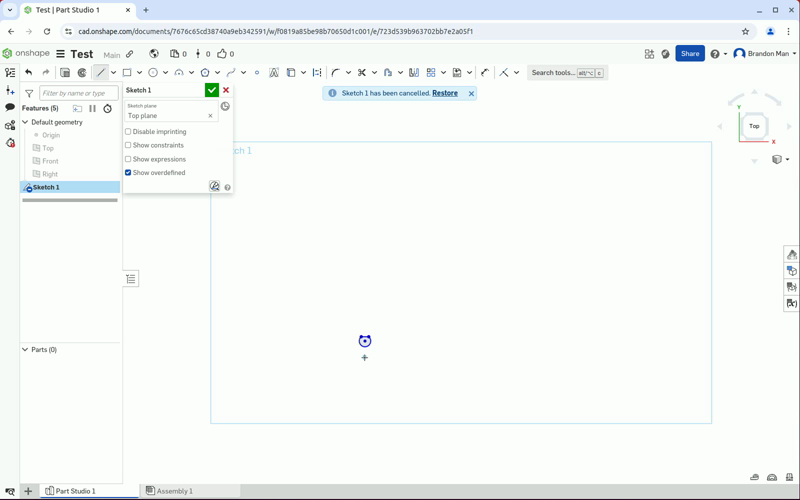
key_down(shift)
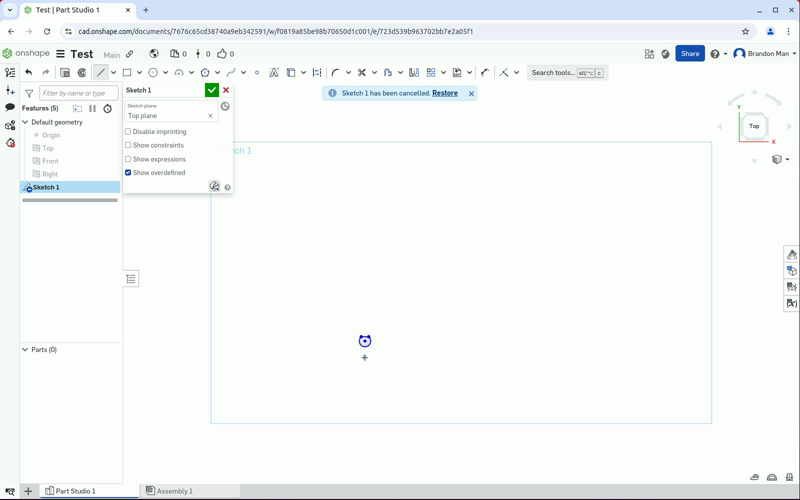
mouse_move(536, 357)
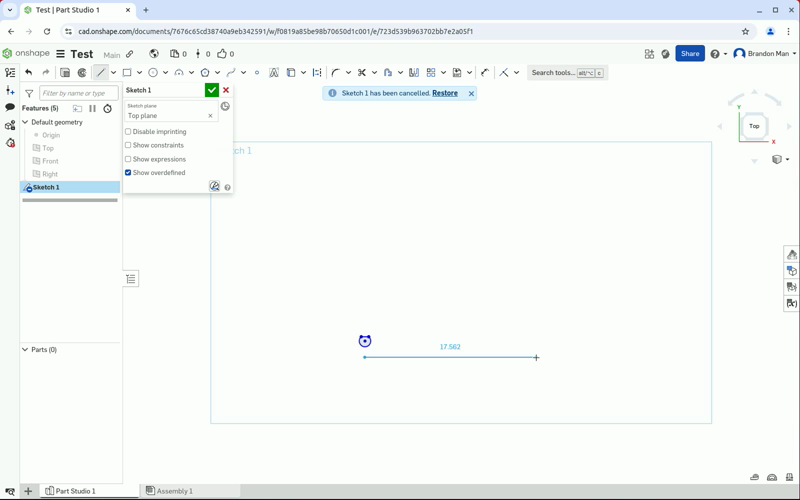
click(536, 357)
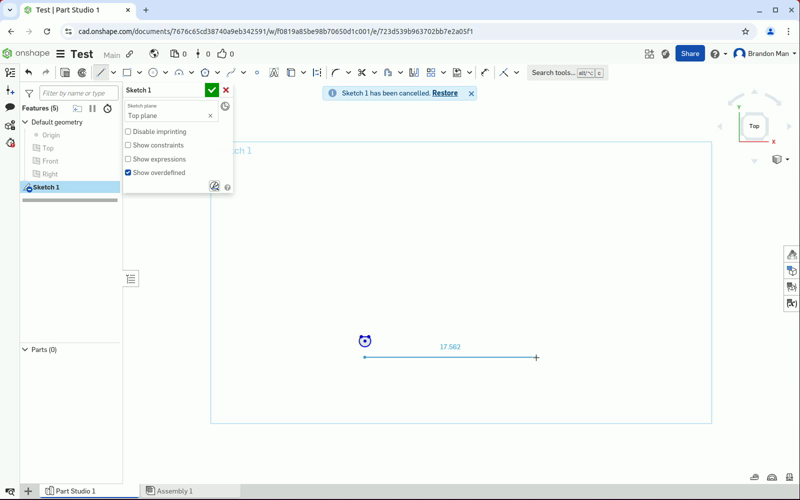
key_up(shift)
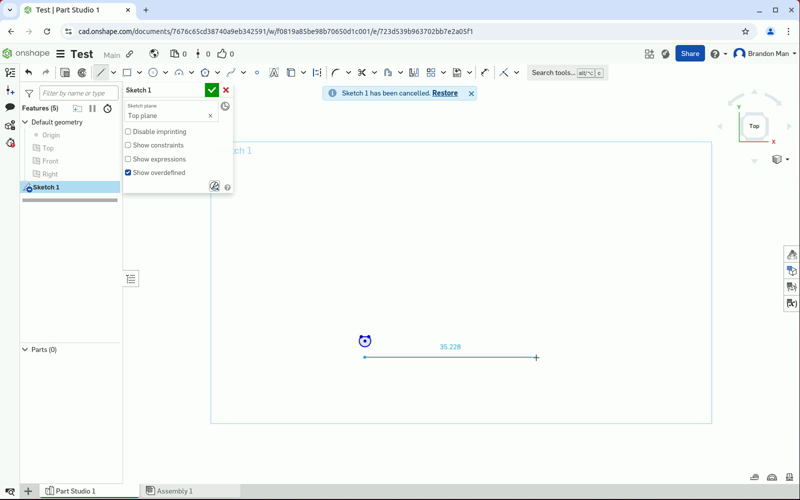
key_down(shift)
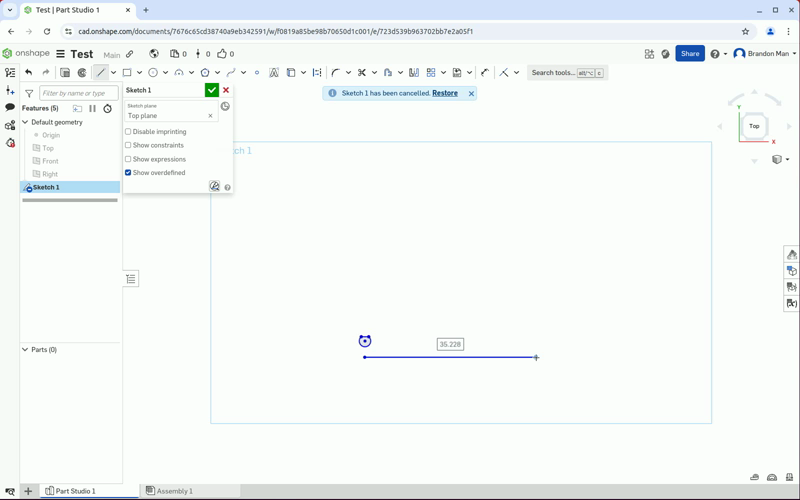
mouse_move(566, 357)
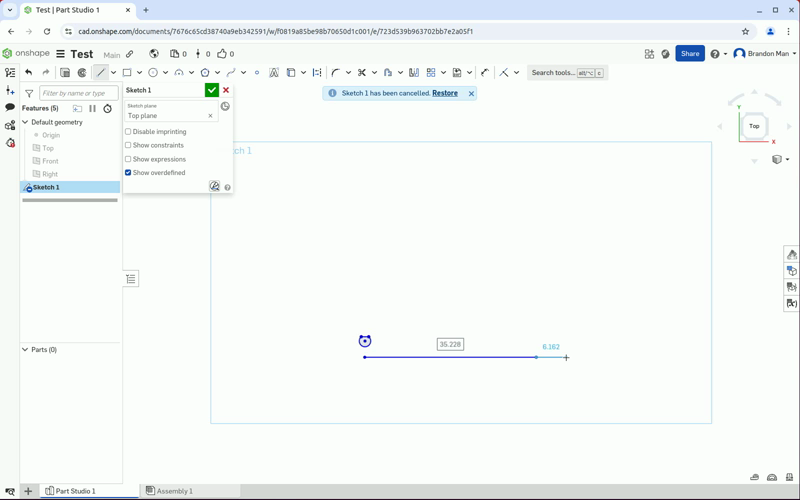
mouse_move(536, 325)
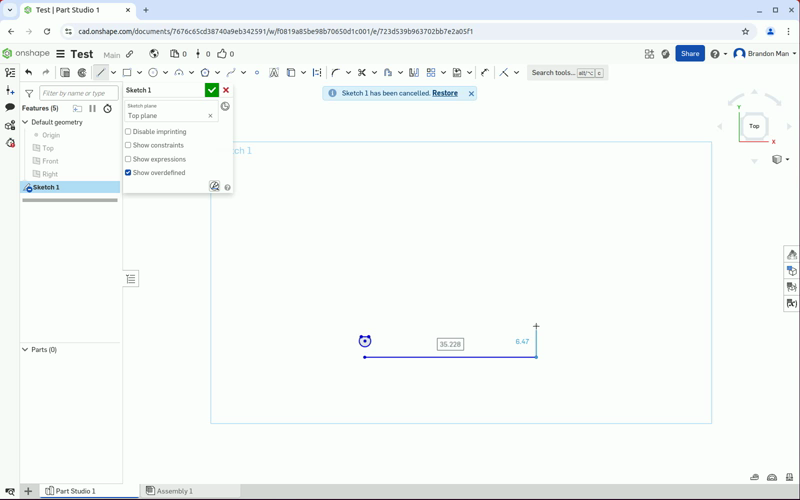
click(536, 325)
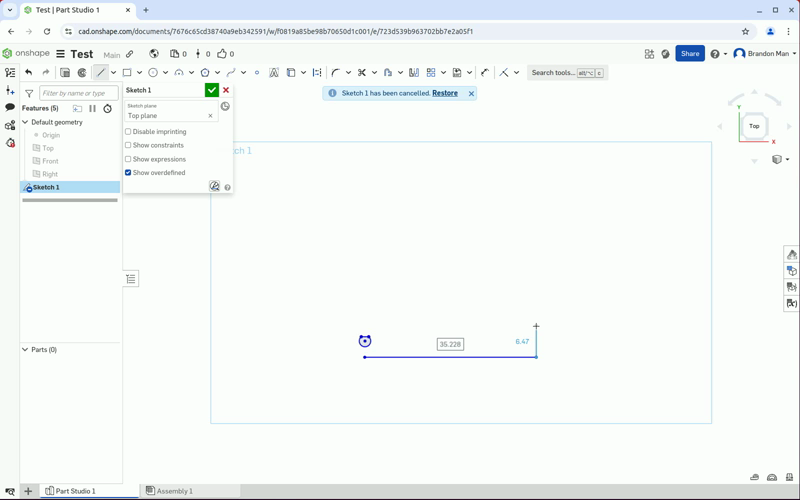
key_up(shift)
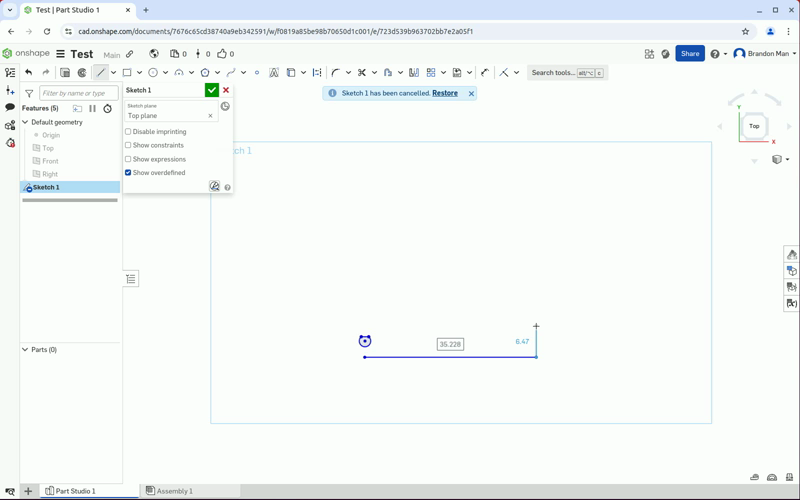
key_down(shift)
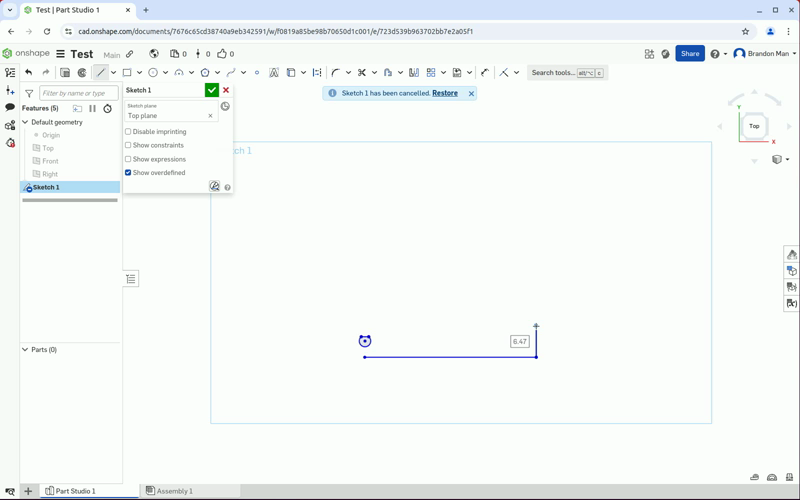
mouse_move(364, 325)
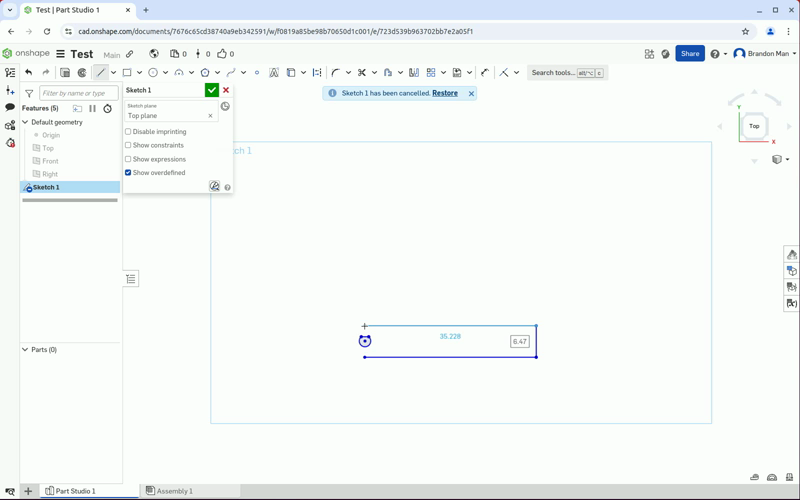
click(364, 325)
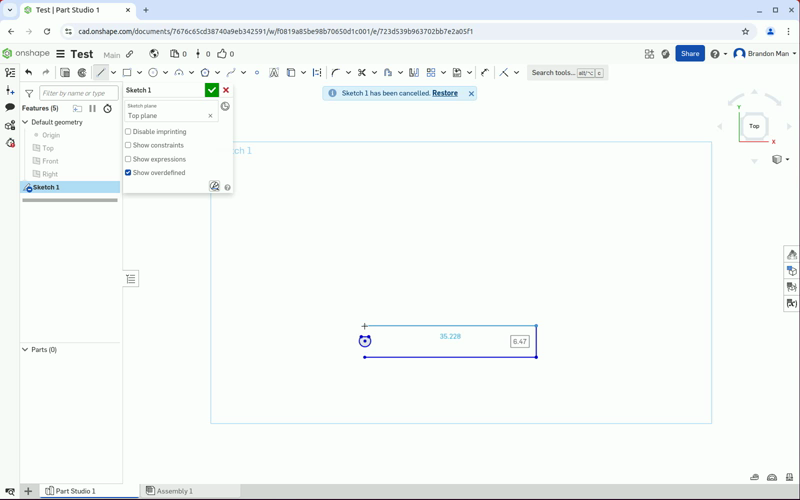
key_up(shift)
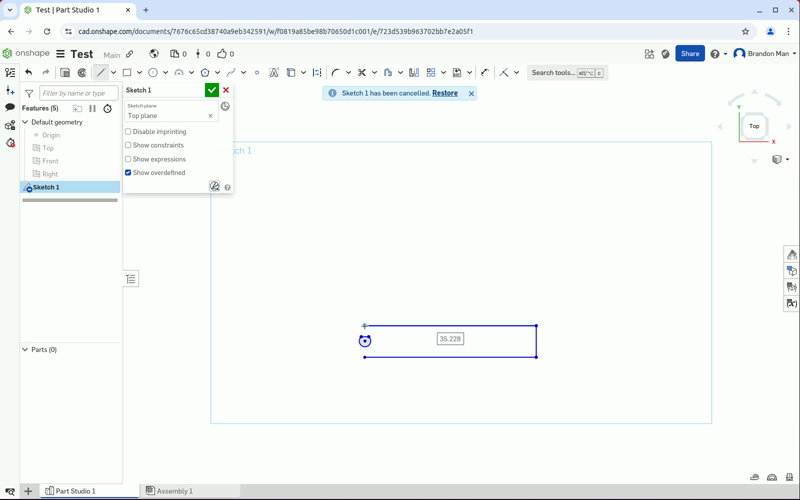
key(esc)
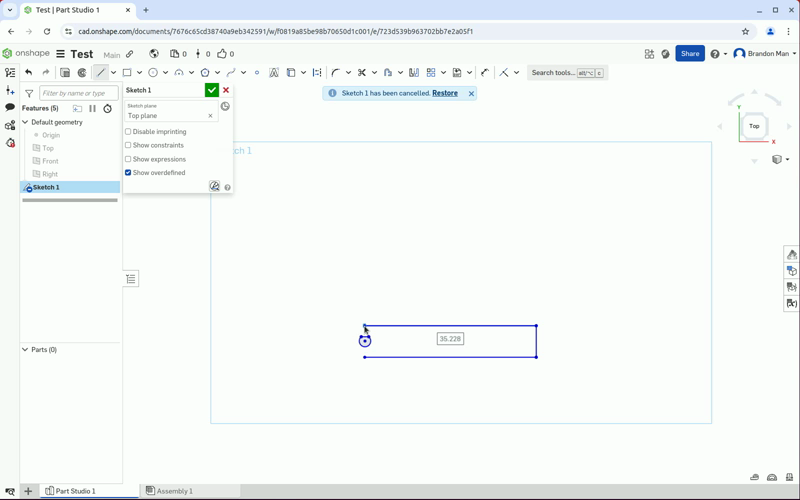
key(a)
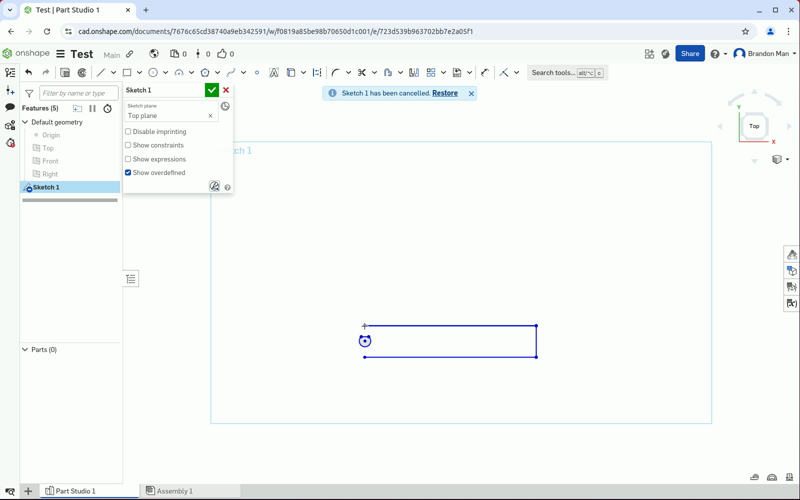
mouse_move(364, 325)
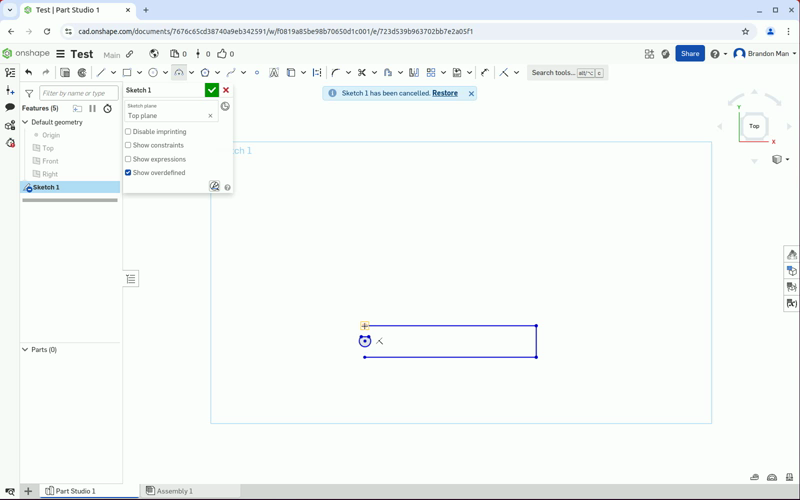
click(364, 325)
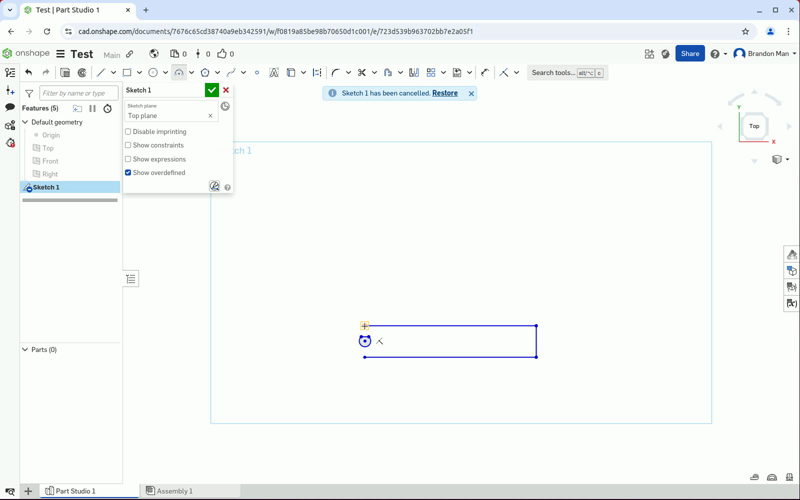
mouse_move(364, 357)
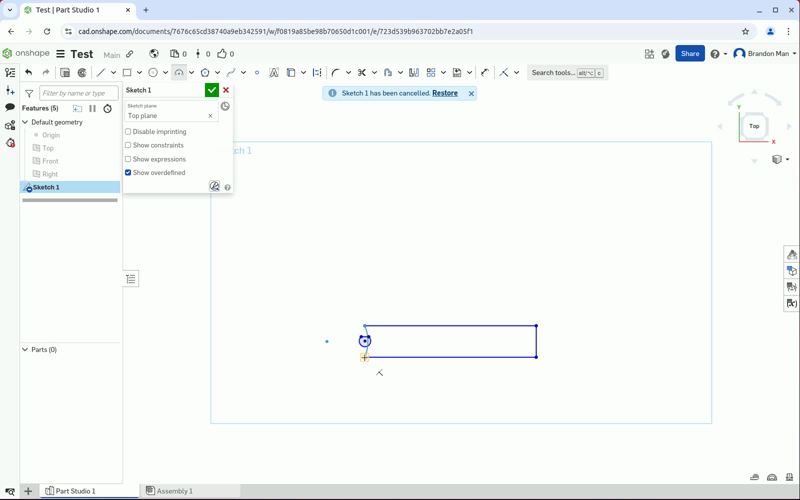
click(364, 357)
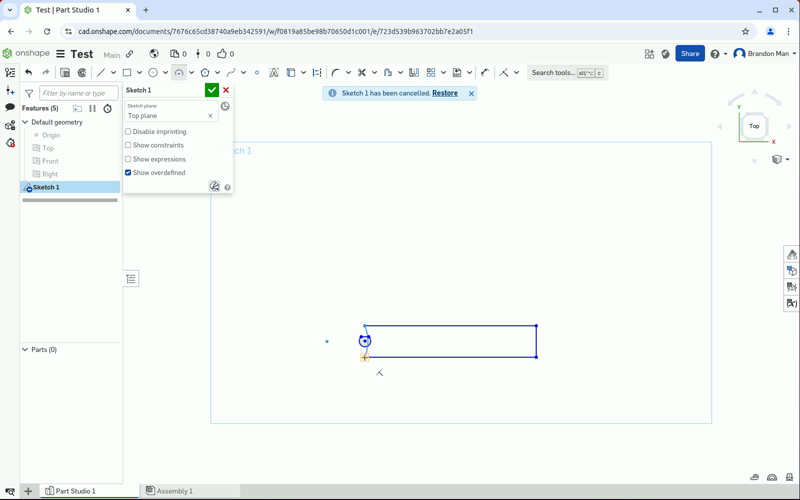
key_down(shift)
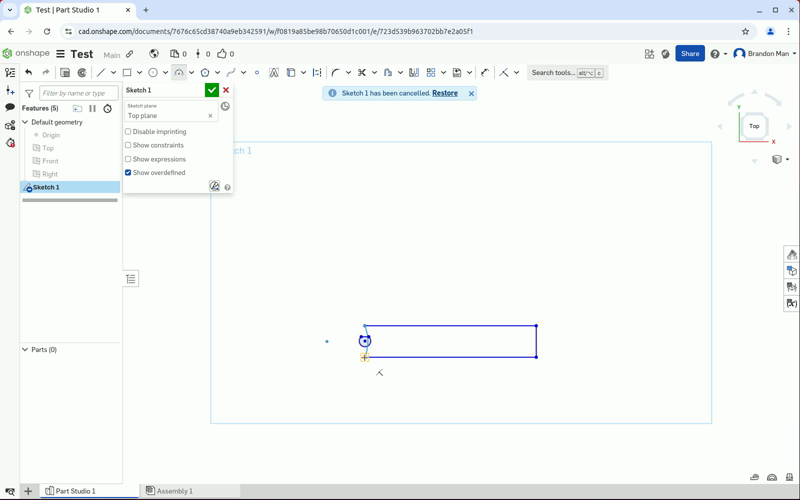
mouse_move(380, 341)
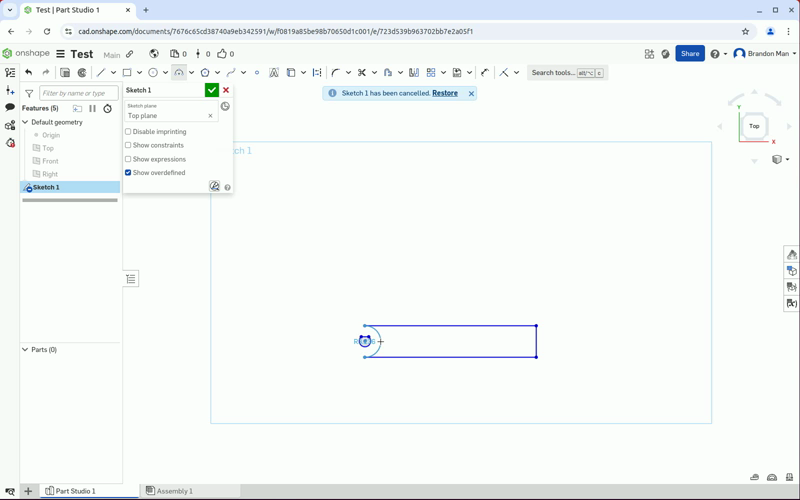
click(380, 341)
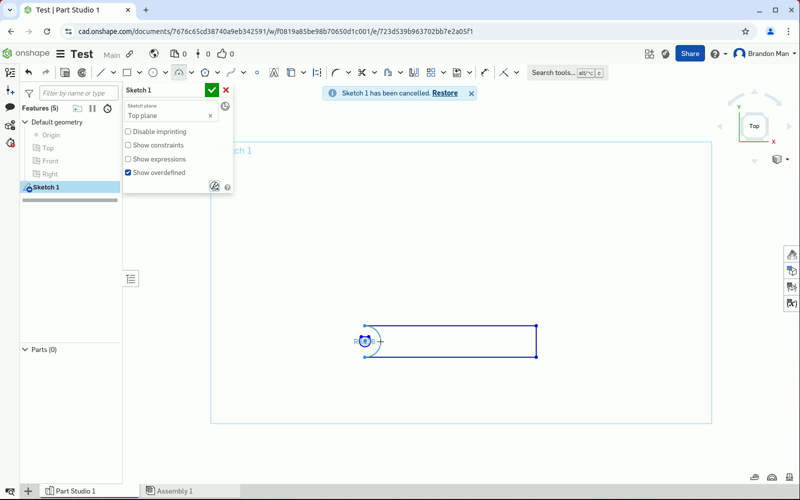
key_up(shift)
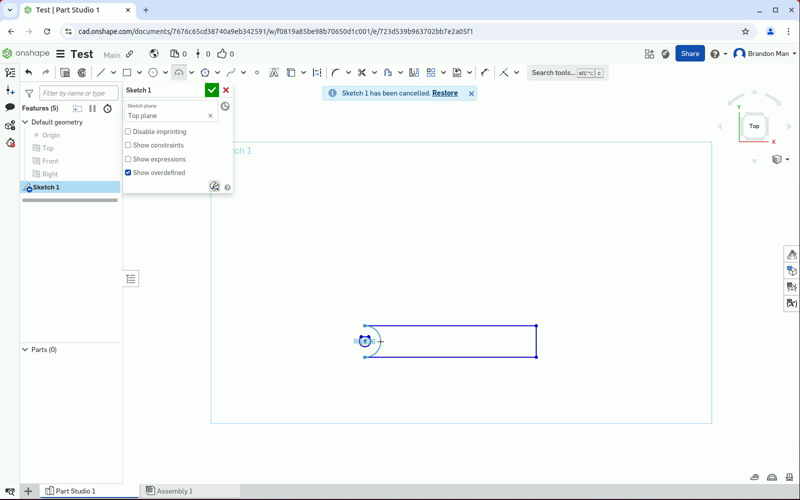
key(esc)
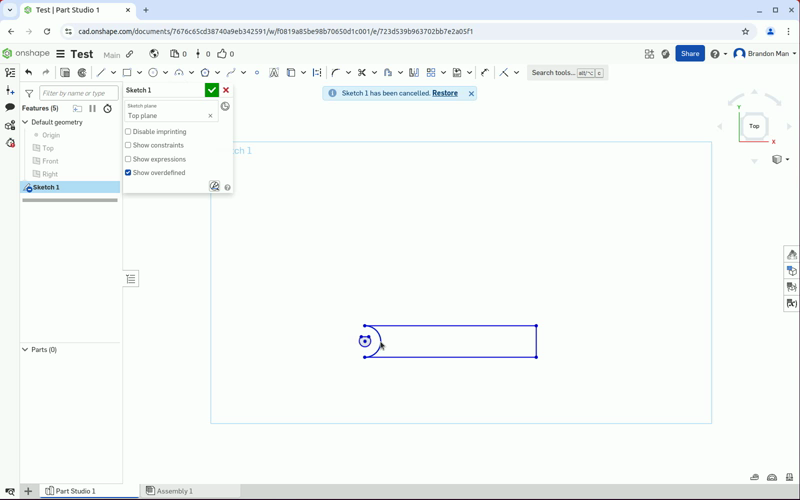
mouse_move(392, 335)
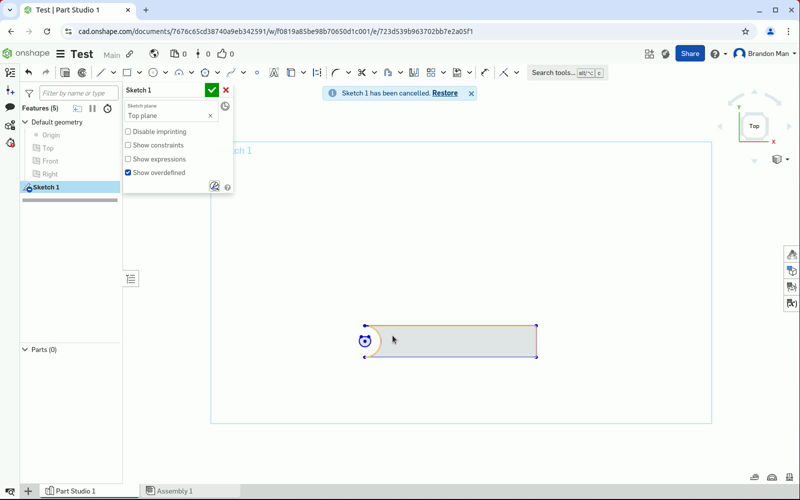
click(392, 335)
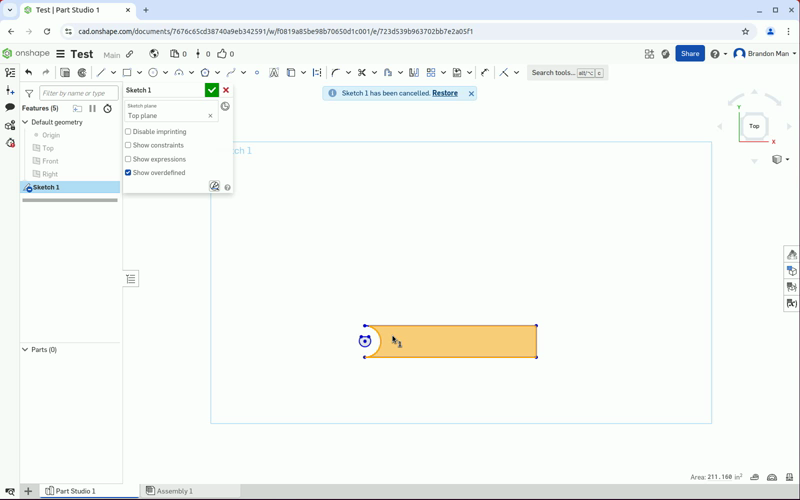
mouse_move(73, 352)
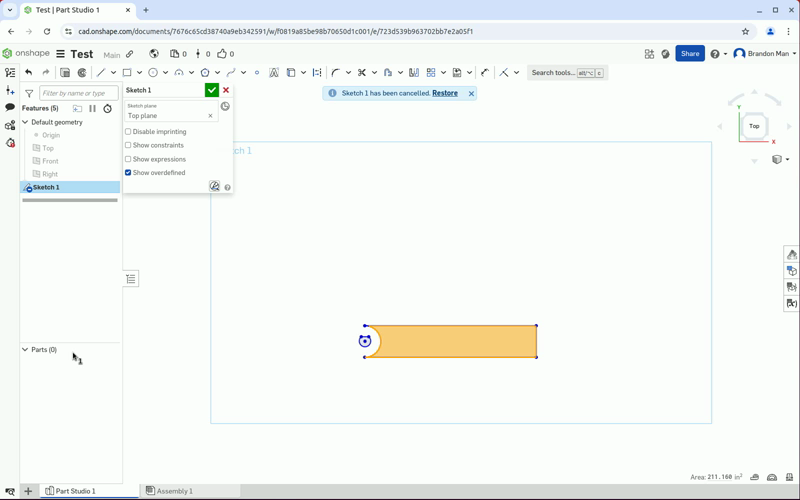
key(shift+y)
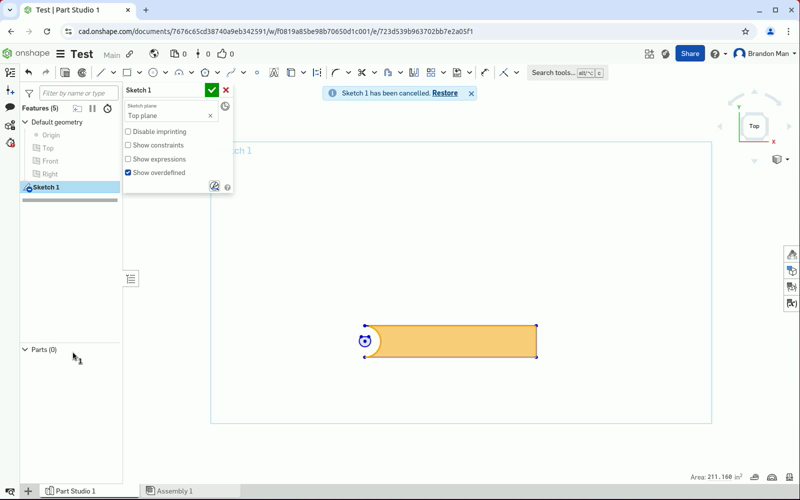
key(shift+e)
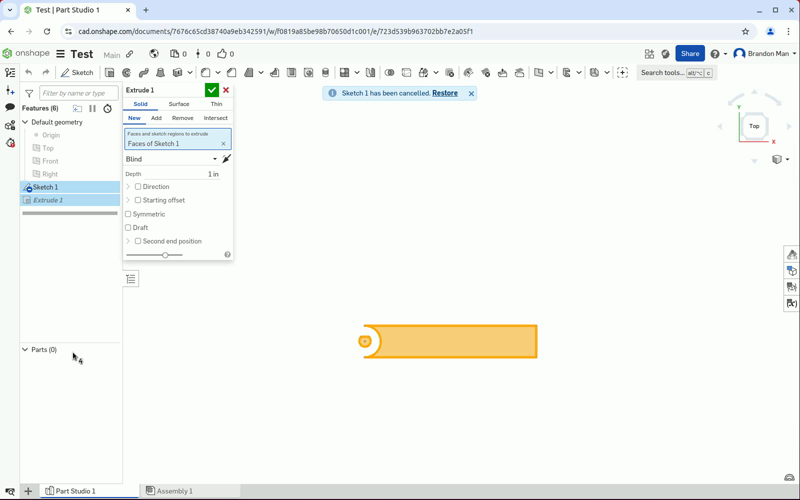
mouse_move(143, 106)
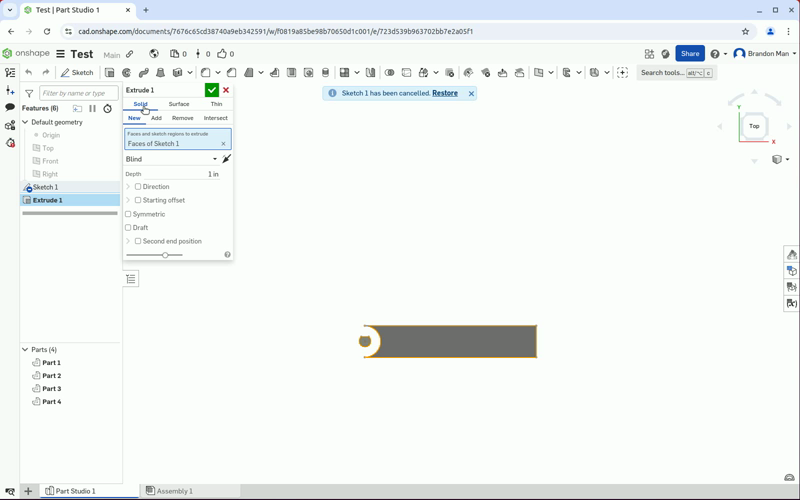
click(143, 106)
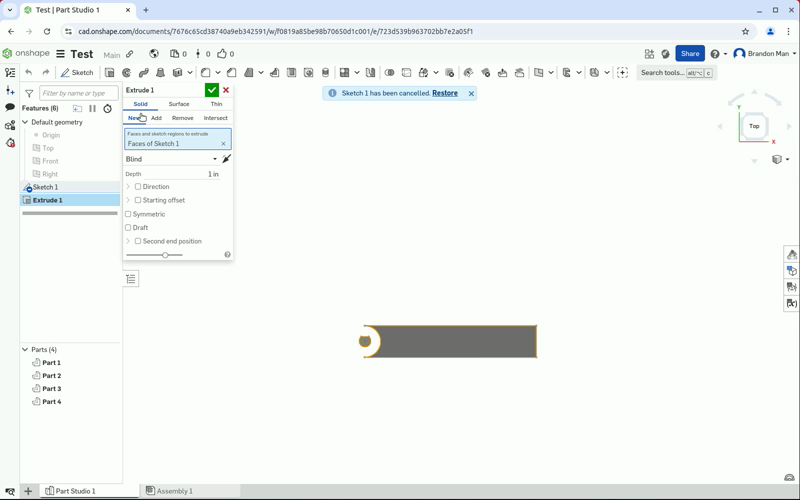
mouse_move(137, 120)
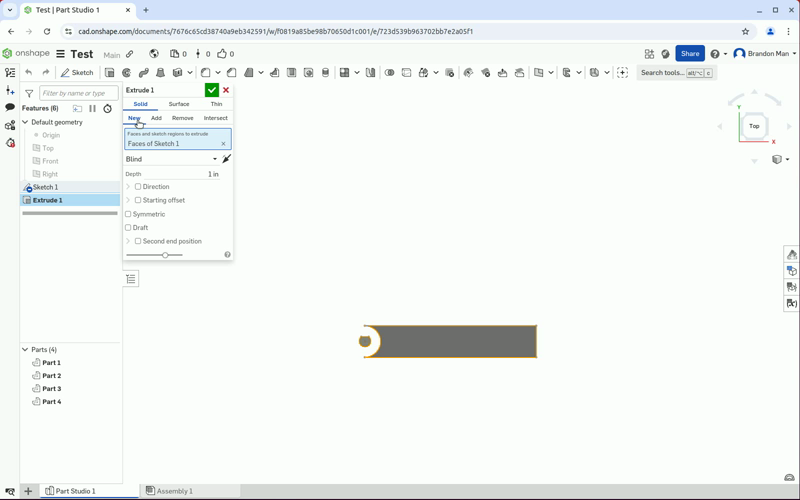
click(137, 120)
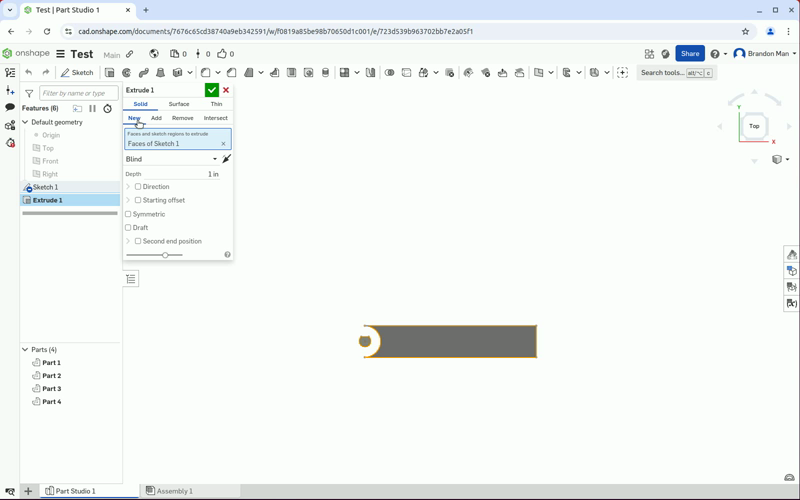
key(tab, 4)
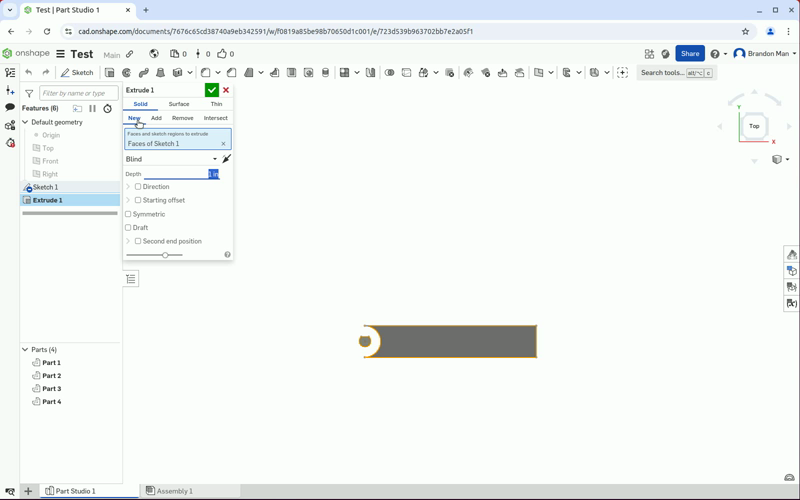
text(0.963)
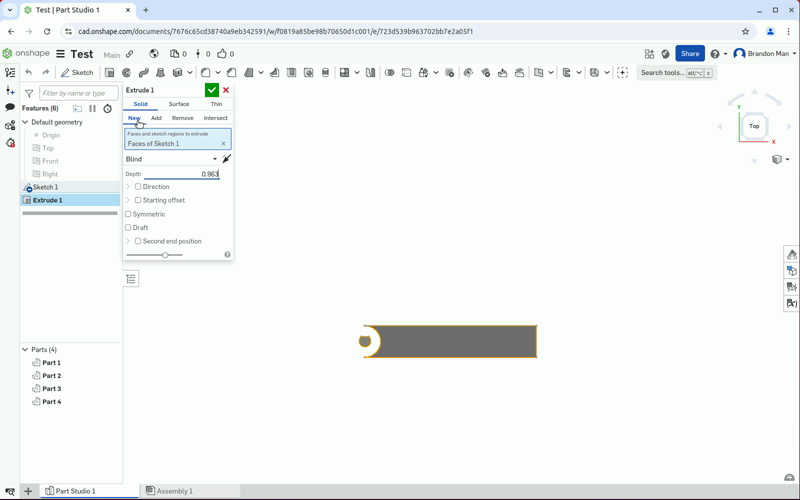
key(enter)
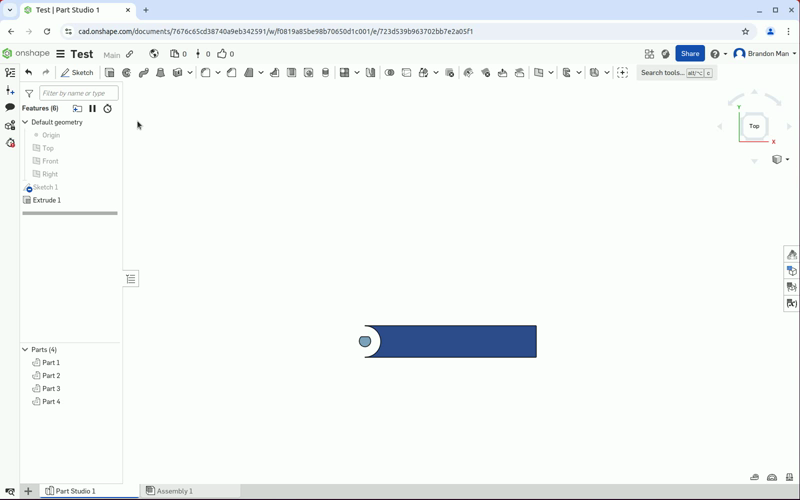
key(shift+h)
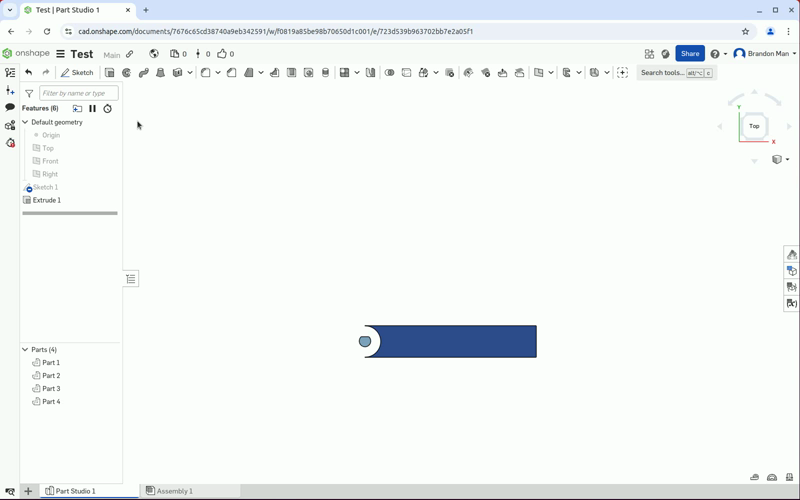
key(shift+h)
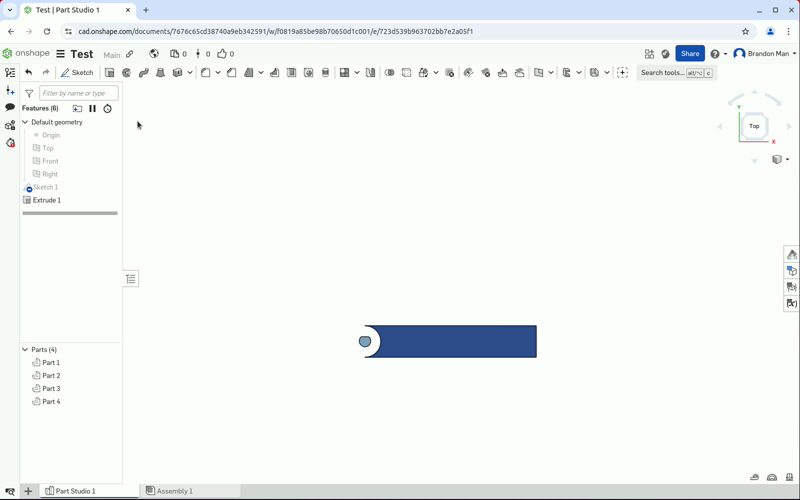
mouse_move(73, 189)
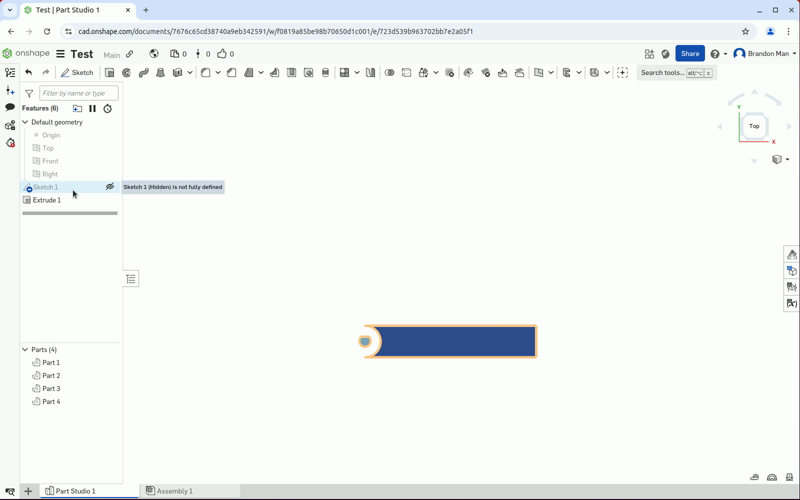
click(73, 189)
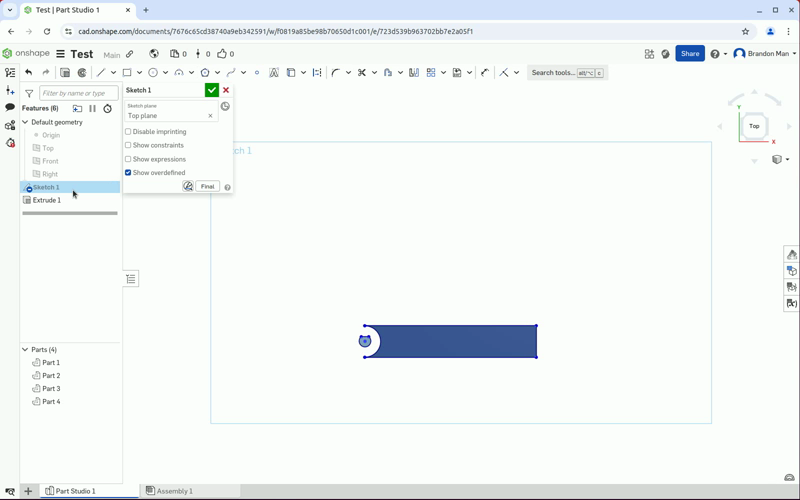
mouse_move(229, 92)
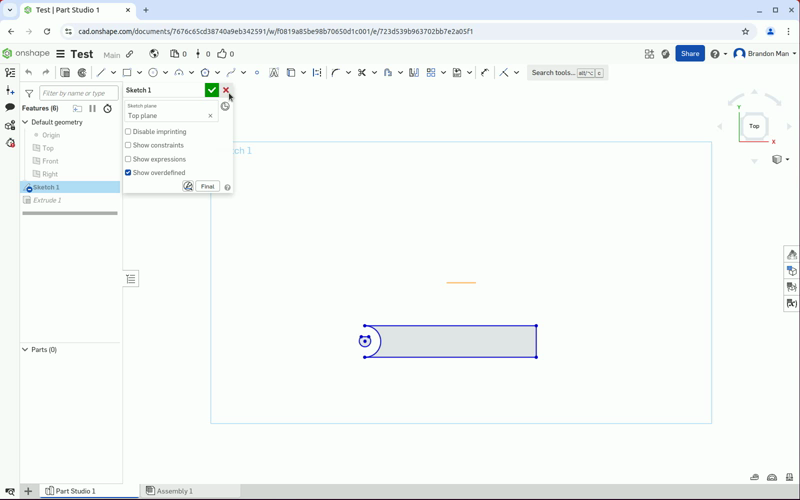
click(229, 92)
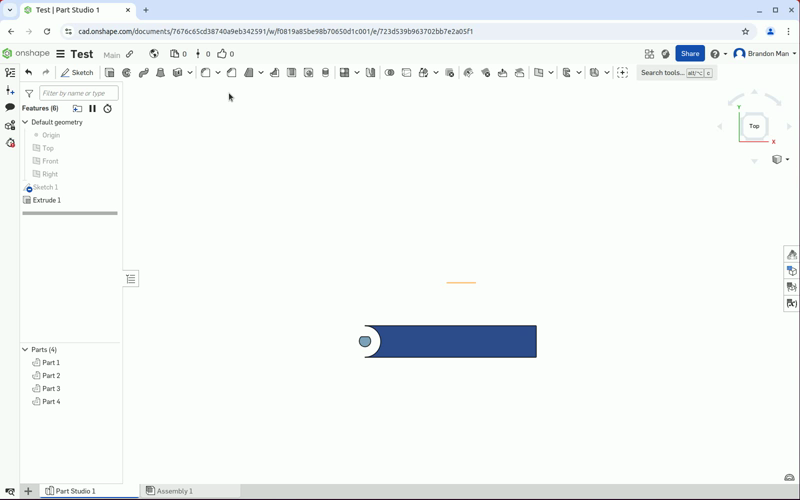
mouse_move(541, 75)
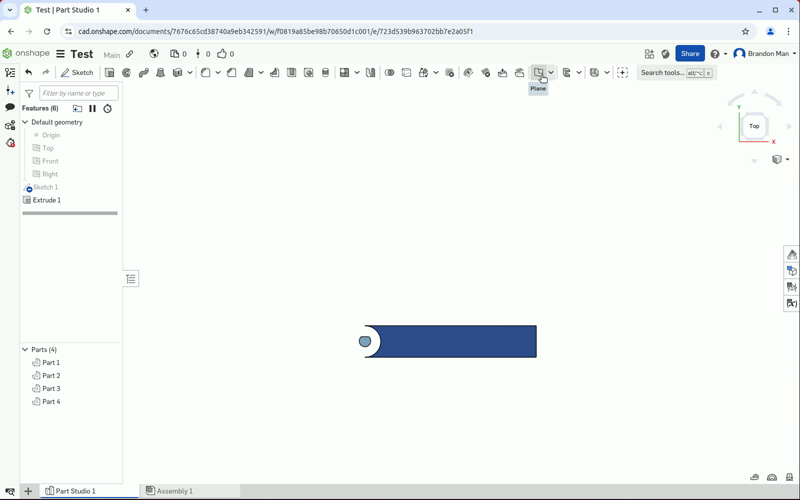
click(541, 75)
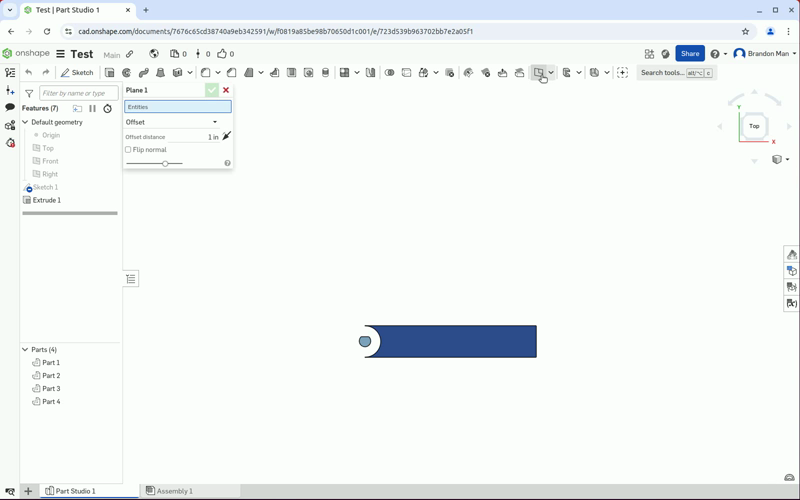
mouse_move(73, 150)
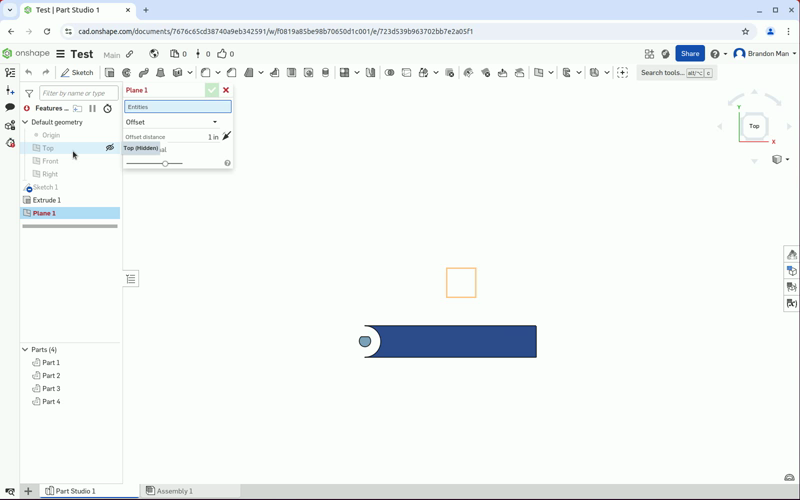
click(73, 150)
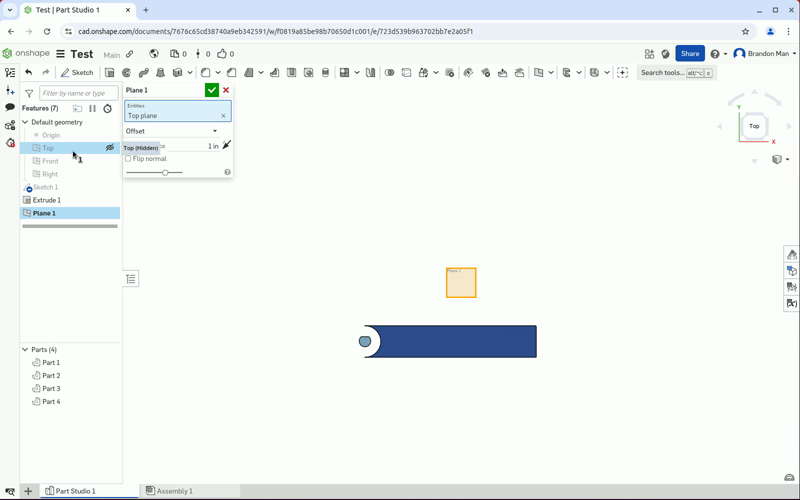
key(tab, 2)
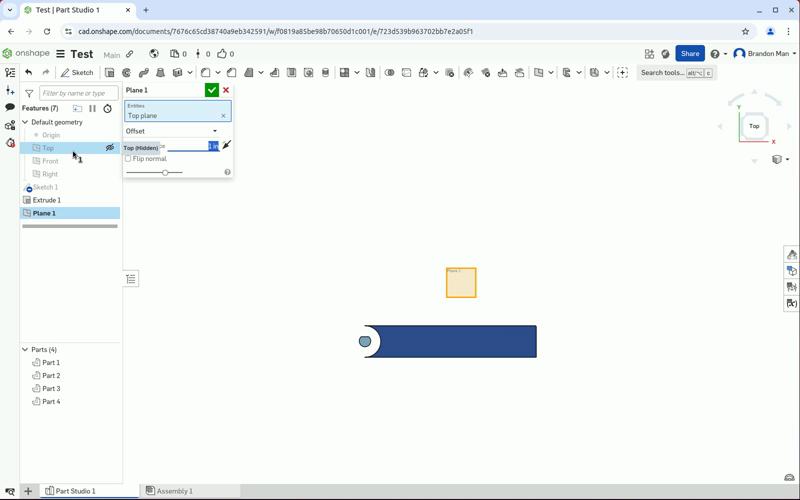
text(0.955)
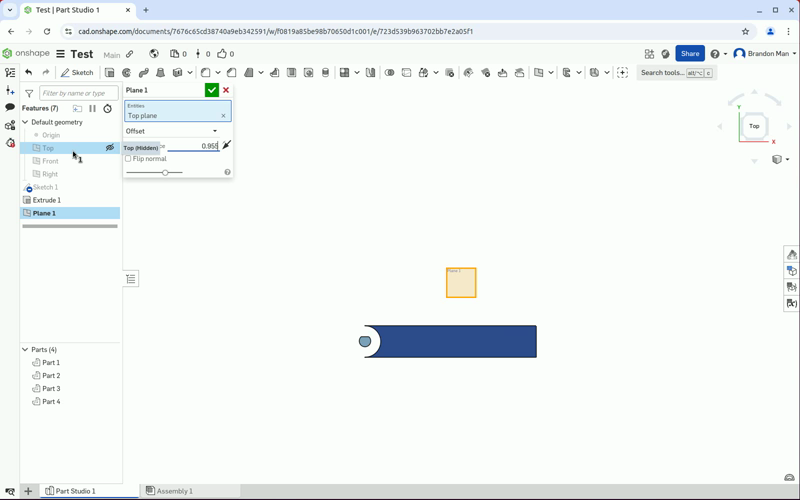
key(enter, 2)
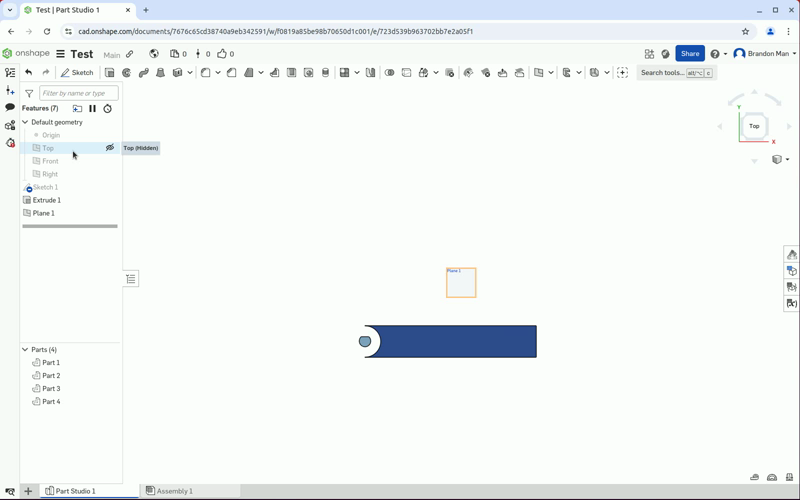
key(shift+s)
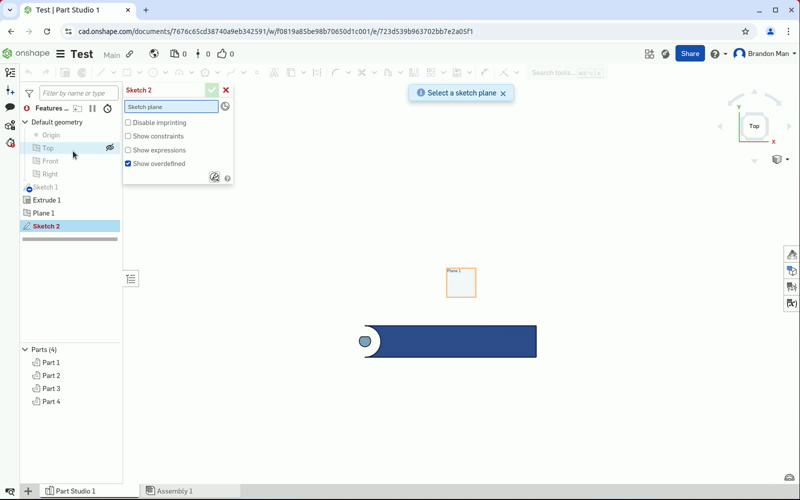
mouse_move(73, 215)
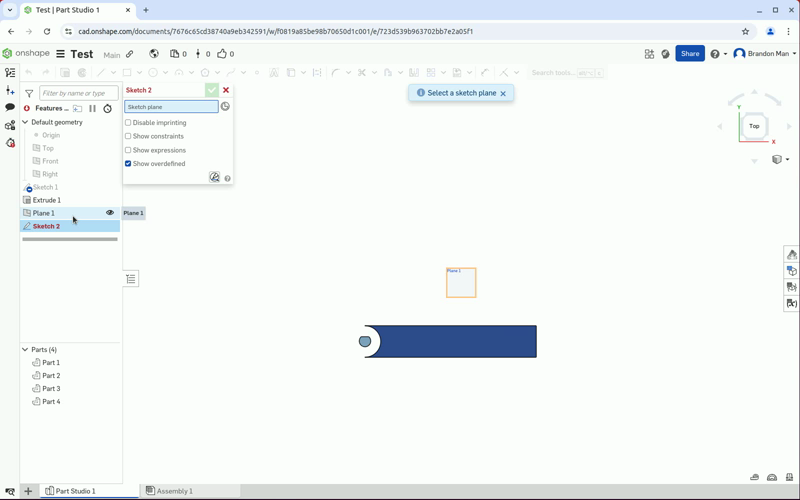
click(73, 215)
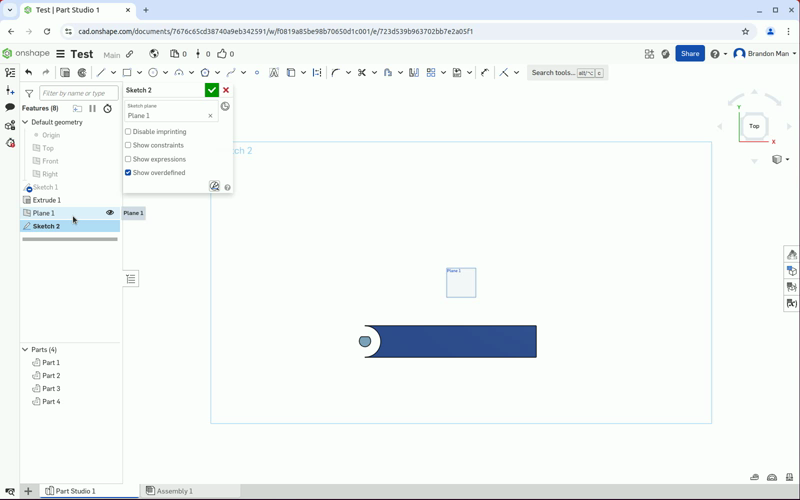
mouse_move(73, 352)
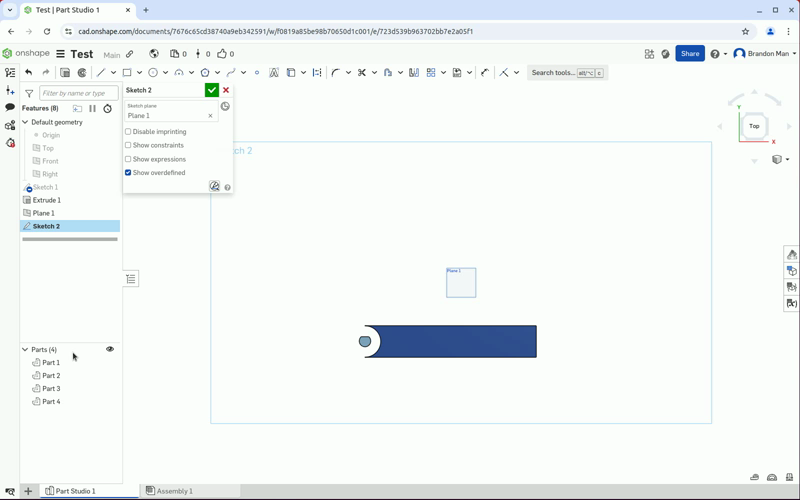
key(y)
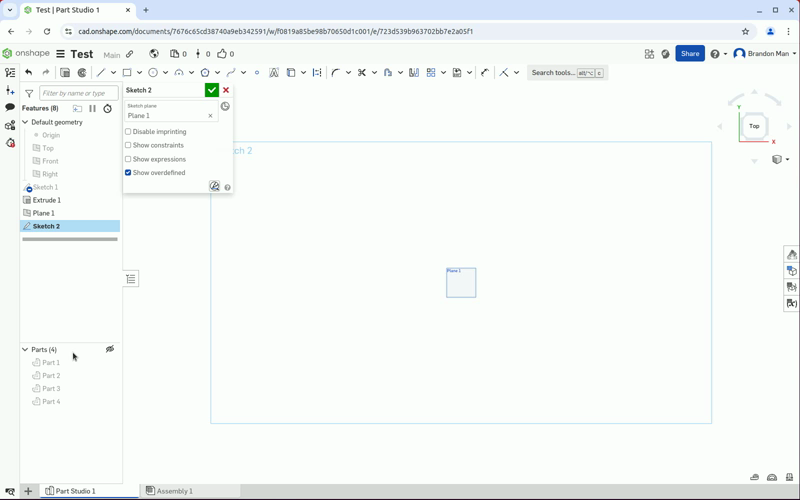
key(c)
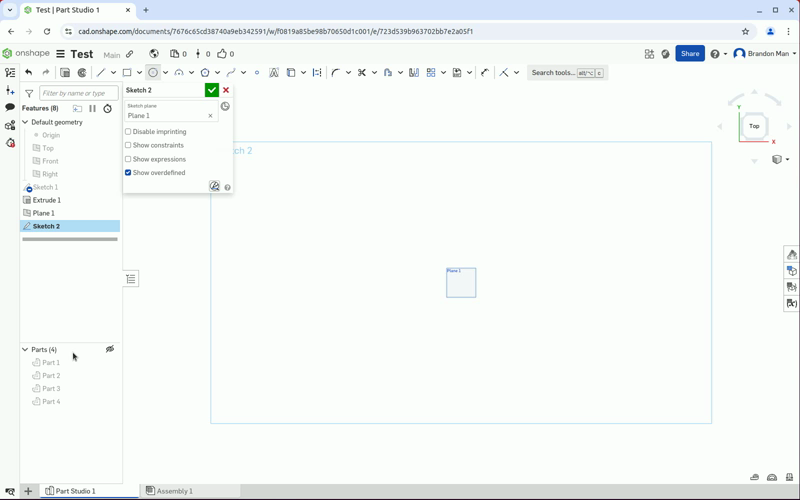
key_down(shift)
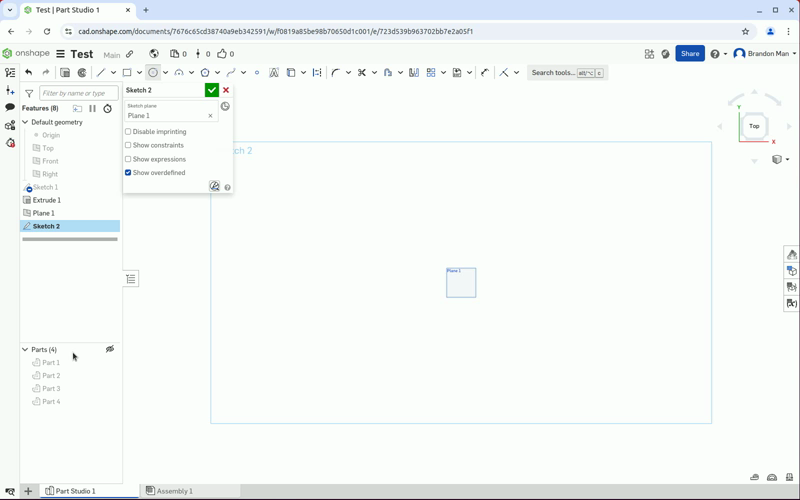
mouse_move(523, 329)
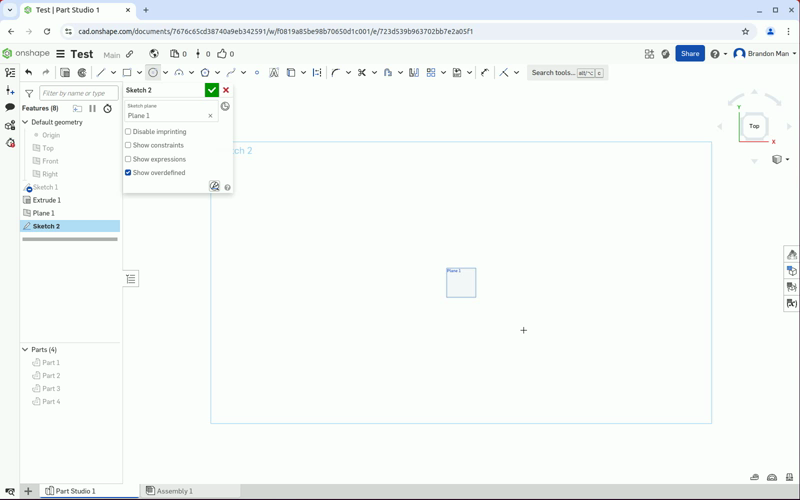
click(523, 329)
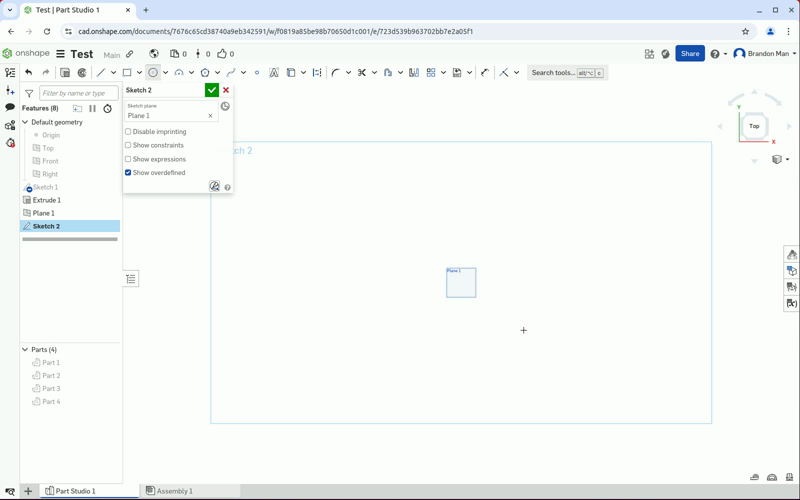
key_up(shift)
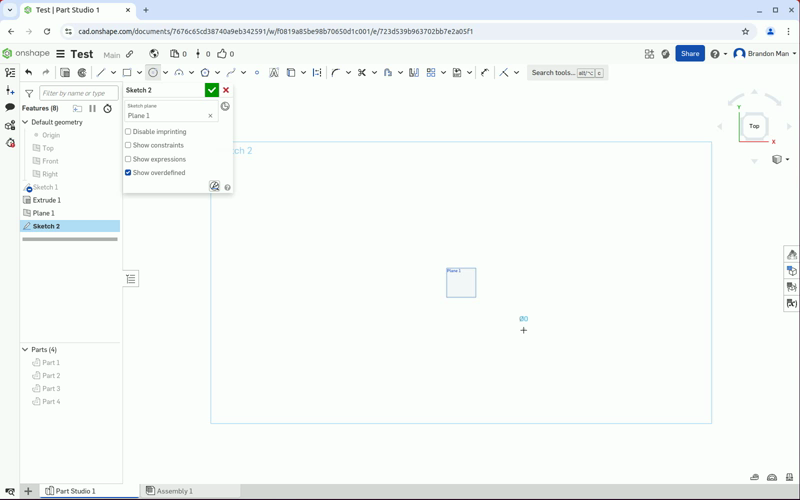
mouse_move(526, 329)
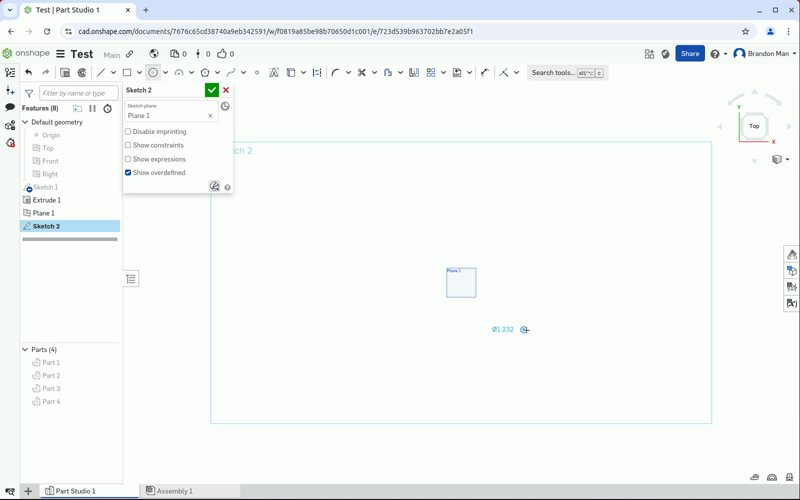
click(526, 329)
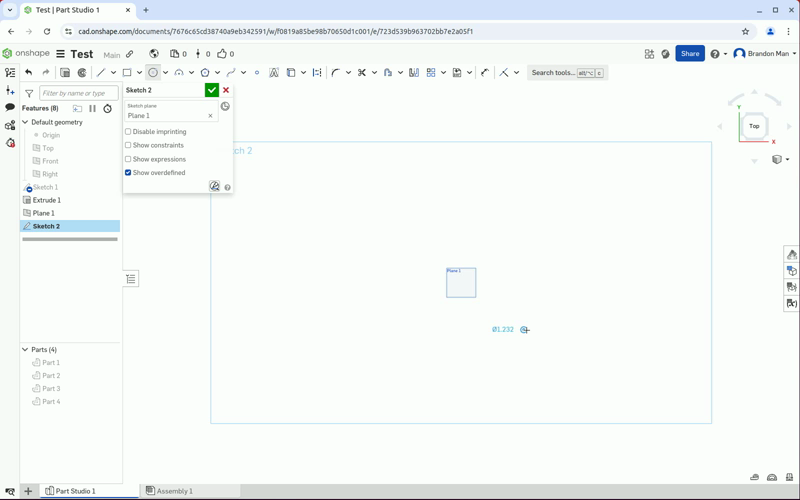
key(esc)
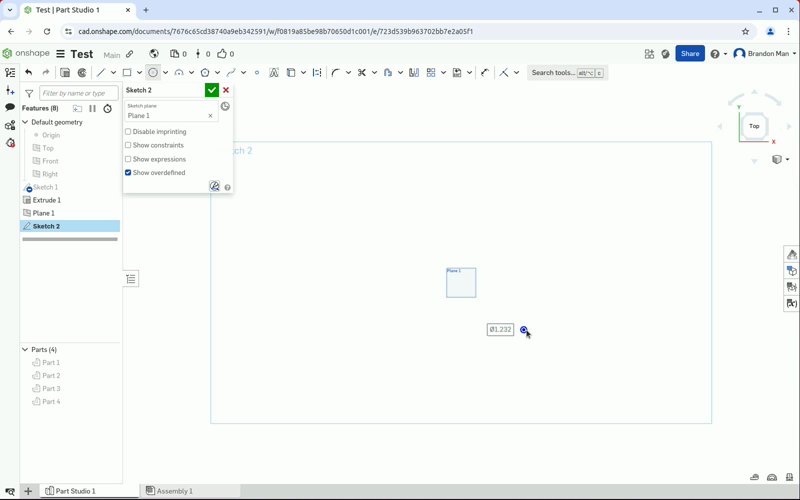
mouse_move(522, 330)
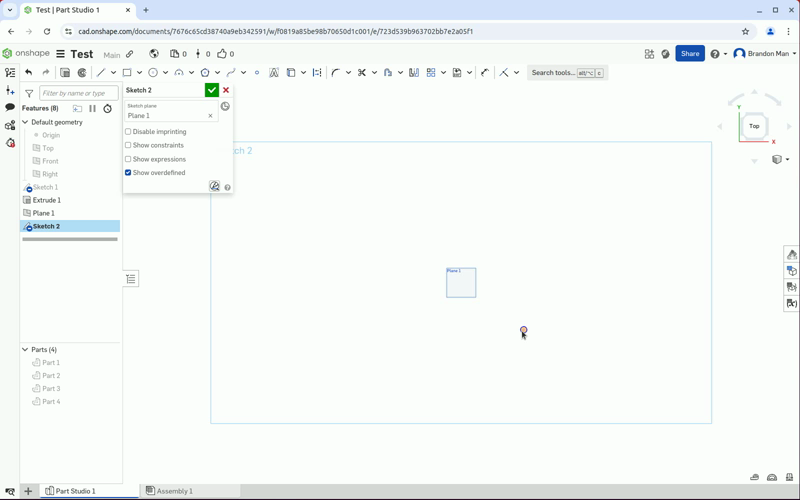
scroll(6)
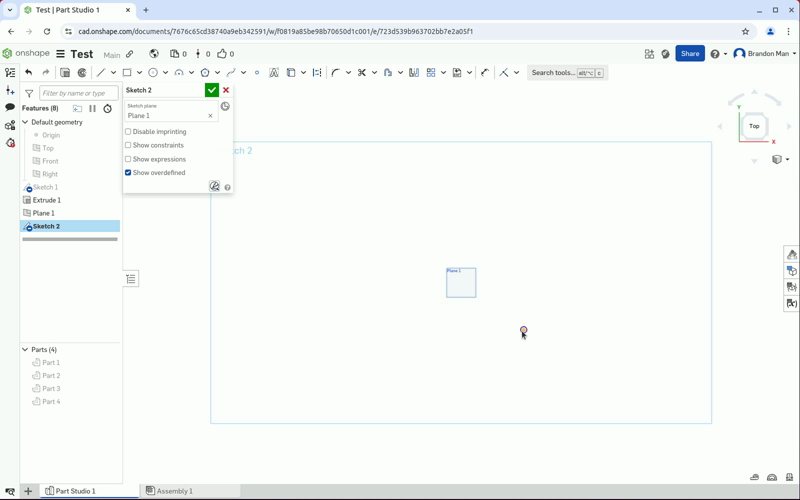
scroll(6)
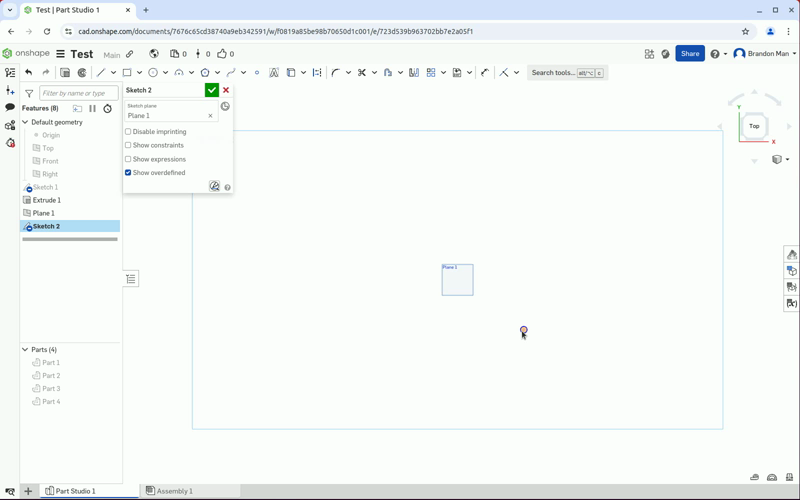
scroll(6)
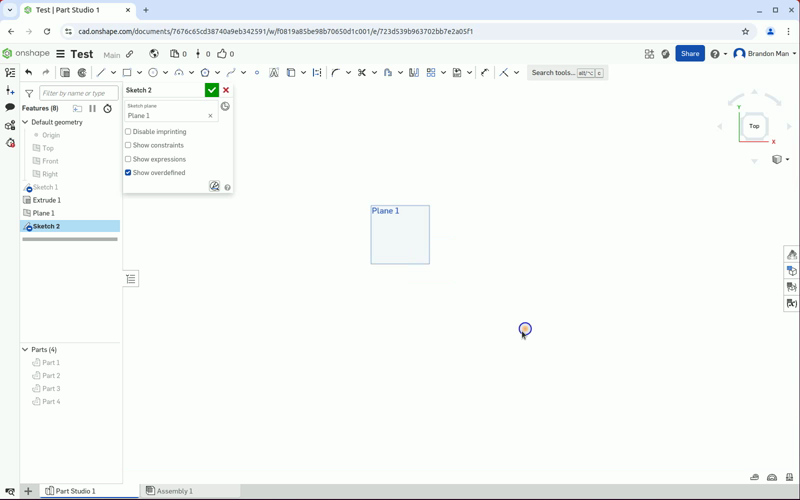
scroll(6)
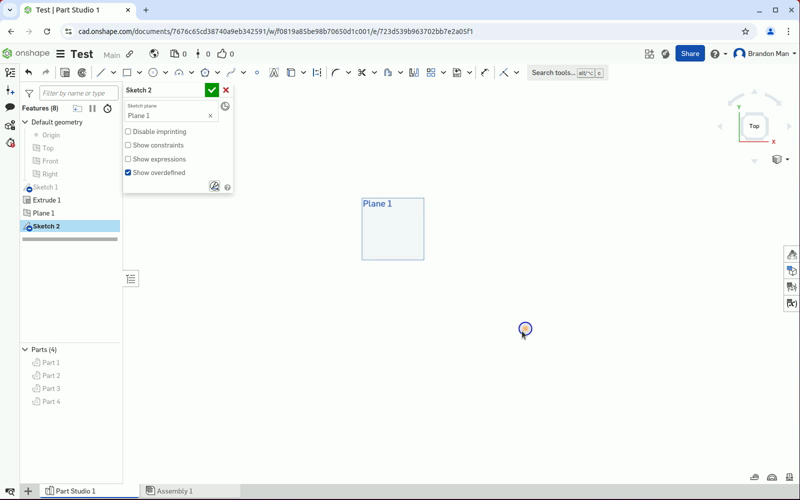
scroll(6)
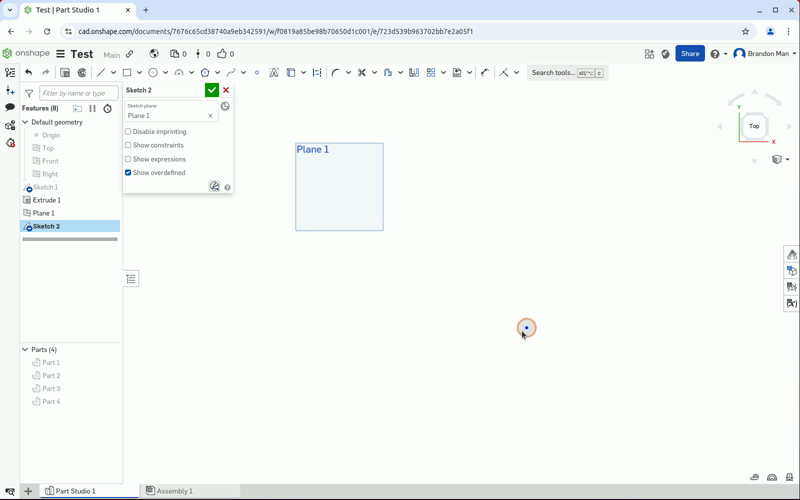
scroll(6)
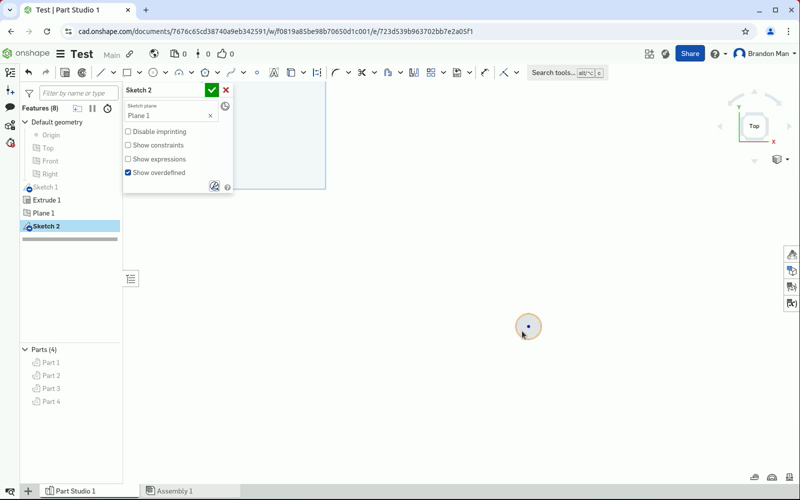
scroll(6)
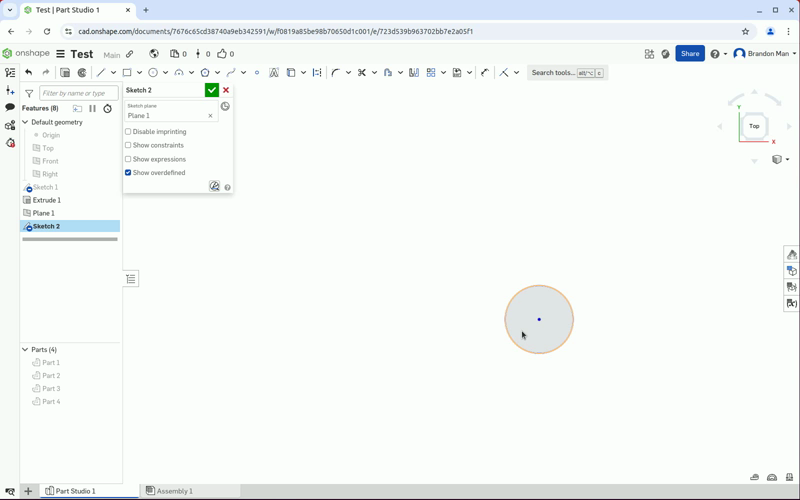
click(522, 330)
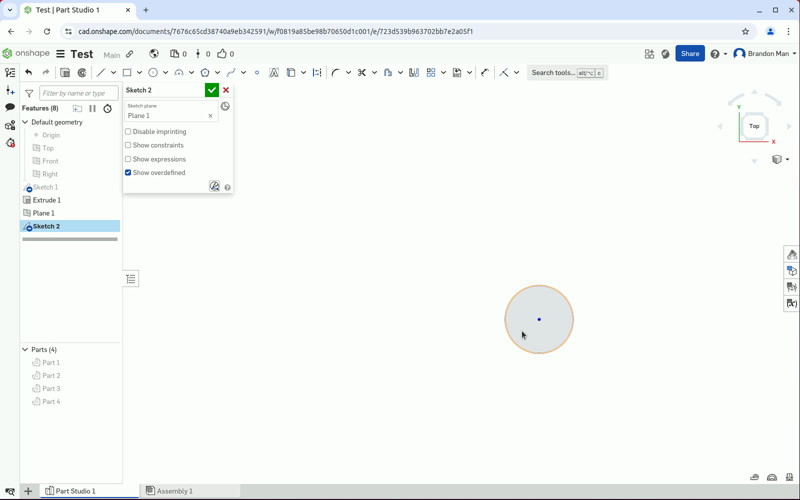
scroll(-6)
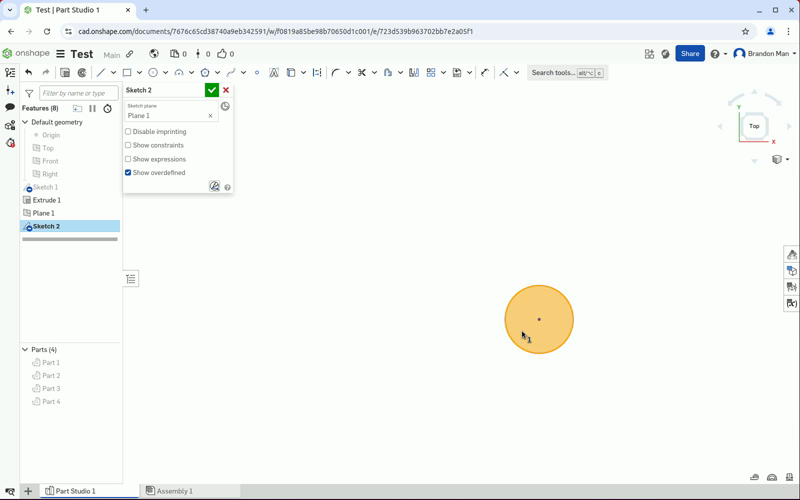
scroll(-6)
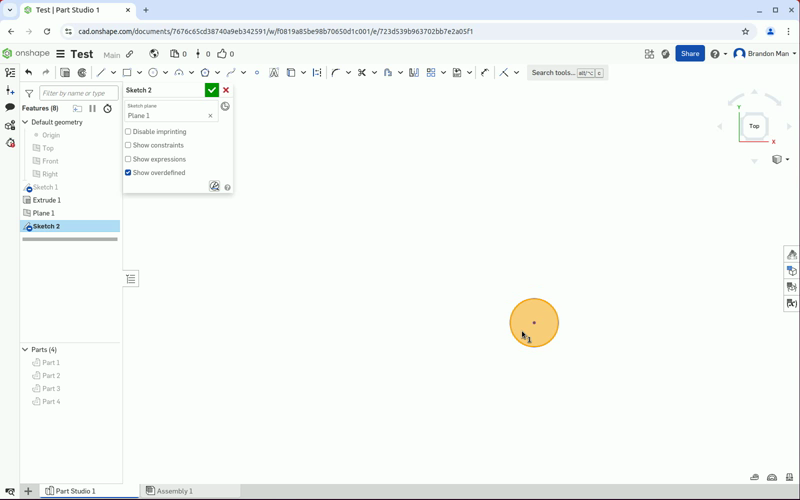
scroll(-6)
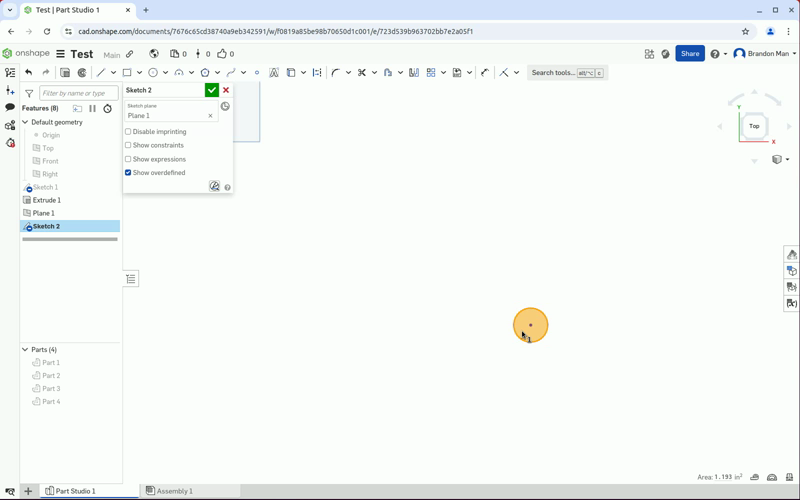
scroll(-6)
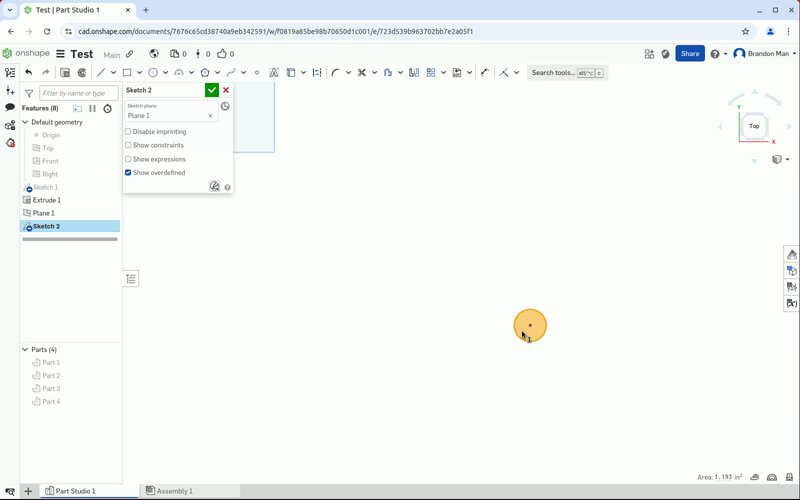
scroll(-6)
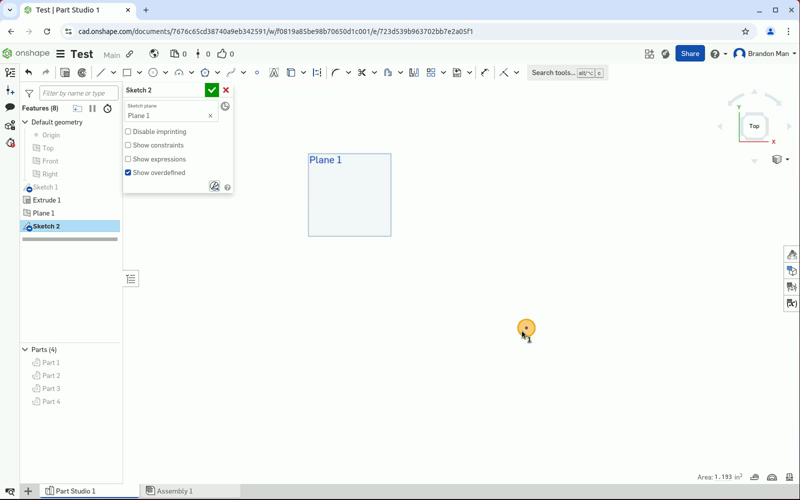
scroll(-6)
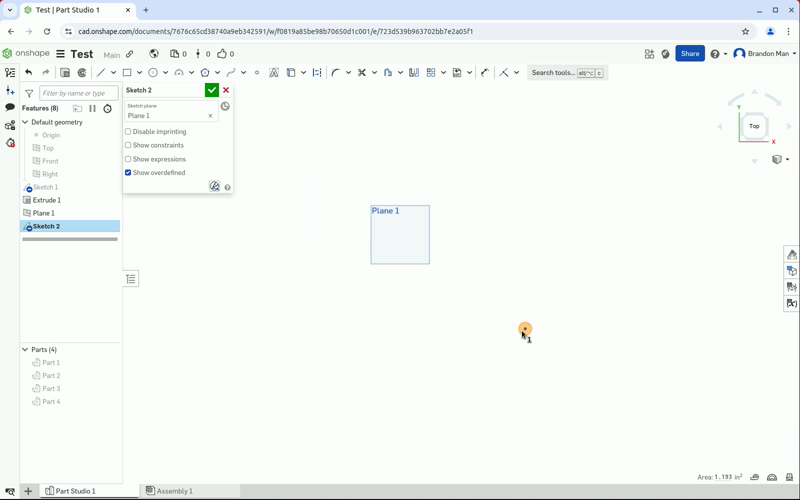
scroll(-6)
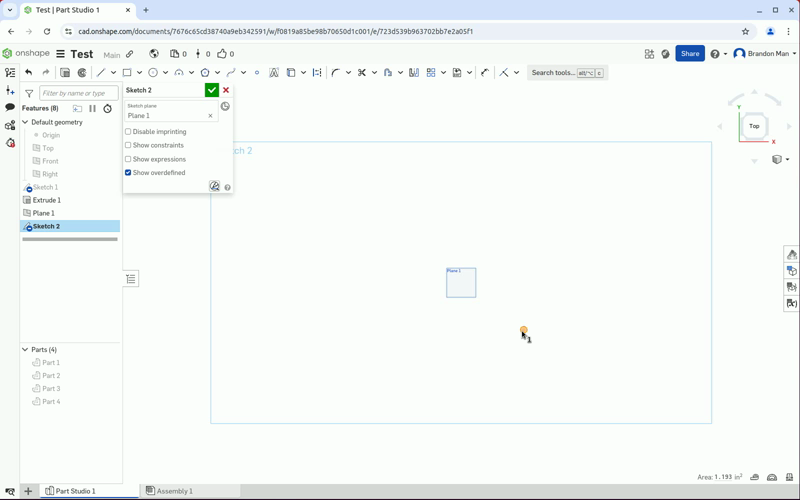
mouse_move(73, 352)
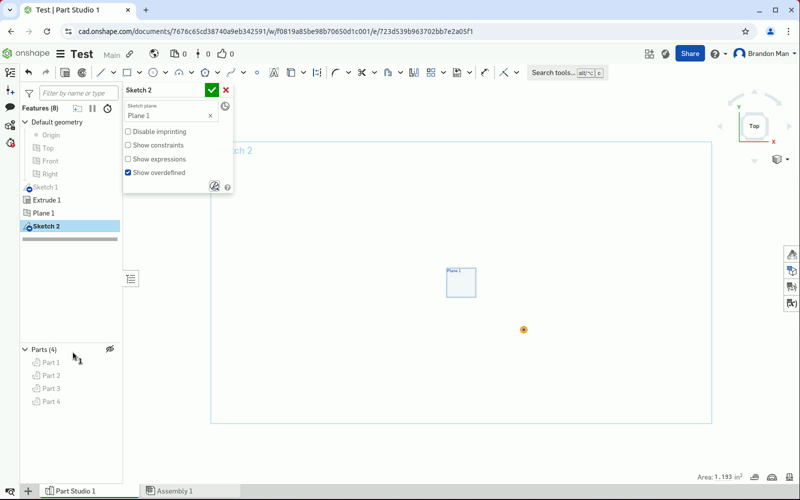
key(shift+y)
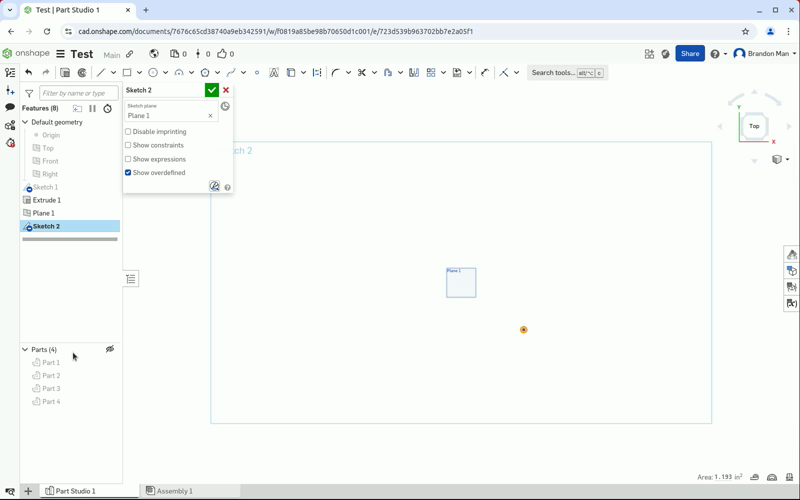
key(shift+e)
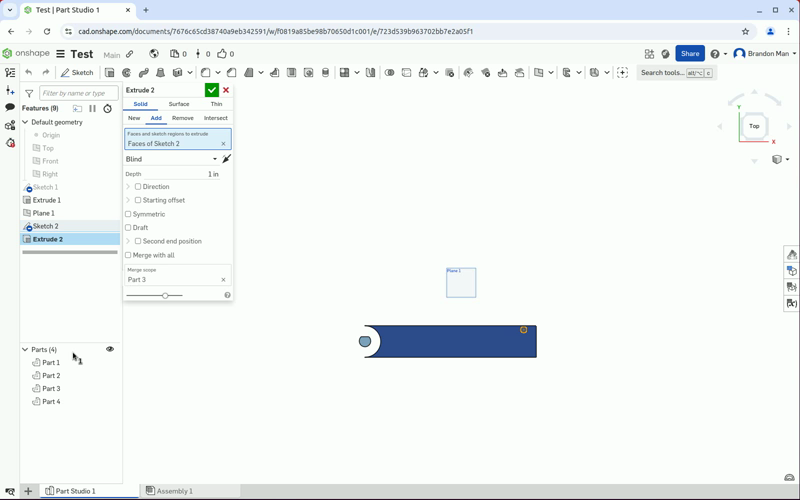
mouse_move(143, 106)
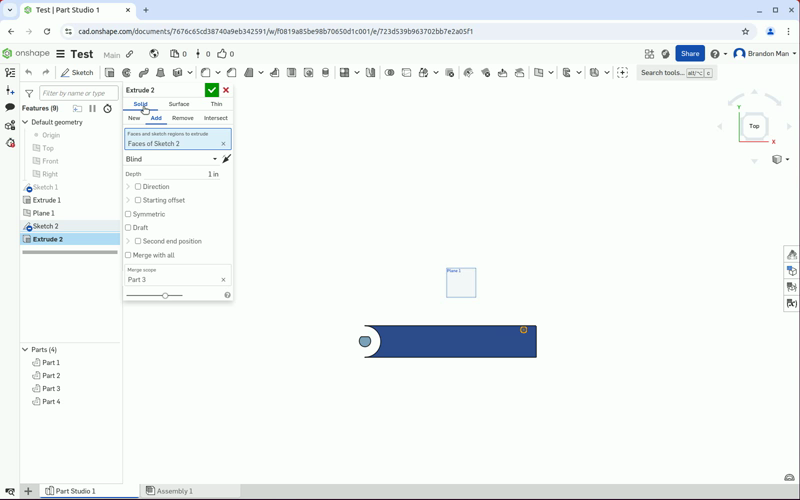
click(143, 106)
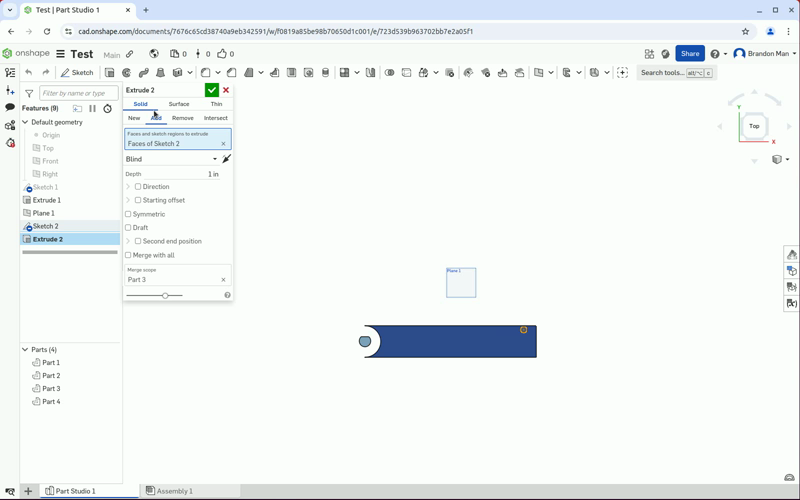
mouse_move(186, 120)
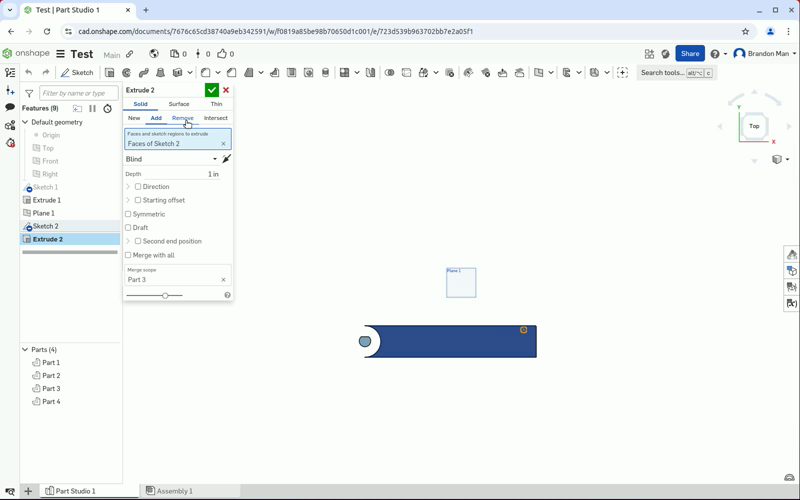
click(186, 120)
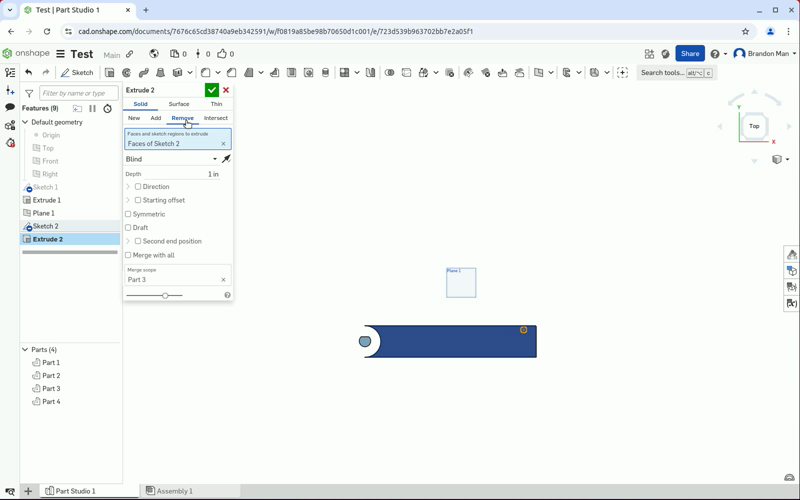
key(tab, 4)
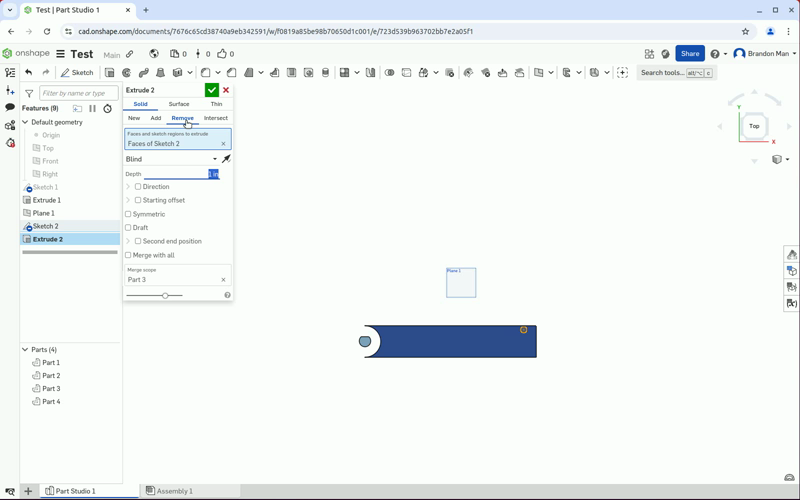
text(0.963)
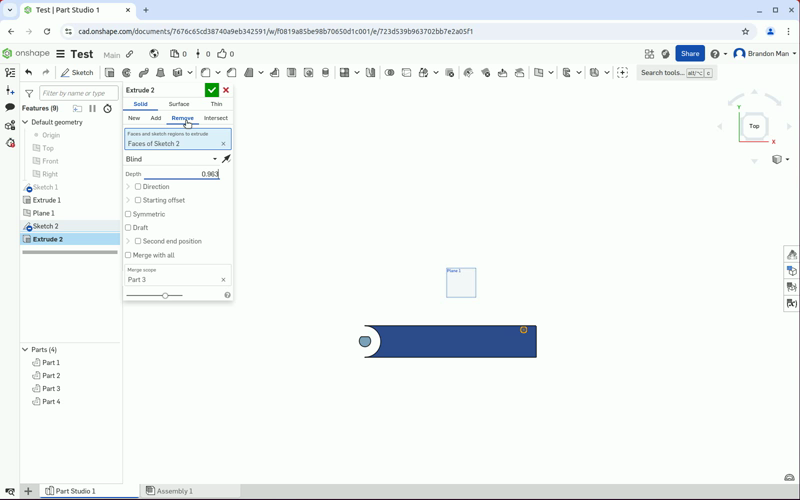
key(tab, 6)
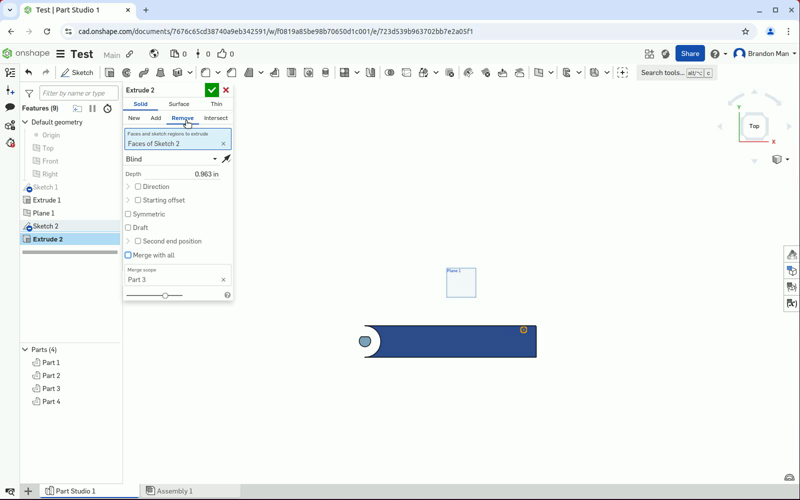
key(space)
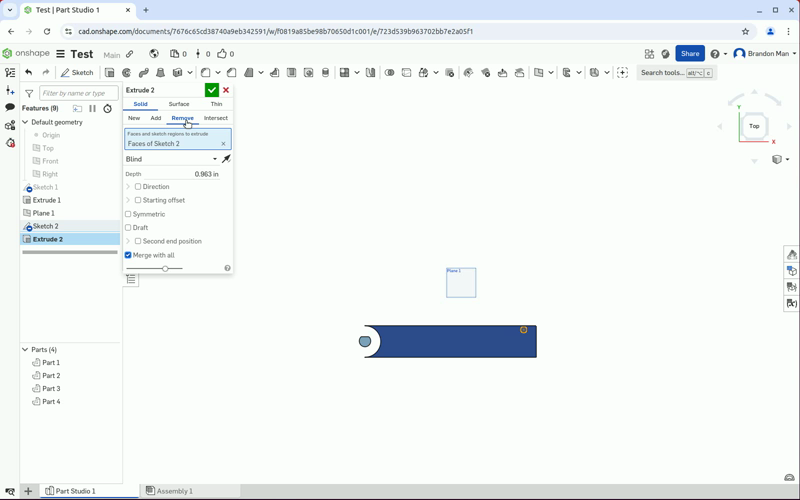
key(enter)
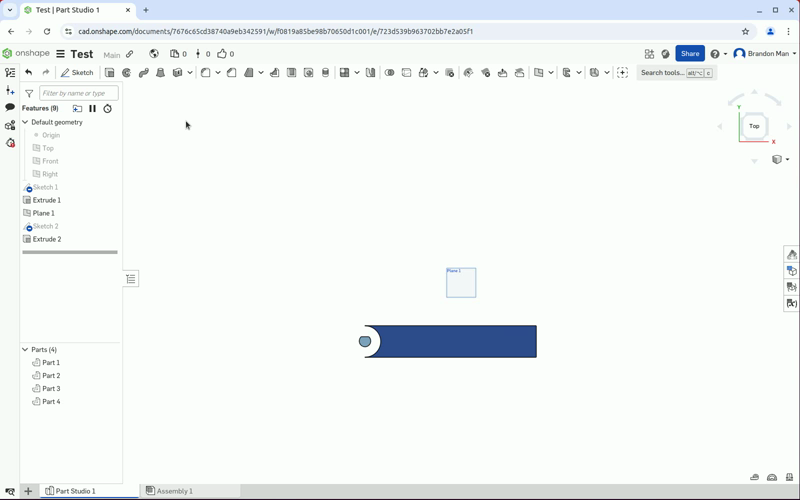
key(shift+h)
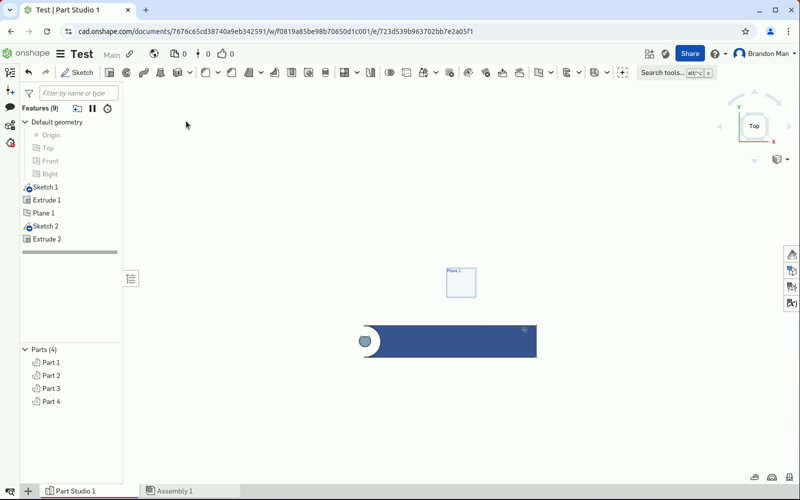
key(shift+h)
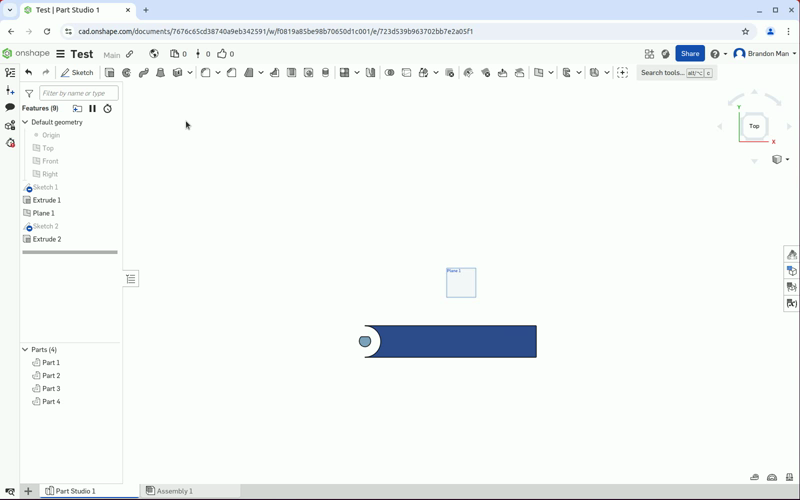
mouse_move(73, 189)
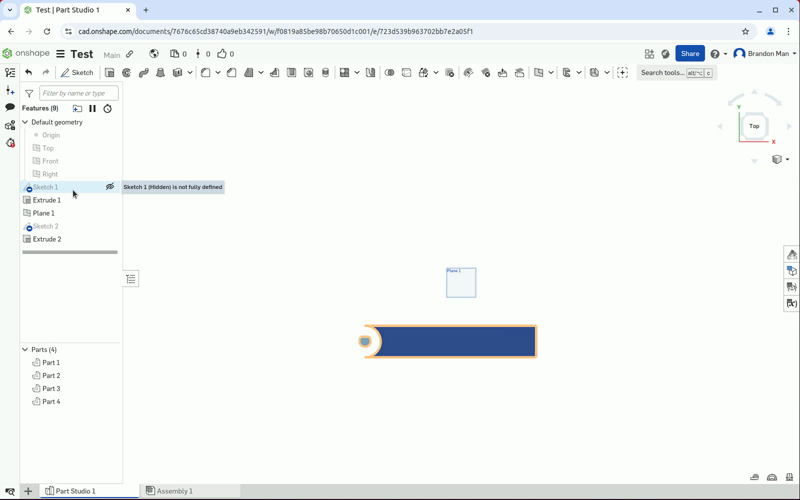
click(73, 189)
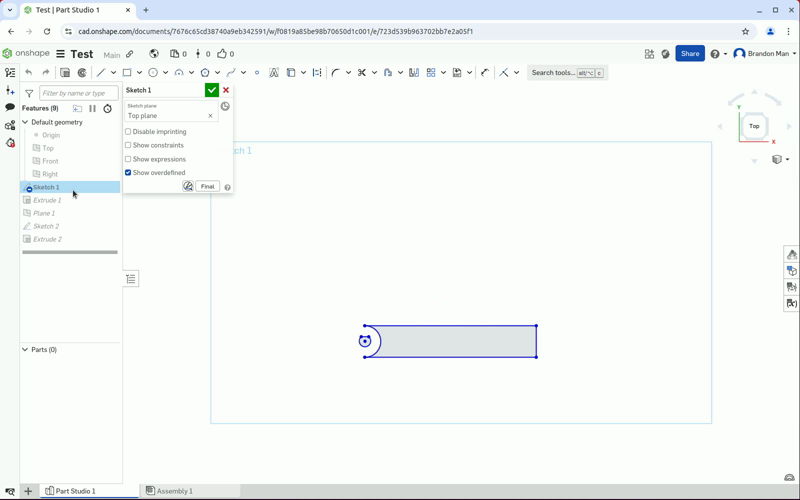
mouse_move(229, 92)
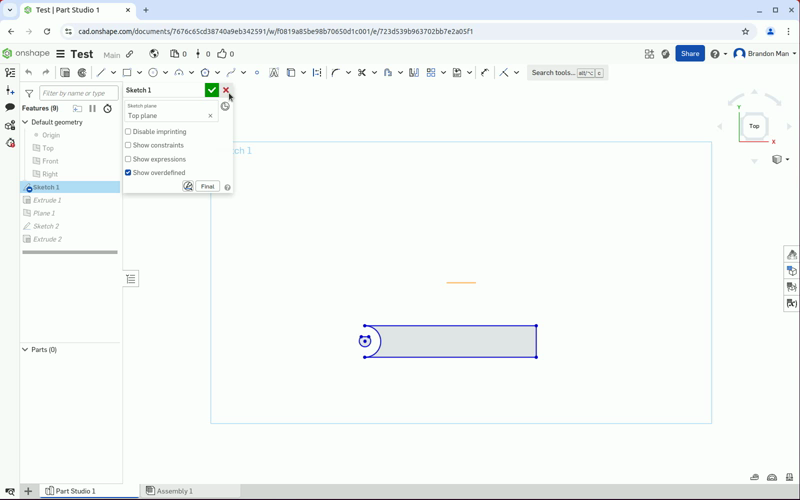
click(229, 92)
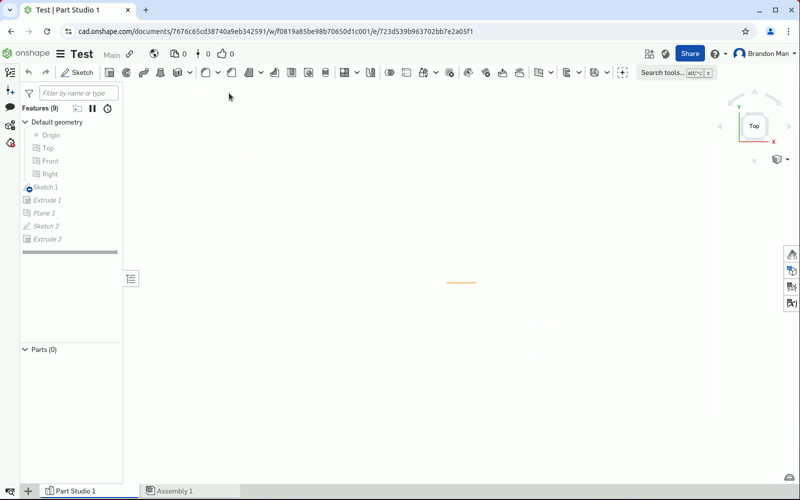
key(shift+s)
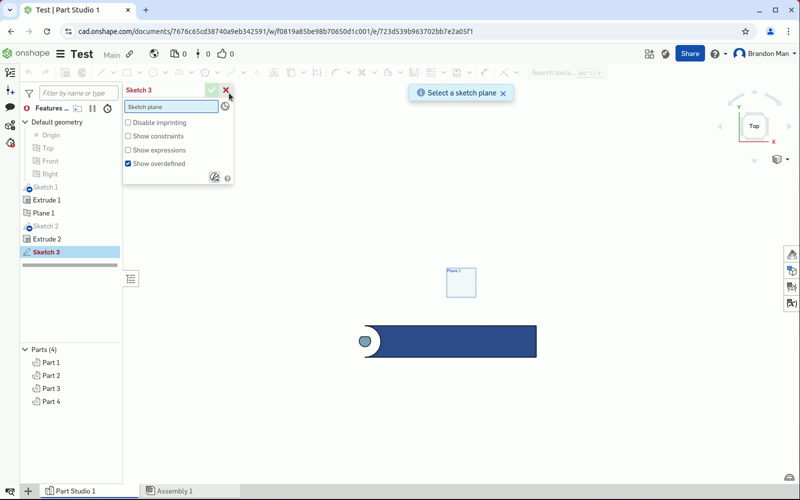
mouse_move(73, 215)
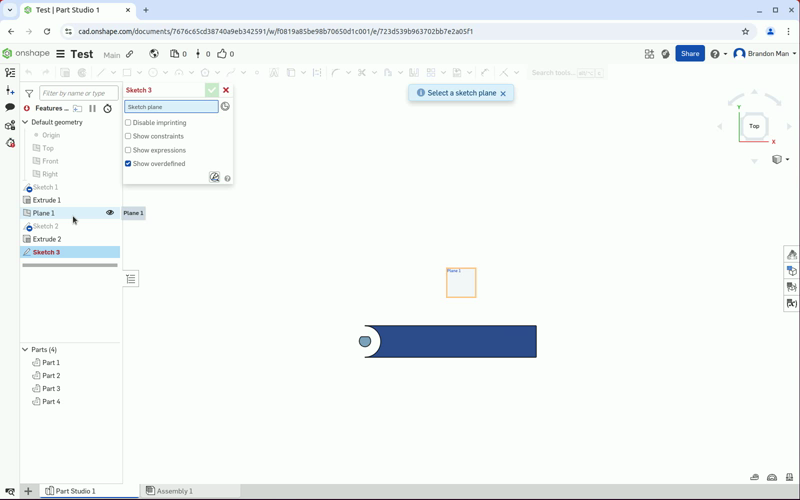
click(73, 215)
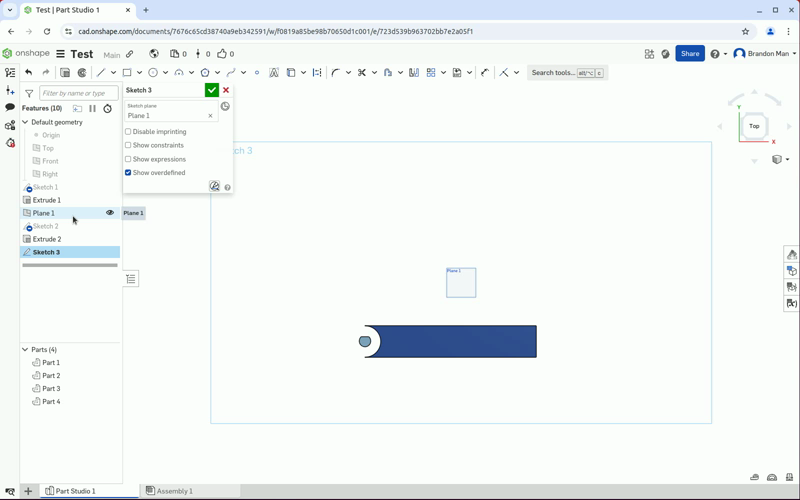
mouse_move(73, 352)
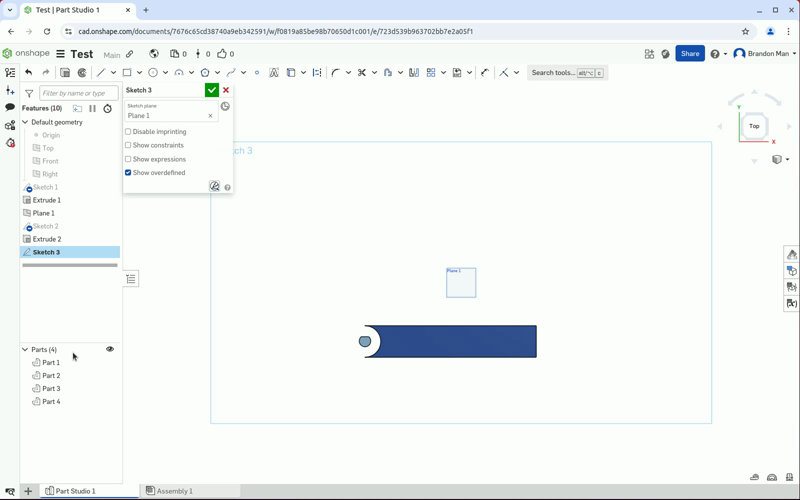
key(y)
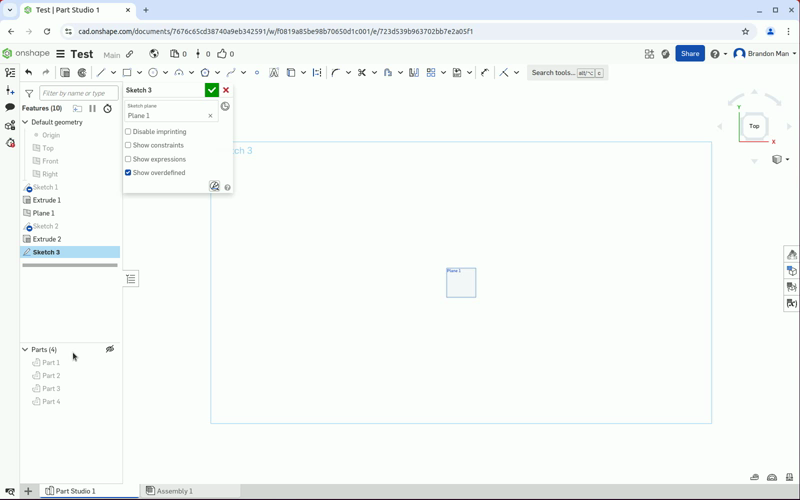
key(c)
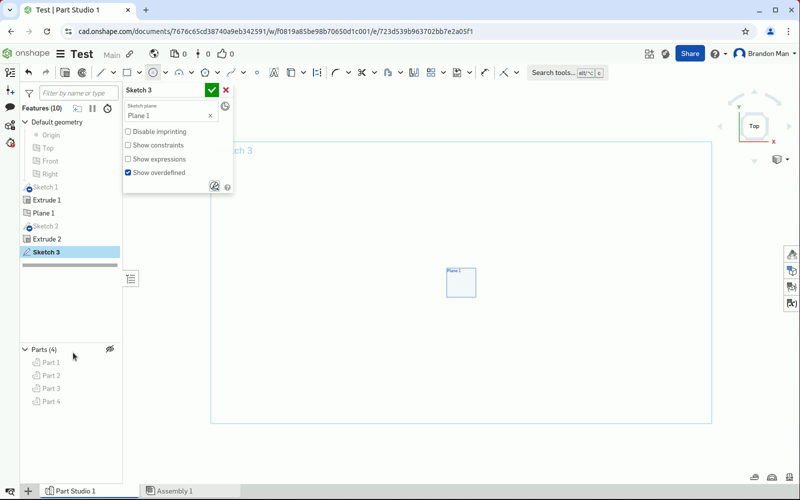
key_down(shift)
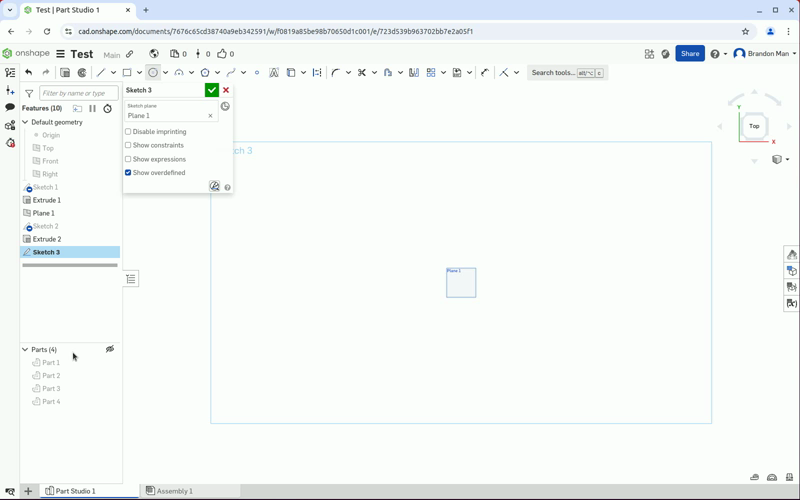
mouse_move(433, 347)
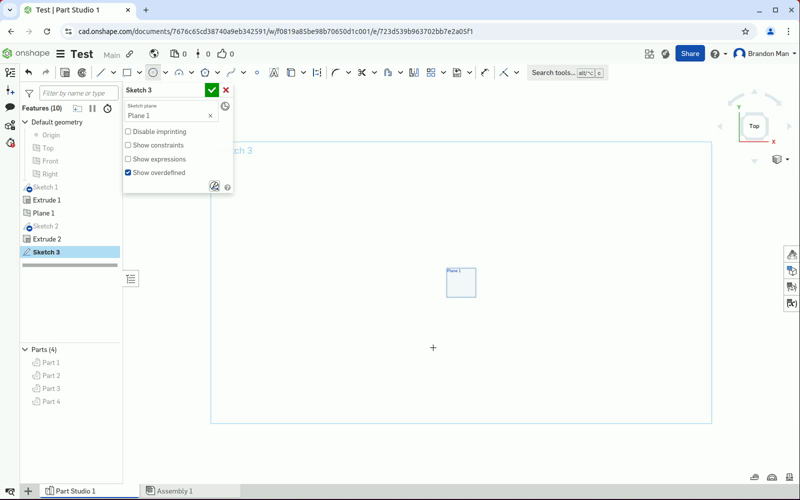
click(433, 347)
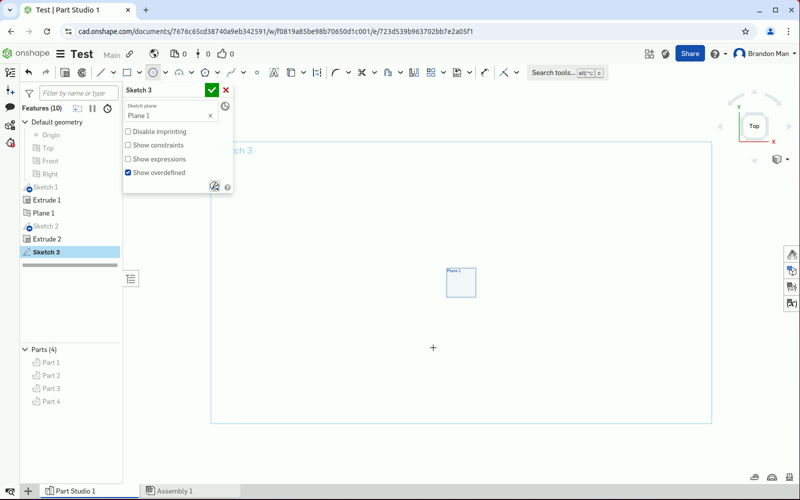
key_up(shift)
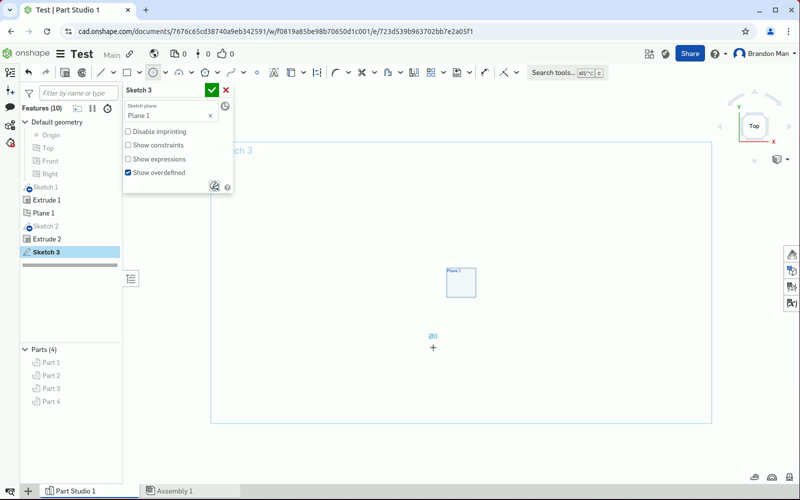
mouse_move(436, 347)
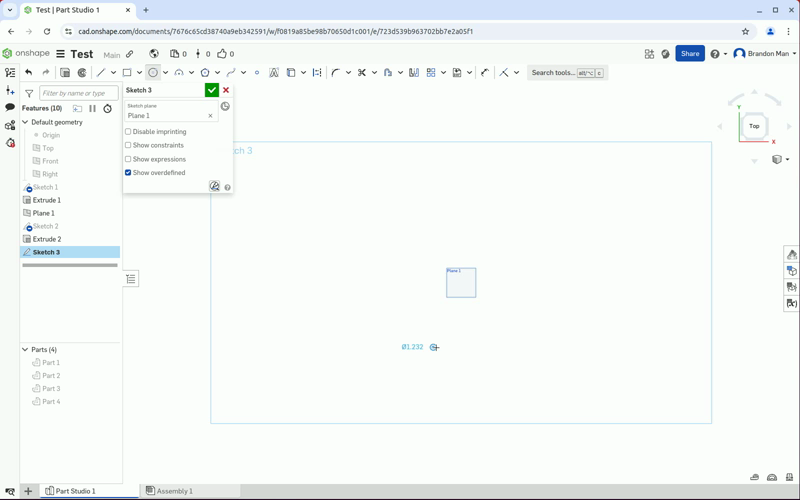
click(436, 347)
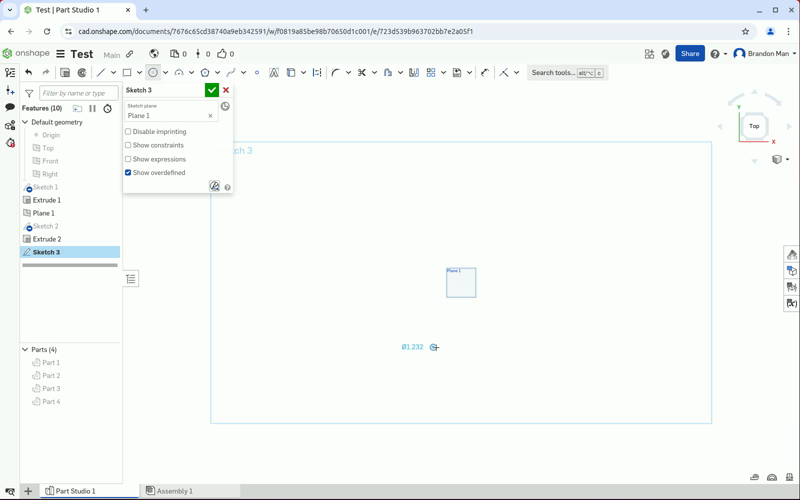
key(esc)
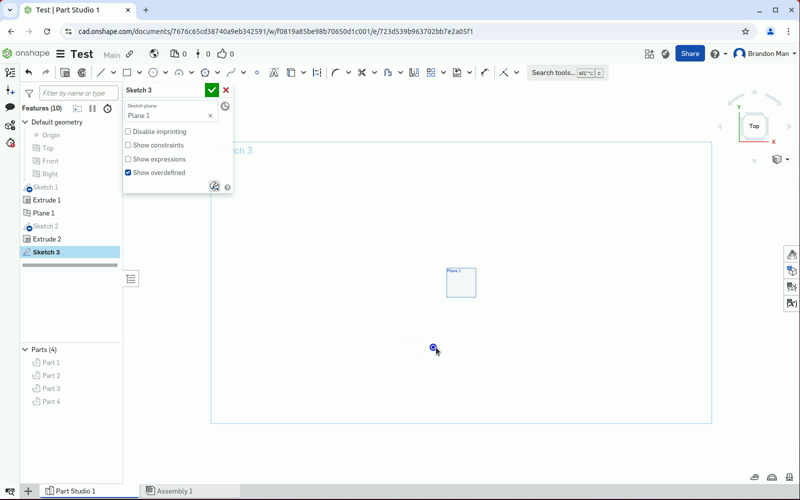
mouse_move(434, 346)
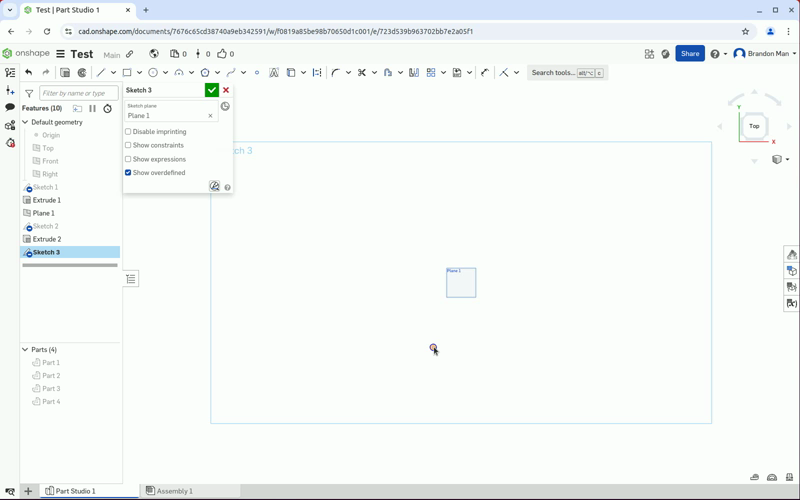
scroll(6)
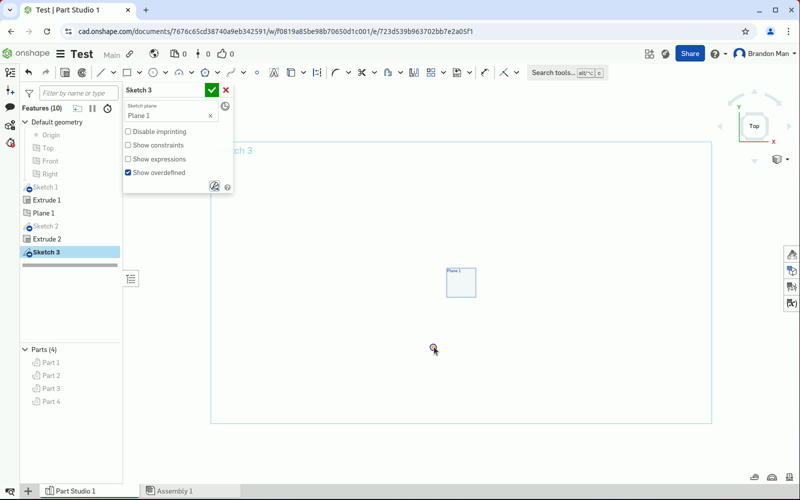
scroll(6)
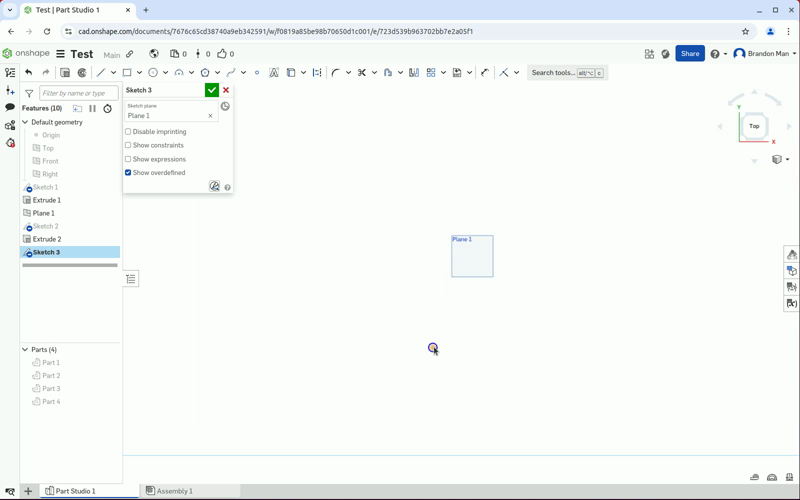
scroll(6)
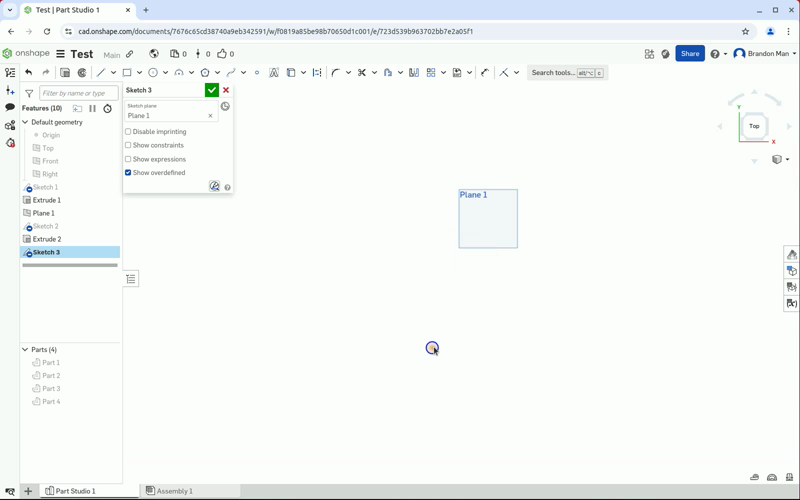
scroll(6)
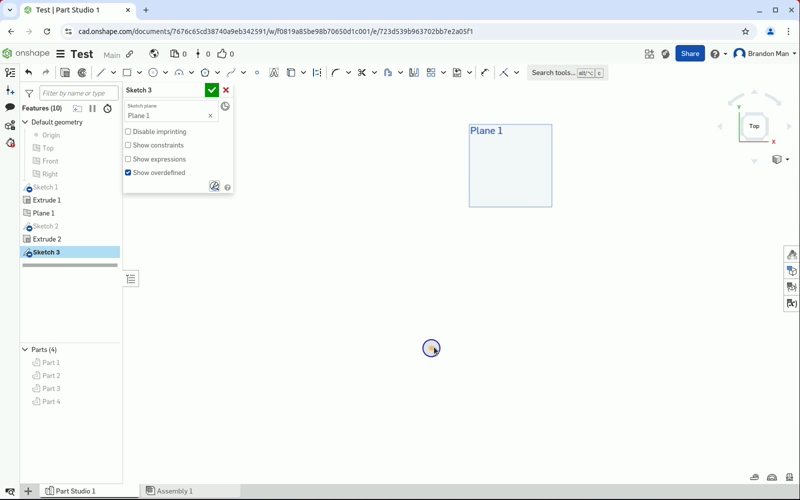
scroll(6)
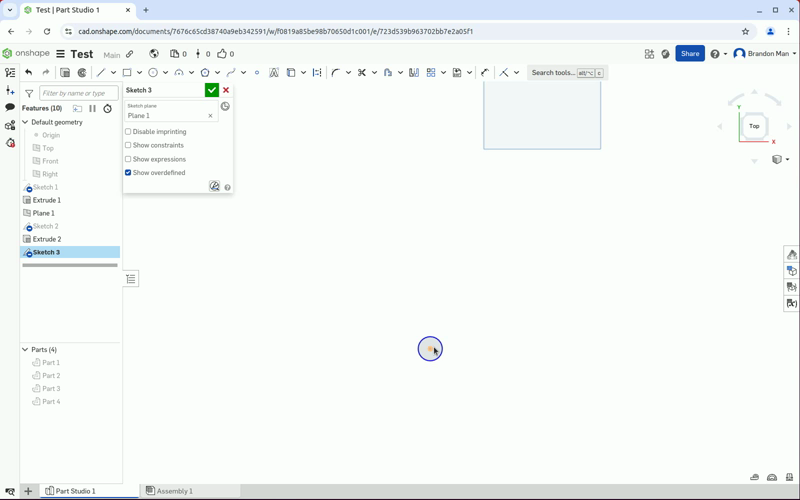
scroll(6)
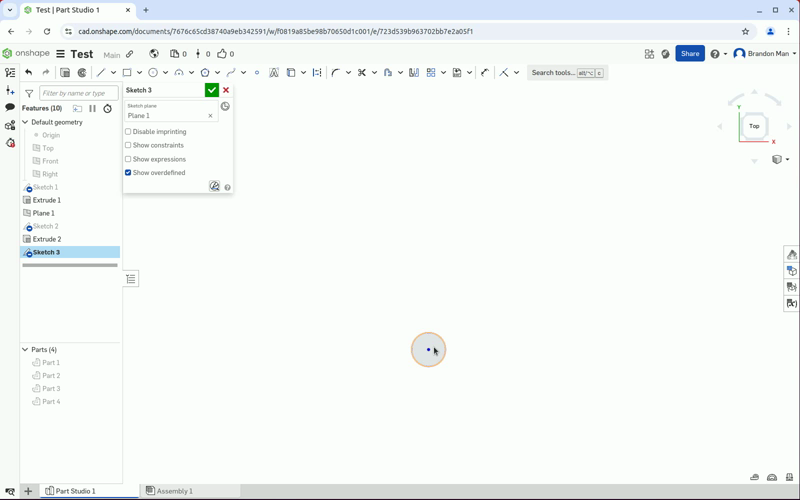
scroll(6)
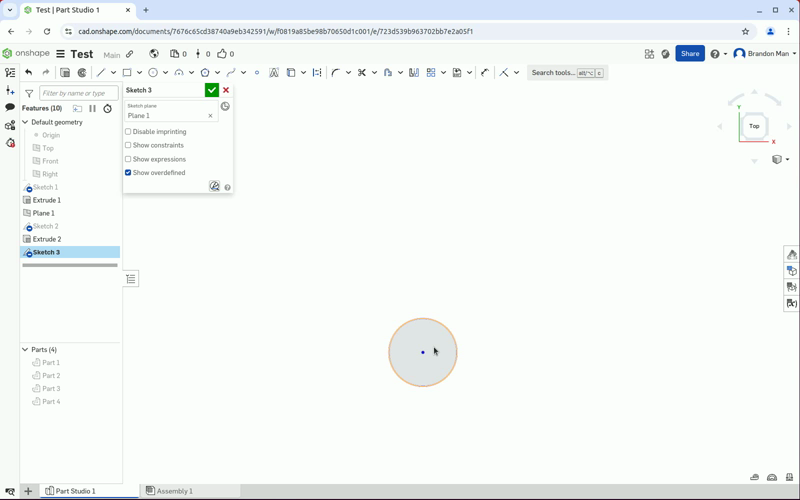
click(434, 346)
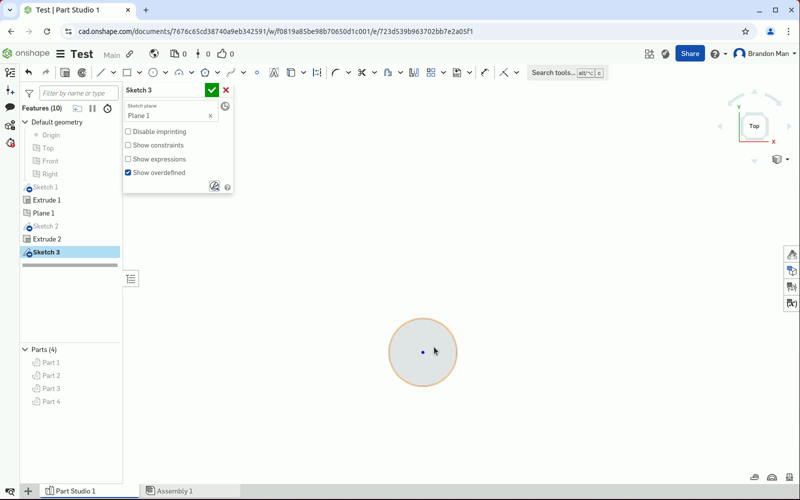
scroll(-6)
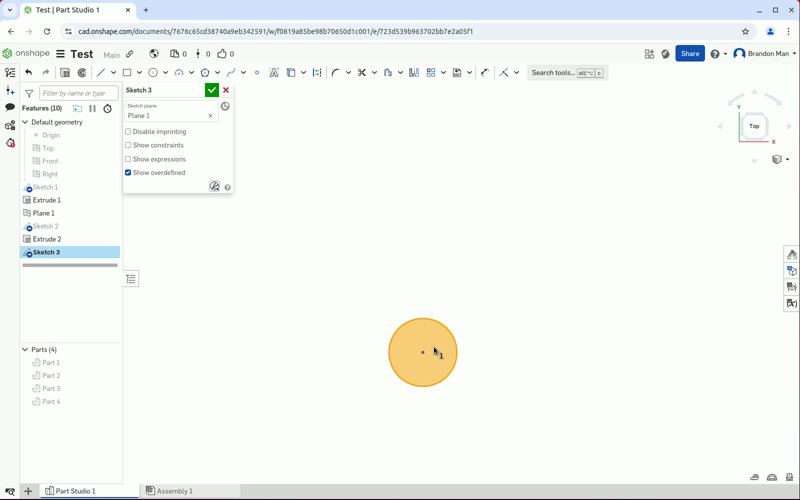
scroll(-6)
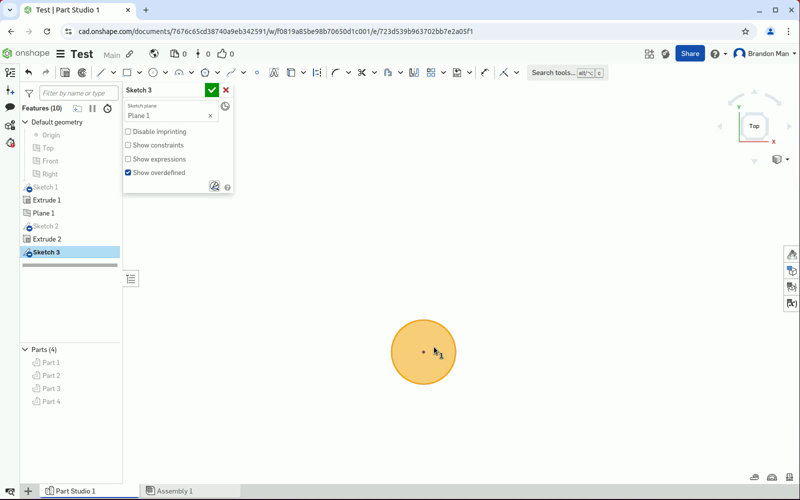
scroll(-6)
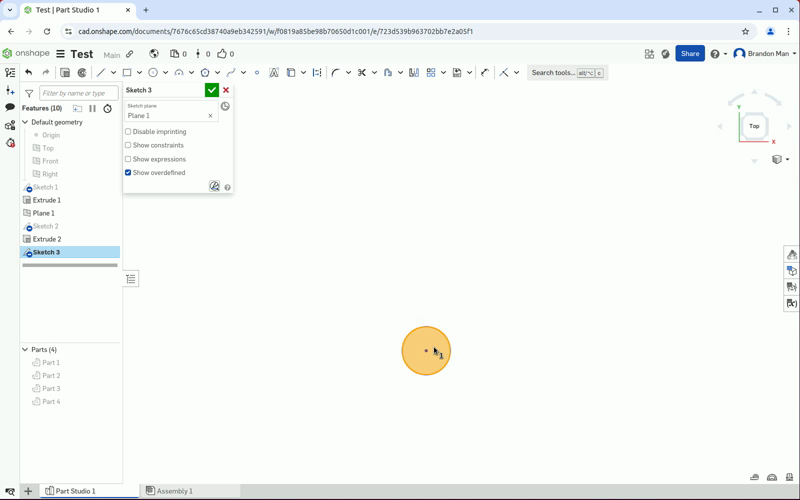
scroll(-6)
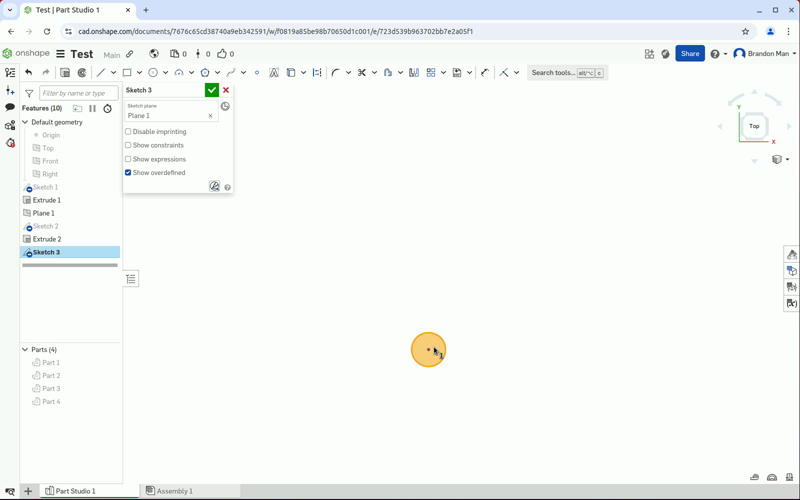
scroll(-6)
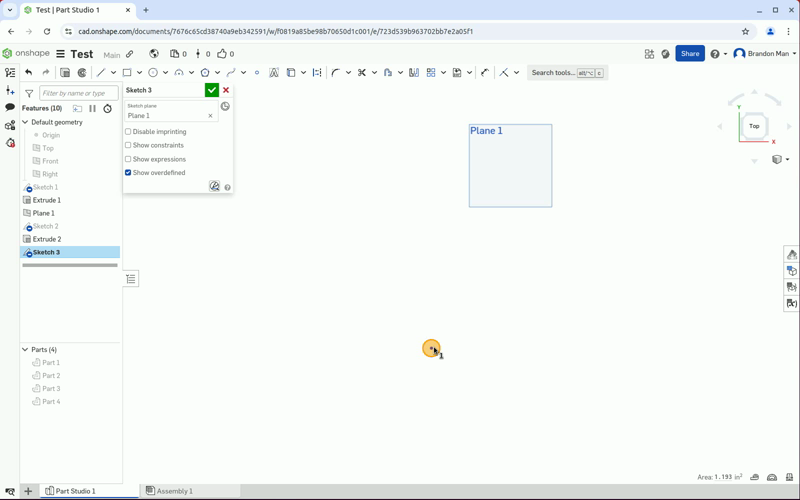
scroll(-6)
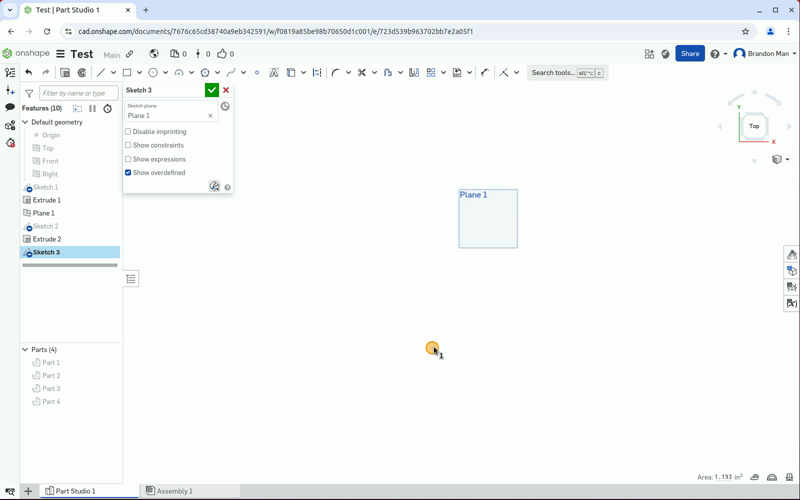
scroll(-6)
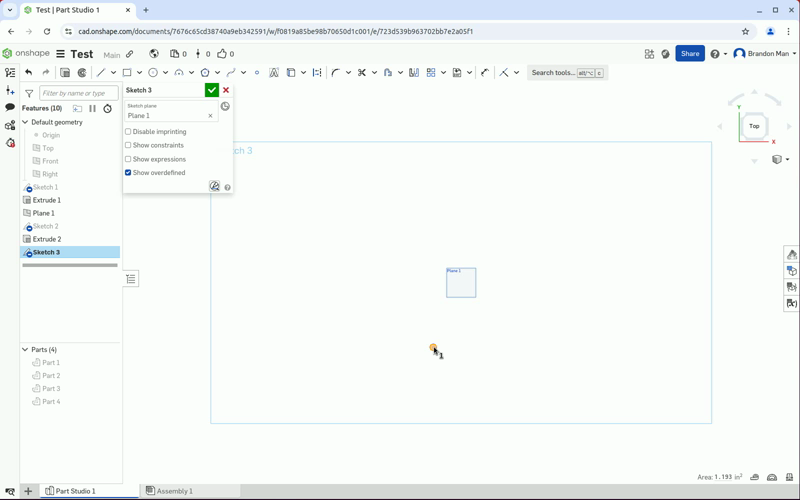
mouse_move(73, 352)
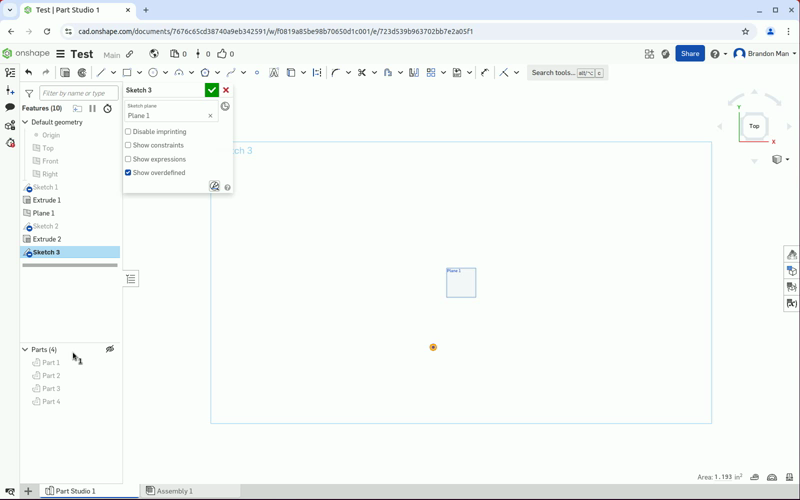
key(shift+y)
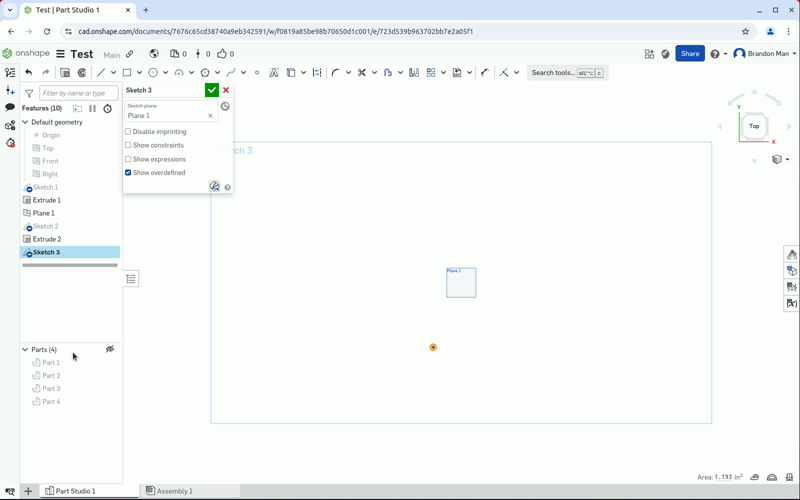
key(shift+e)
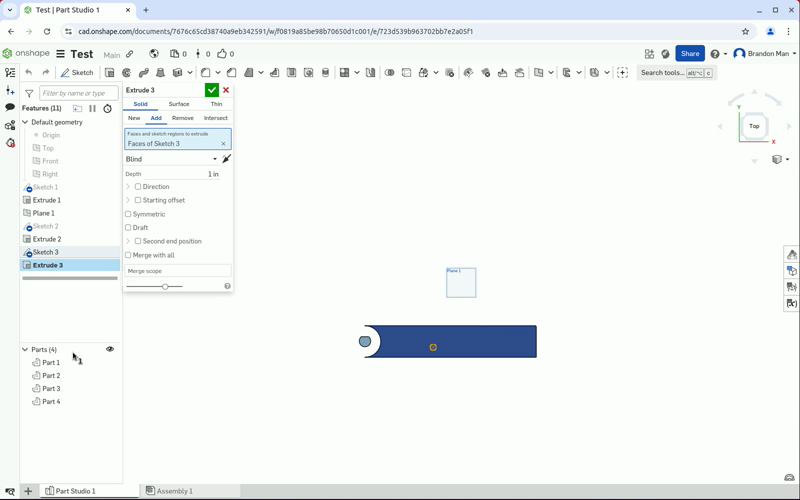
mouse_move(143, 106)
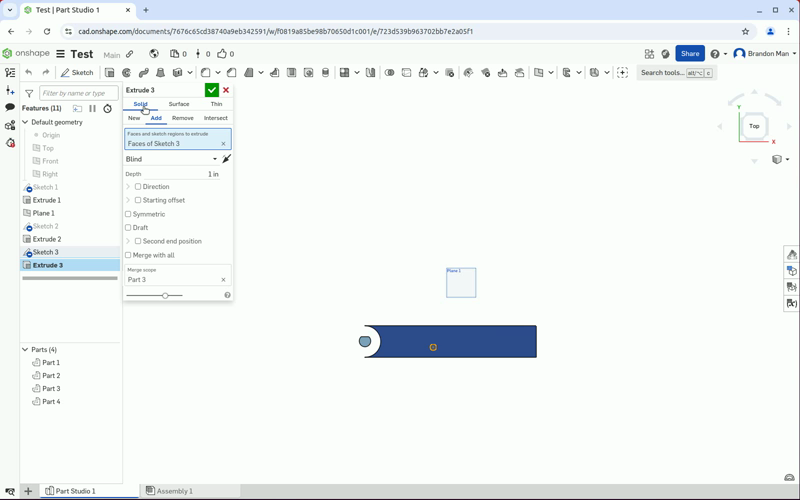
click(143, 106)
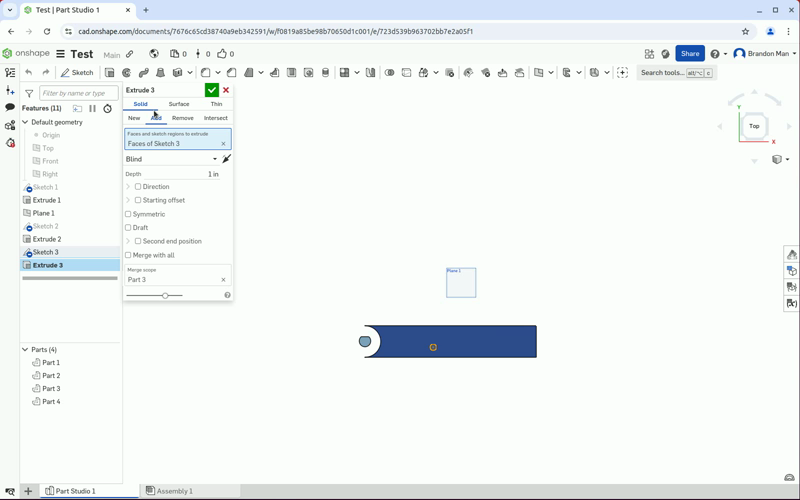
mouse_move(186, 120)
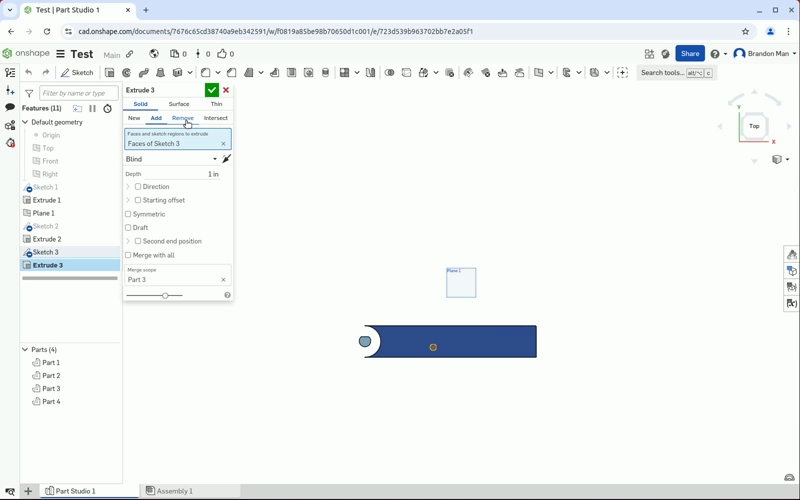
click(186, 120)
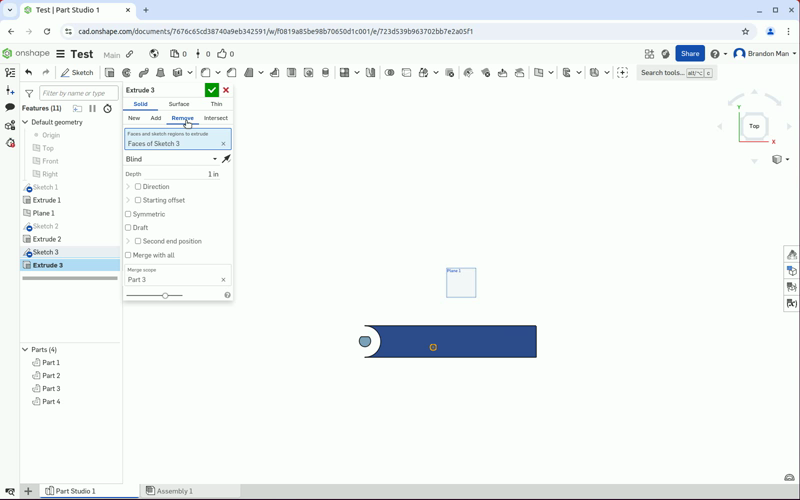
key(tab, 4)
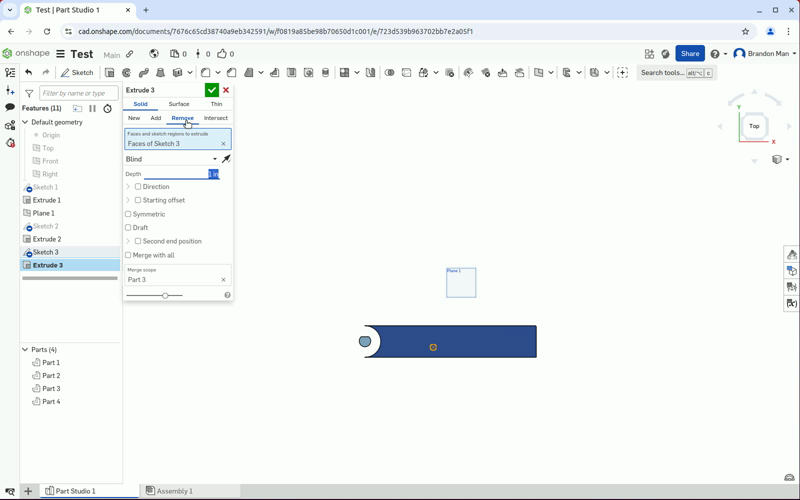
text(0.963)
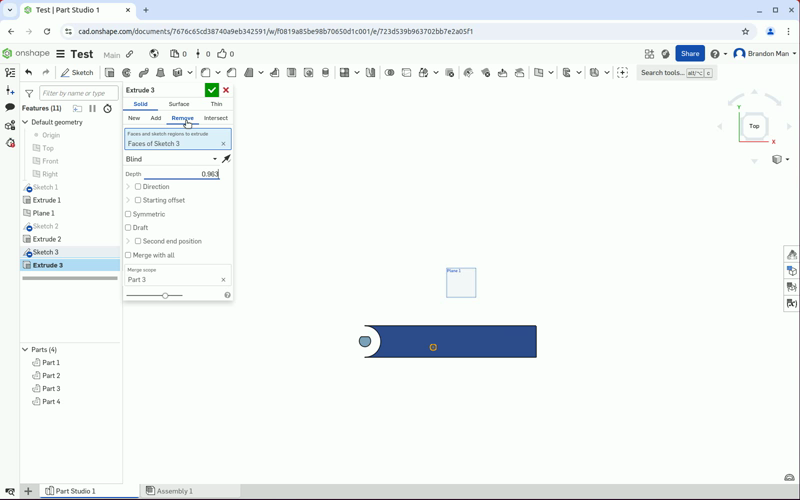
key(tab, 6)
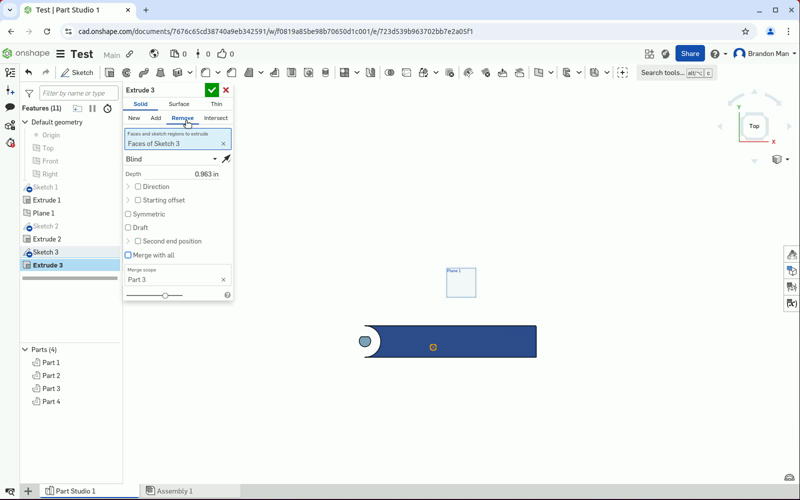
key(space)
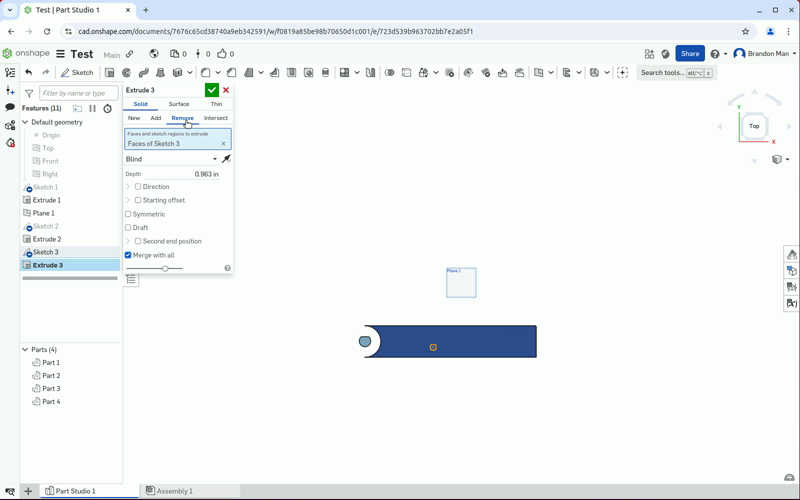
key(enter)
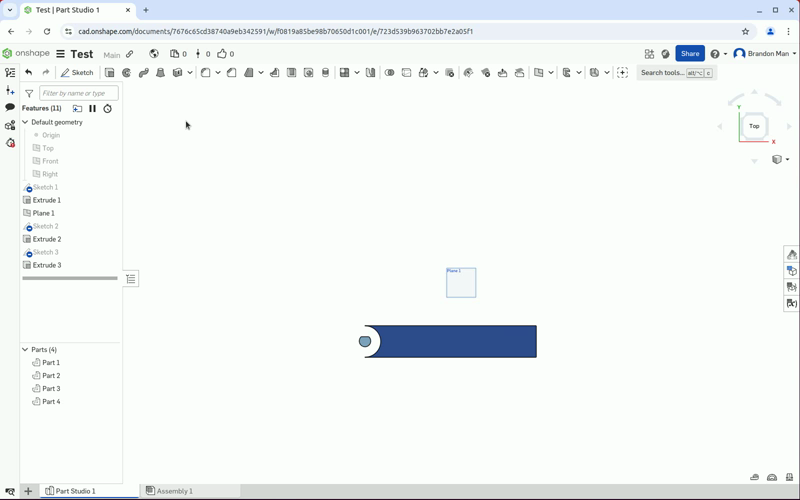
key(shift+h)
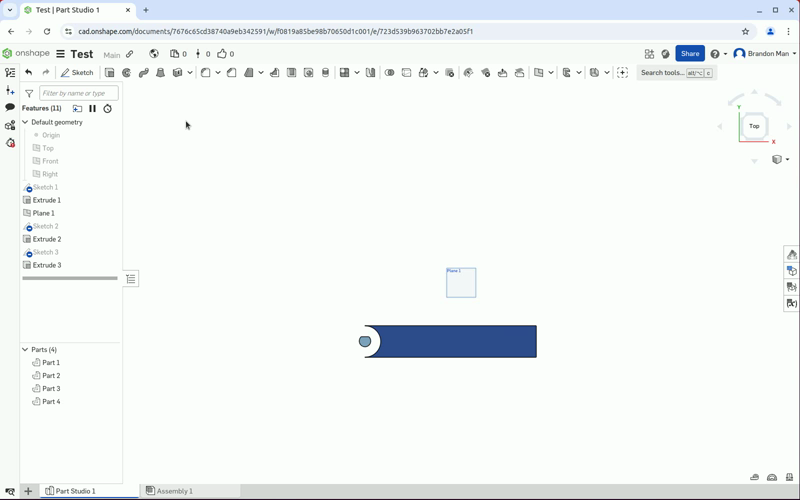
key(shift+h)
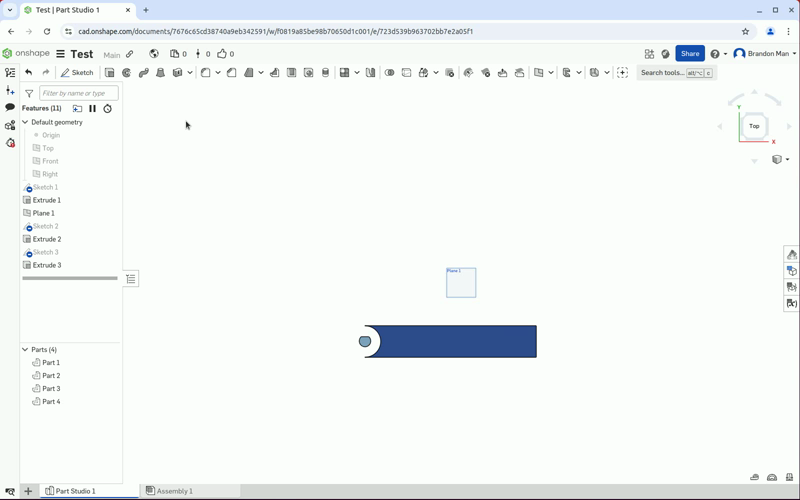
mouse_move(73, 189)
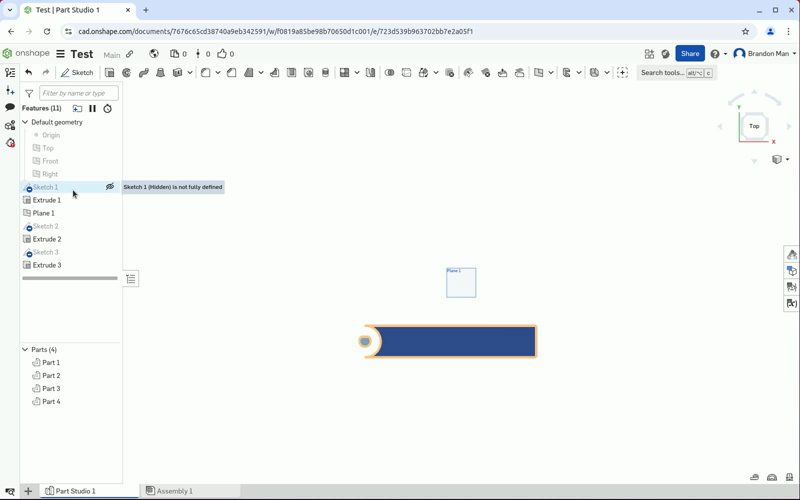
click(73, 189)
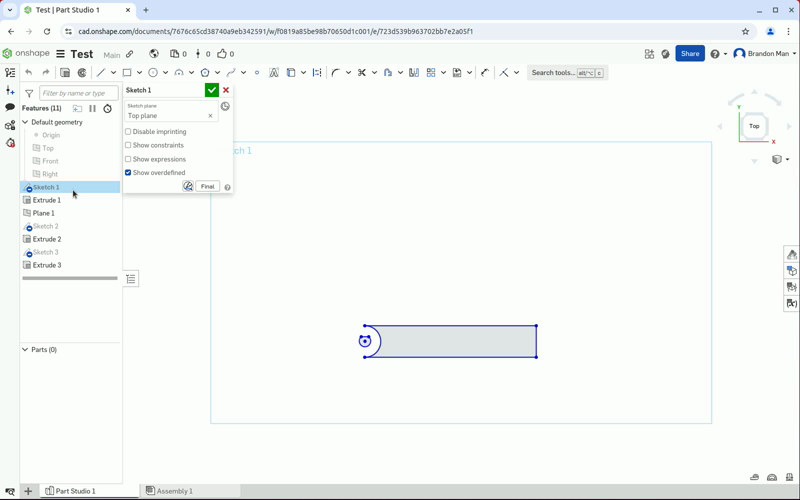
mouse_move(229, 92)
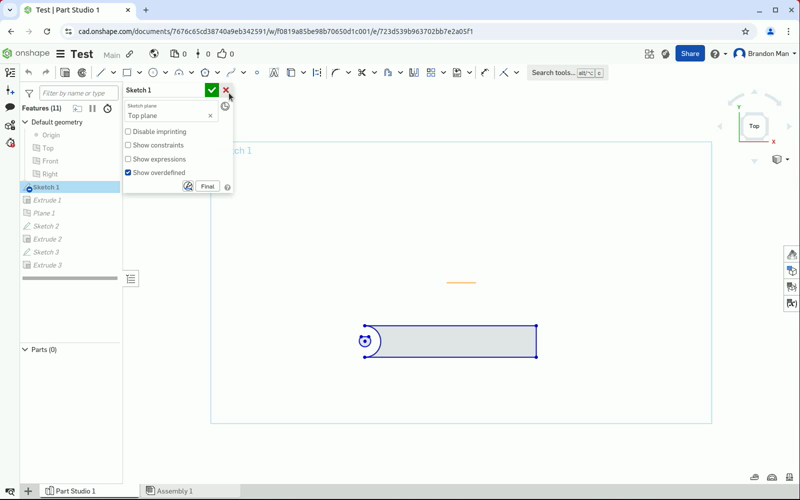
click(229, 92)
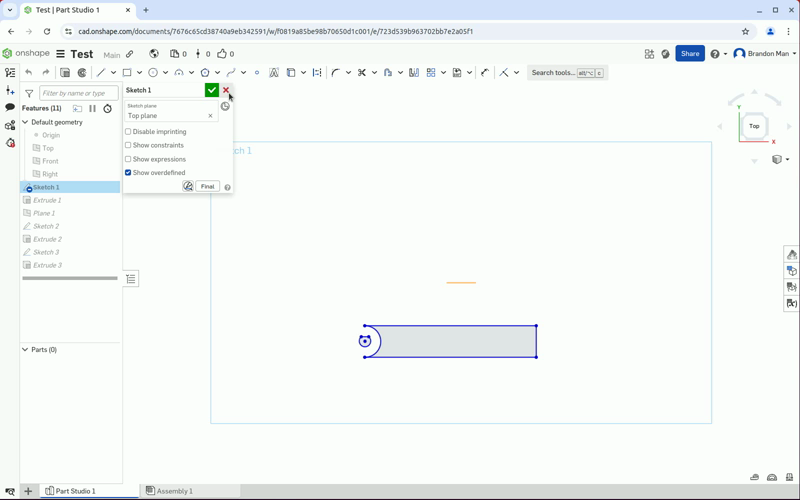
key(shift+s)
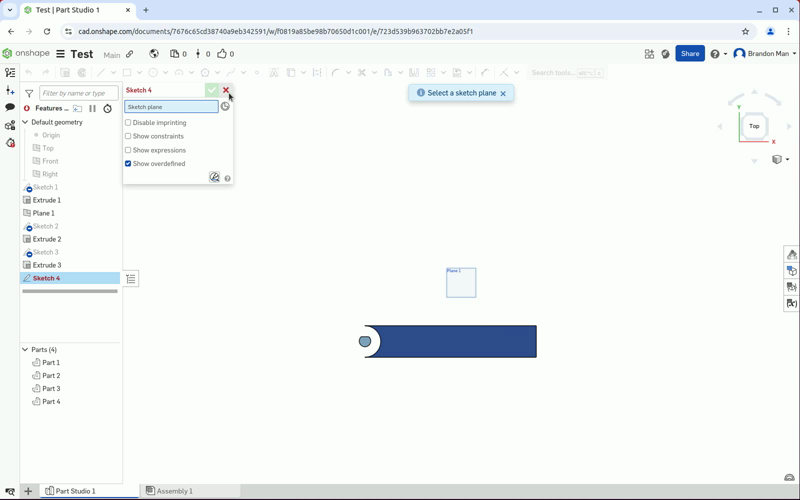
mouse_move(73, 150)
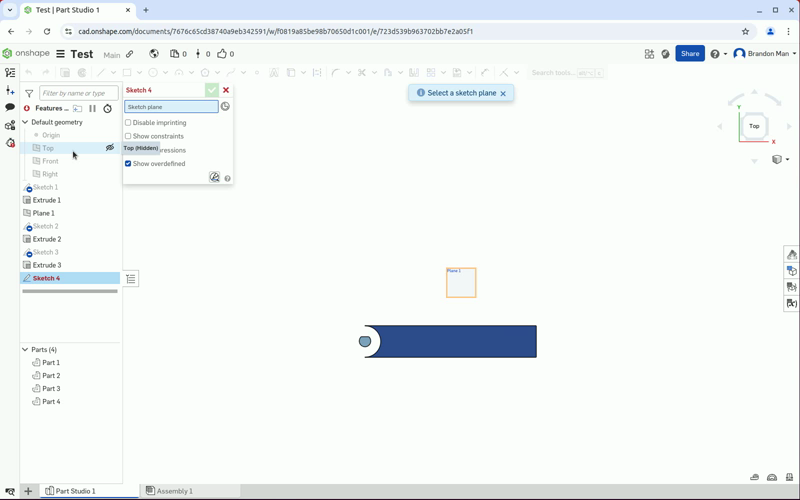
click(73, 150)
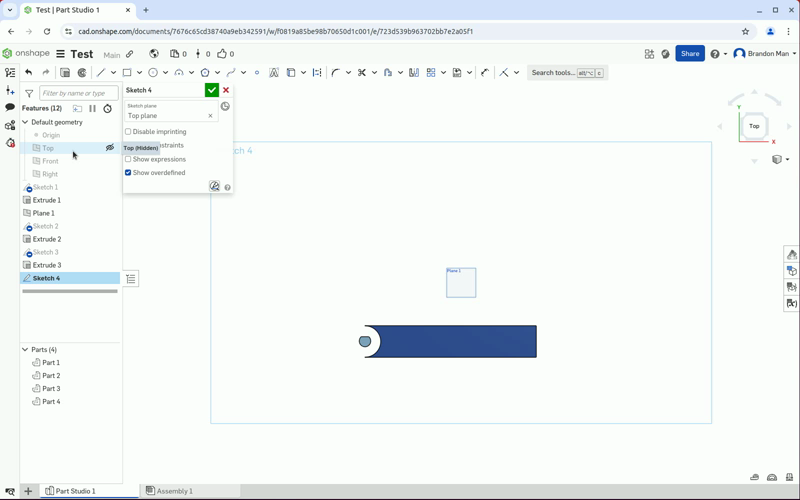
mouse_move(73, 352)
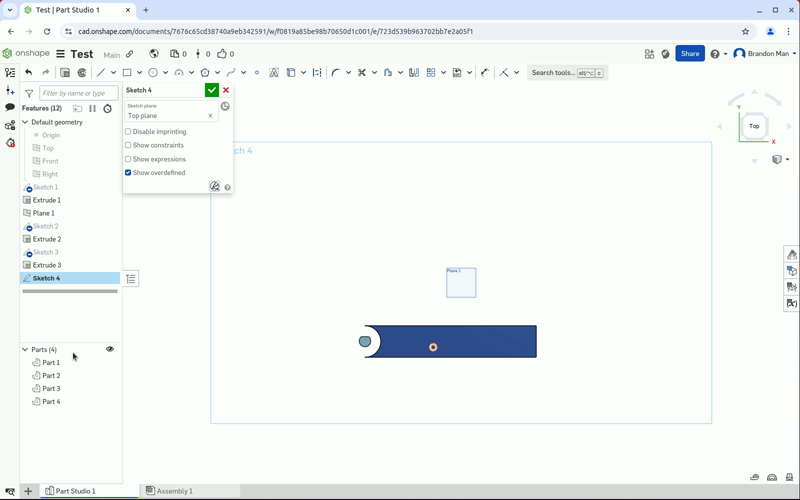
key(y)
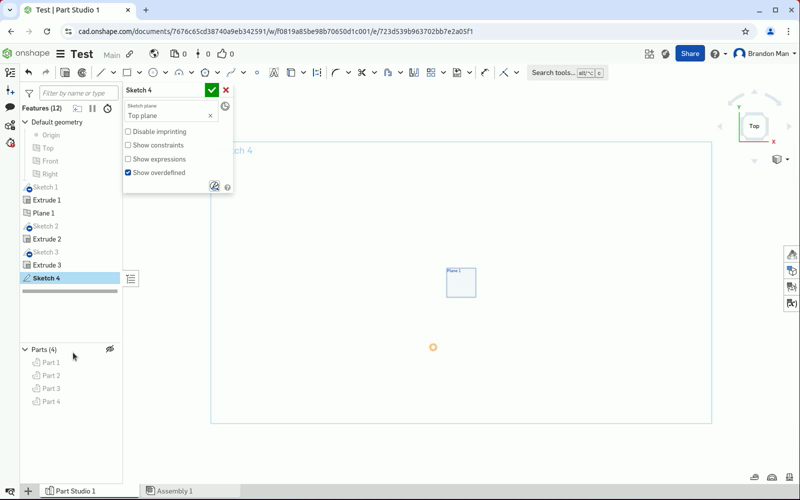
key(c)
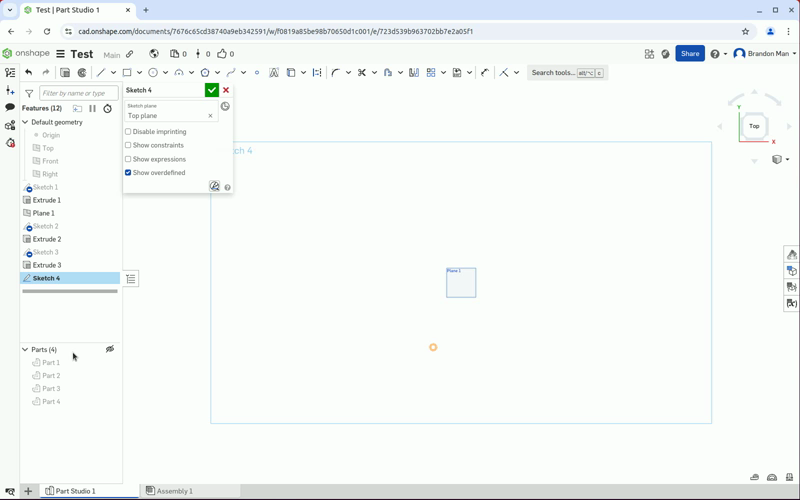
key_down(shift)
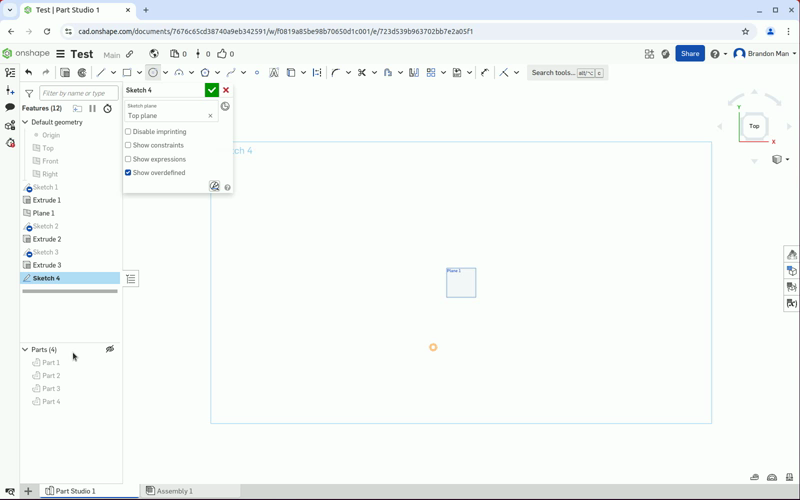
mouse_move(364, 341)
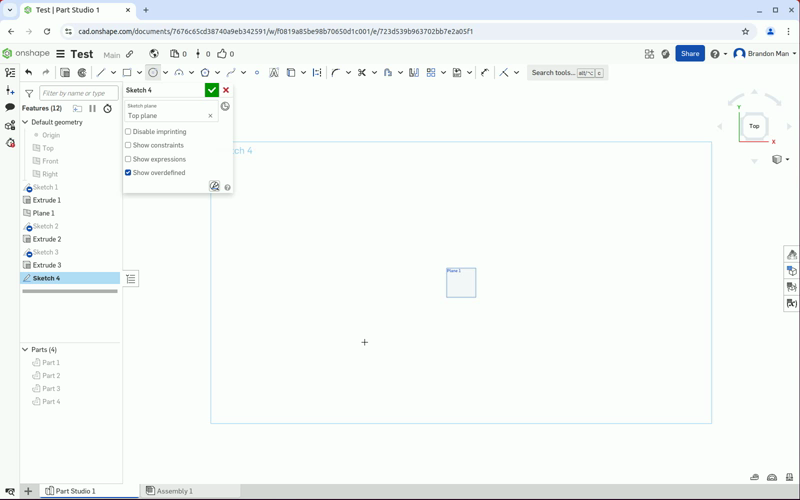
click(364, 341)
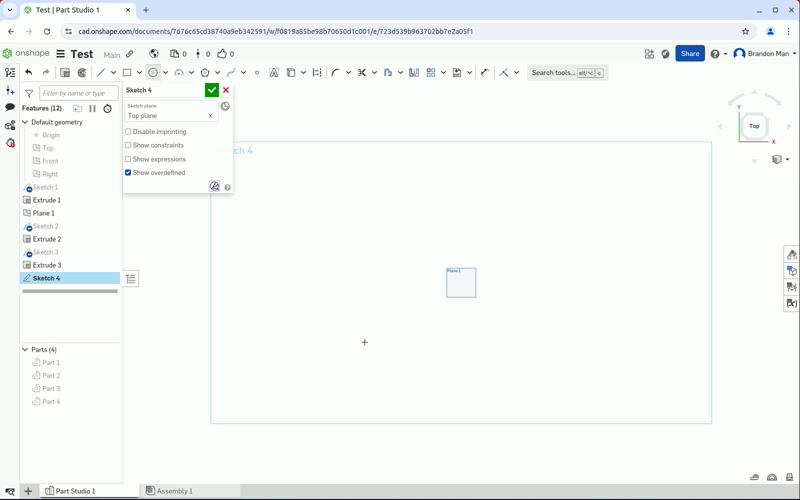
key_up(shift)
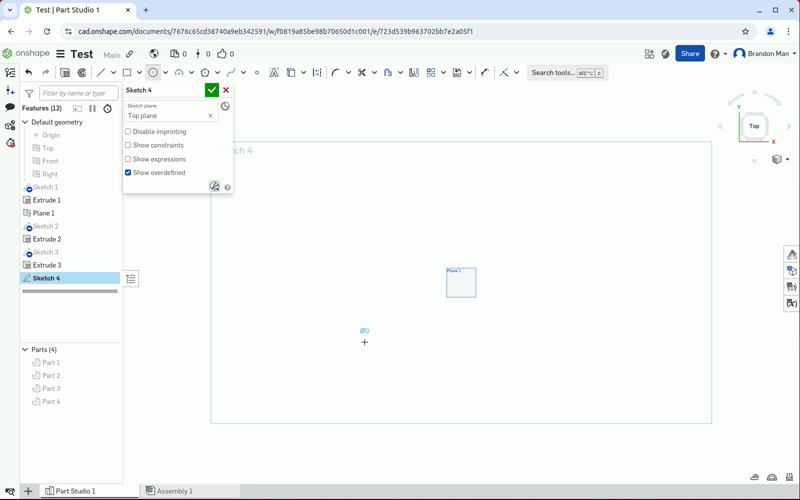
mouse_move(381, 341)
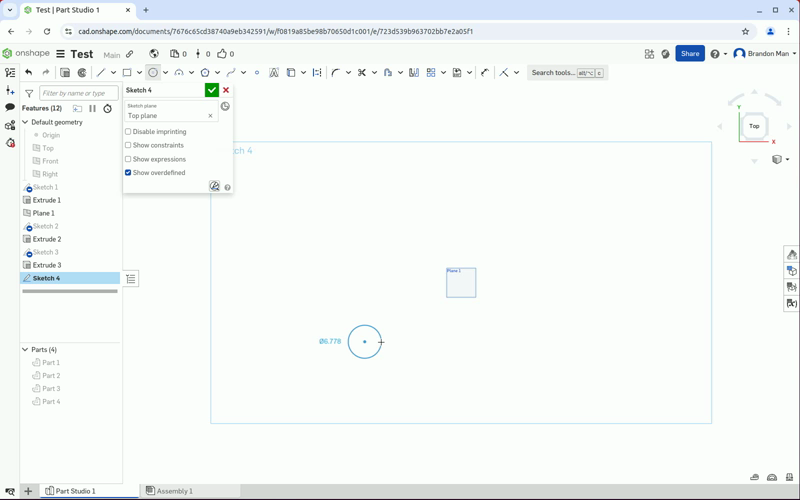
click(381, 341)
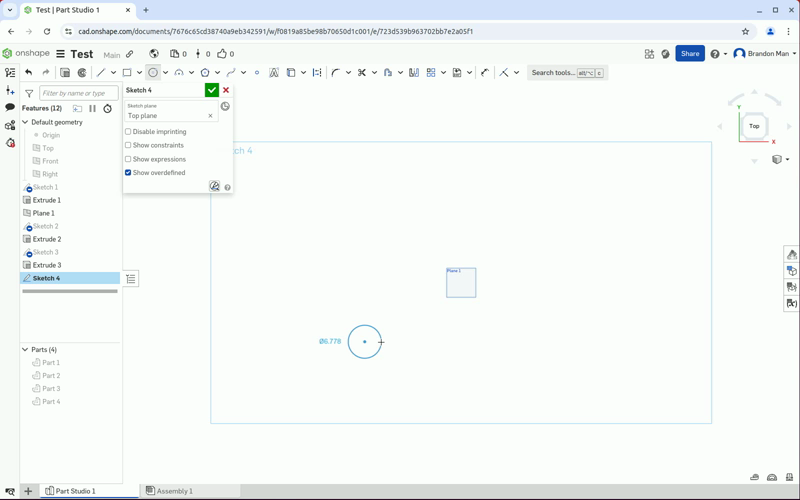
key(esc)
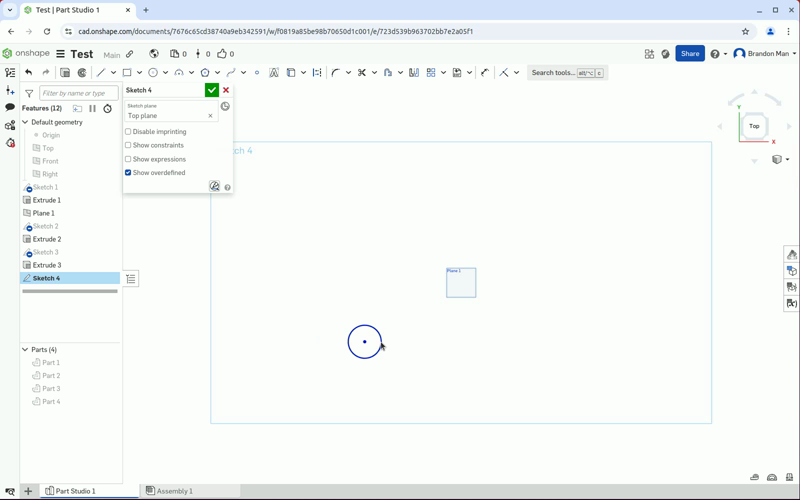
key(a)
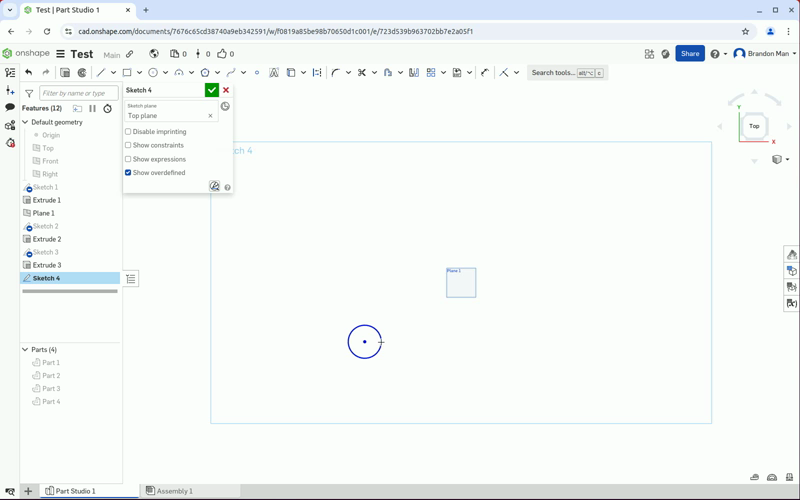
key_down(shift)
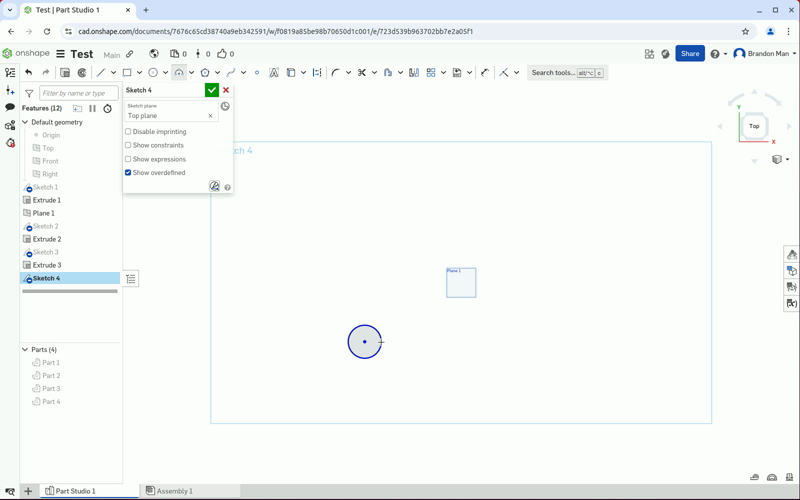
mouse_move(360, 337)
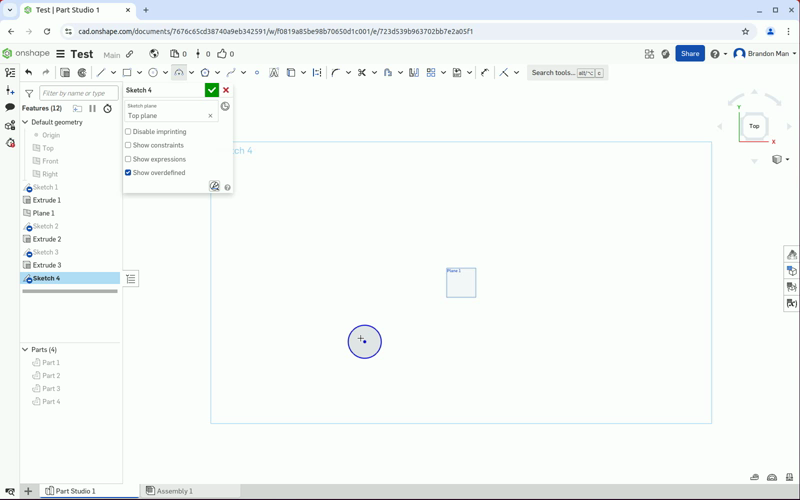
click(360, 337)
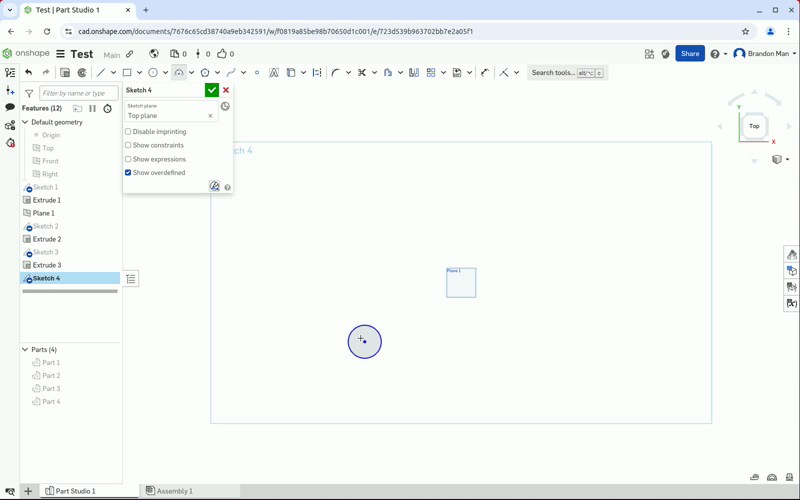
key_up(shift)
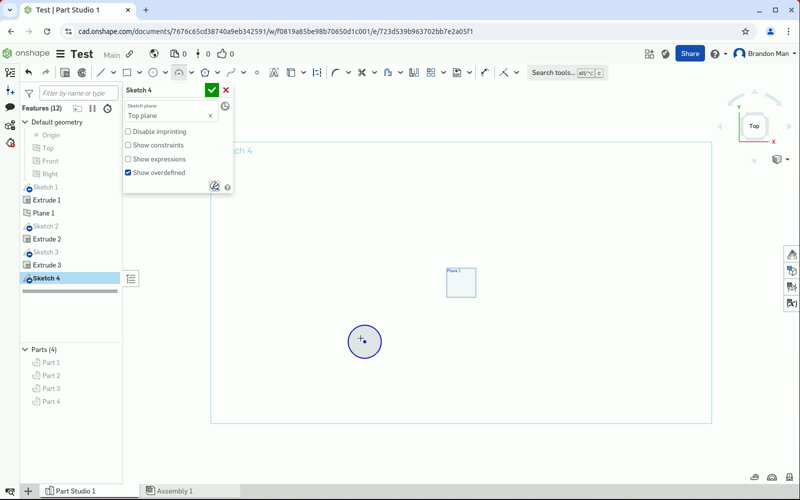
key_down(shift)
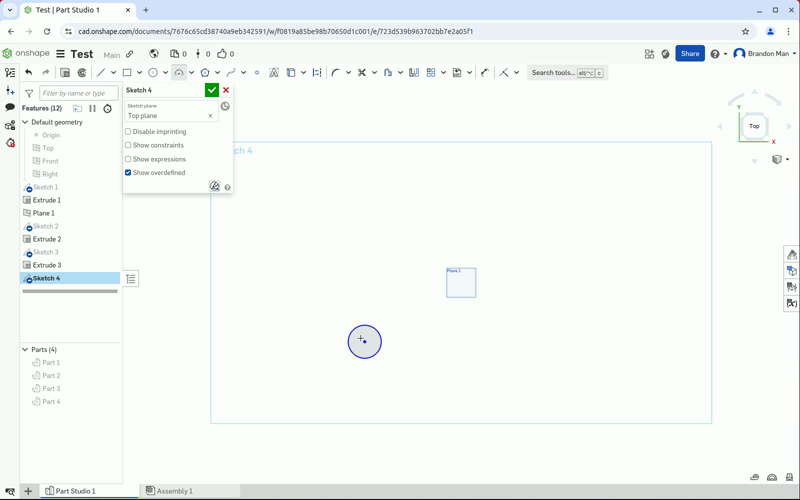
mouse_move(368, 337)
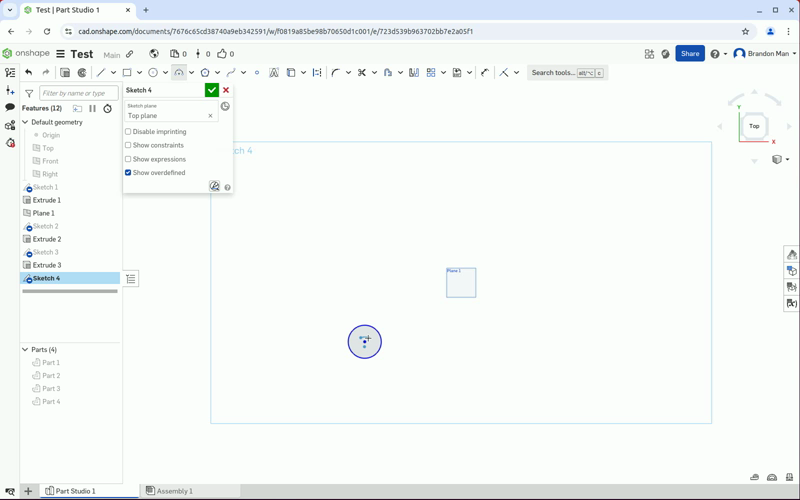
scroll(6)
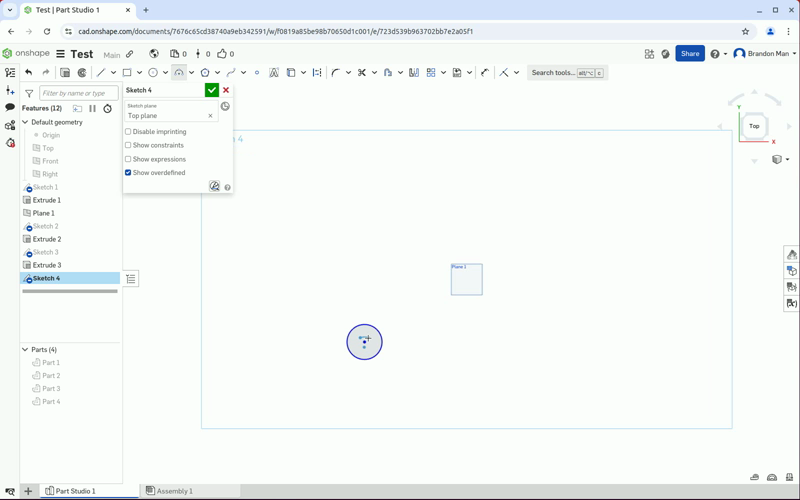
scroll(6)
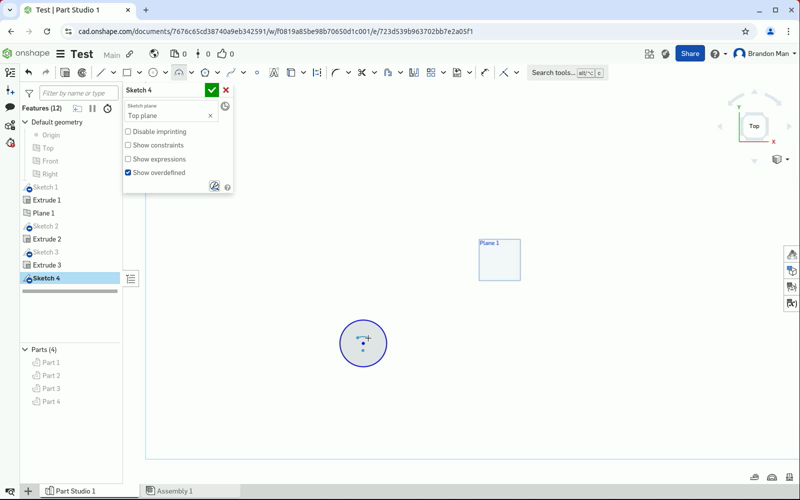
scroll(6)
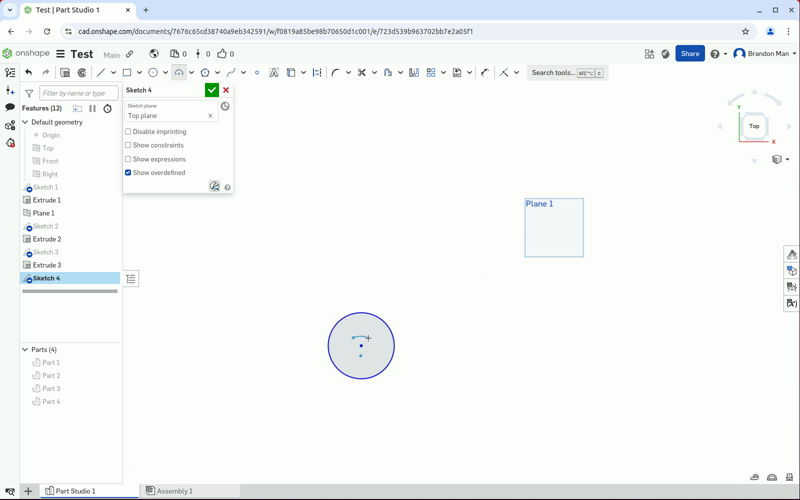
scroll(6)
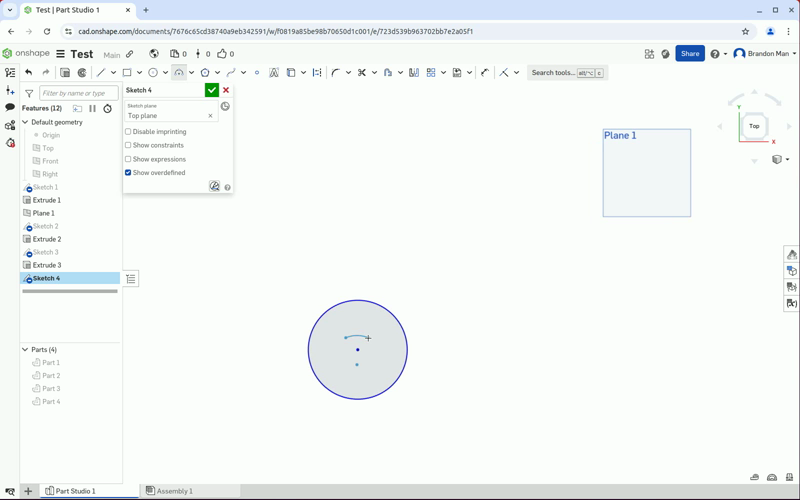
scroll(6)
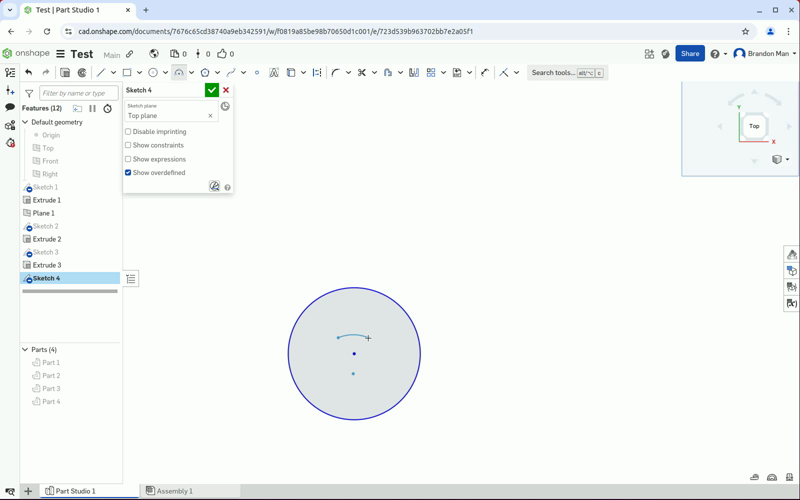
scroll(6)
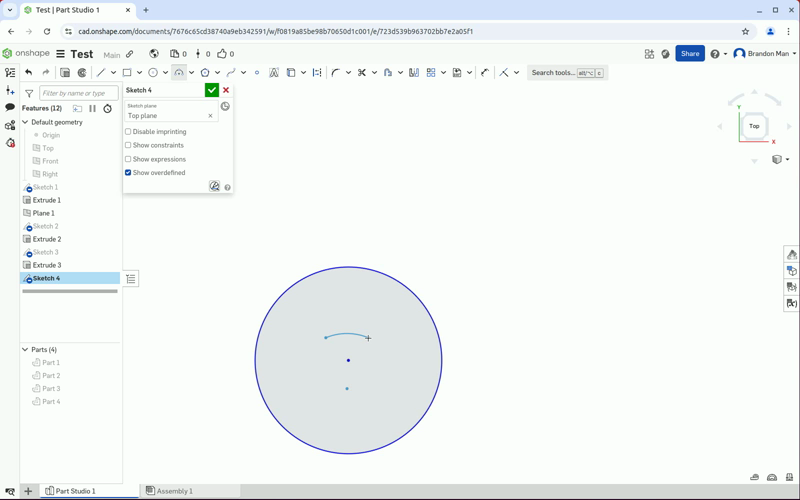
scroll(6)
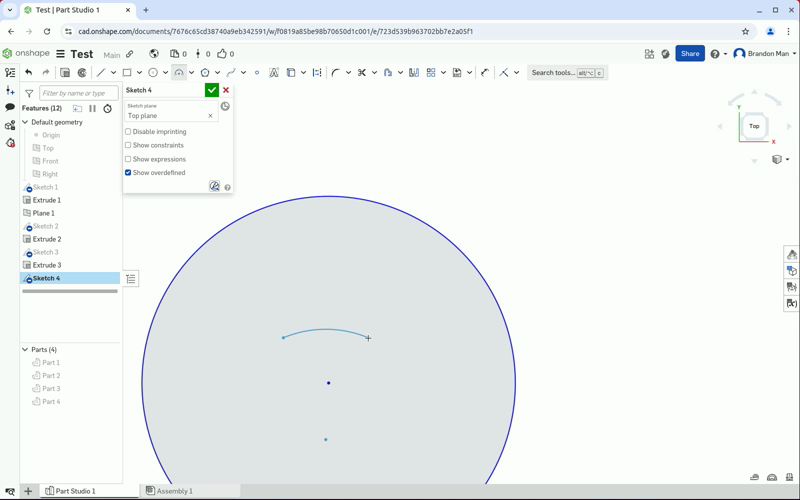
click(368, 337)
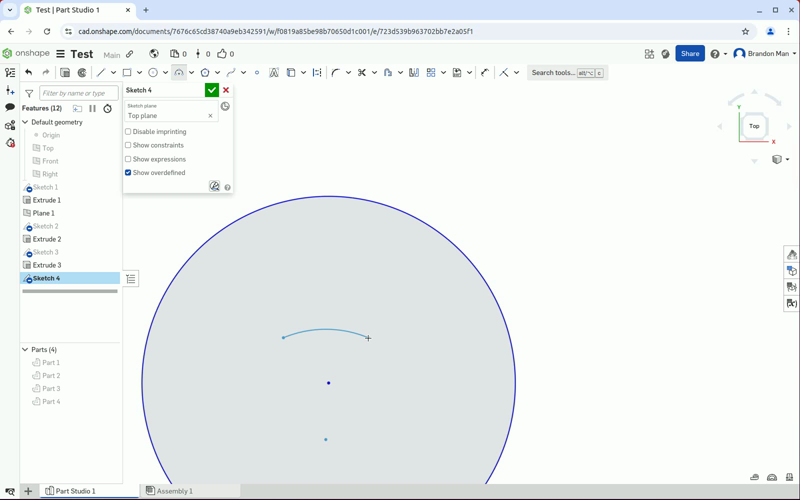
scroll(-6)
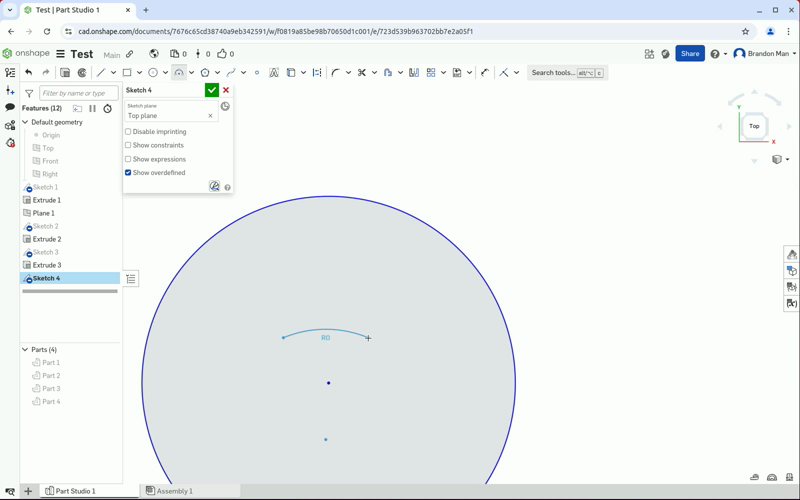
scroll(-6)
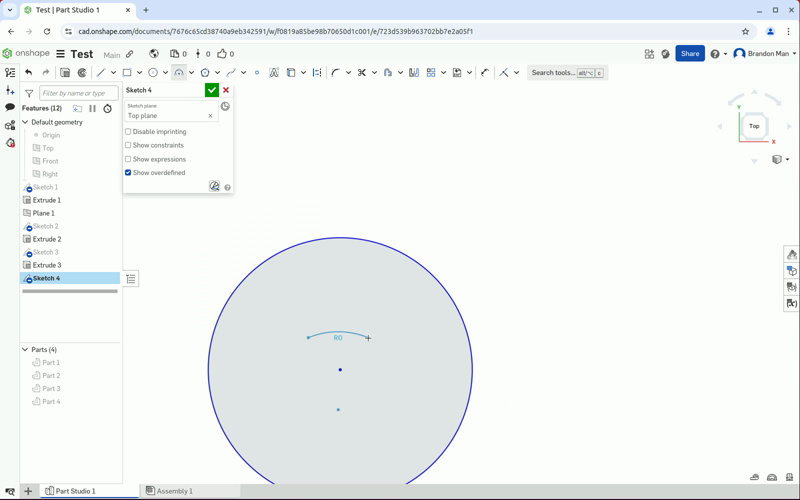
scroll(-6)
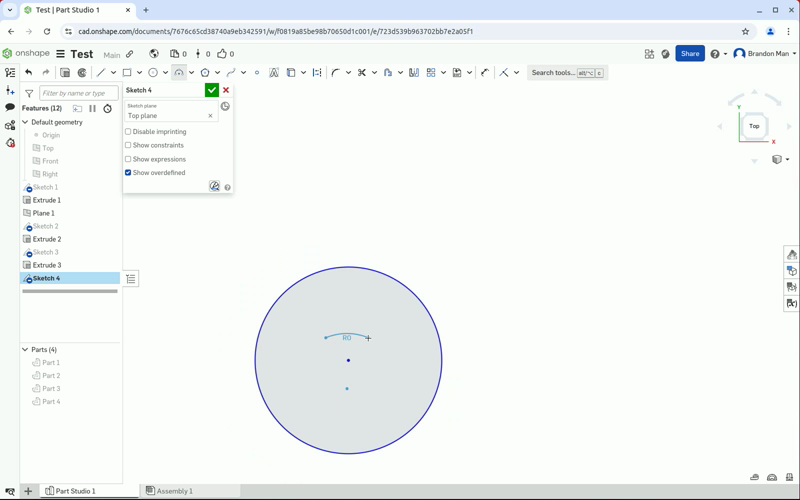
scroll(-6)
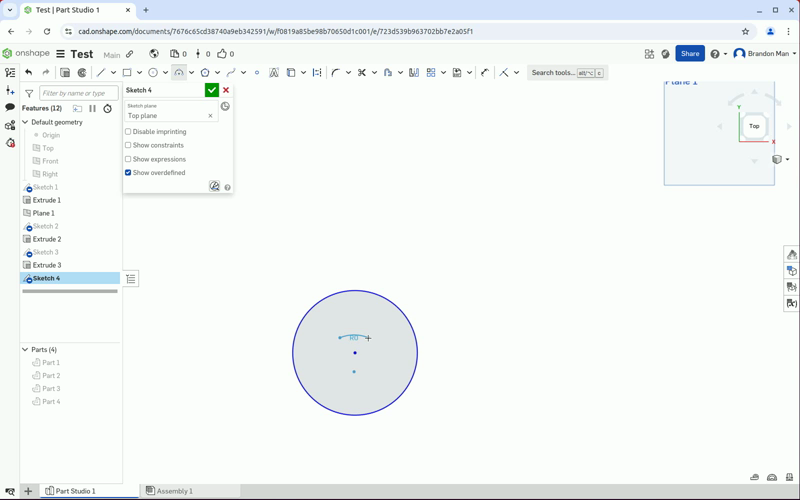
scroll(-6)
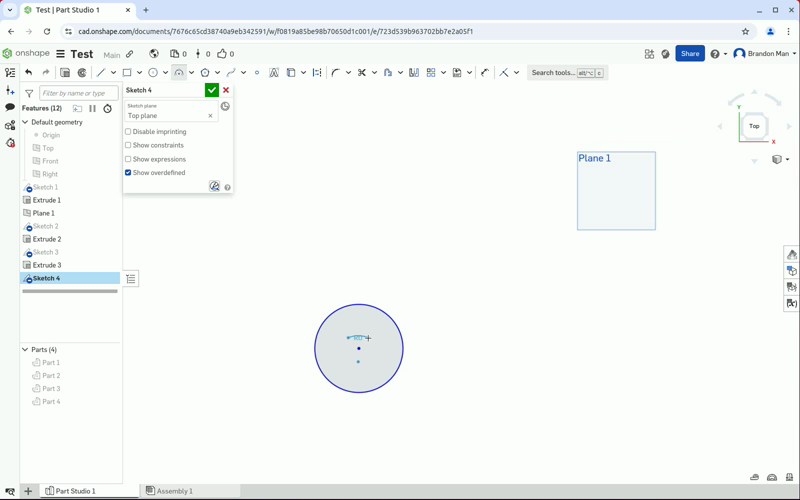
scroll(-6)
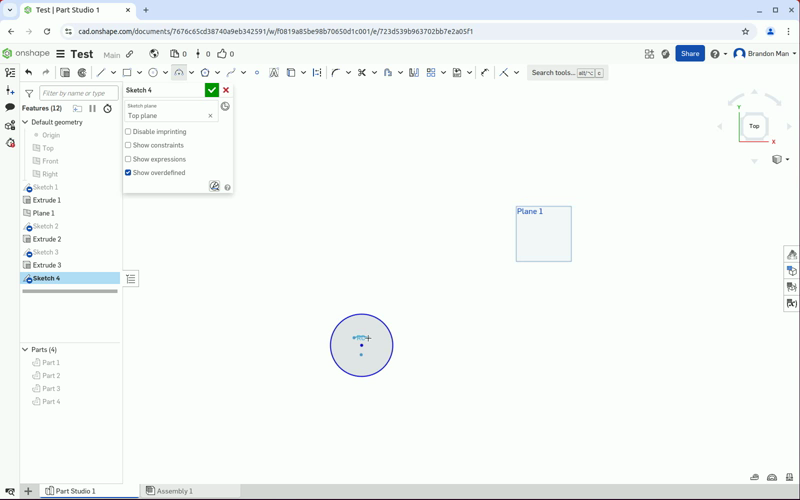
scroll(-6)
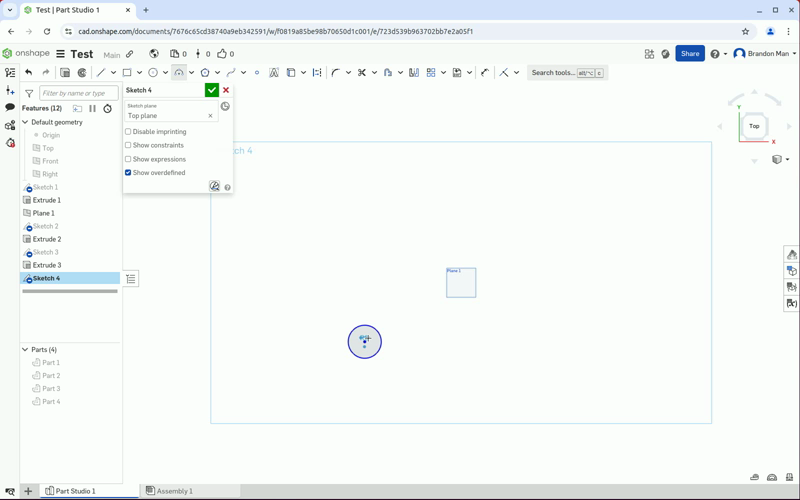
mouse_move(364, 347)
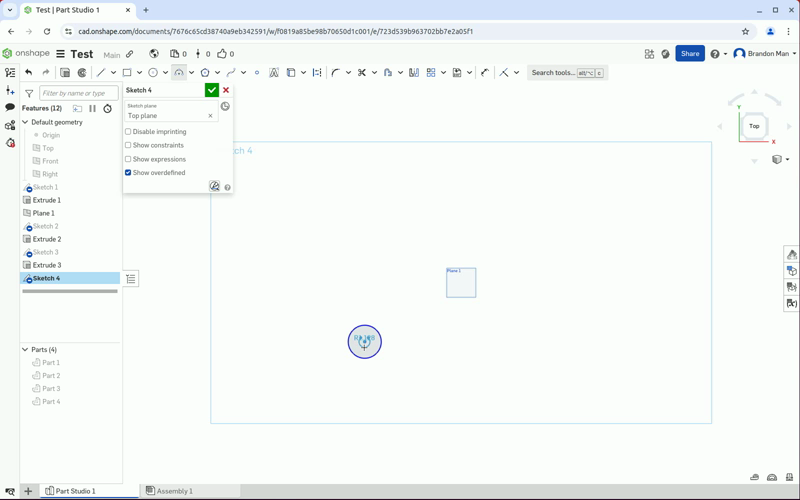
scroll(6)
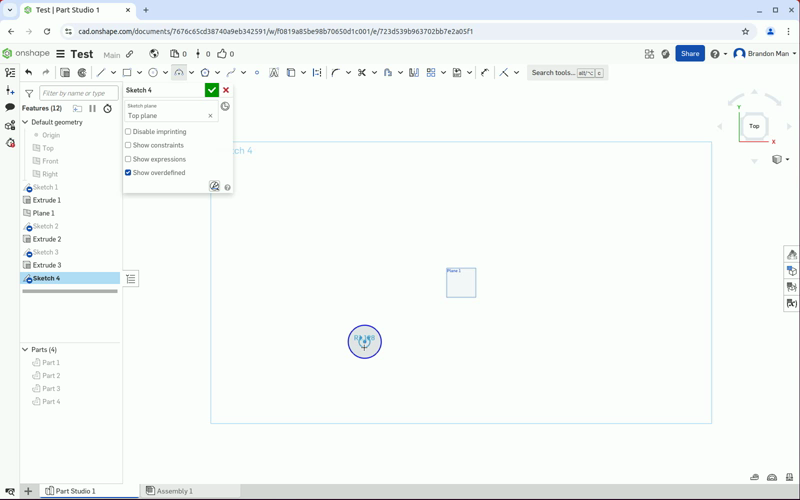
scroll(6)
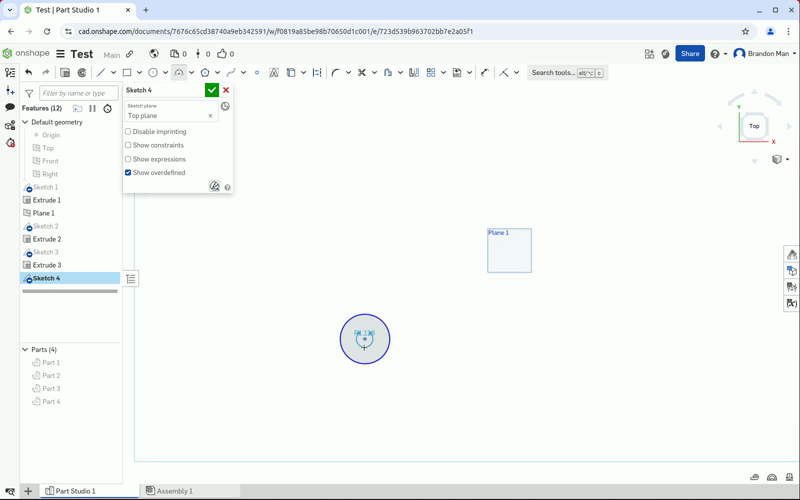
scroll(6)
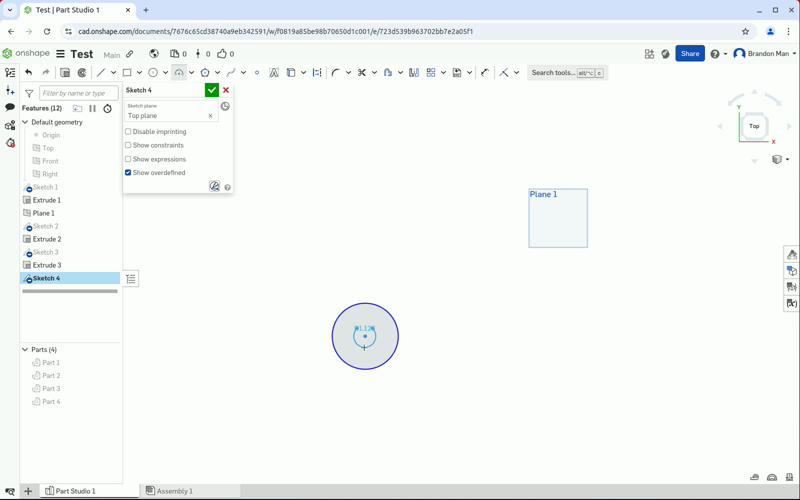
scroll(6)
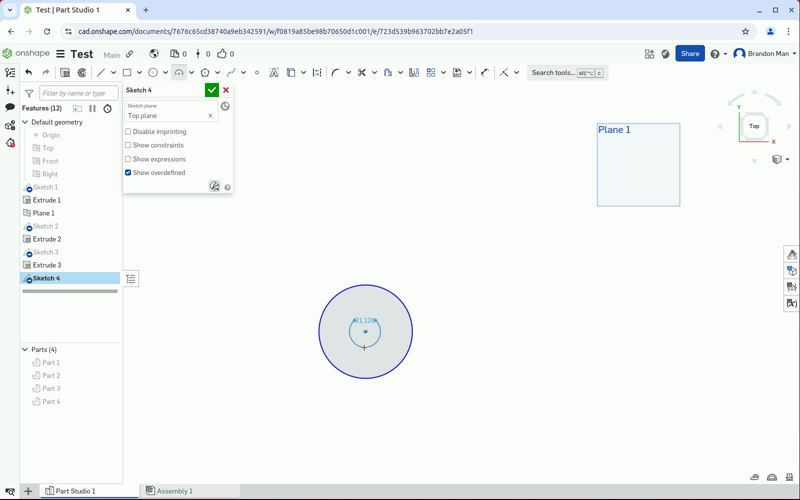
scroll(6)
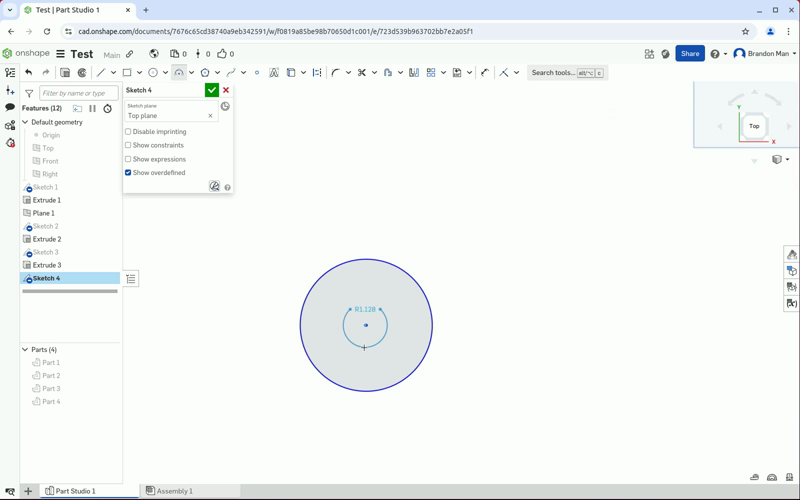
scroll(6)
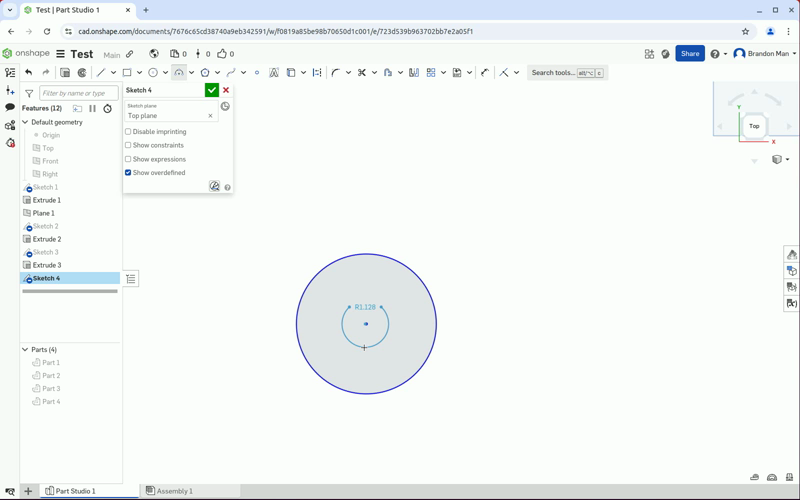
scroll(6)
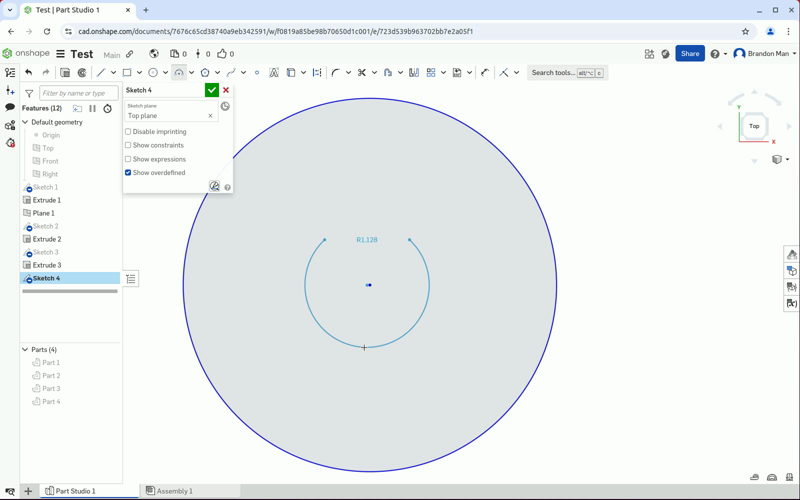
click(364, 347)
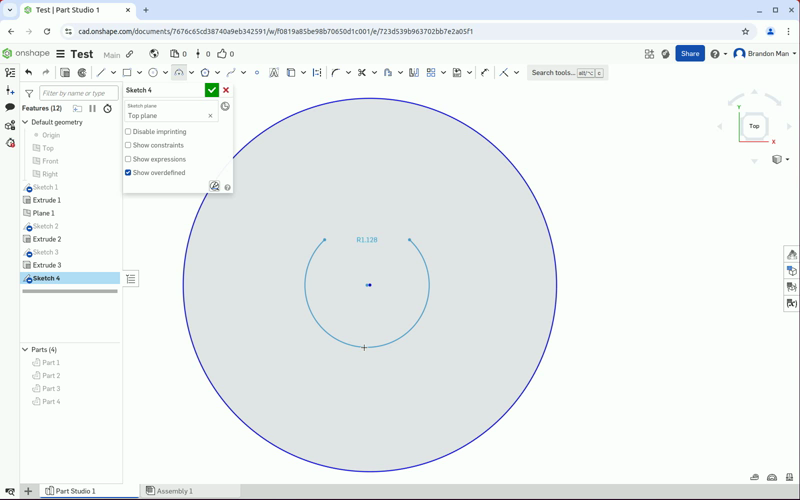
scroll(-6)
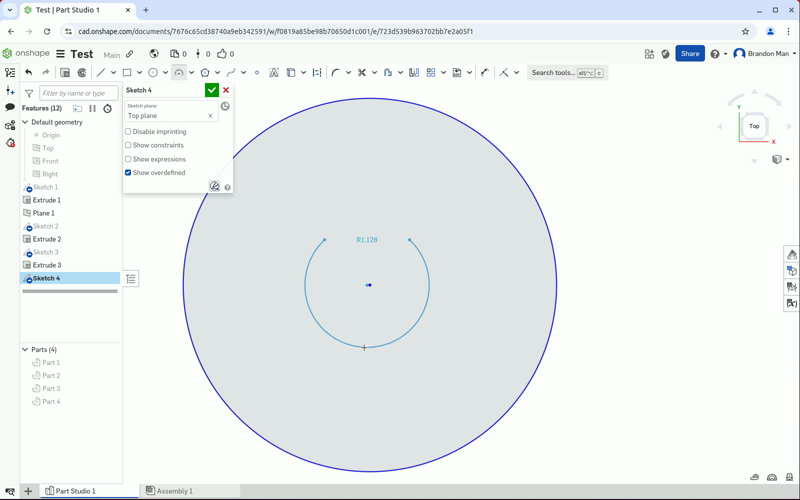
scroll(-6)
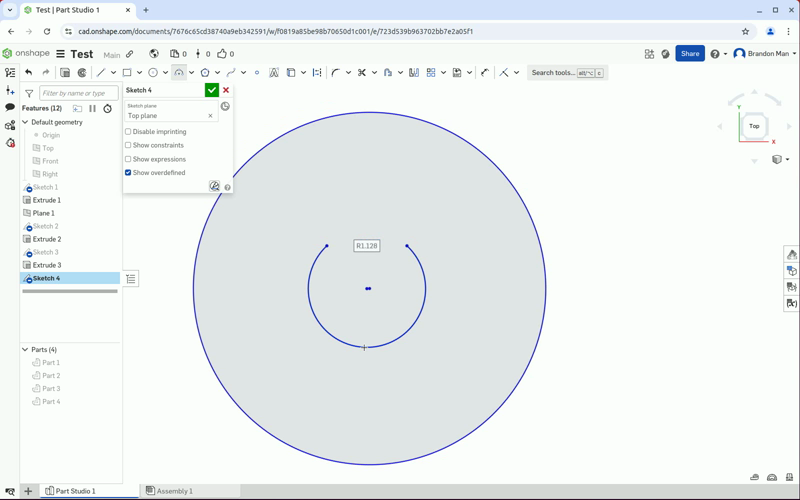
scroll(-6)
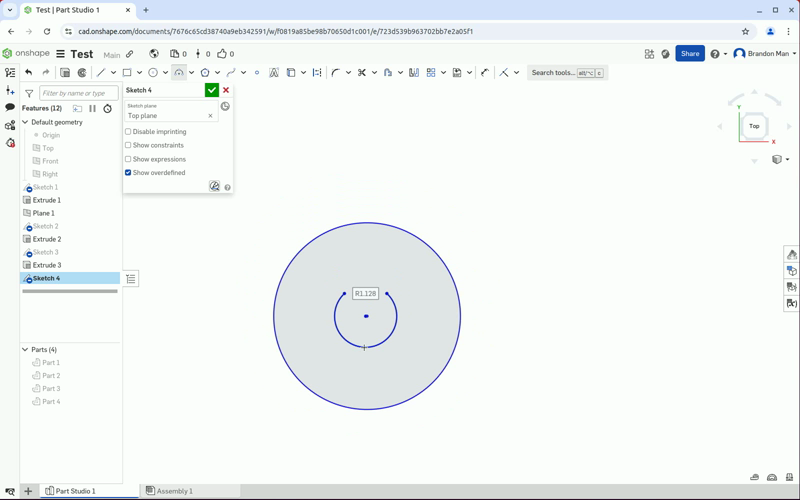
scroll(-6)
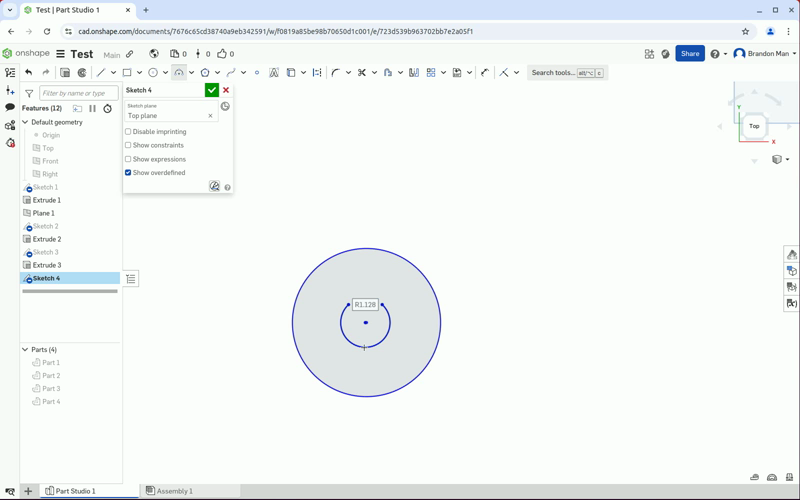
scroll(-6)
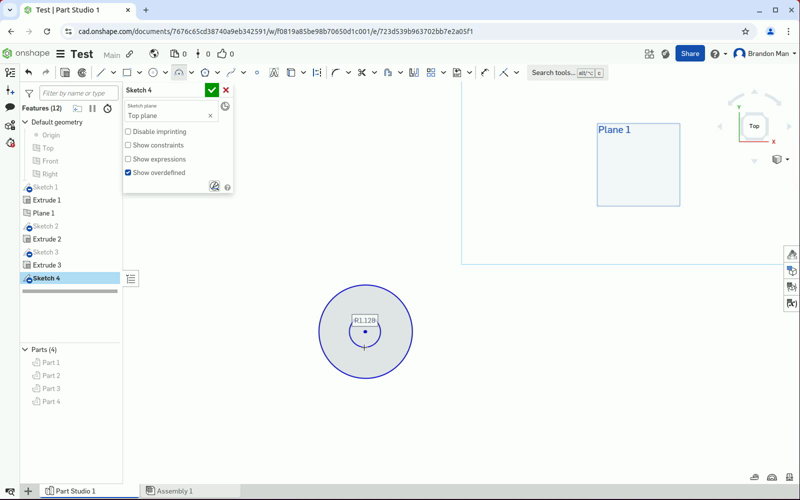
scroll(-6)
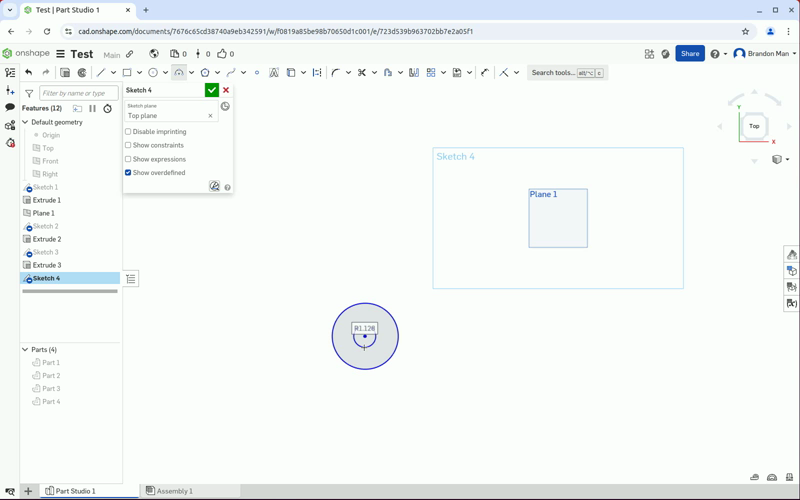
scroll(-6)
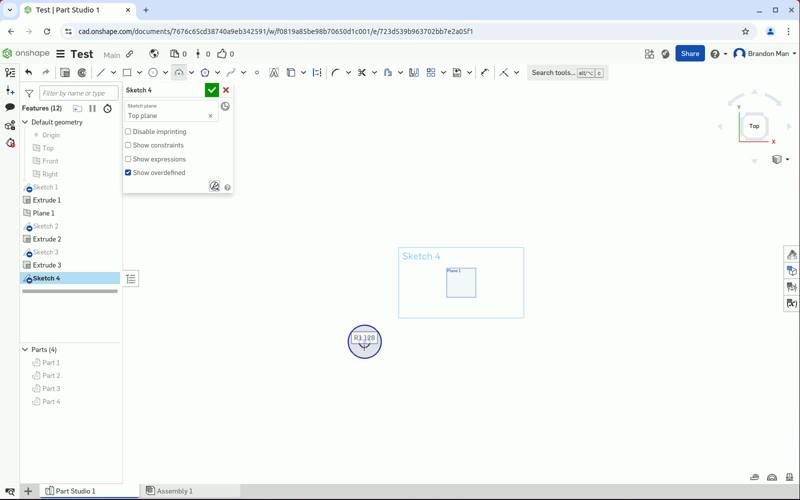
key_up(shift)
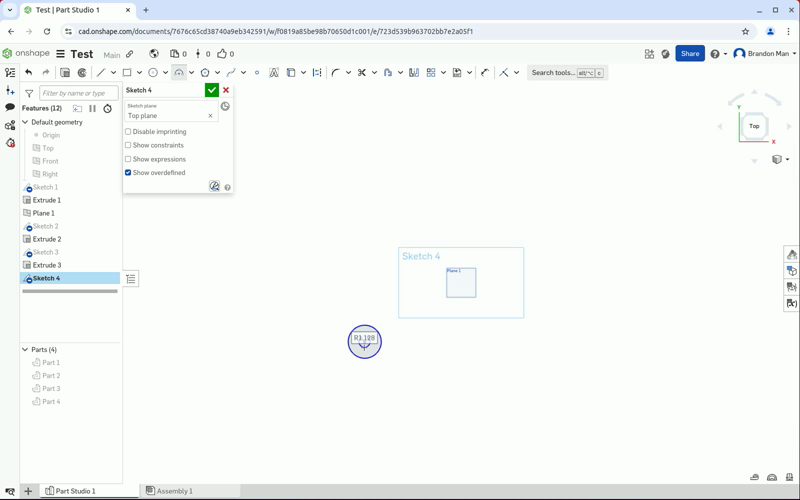
key(esc)
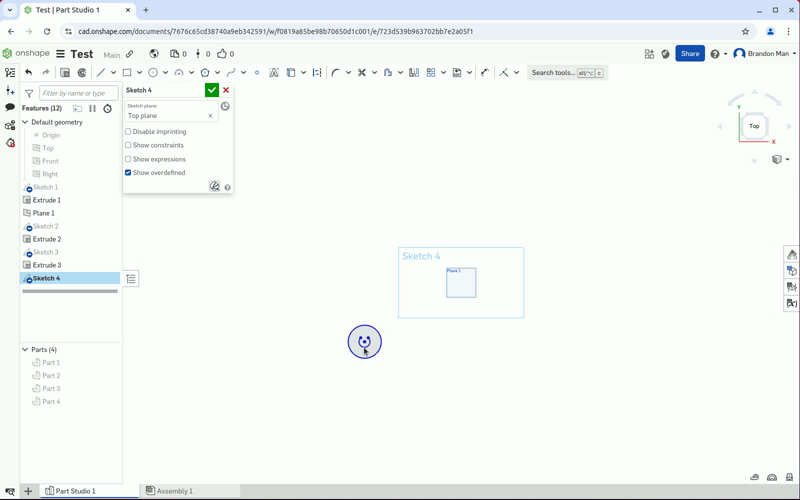
key(l)
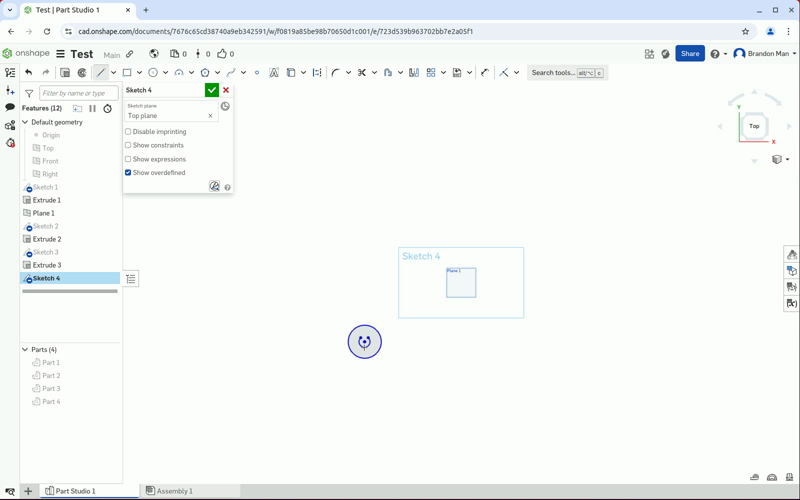
mouse_move(368, 337)
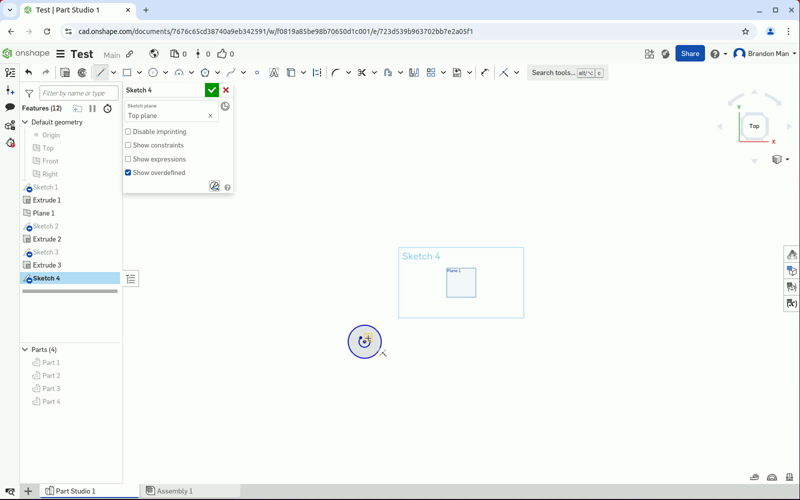
click(368, 337)
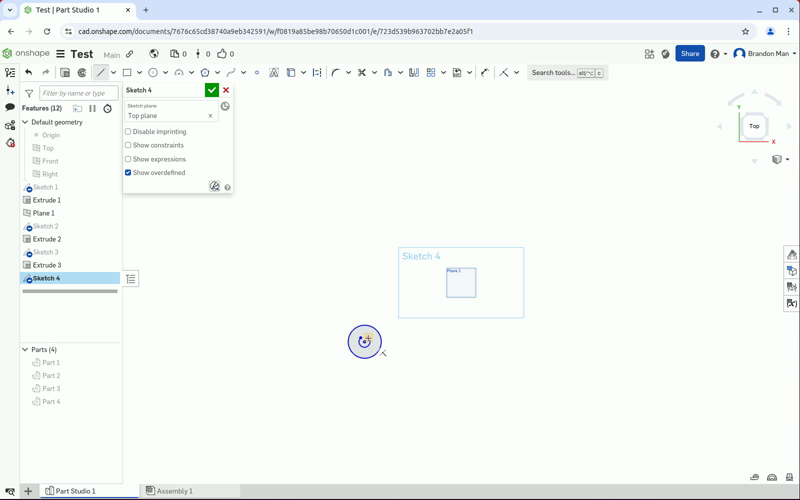
mouse_move(398, 337)
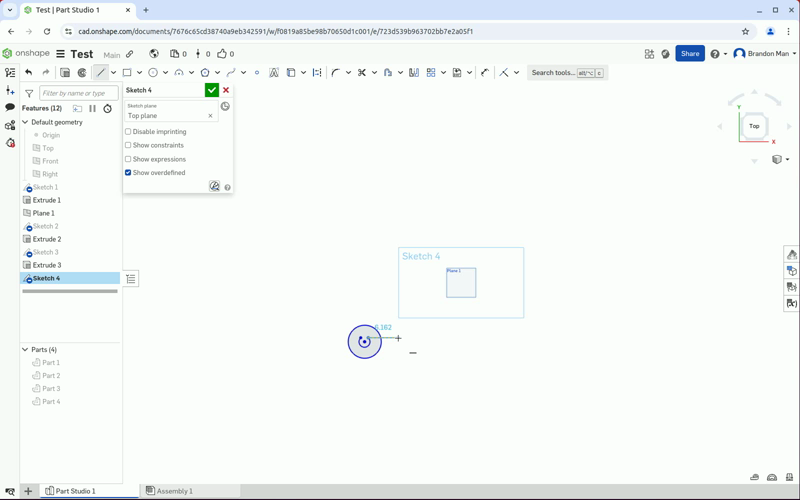
key_down(shift)
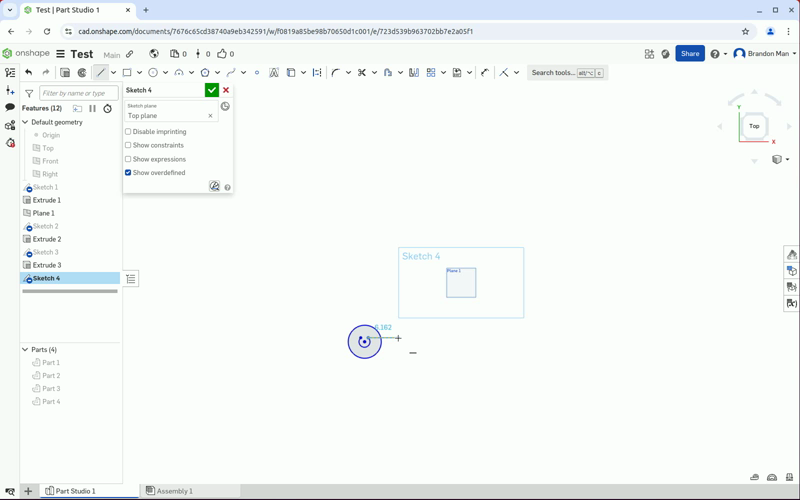
mouse_move(360, 337)
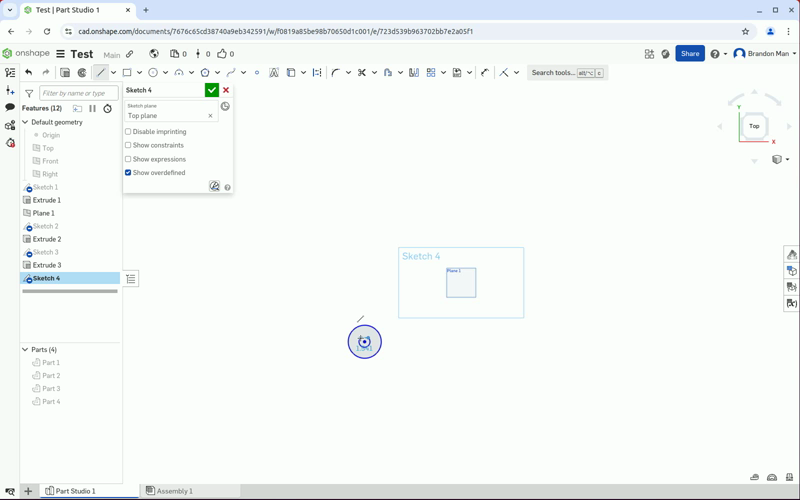
scroll(6)
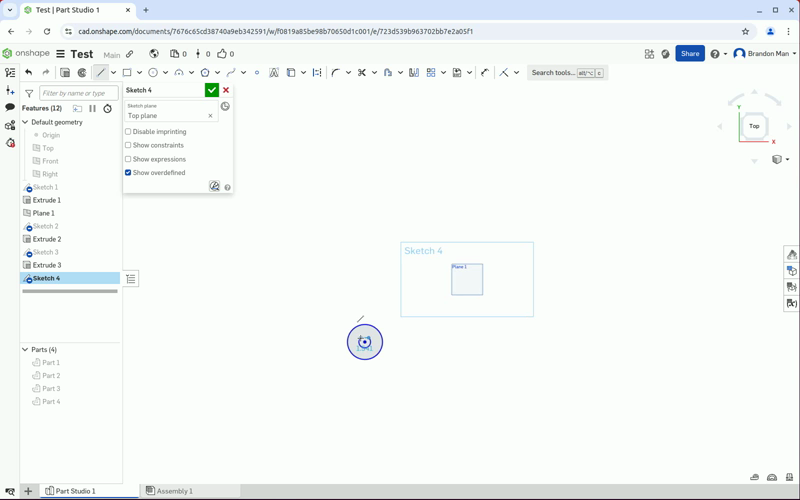
scroll(6)
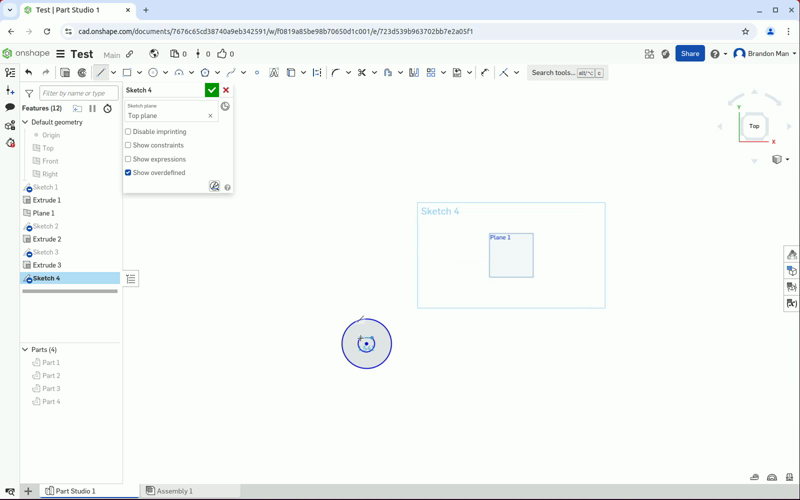
scroll(6)
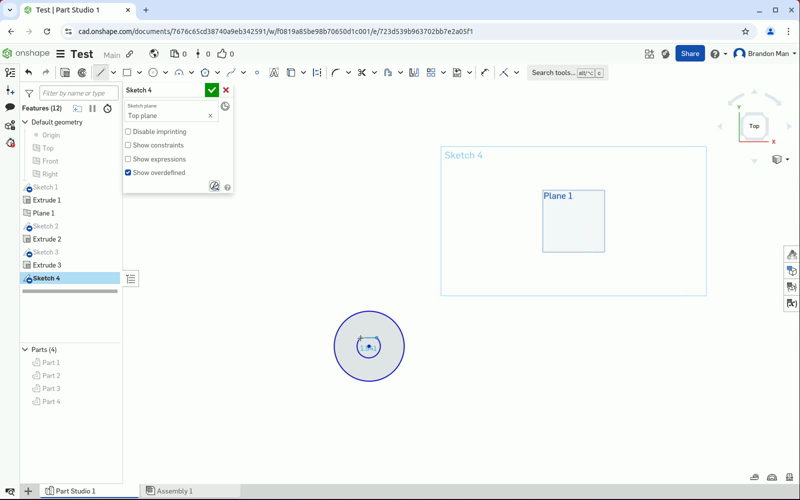
scroll(6)
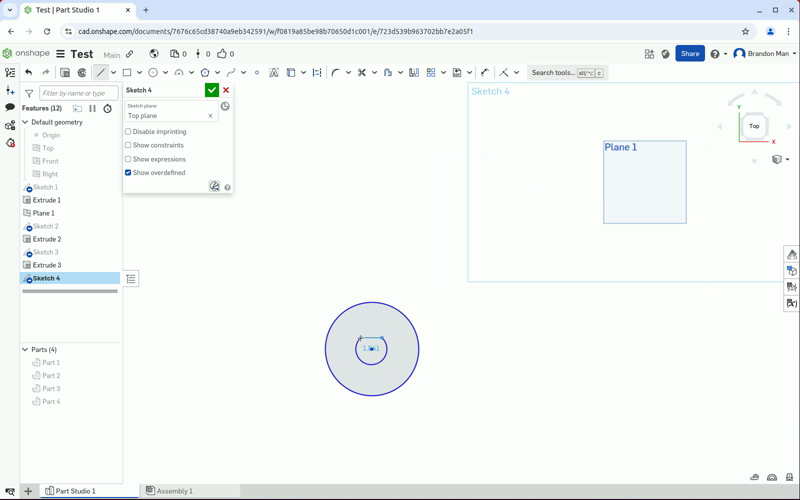
scroll(6)
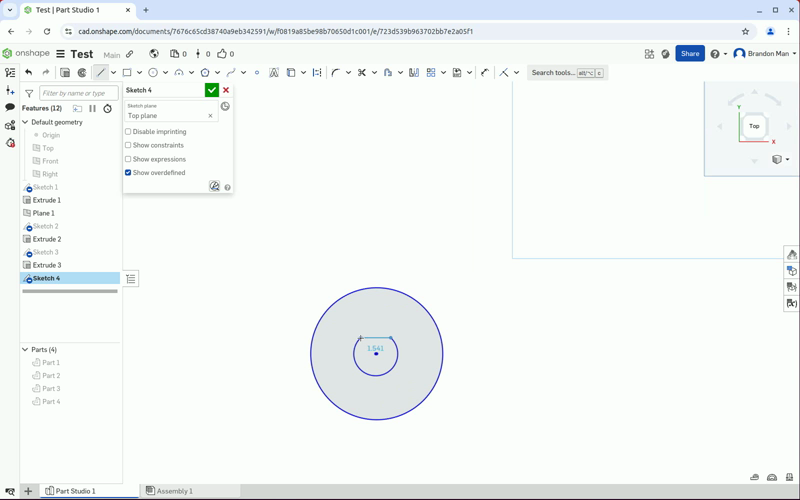
scroll(6)
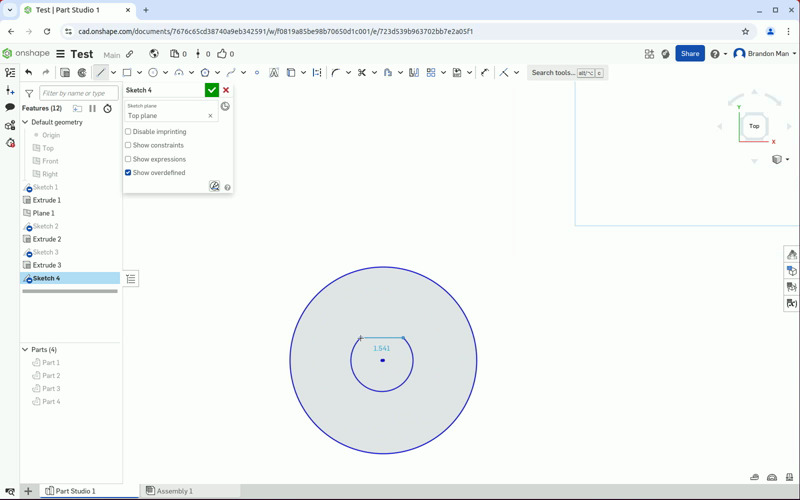
scroll(6)
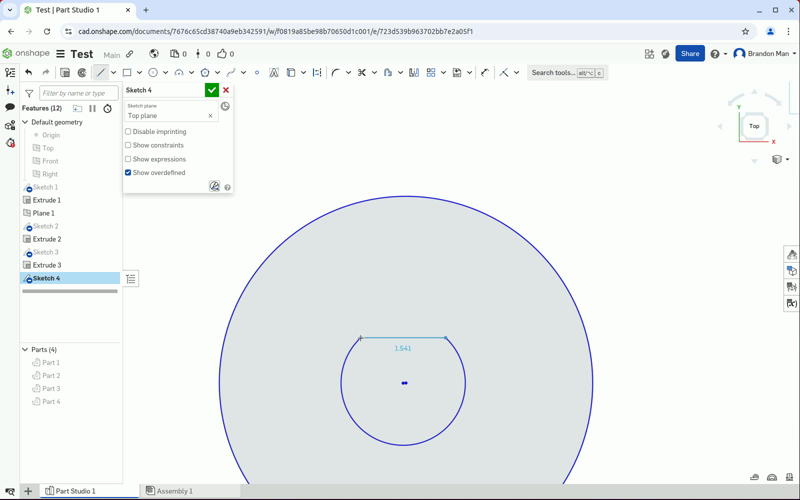
key_up(shift)
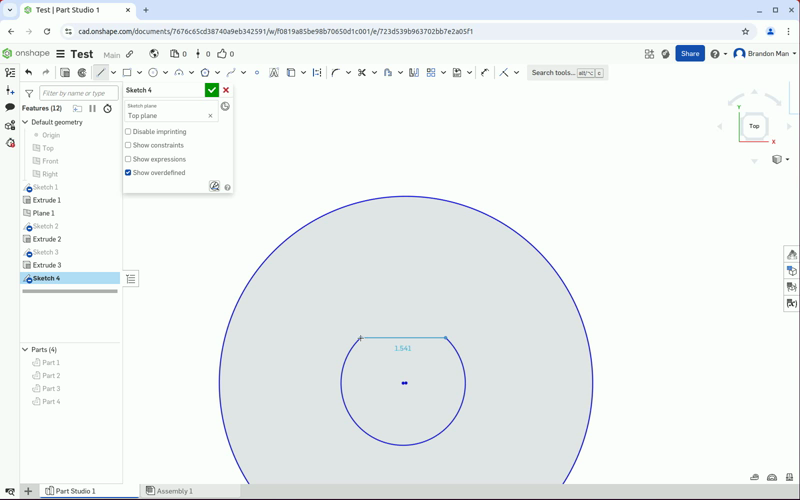
click(360, 337)
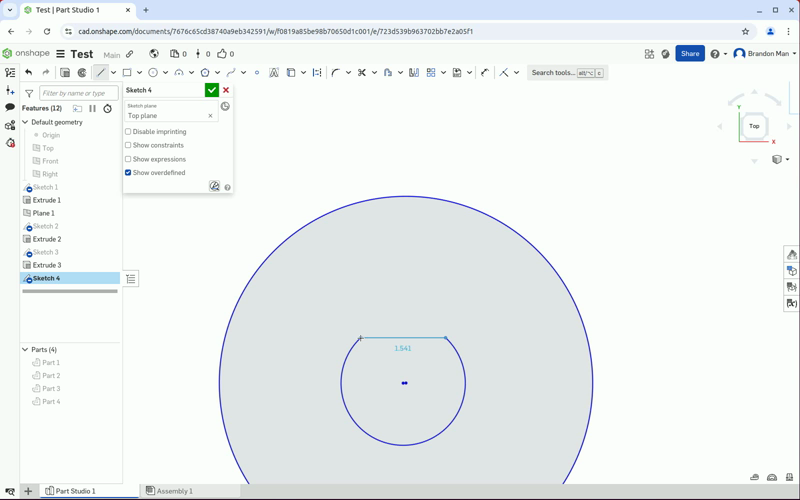
scroll(-6)
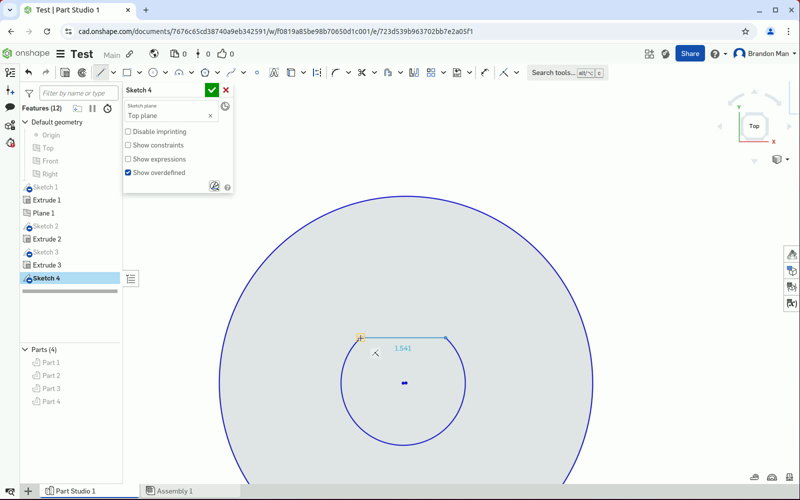
scroll(-6)
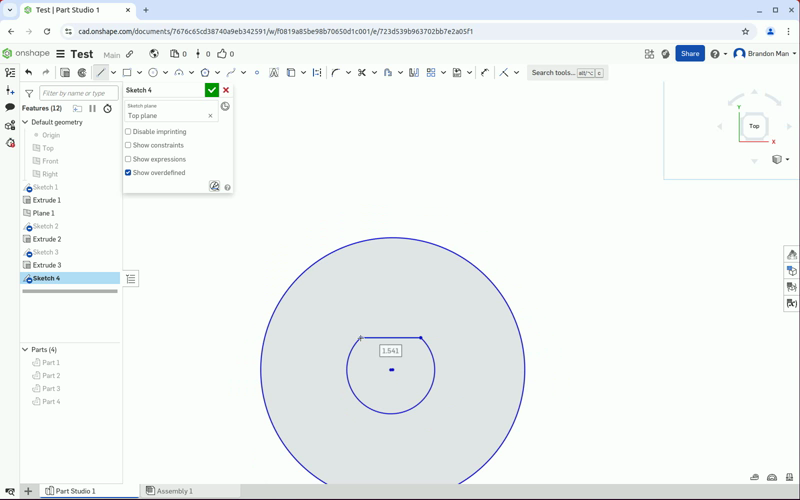
scroll(-6)
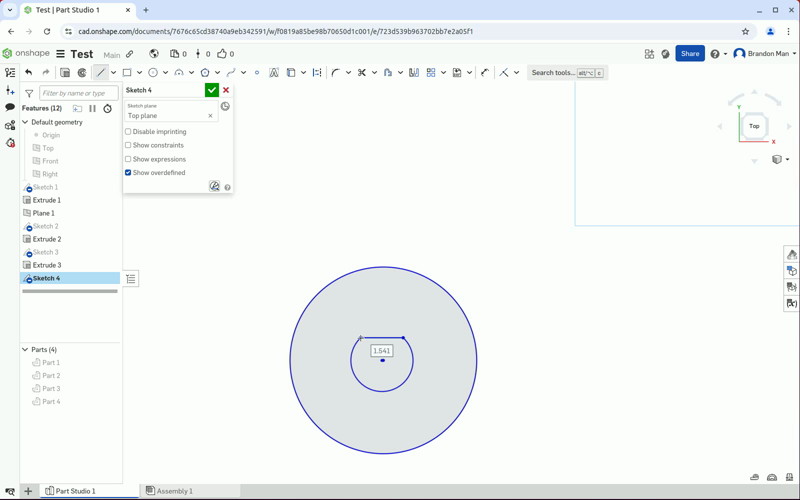
scroll(-6)
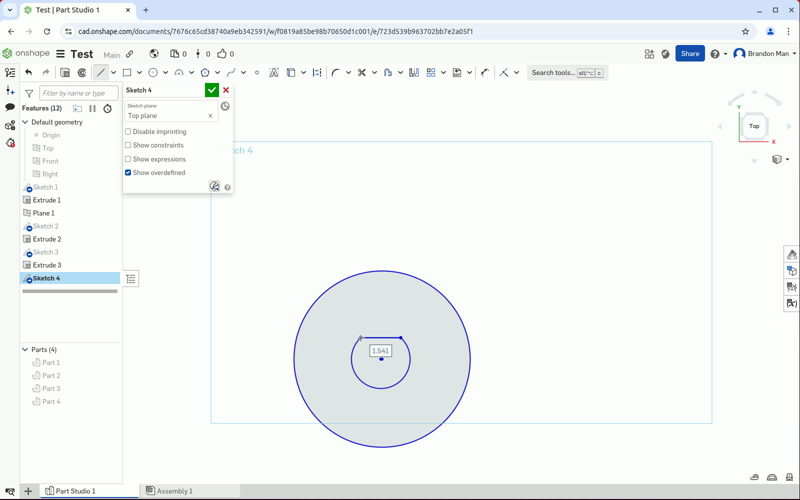
scroll(-6)
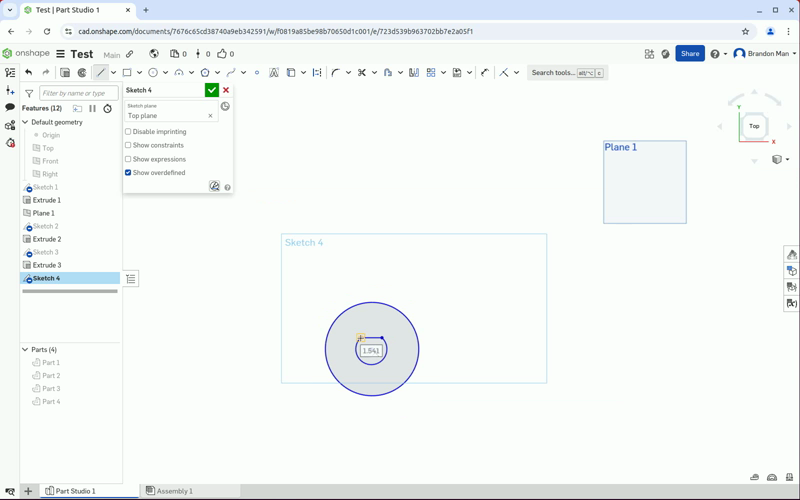
scroll(-6)
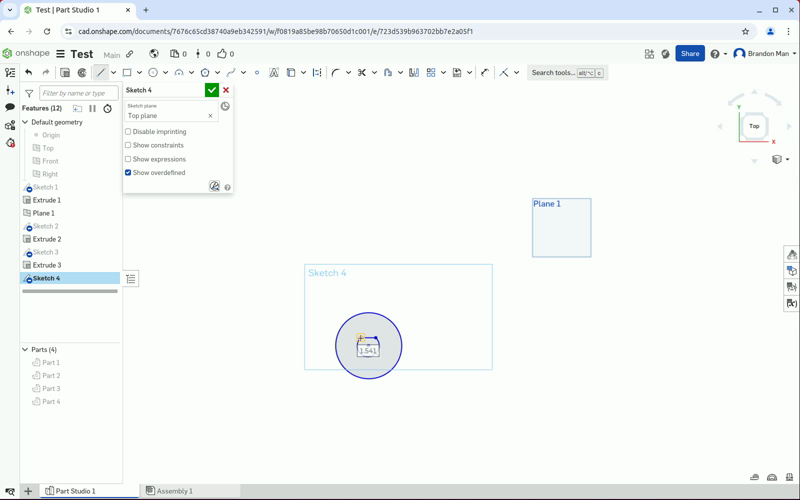
scroll(-6)
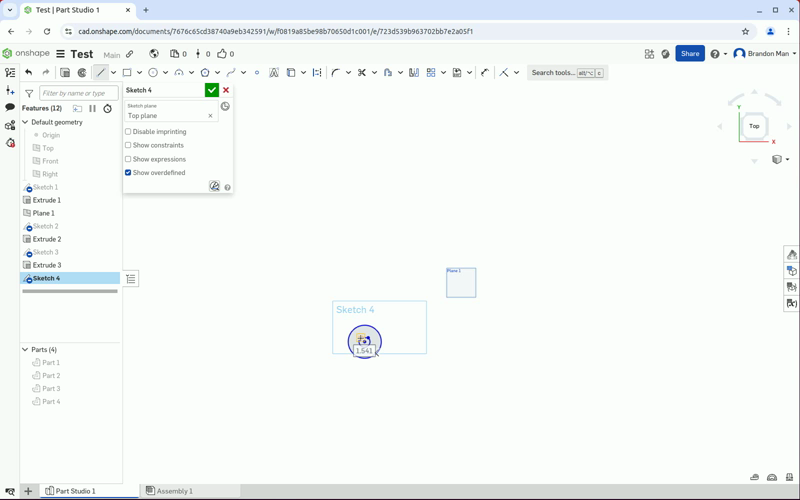
key(esc)
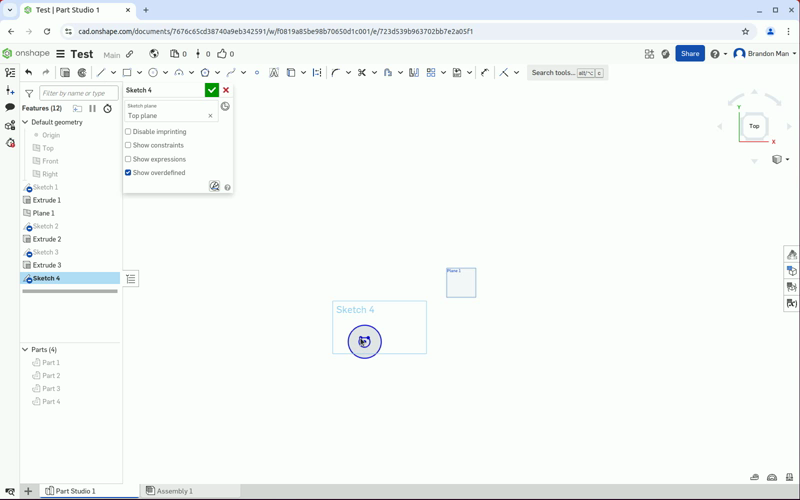
mouse_move(360, 354)
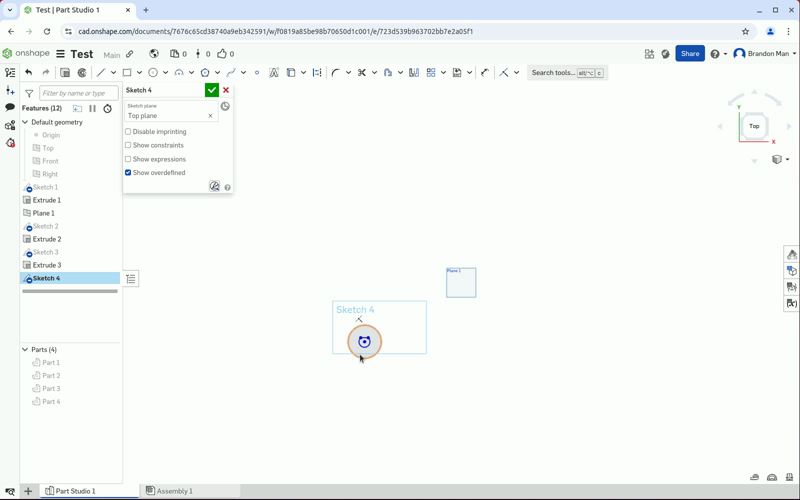
scroll(6)
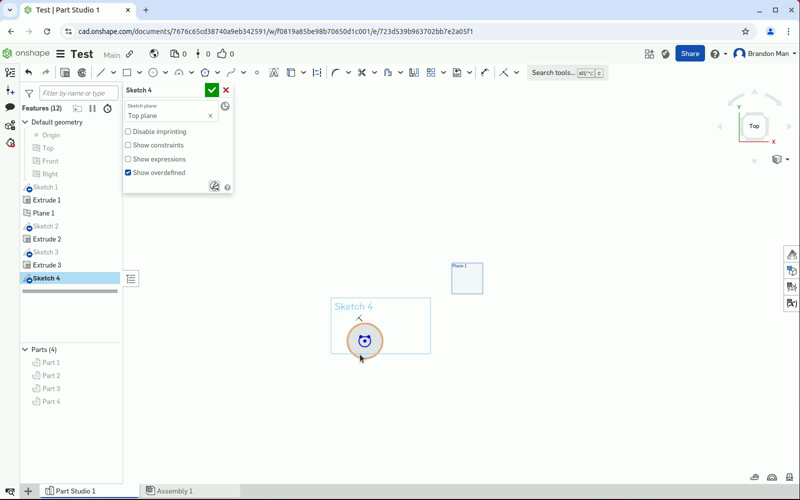
scroll(6)
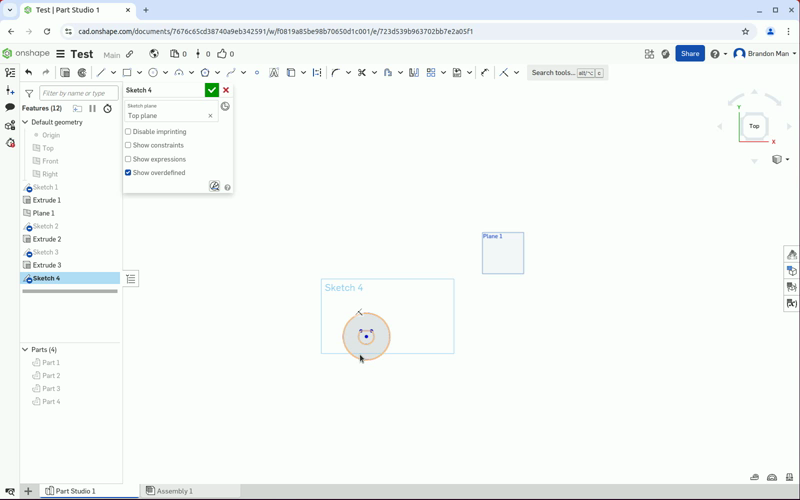
scroll(6)
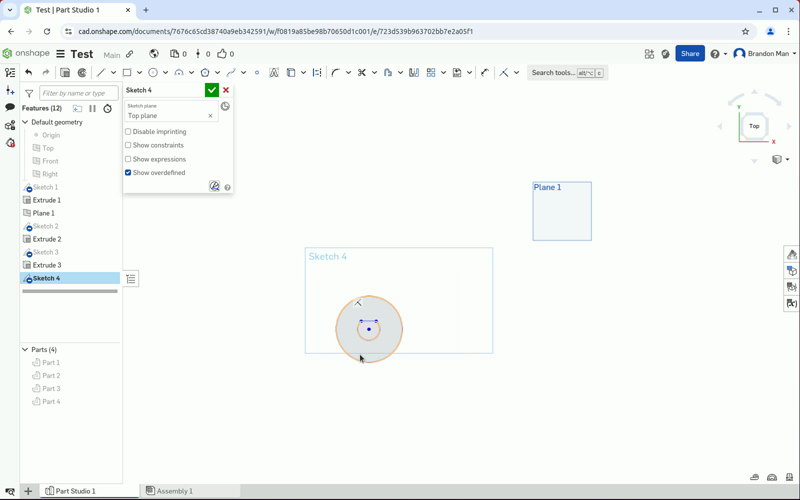
scroll(6)
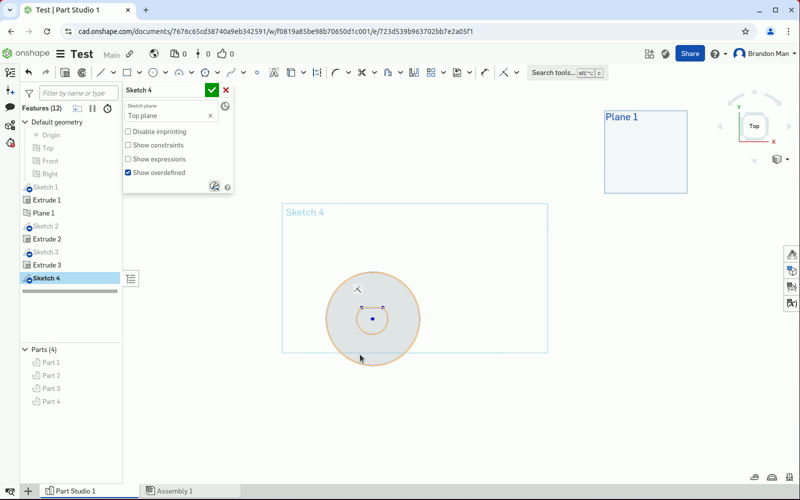
scroll(6)
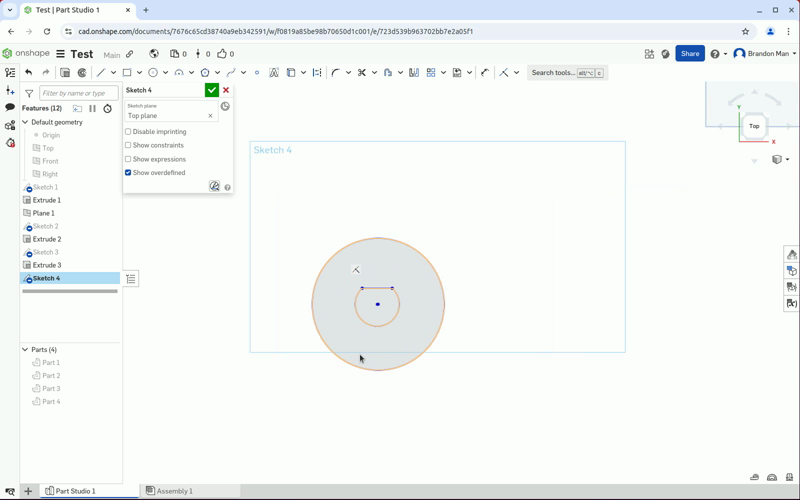
scroll(6)
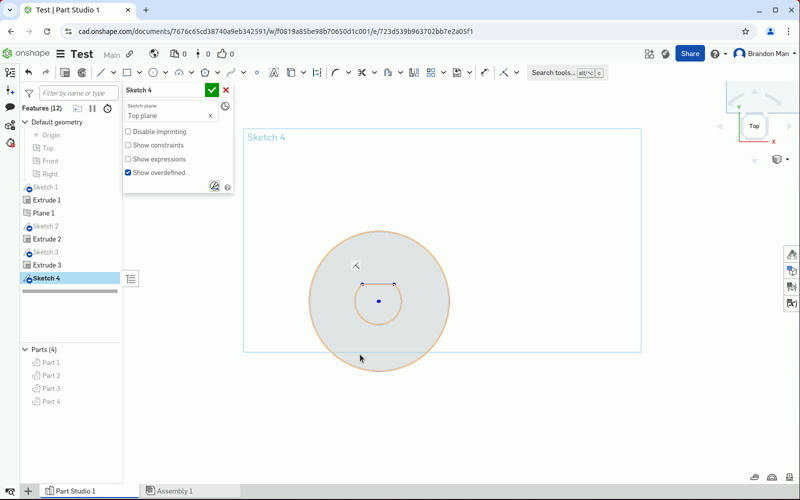
scroll(6)
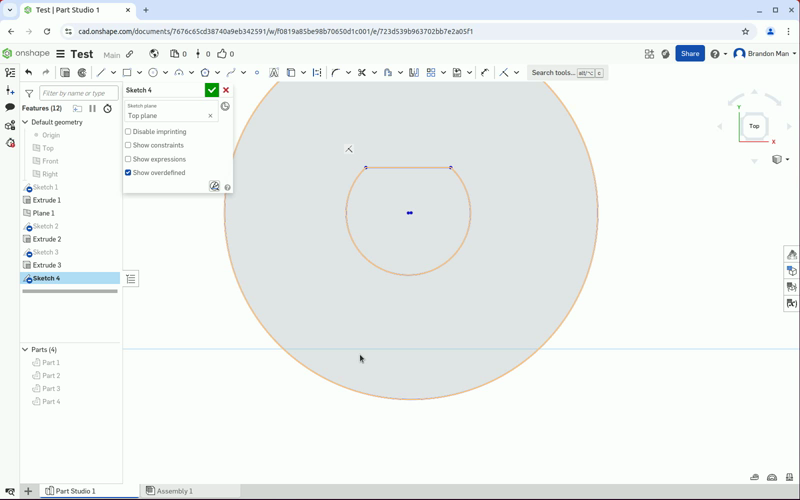
click(360, 354)
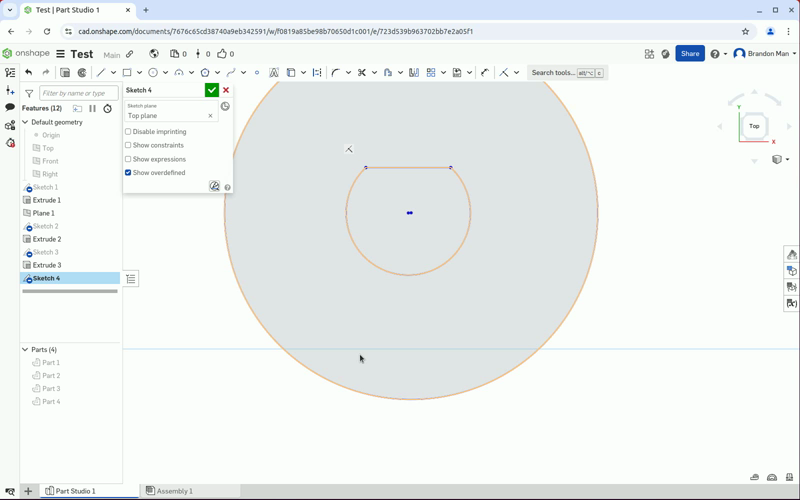
scroll(-6)
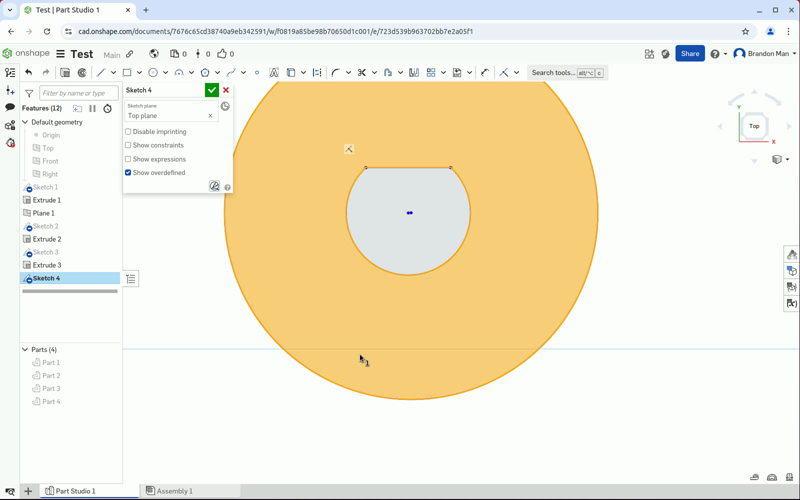
scroll(-6)
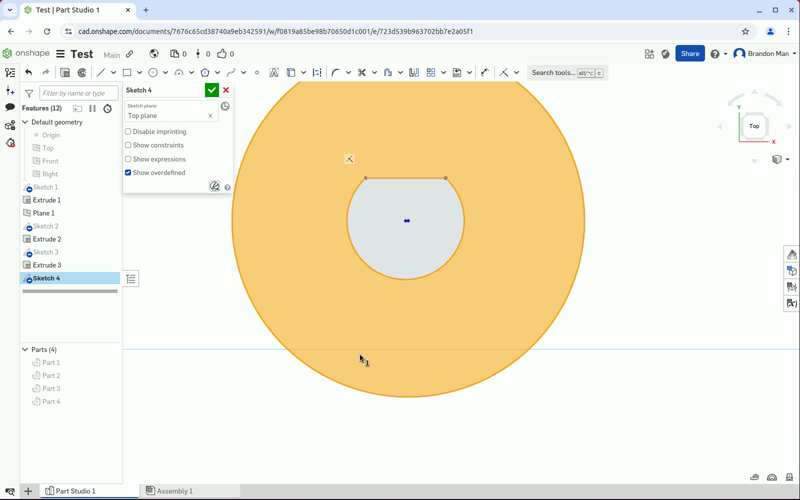
scroll(-6)
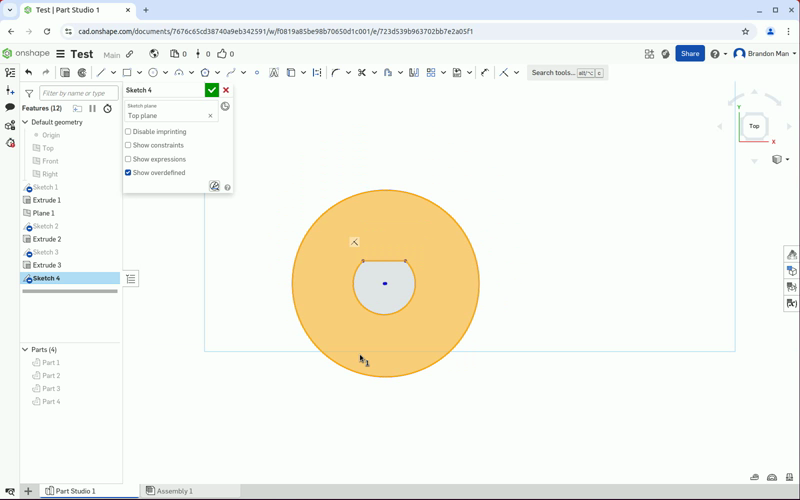
scroll(-6)
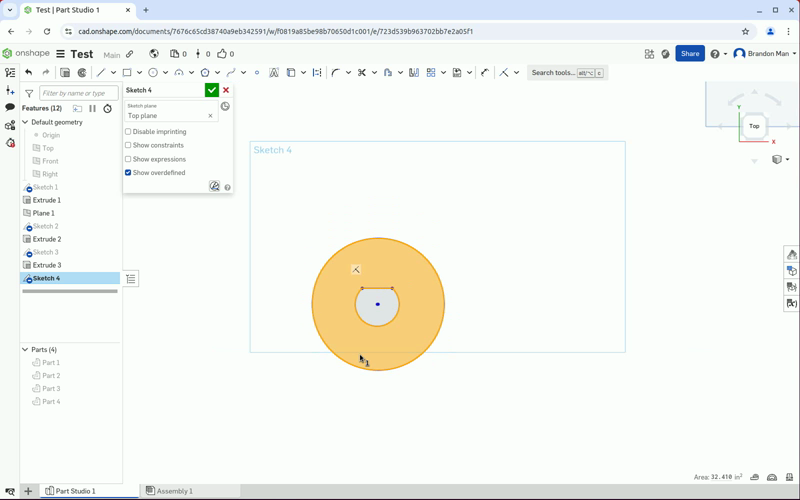
scroll(-6)
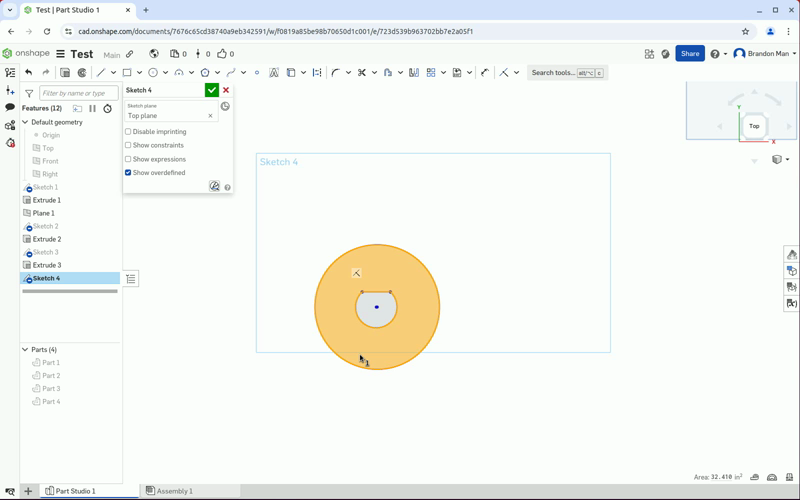
scroll(-6)
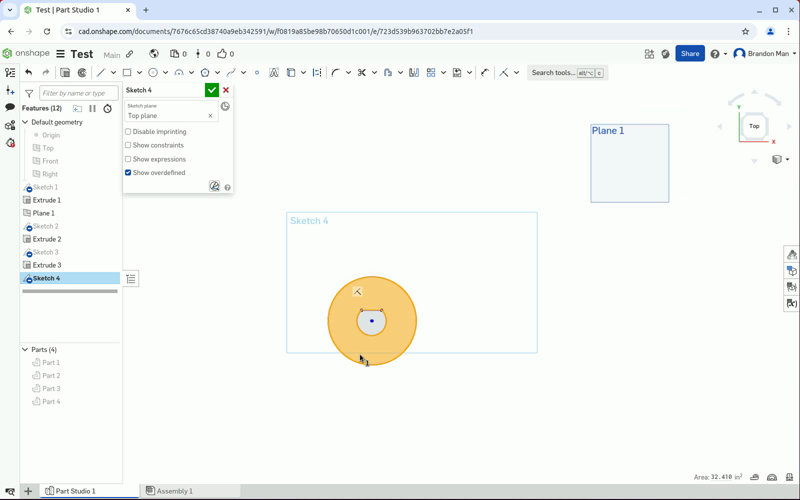
scroll(-6)
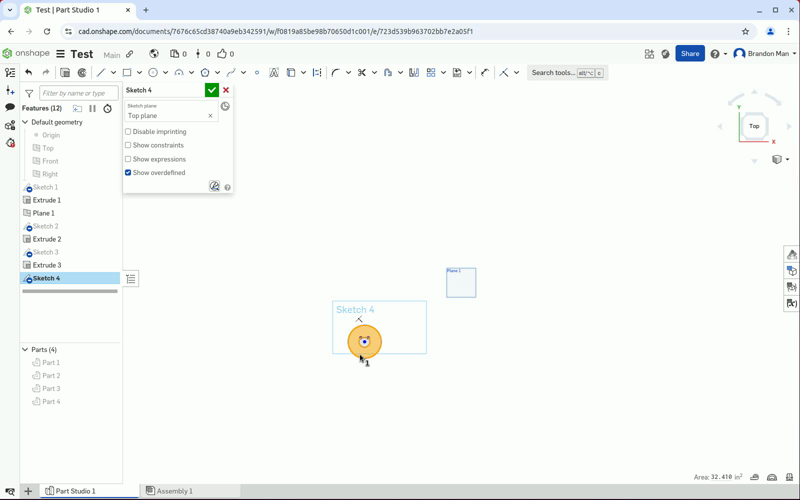
mouse_move(73, 352)
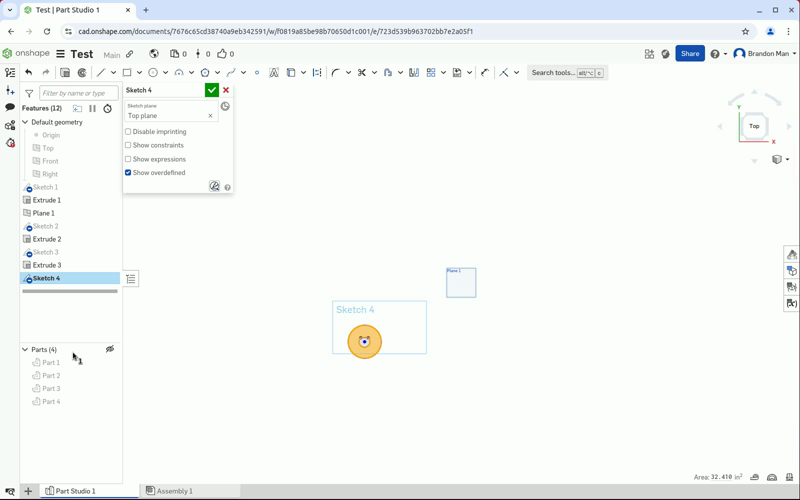
key(shift+y)
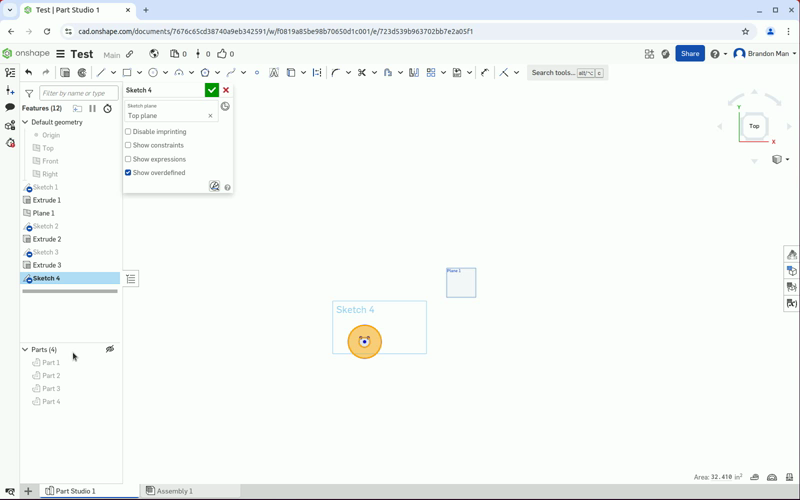
key(shift+e)
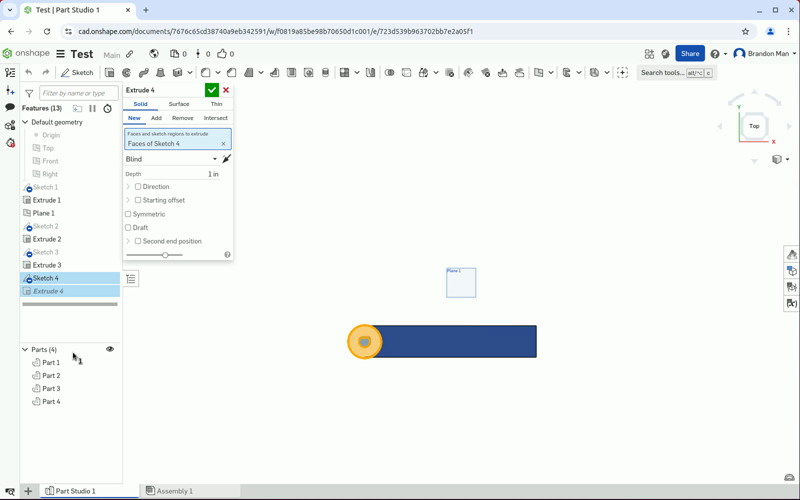
mouse_move(143, 106)
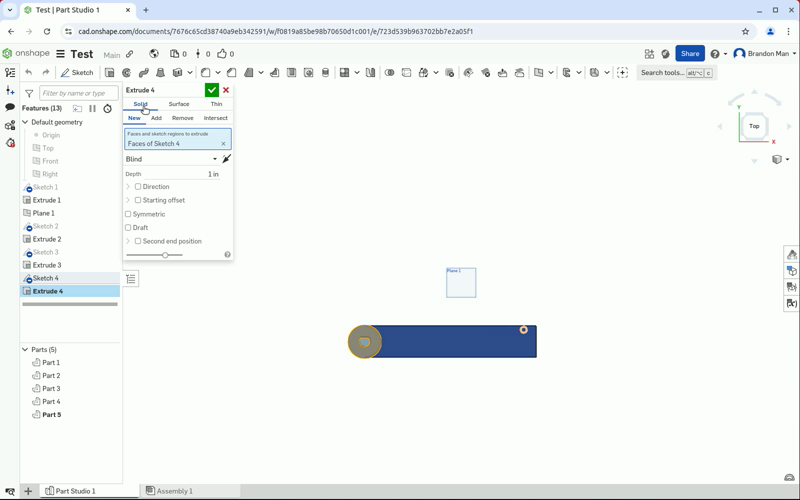
click(143, 106)
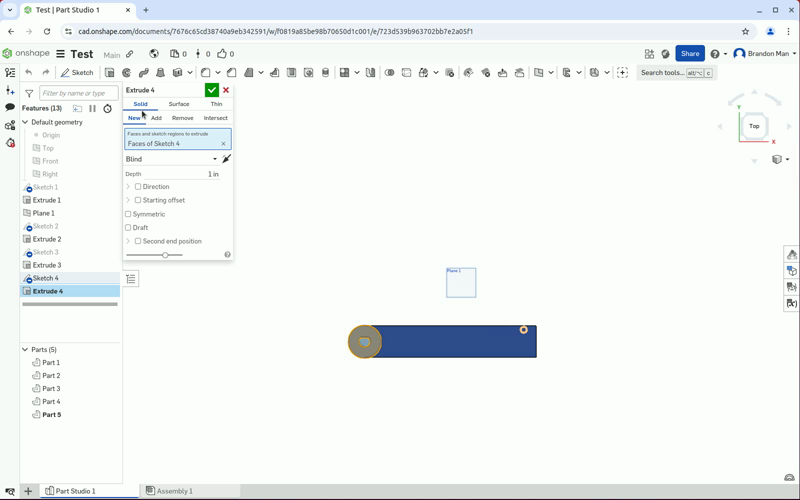
mouse_move(137, 120)
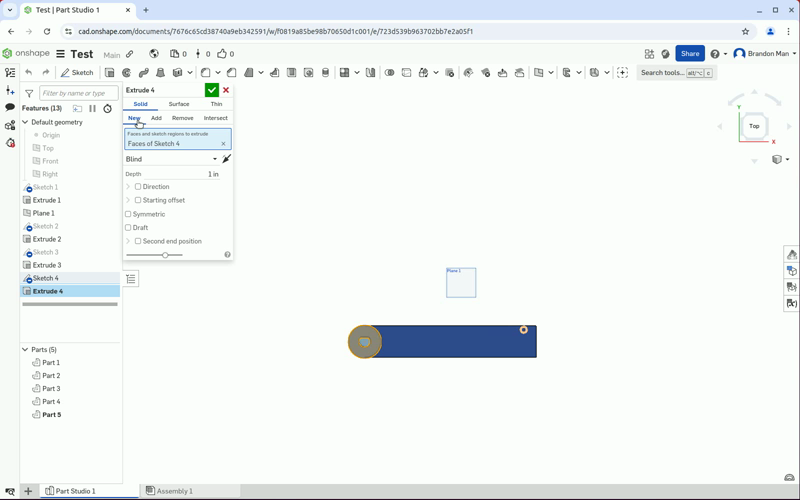
click(137, 120)
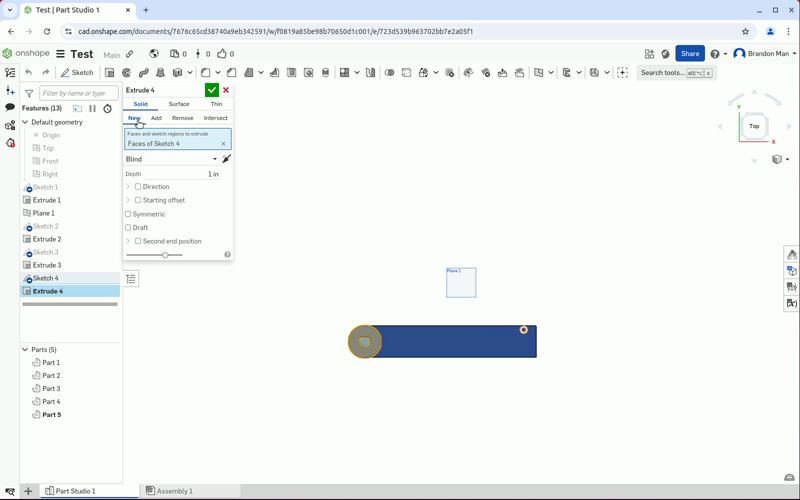
key(tab, 4)
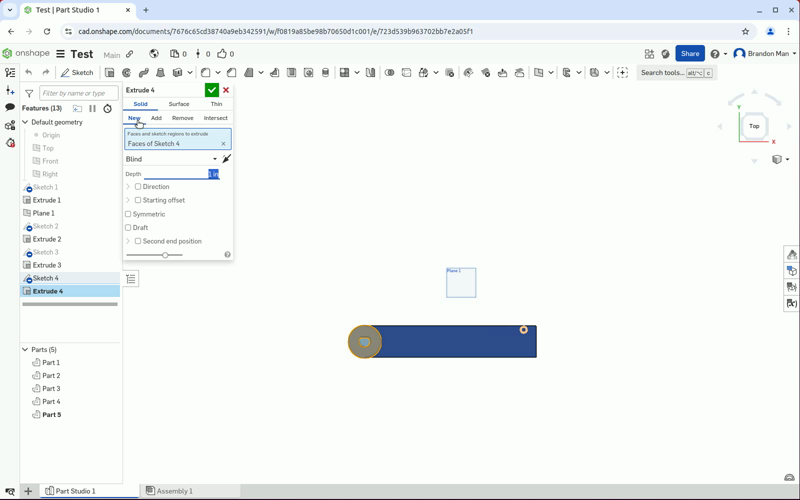
text(-1.444)
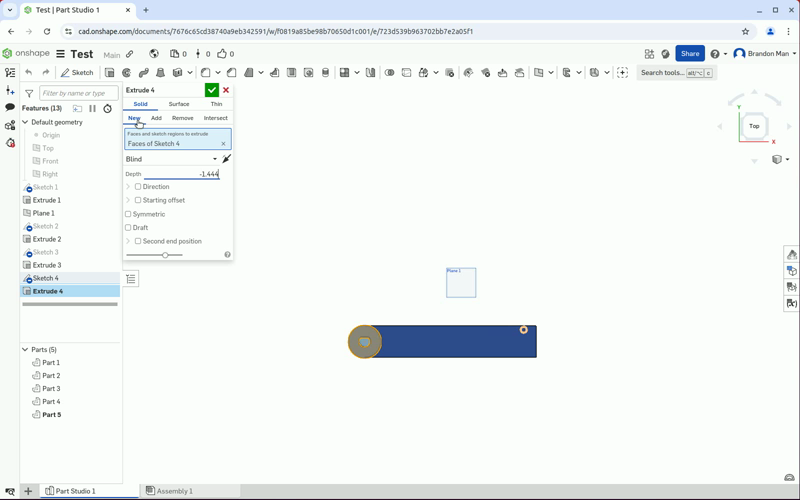
key(enter)
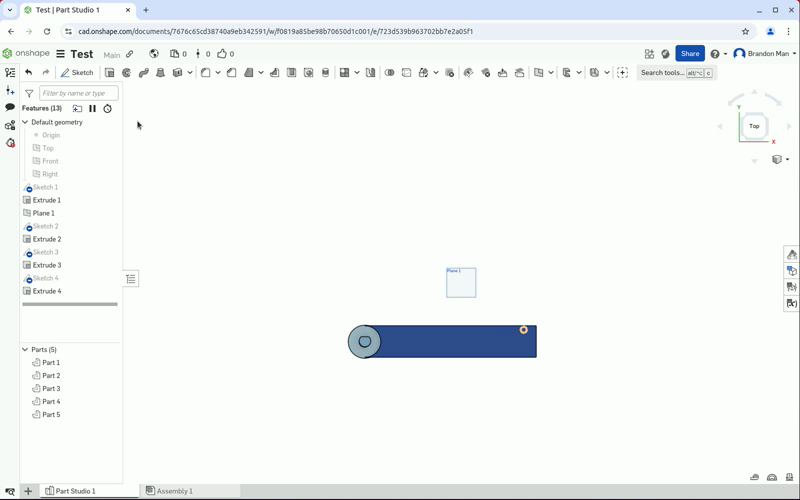
key(shift+h)
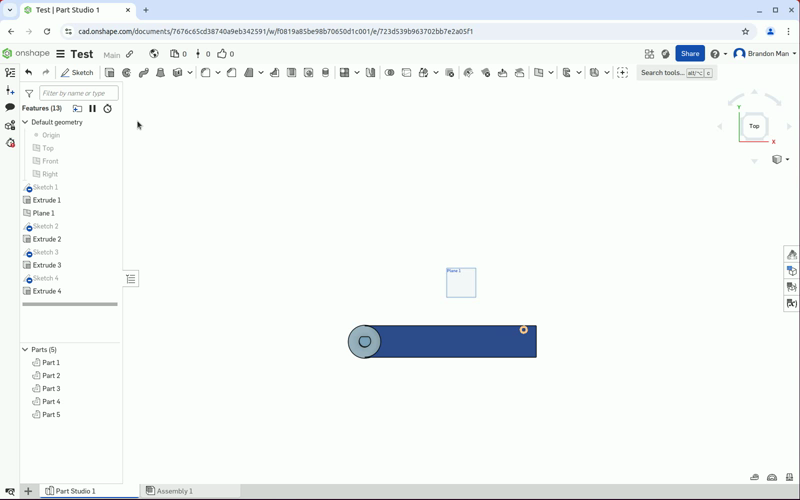
key(shift+h)
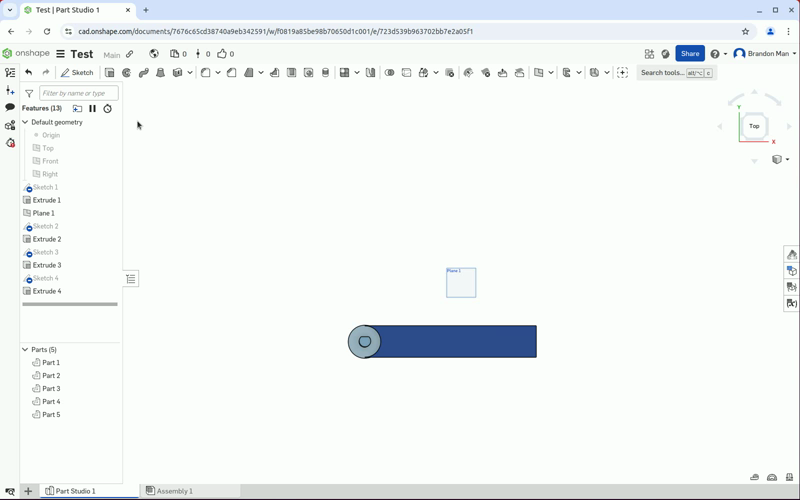
mouse_move(73, 189)
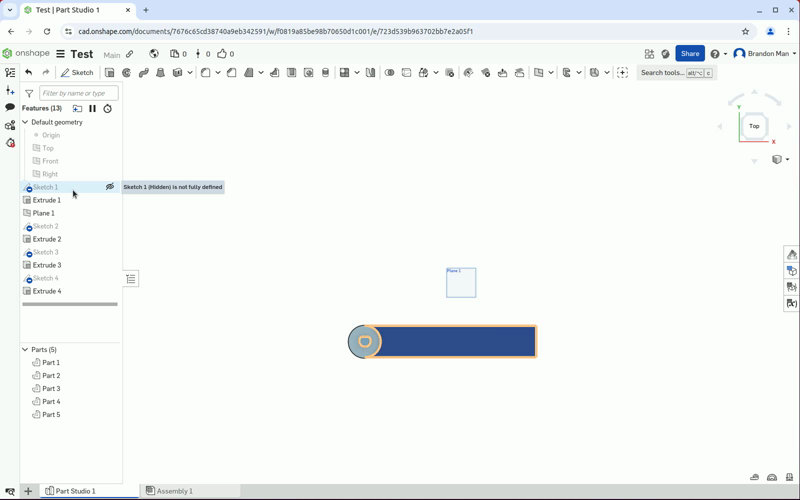
click(73, 189)
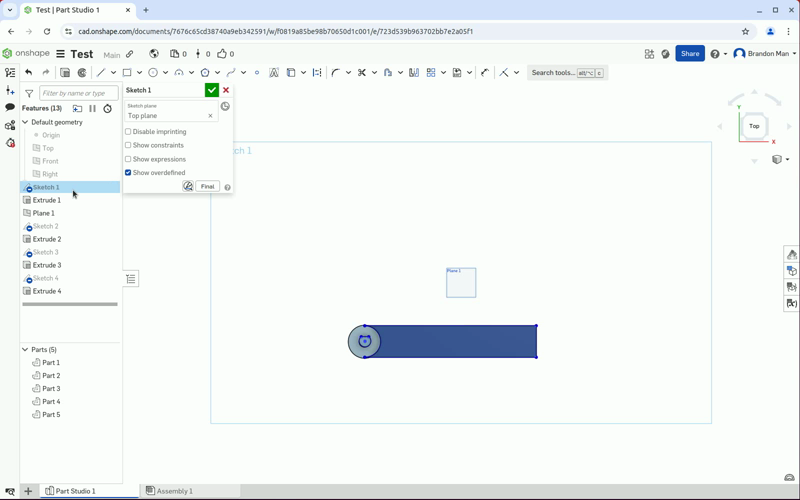
mouse_move(229, 92)
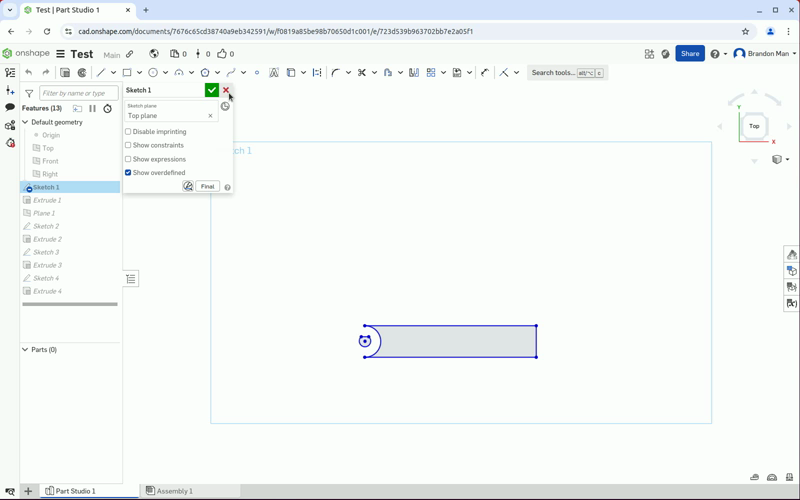
click(229, 92)
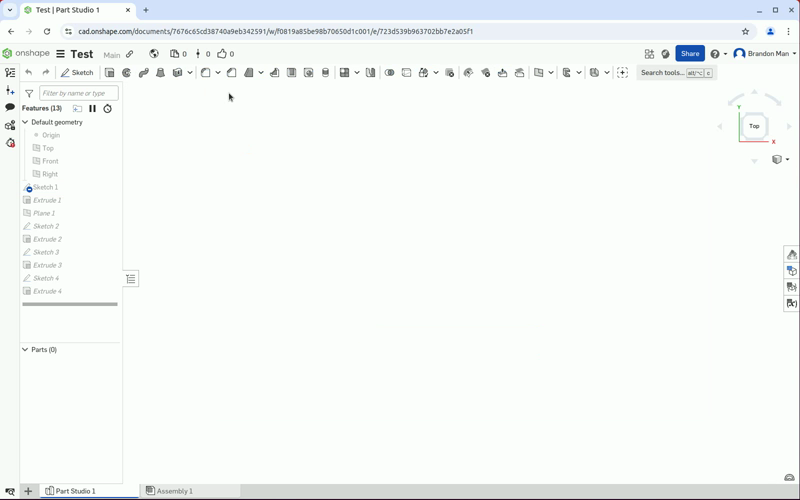
key(shift+s)
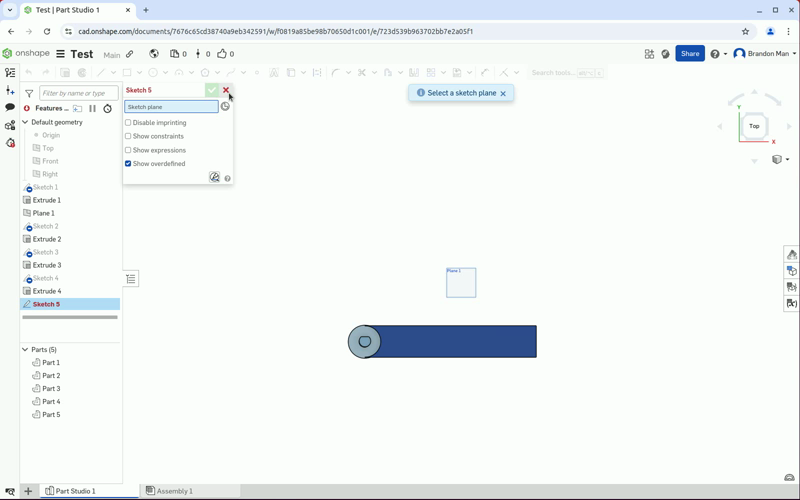
mouse_move(73, 215)
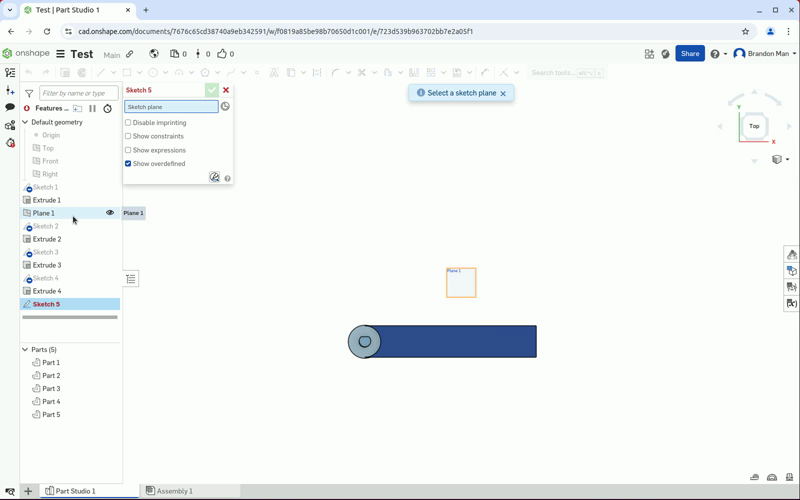
click(73, 215)
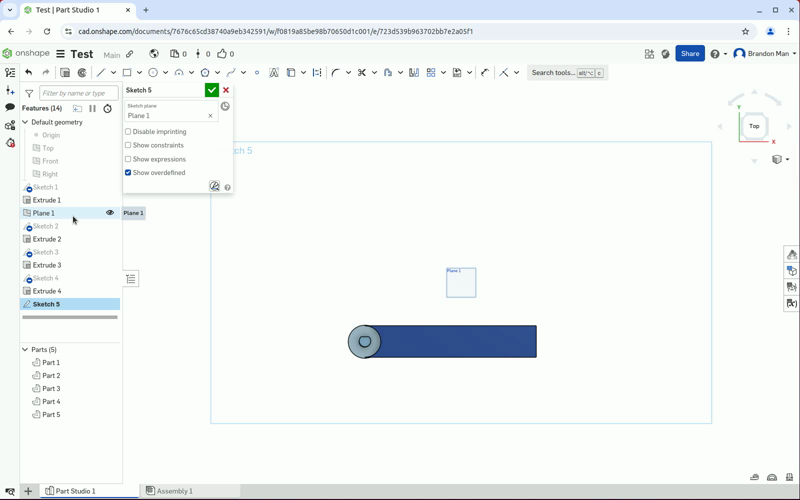
mouse_move(73, 352)
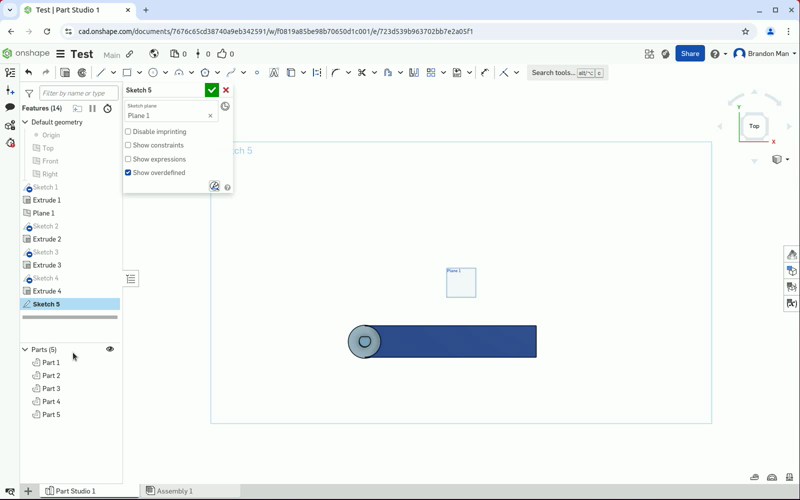
key(y)
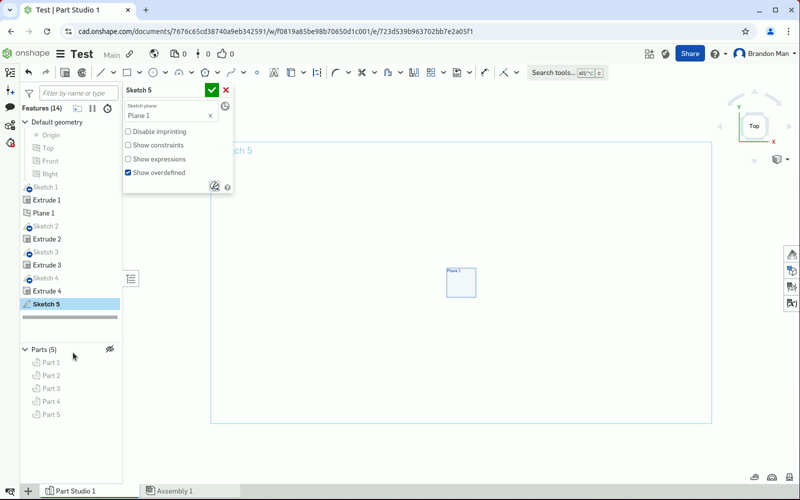
key(c)
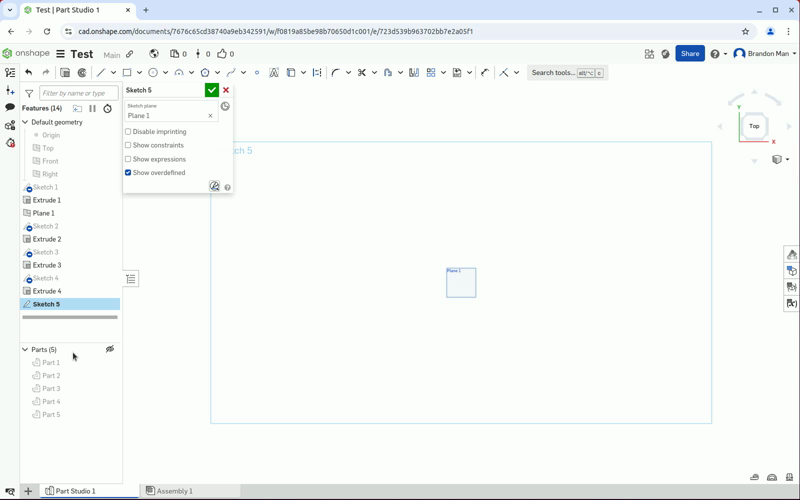
key_down(shift)
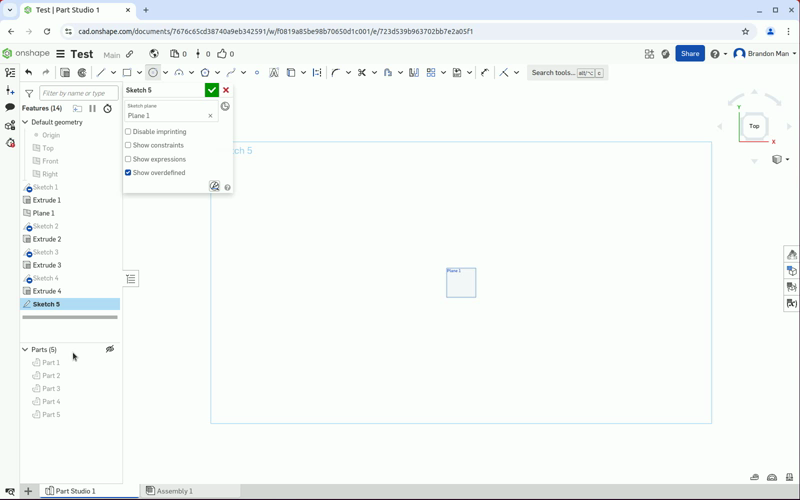
mouse_move(364, 341)
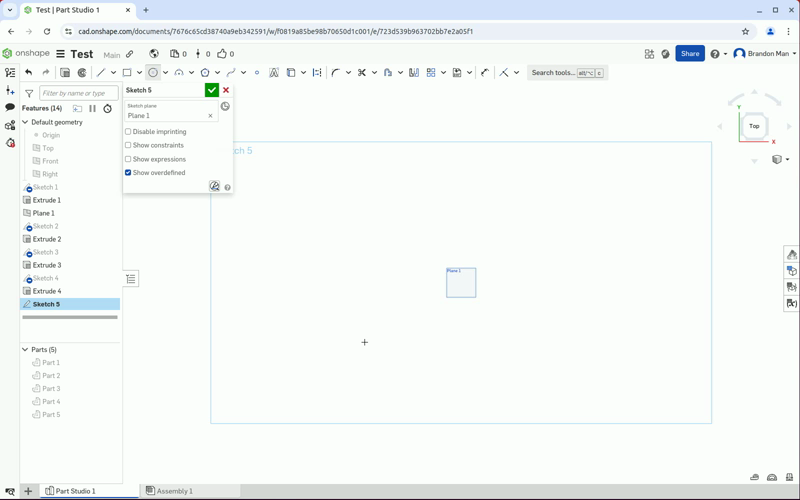
click(364, 341)
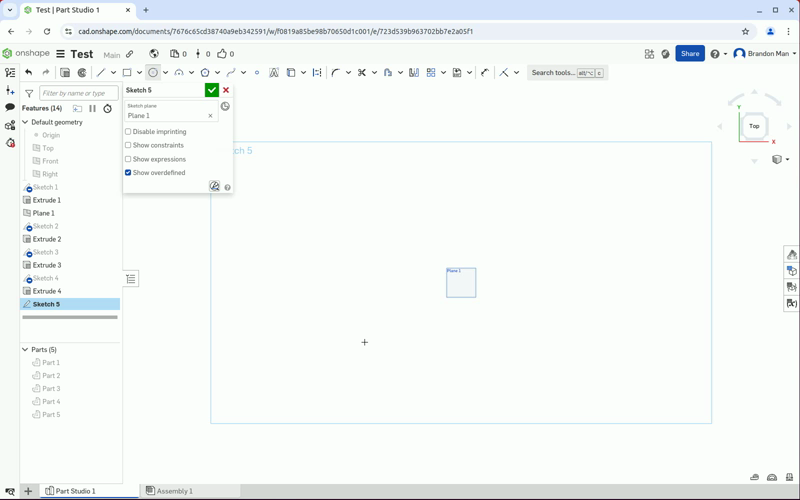
key_up(shift)
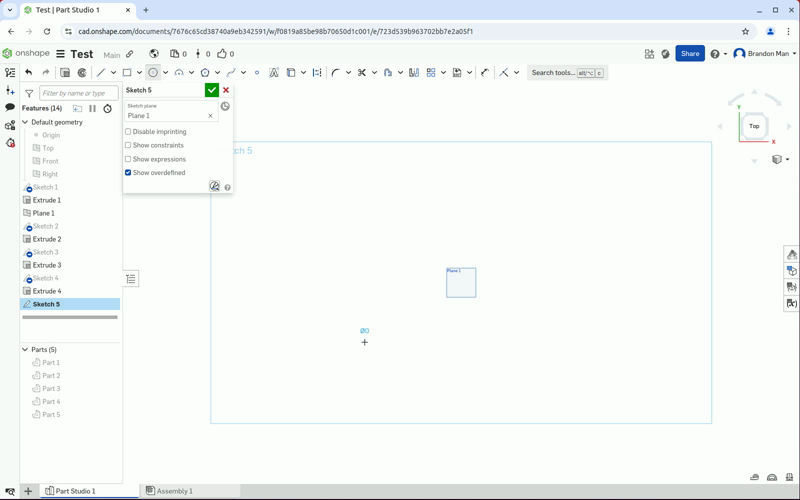
mouse_move(381, 341)
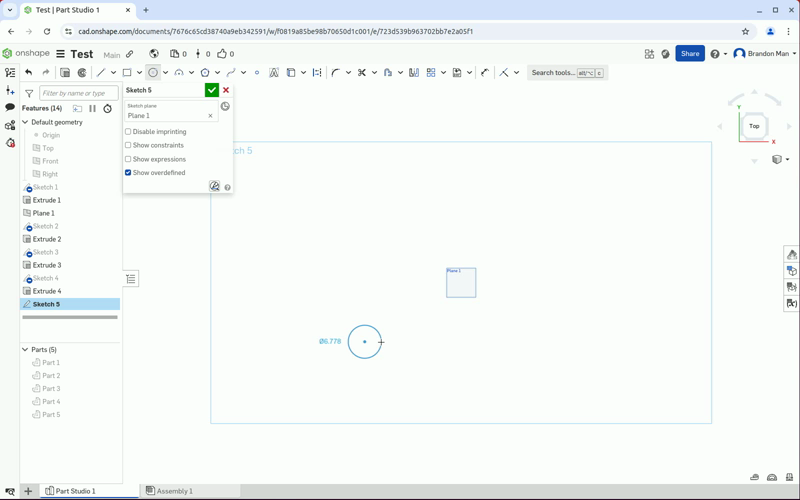
click(381, 341)
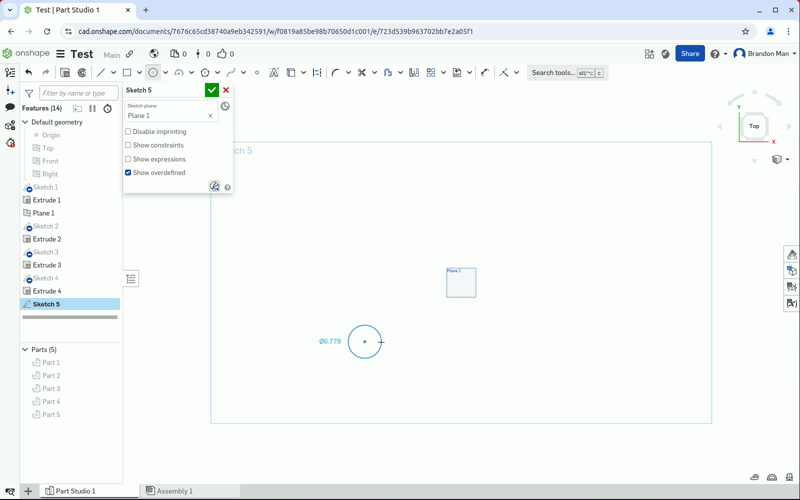
key(esc)
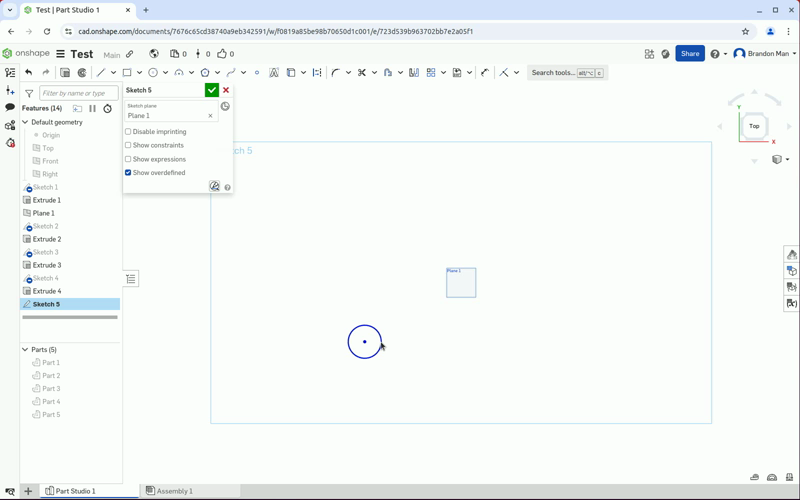
key(a)
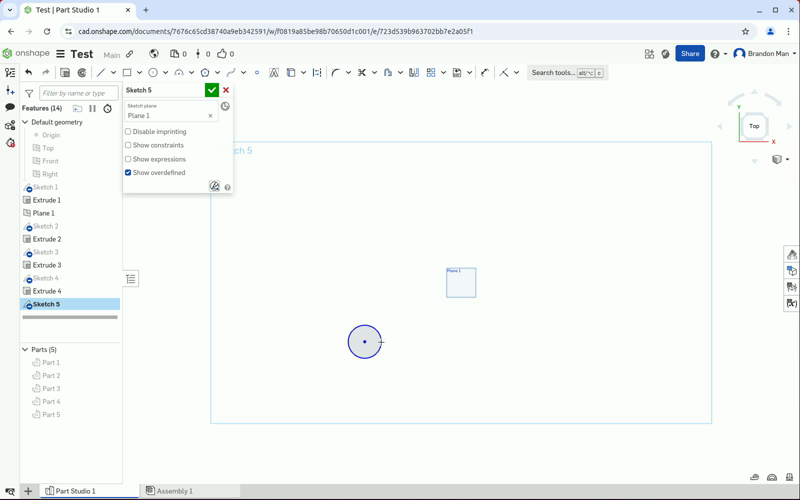
key_down(shift)
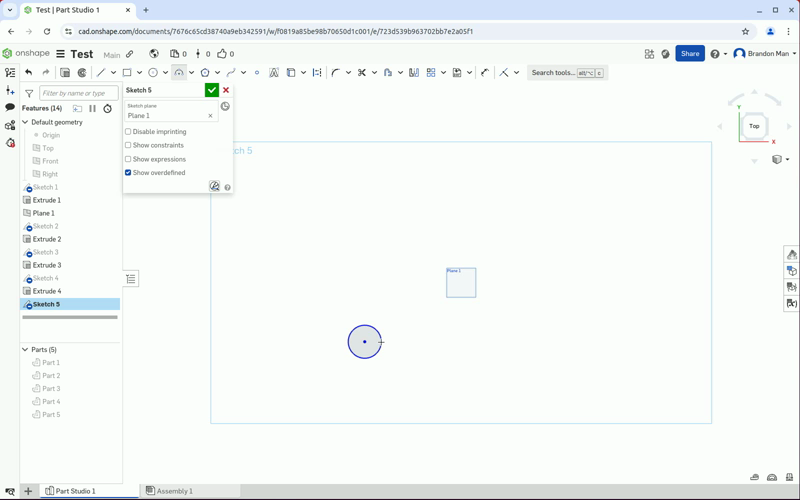
mouse_move(360, 337)
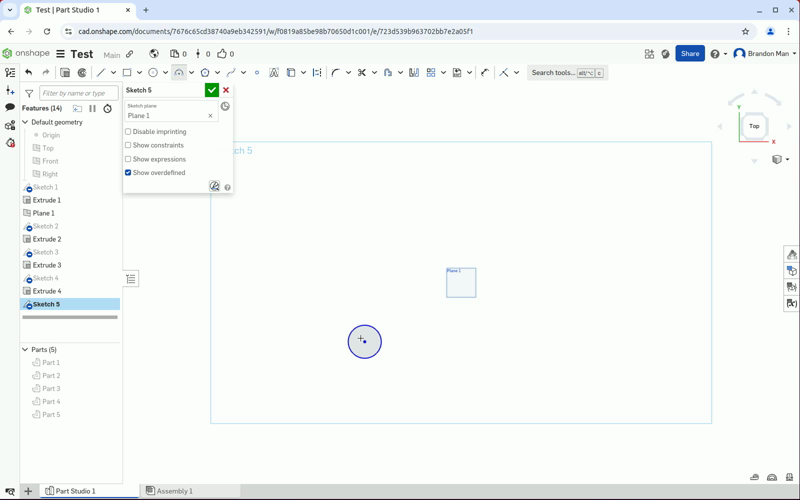
click(360, 337)
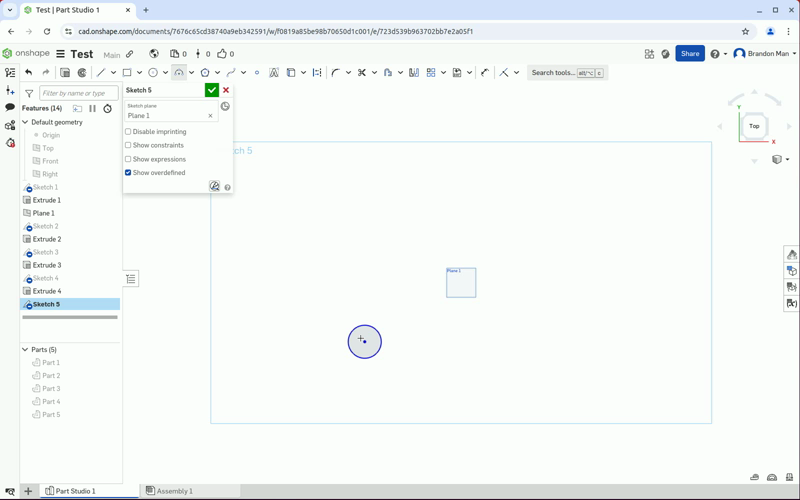
key_up(shift)
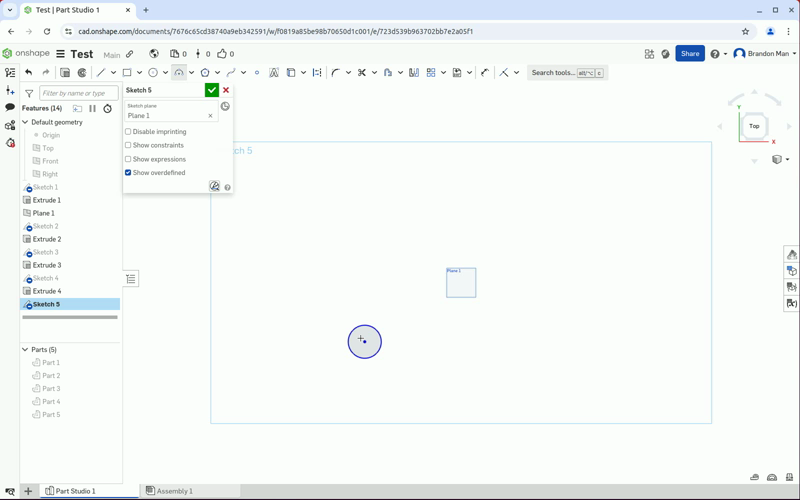
key_down(shift)
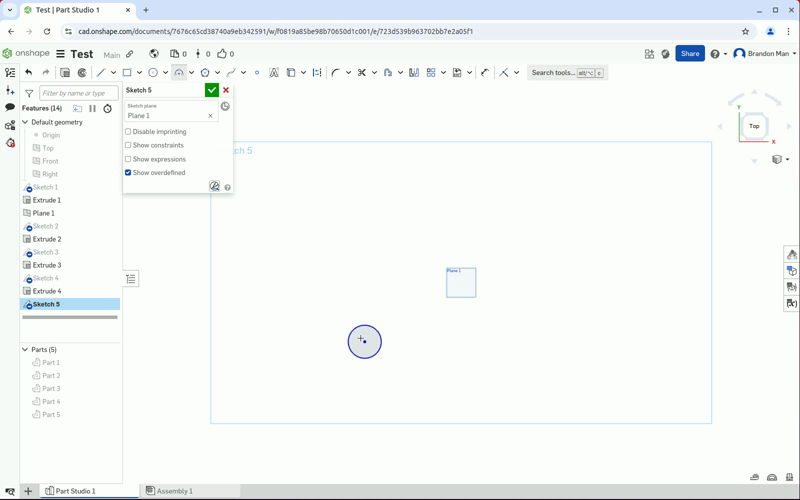
mouse_move(368, 337)
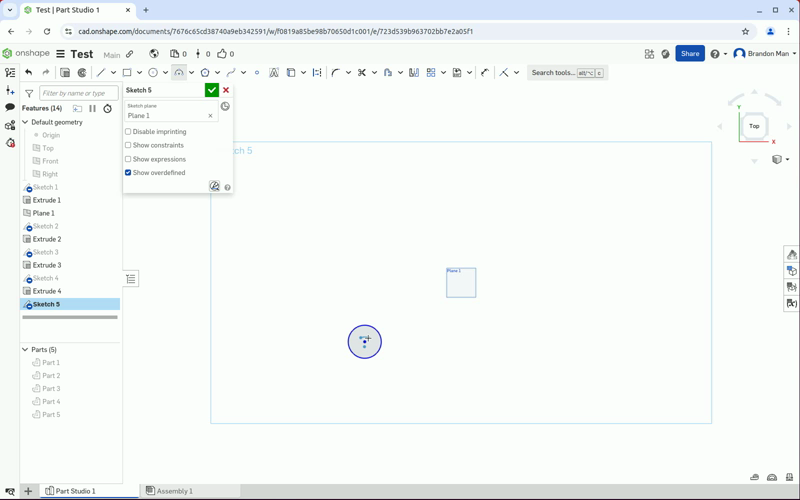
scroll(6)
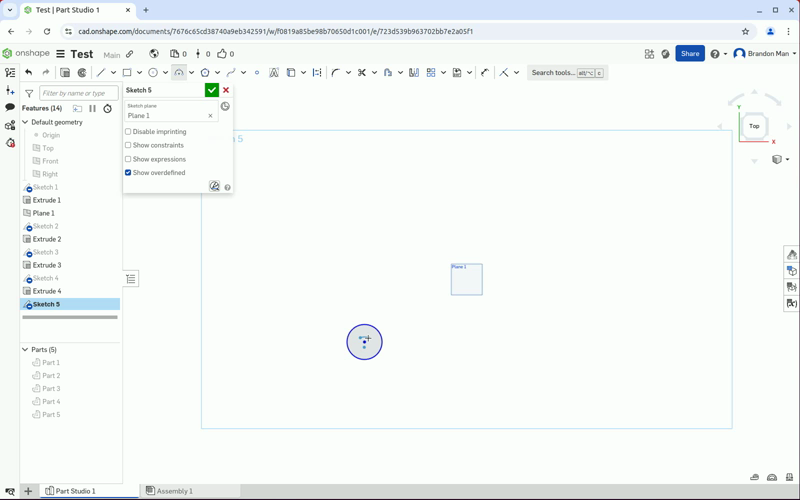
scroll(6)
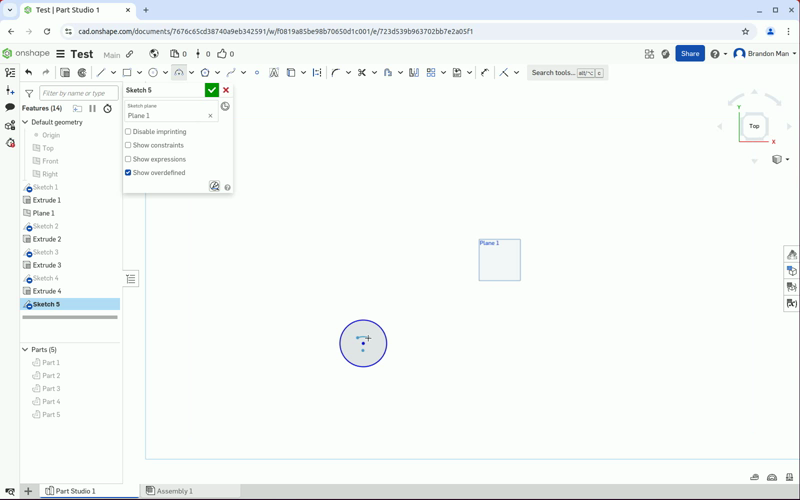
scroll(6)
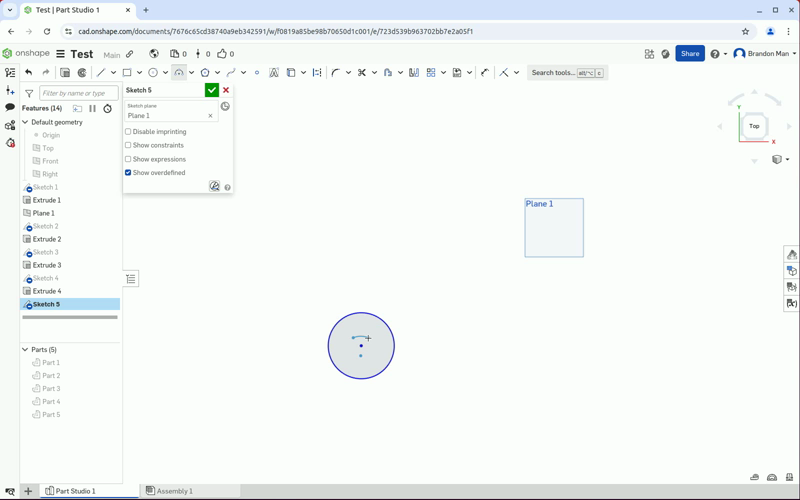
scroll(6)
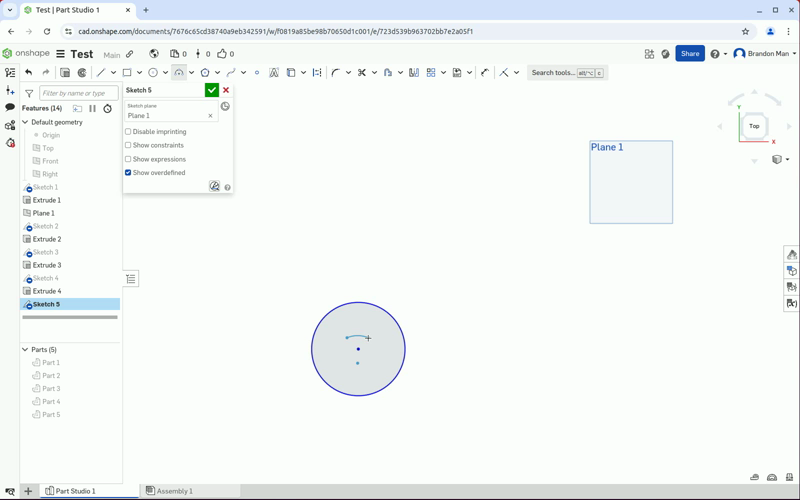
scroll(6)
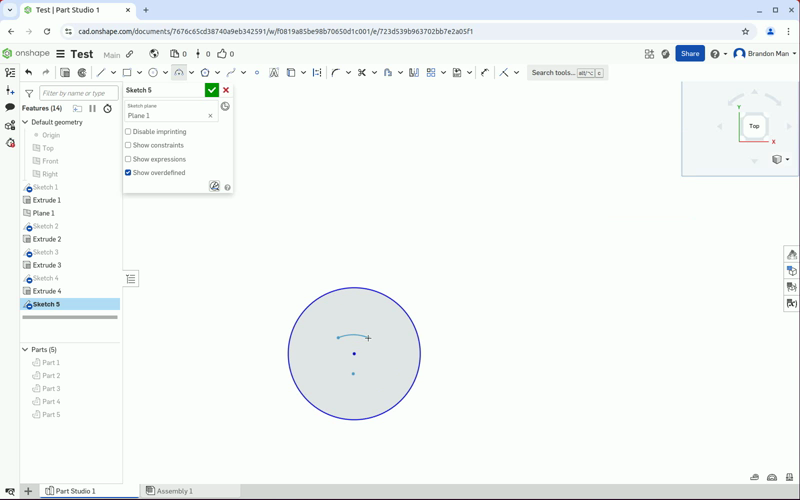
scroll(6)
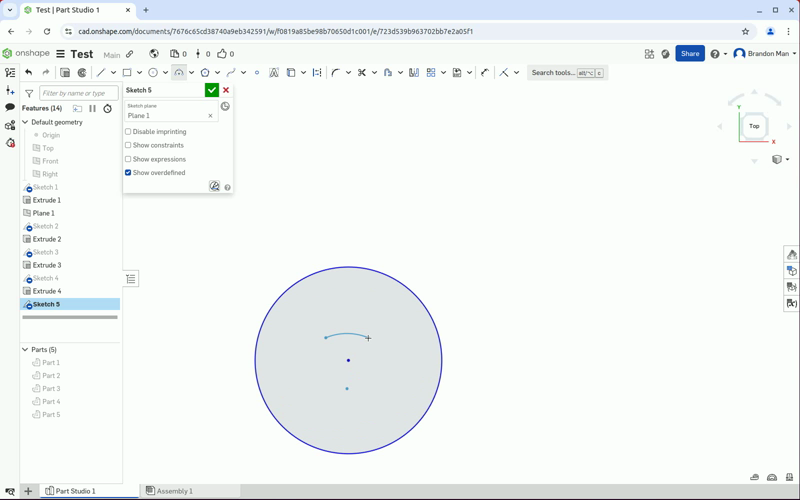
scroll(6)
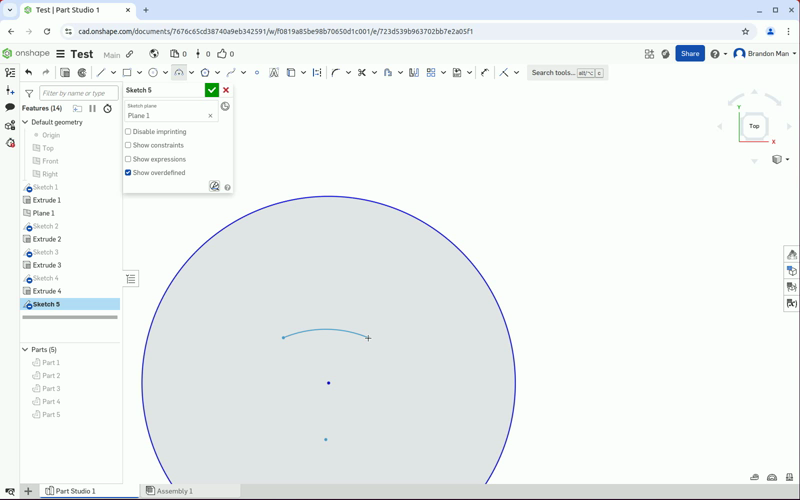
click(368, 337)
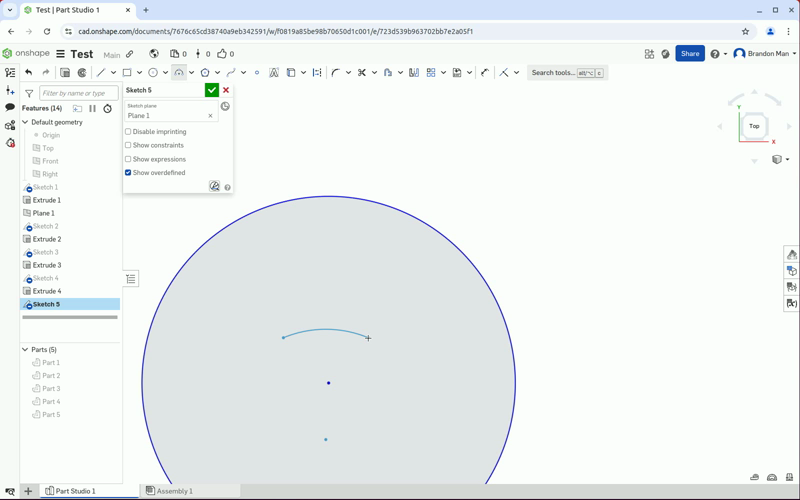
scroll(-6)
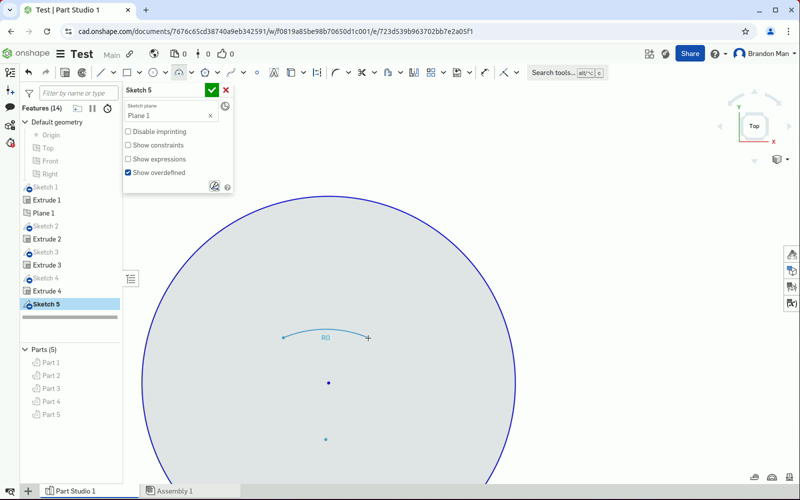
scroll(-6)
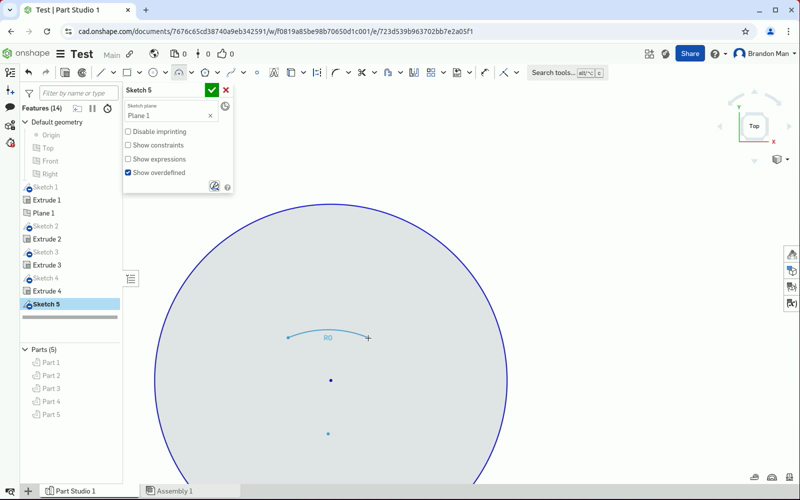
scroll(-6)
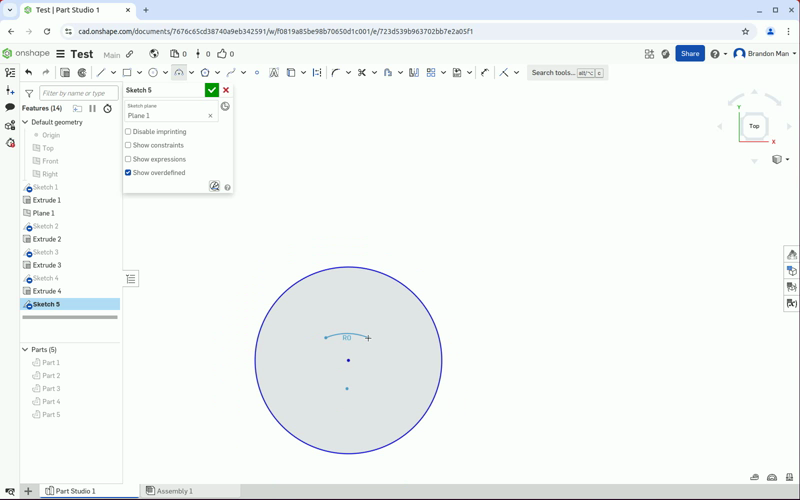
scroll(-6)
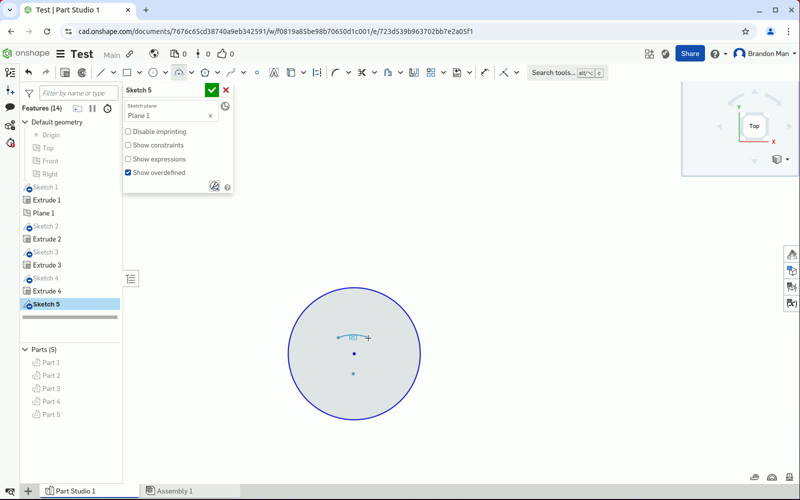
scroll(-6)
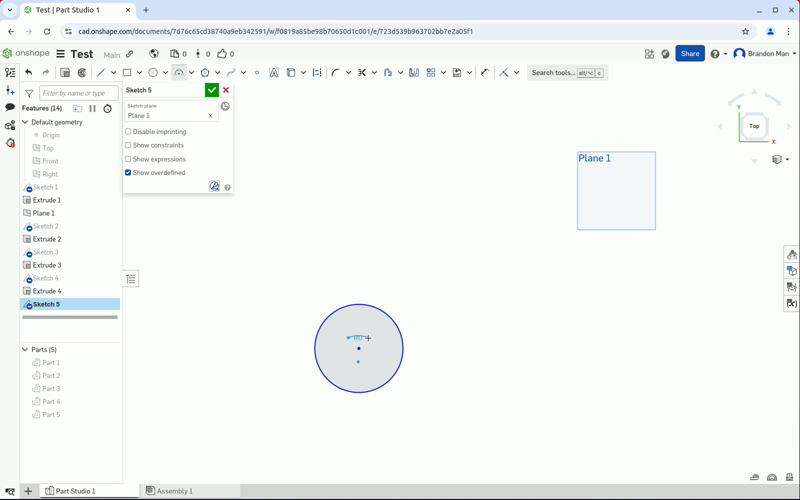
scroll(-6)
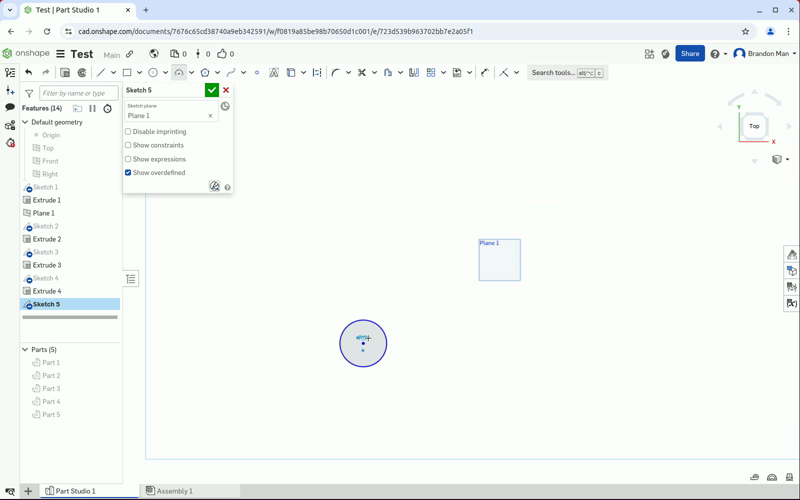
scroll(-6)
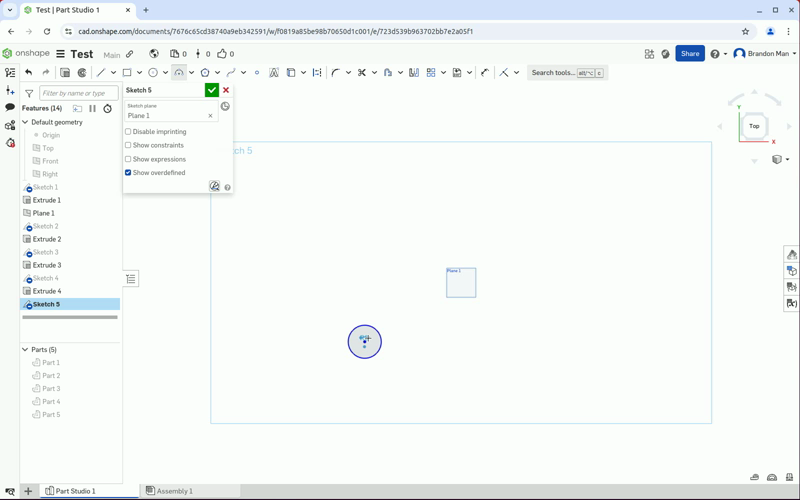
mouse_move(364, 347)
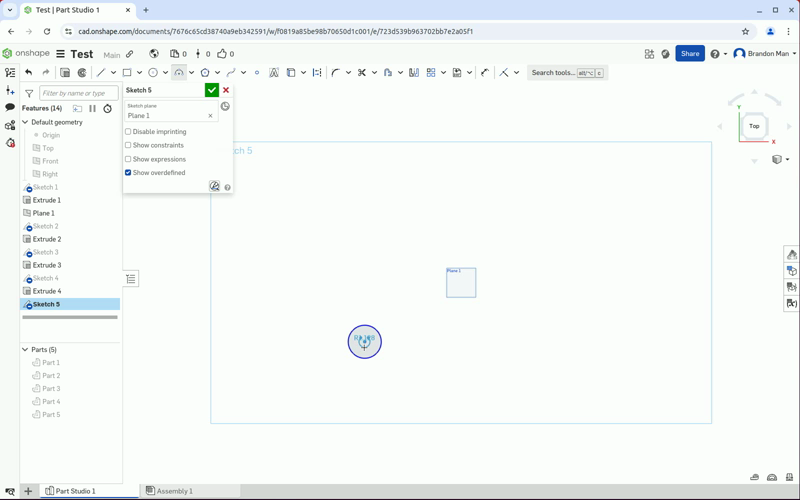
scroll(6)
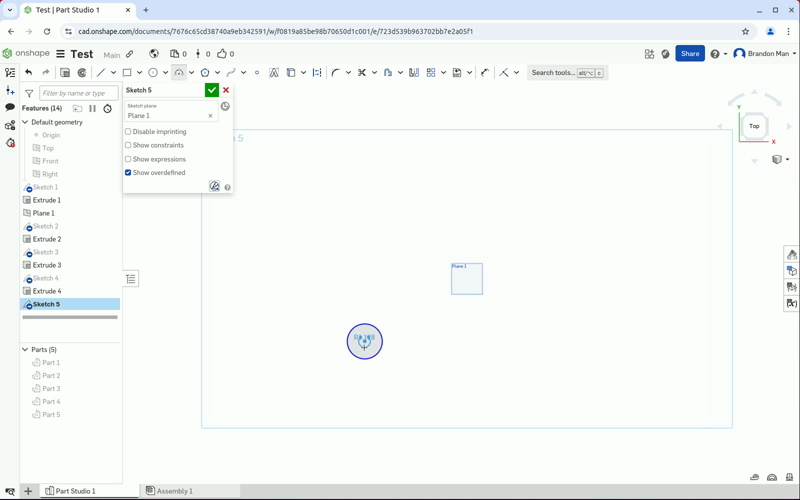
scroll(6)
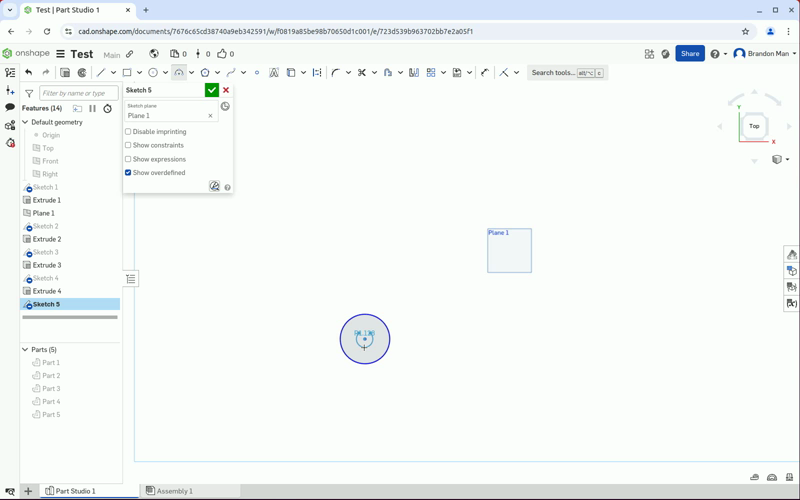
scroll(6)
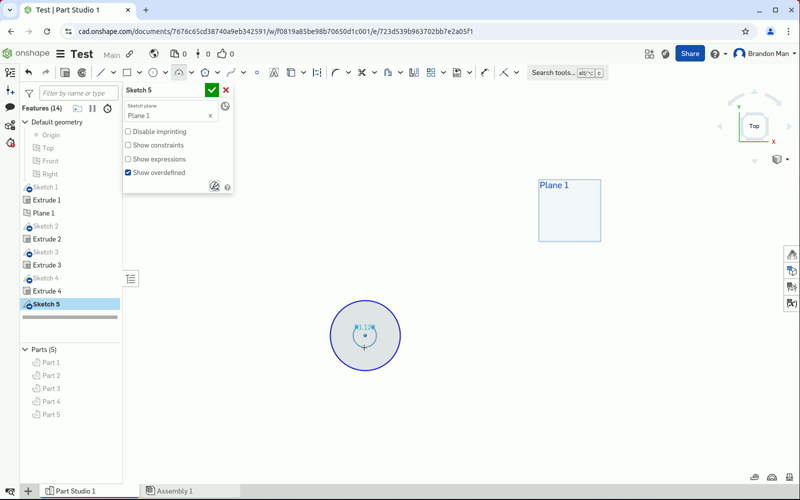
scroll(6)
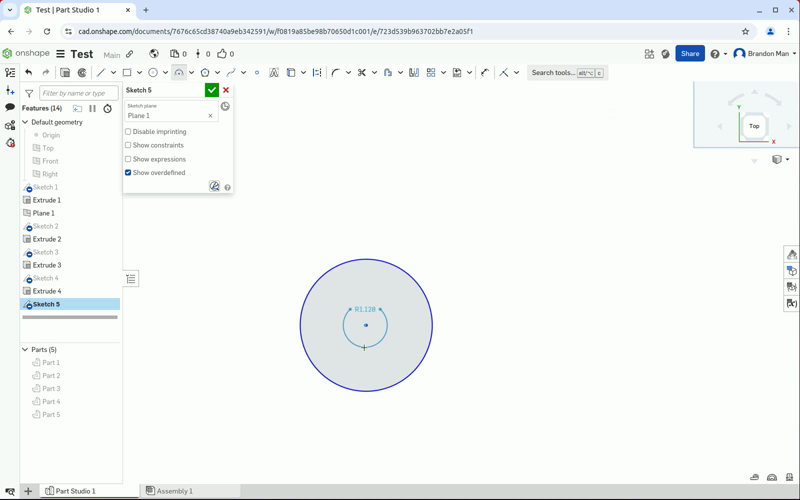
scroll(6)
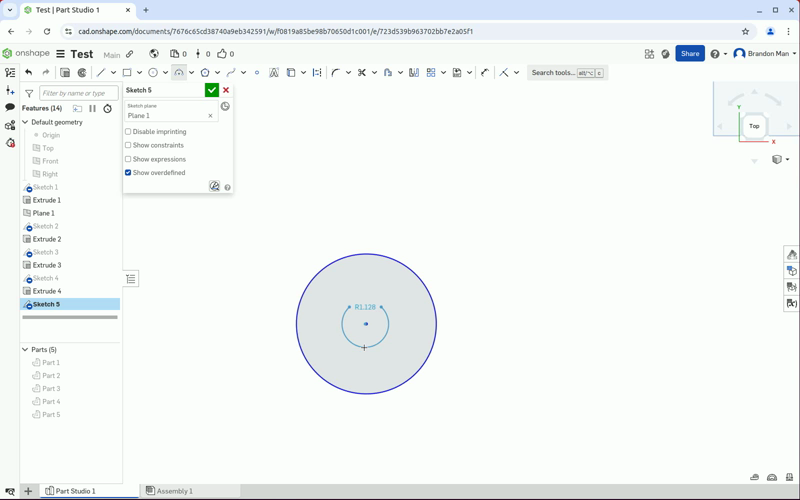
scroll(6)
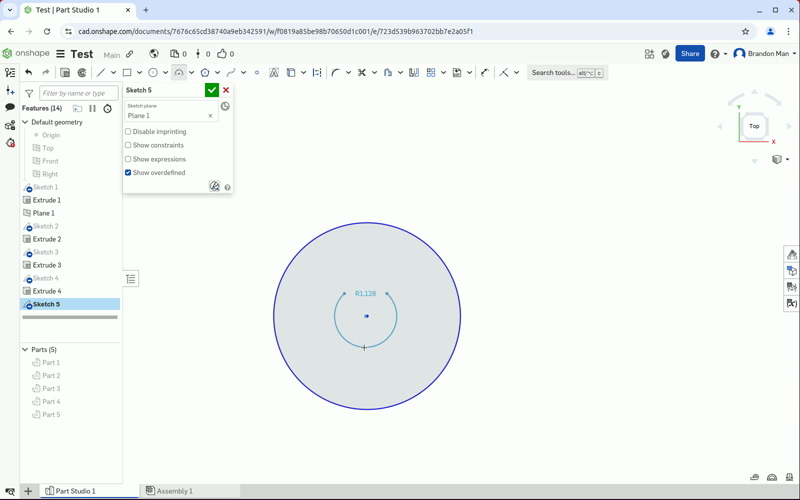
scroll(6)
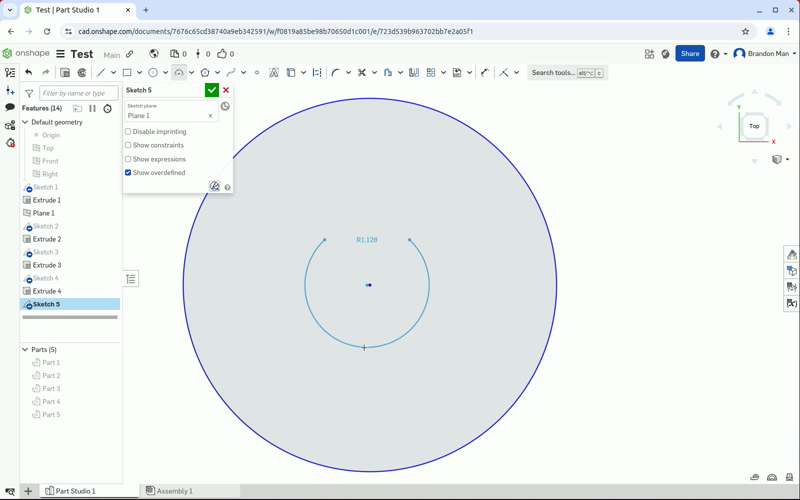
click(364, 347)
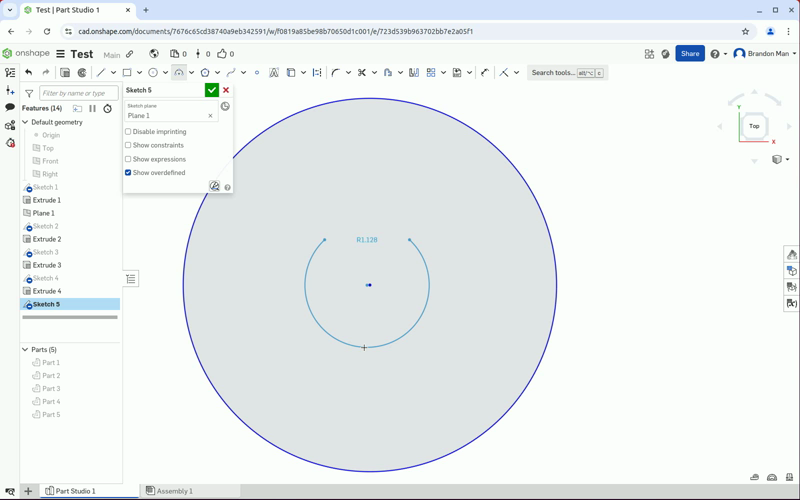
scroll(-6)
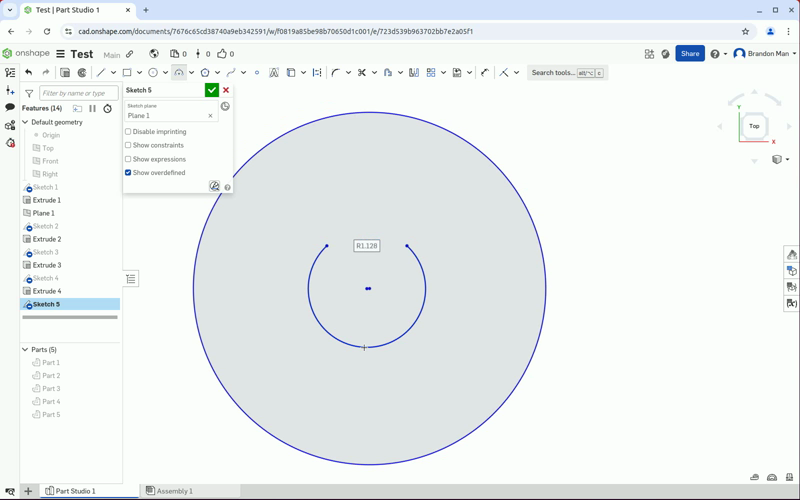
scroll(-6)
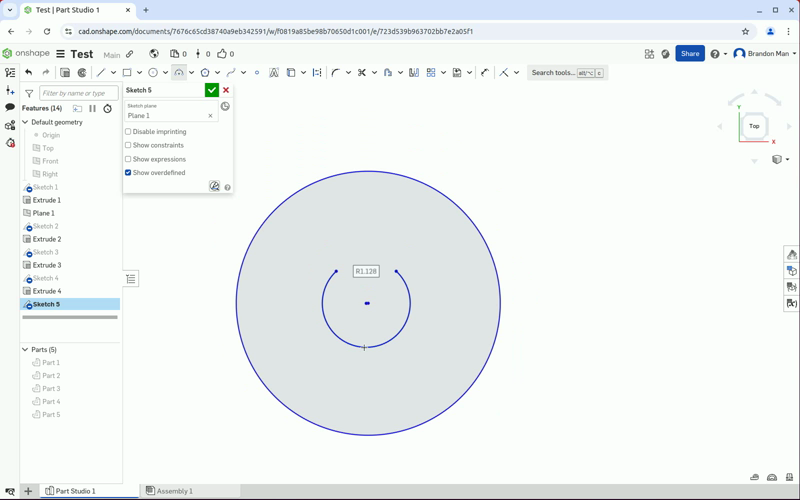
scroll(-6)
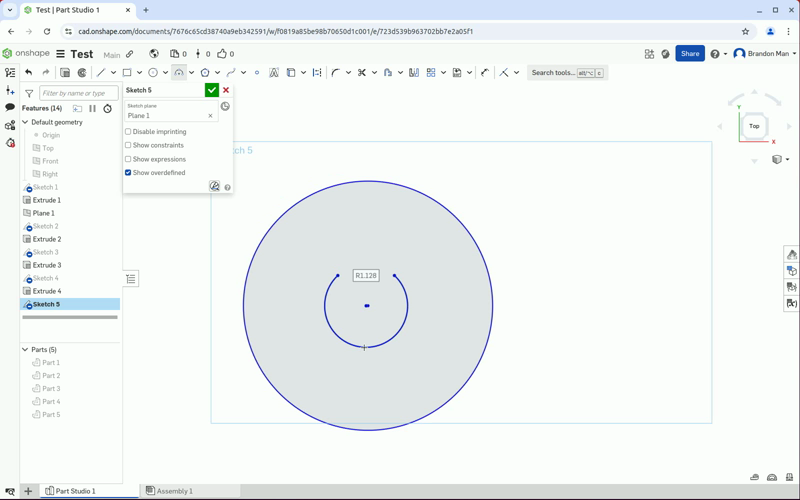
scroll(-6)
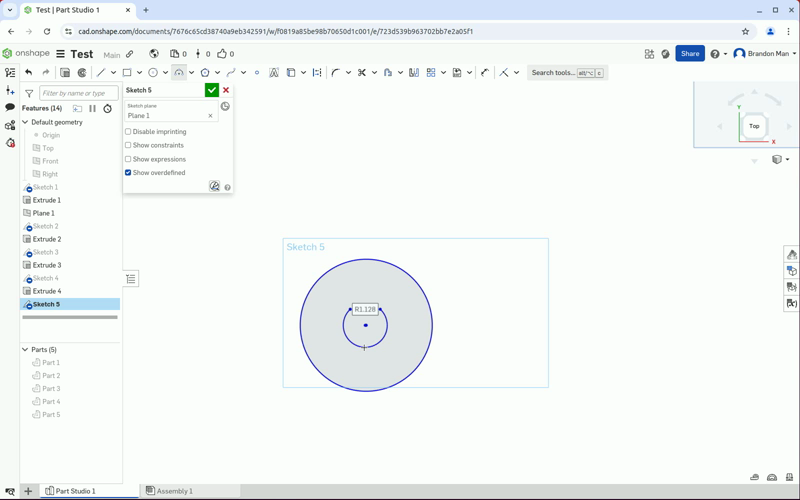
scroll(-6)
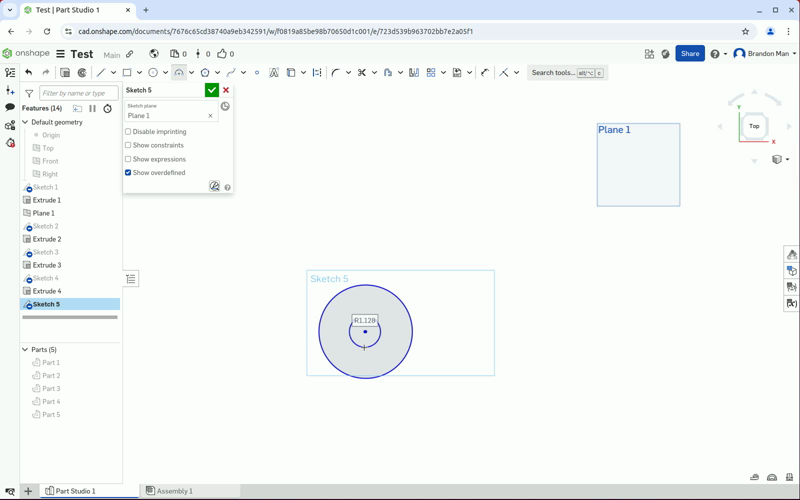
scroll(-6)
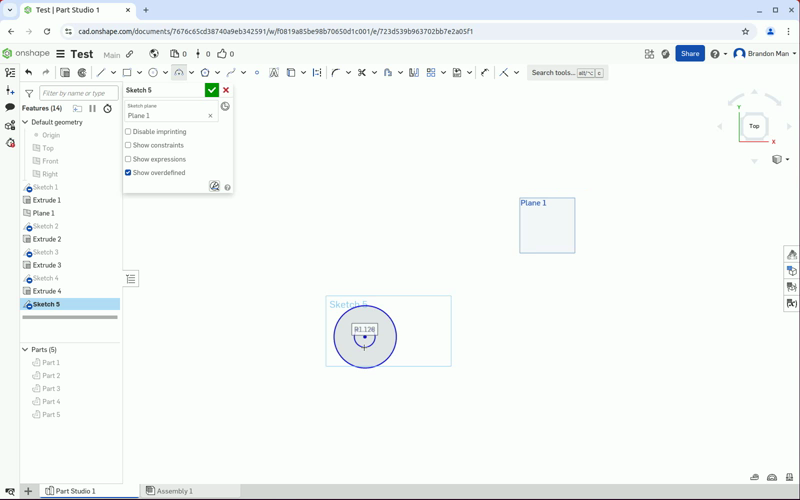
scroll(-6)
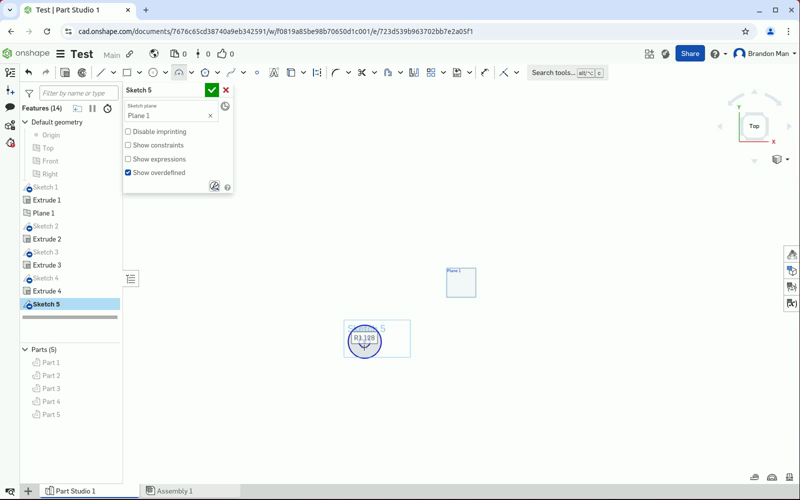
key_up(shift)
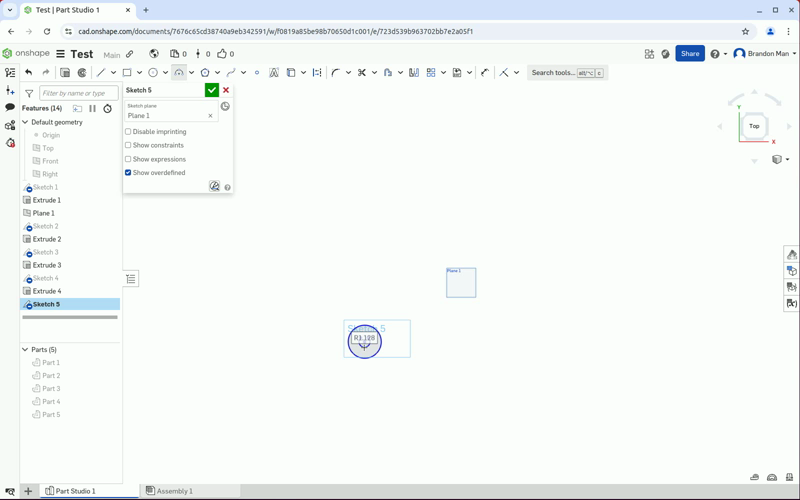
key(esc)
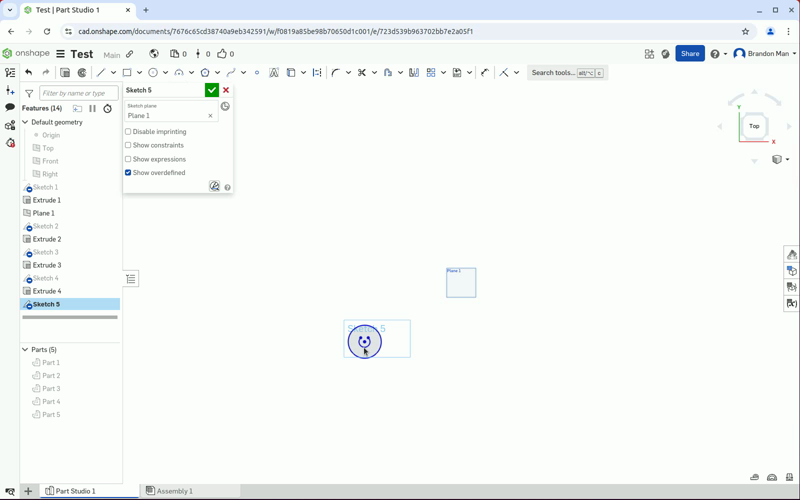
key(l)
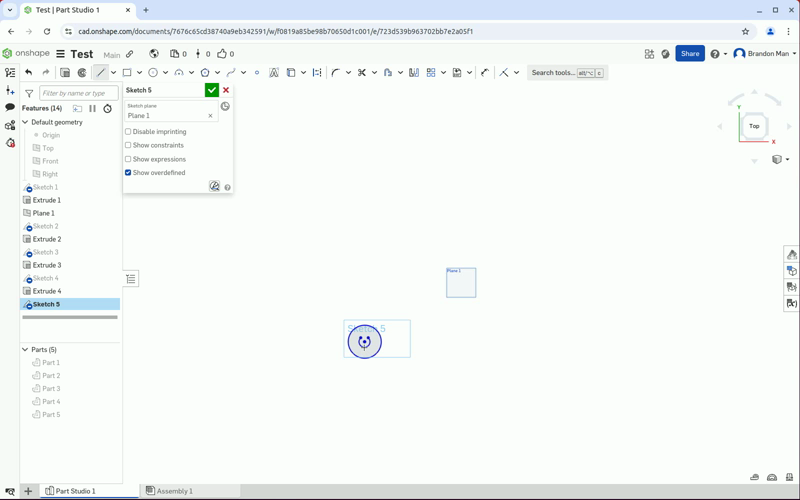
mouse_move(368, 337)
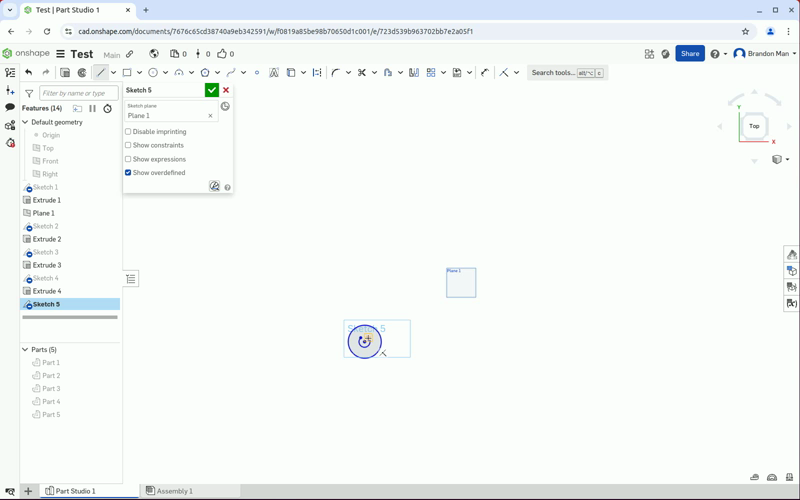
click(368, 337)
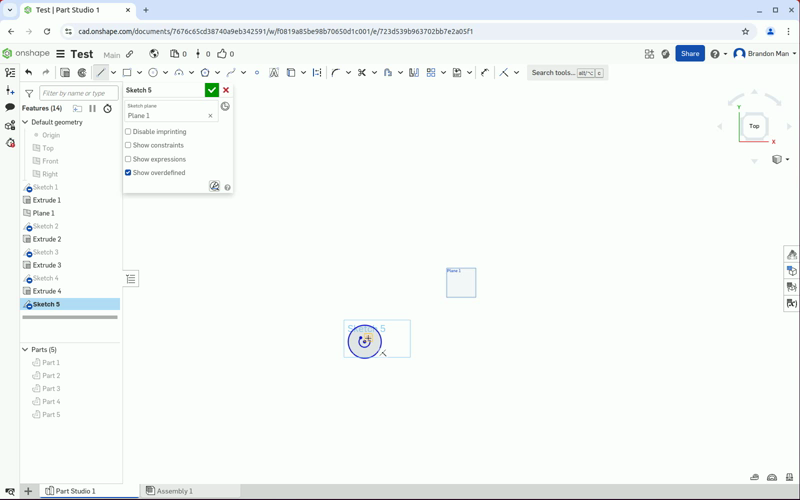
mouse_move(398, 337)
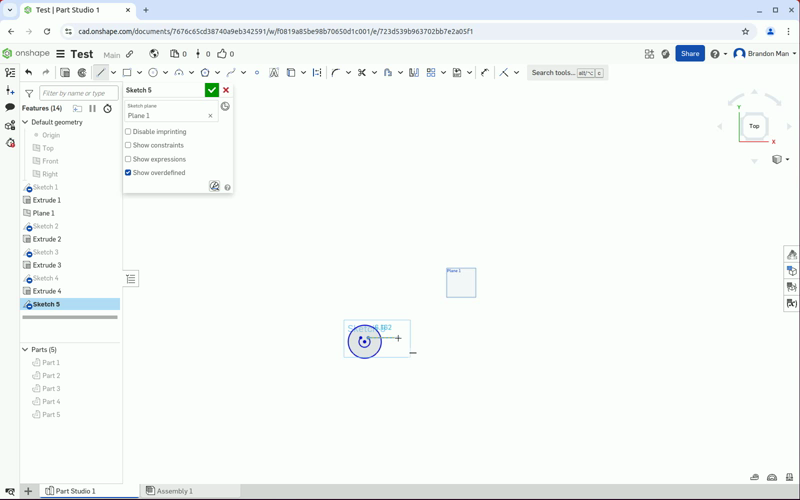
key_down(shift)
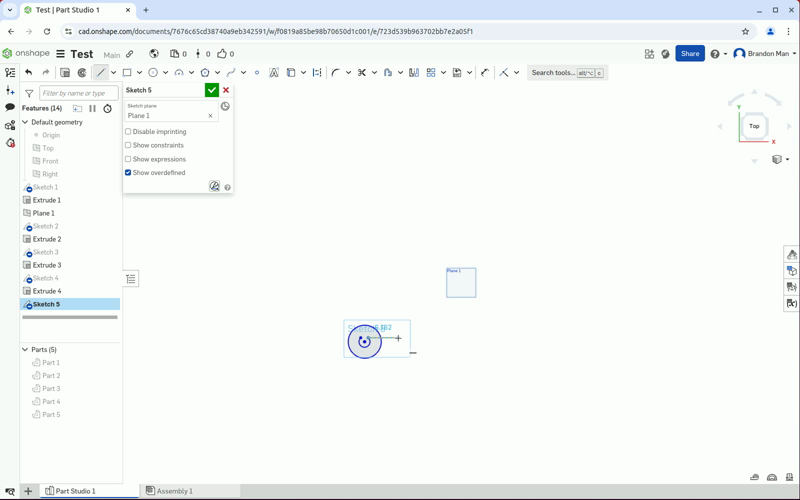
mouse_move(360, 337)
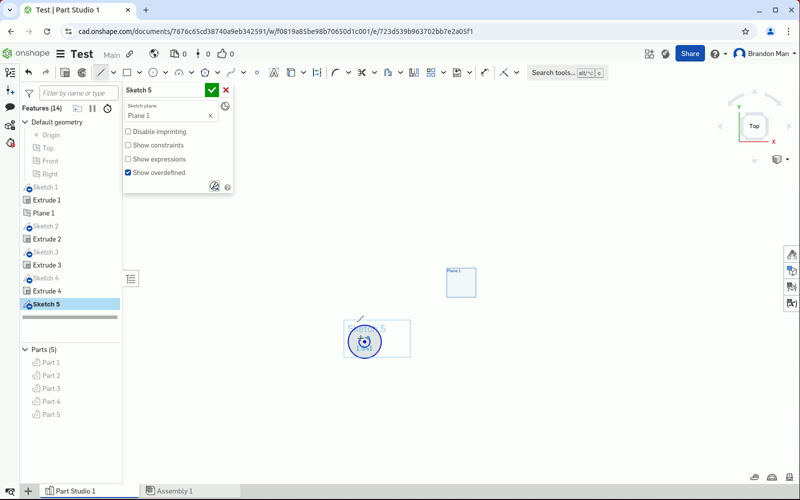
scroll(6)
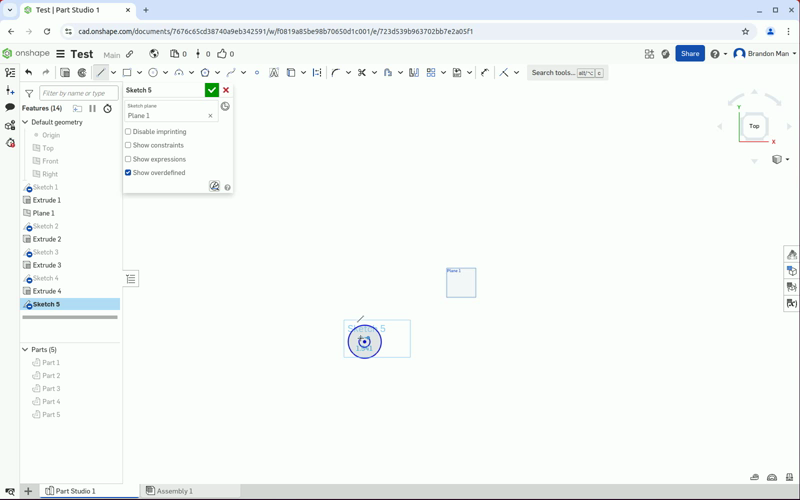
scroll(6)
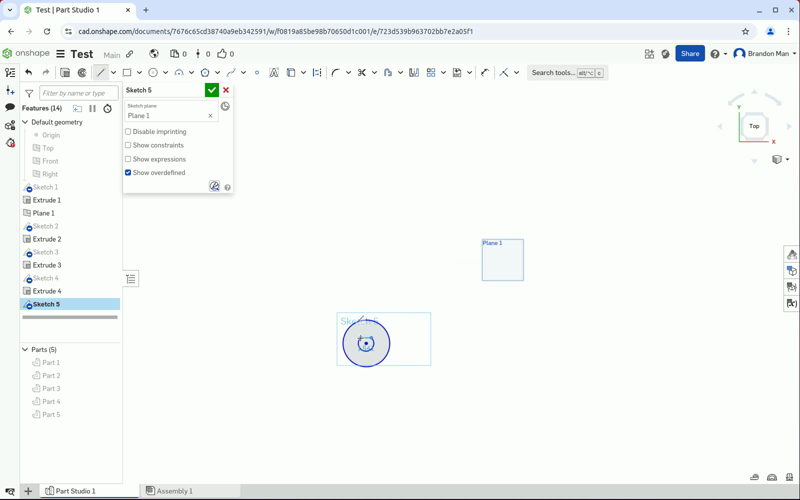
scroll(6)
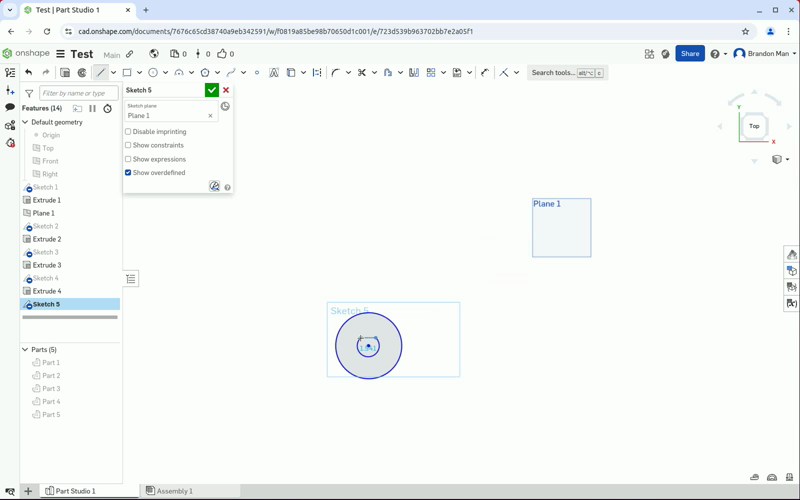
scroll(6)
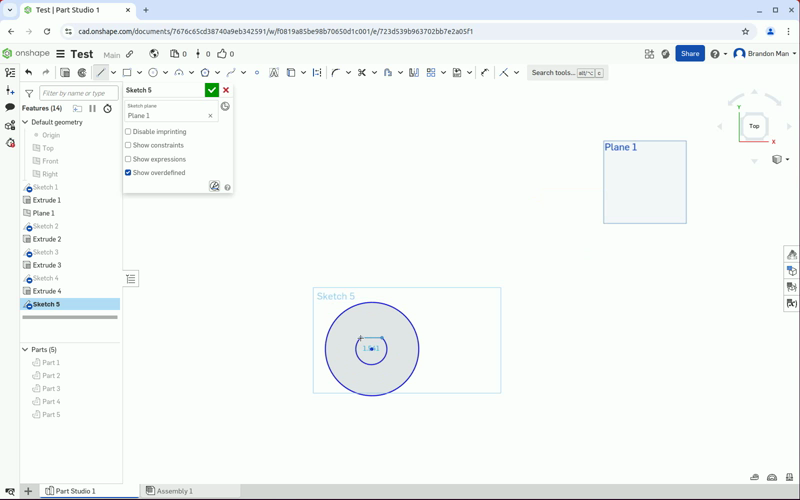
scroll(6)
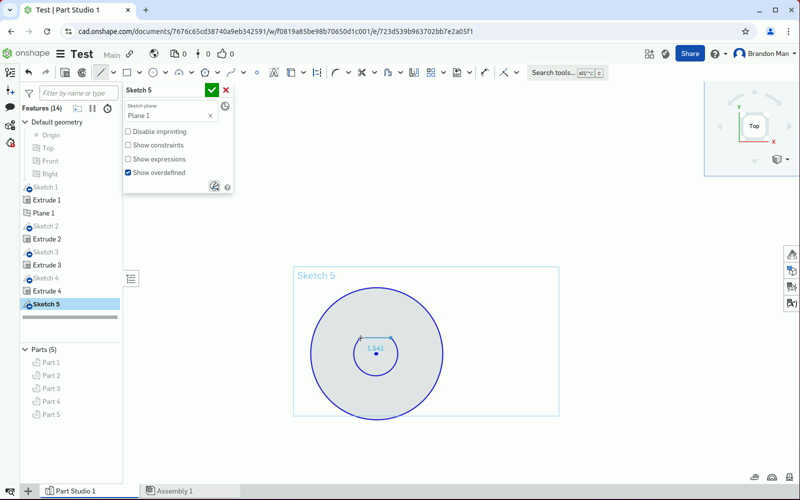
scroll(6)
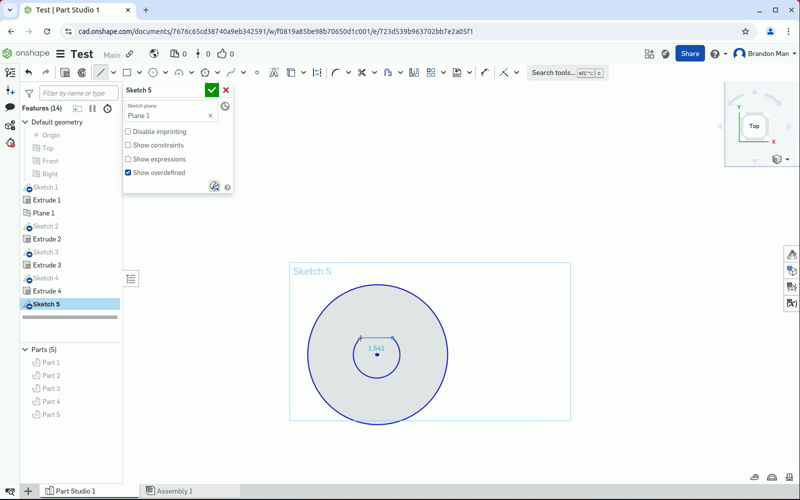
scroll(6)
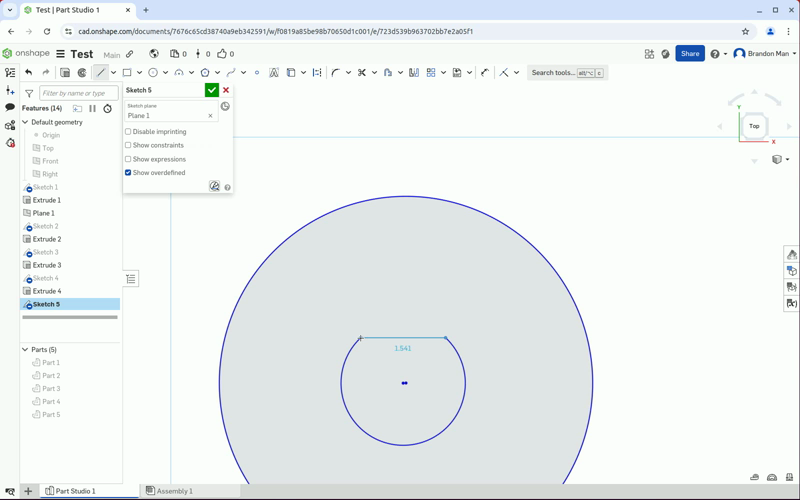
key_up(shift)
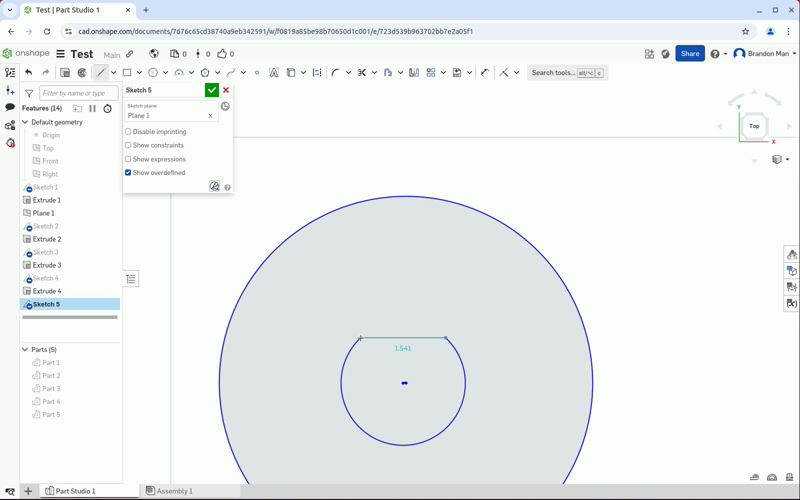
click(360, 337)
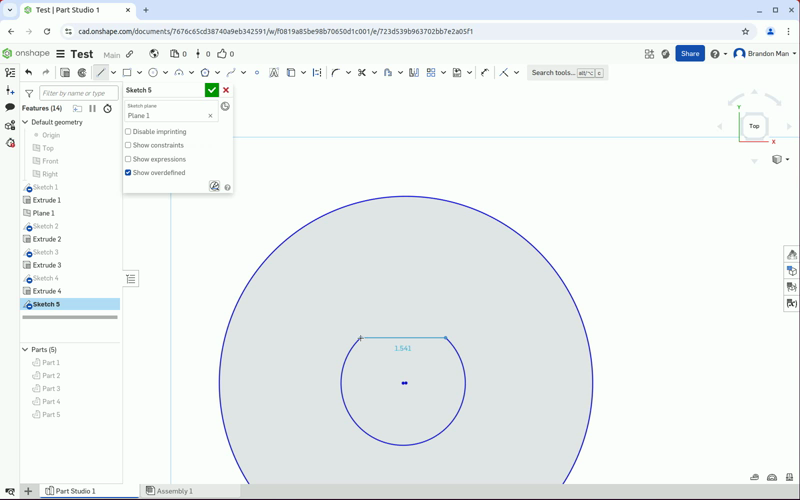
scroll(-6)
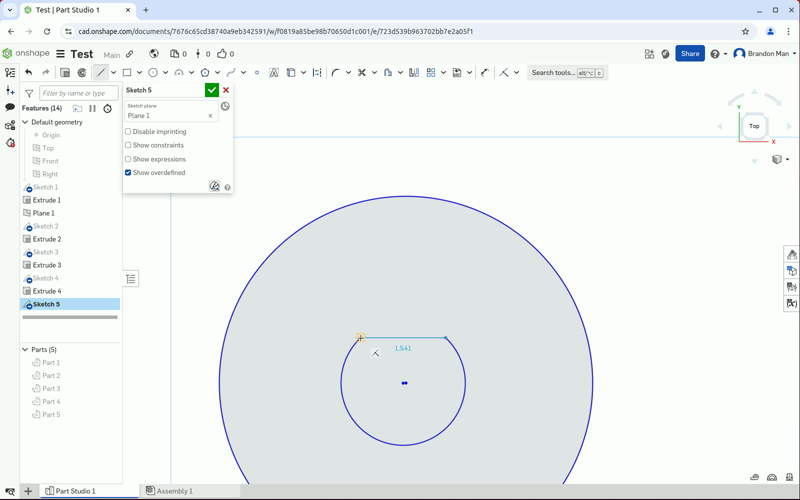
scroll(-6)
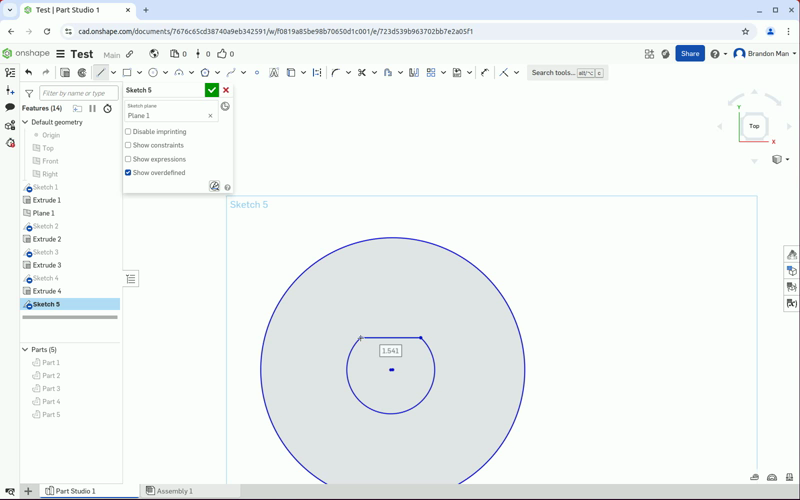
scroll(-6)
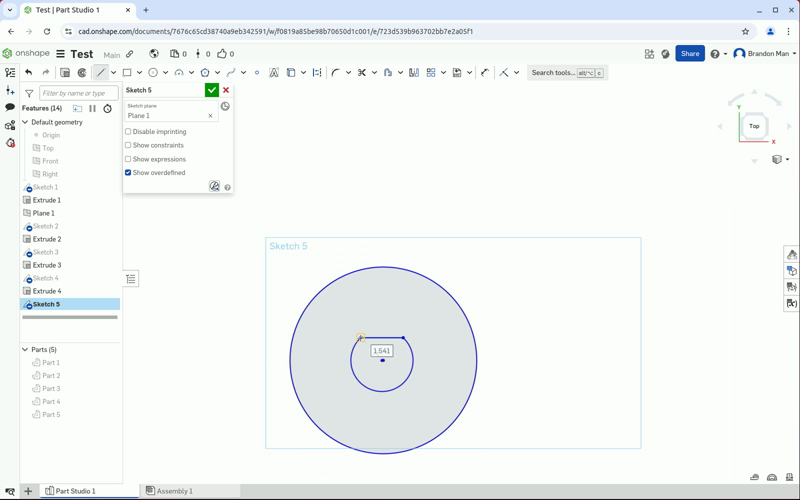
scroll(-6)
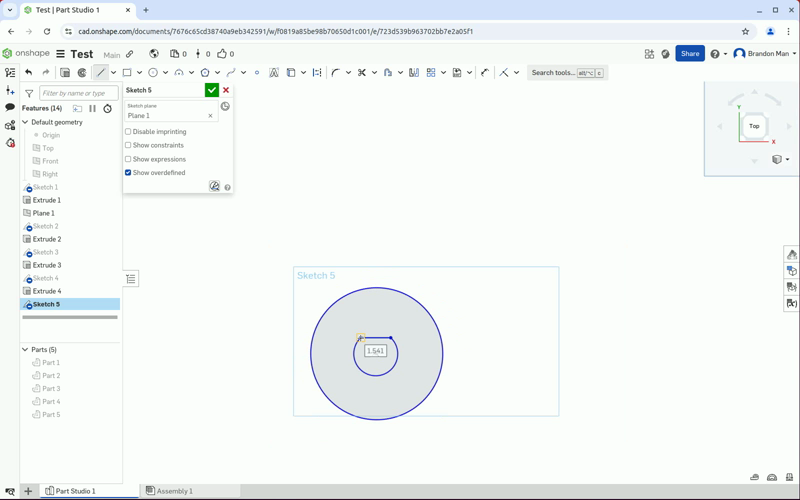
scroll(-6)
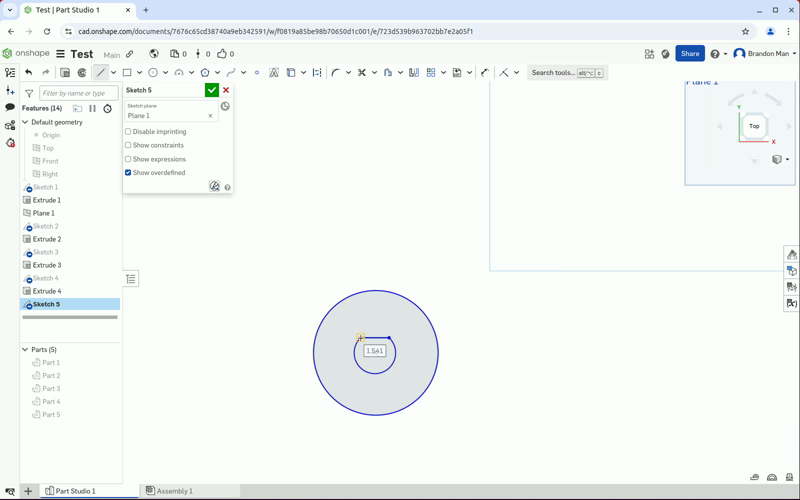
scroll(-6)
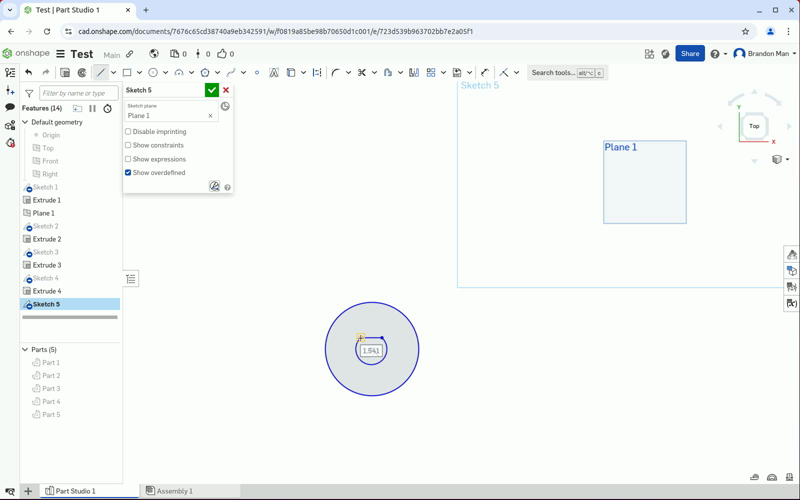
scroll(-6)
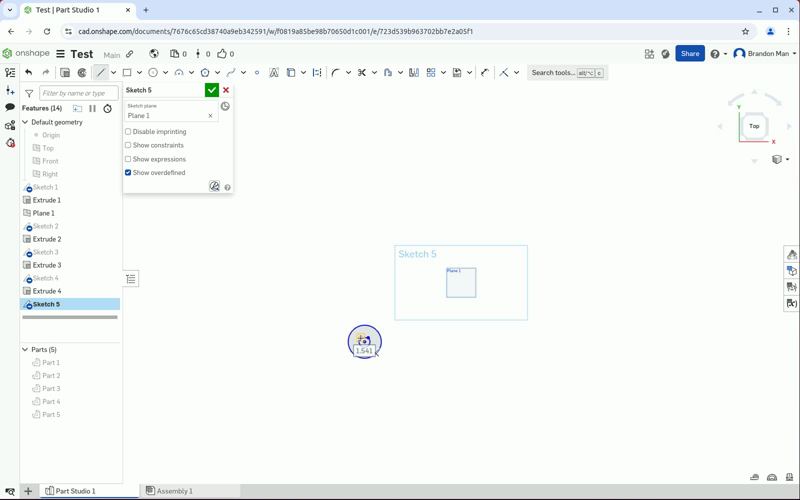
key(esc)
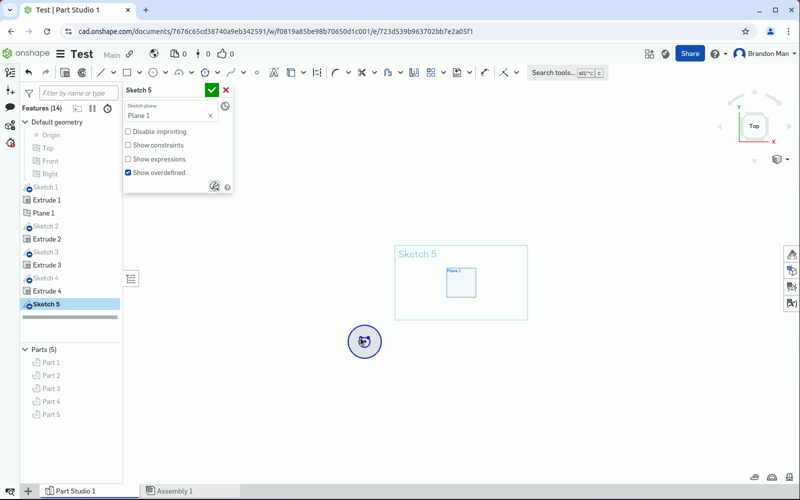
mouse_move(376, 333)
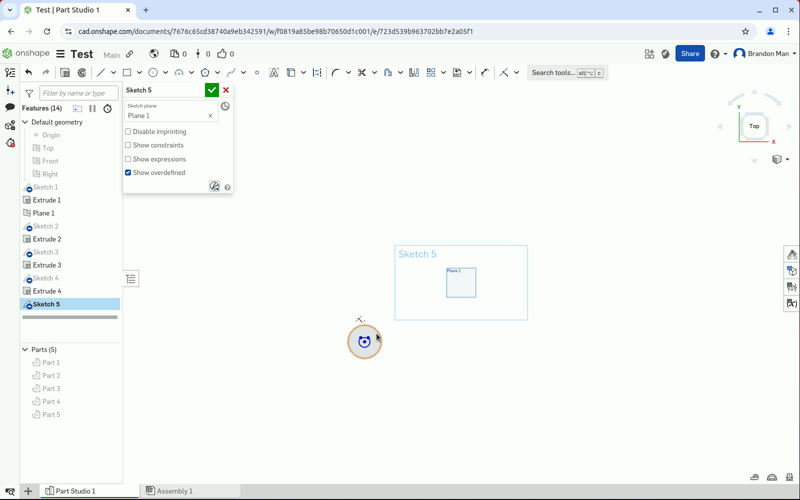
scroll(6)
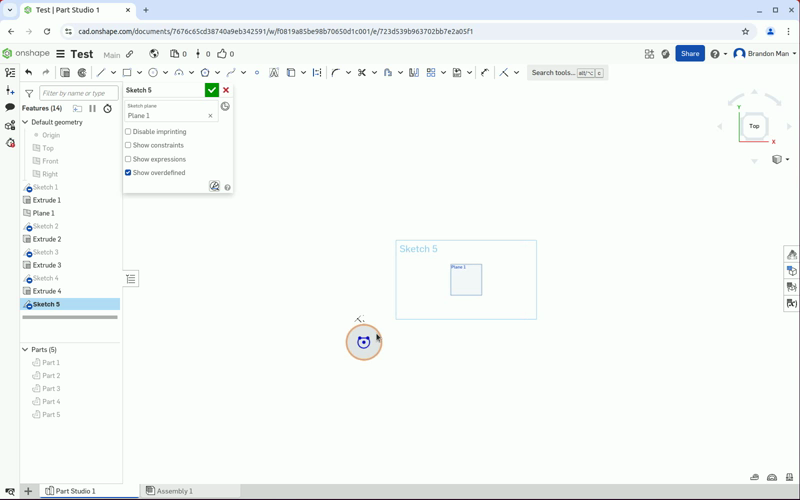
scroll(6)
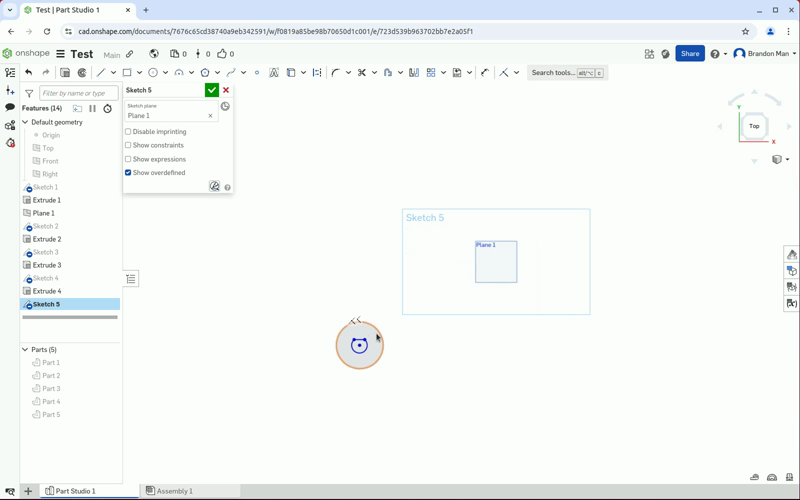
scroll(6)
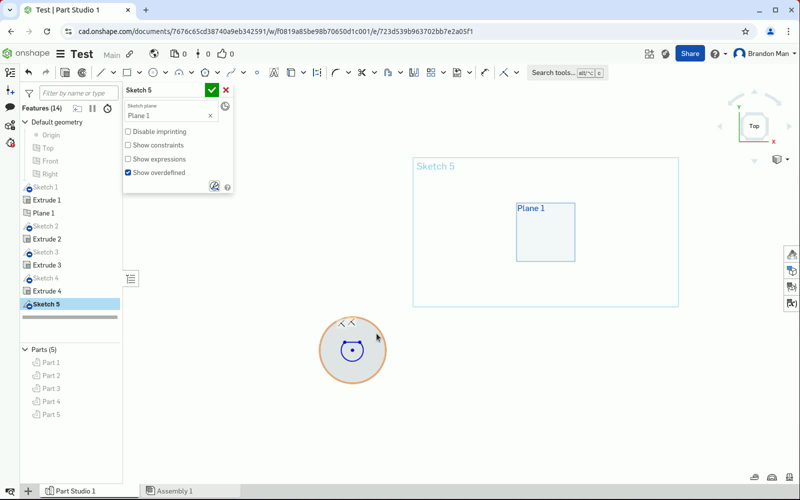
scroll(6)
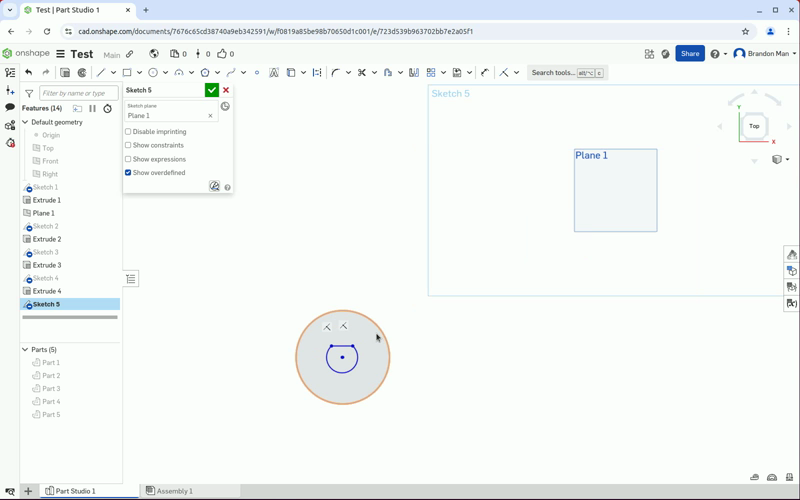
scroll(6)
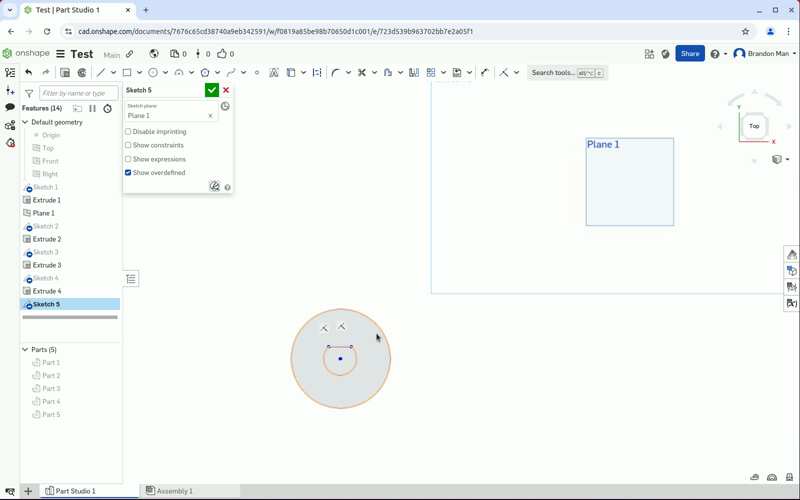
scroll(6)
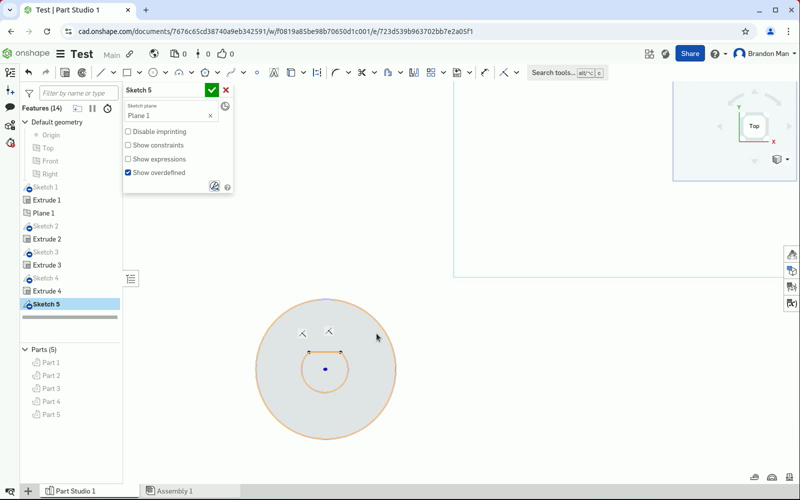
scroll(6)
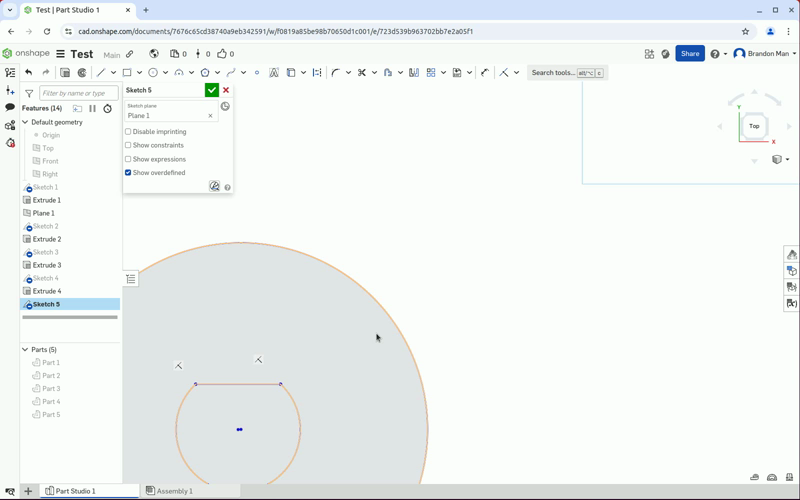
click(376, 333)
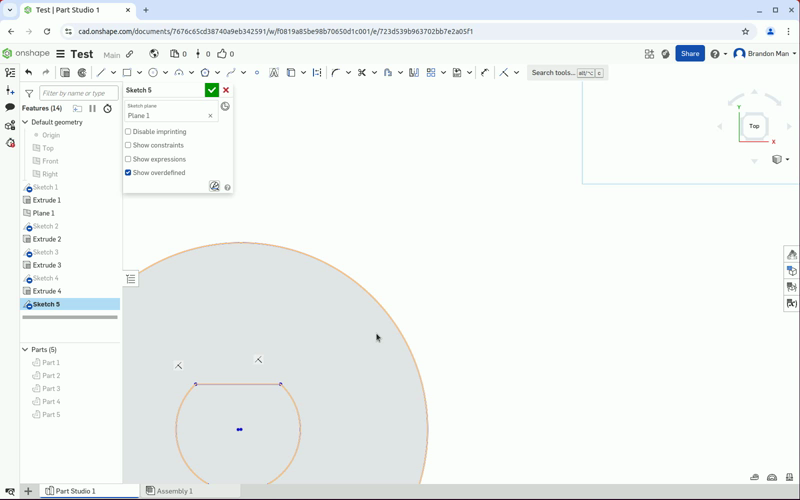
scroll(-6)
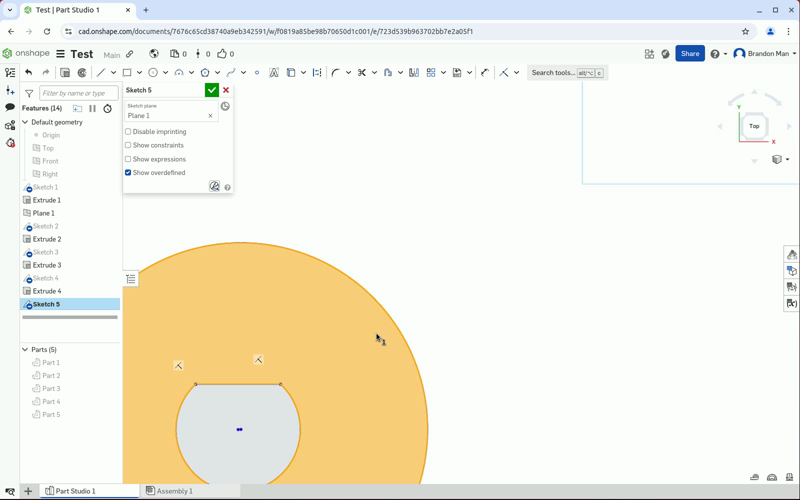
scroll(-6)
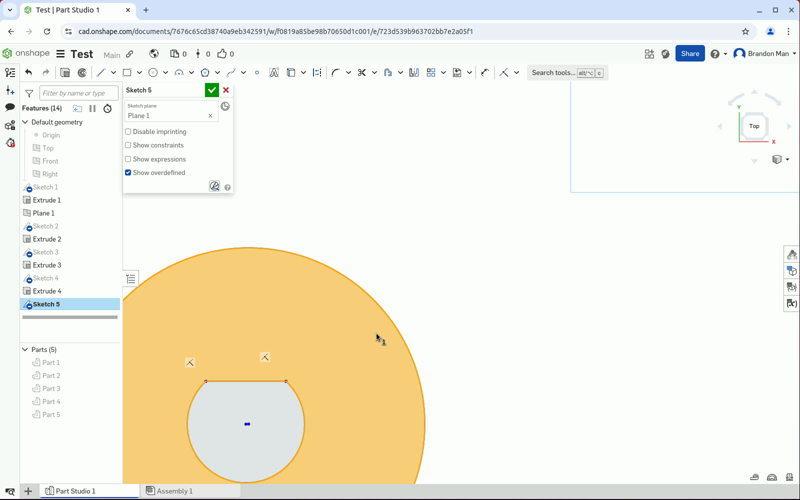
scroll(-6)
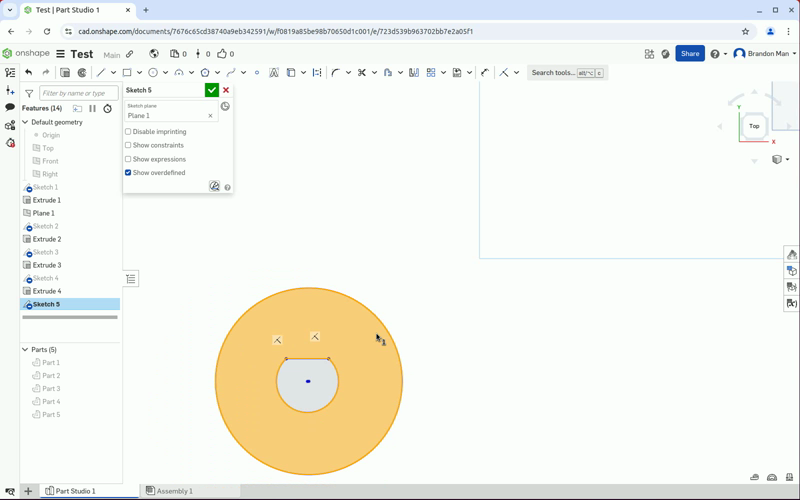
scroll(-6)
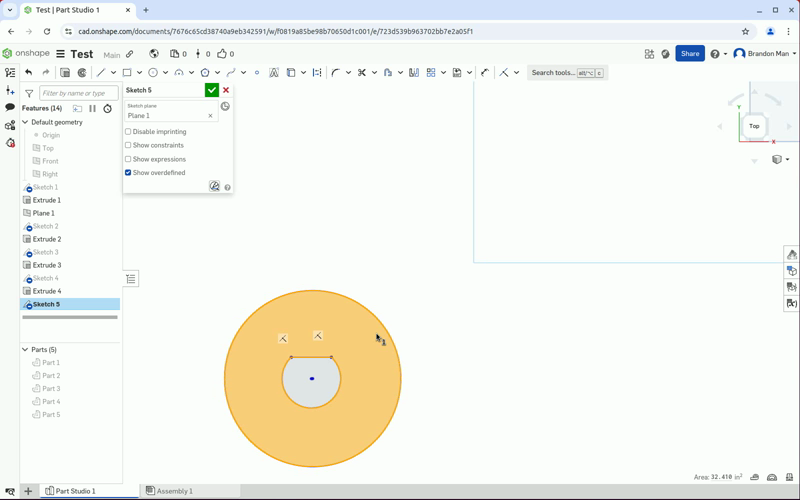
scroll(-6)
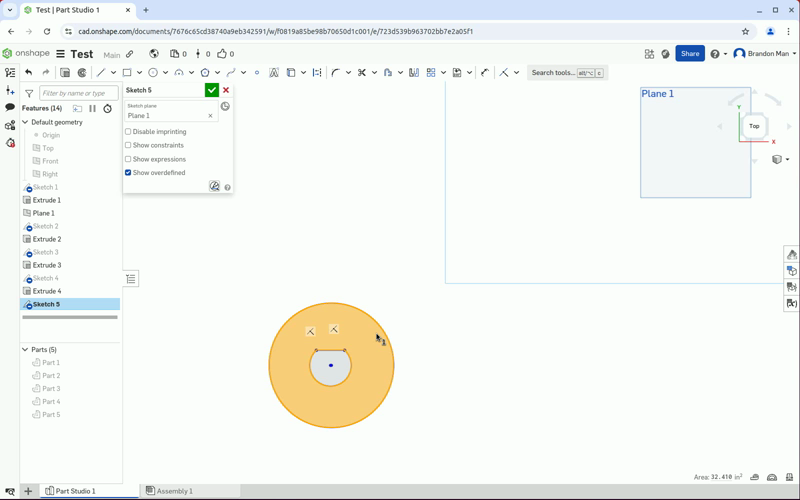
scroll(-6)
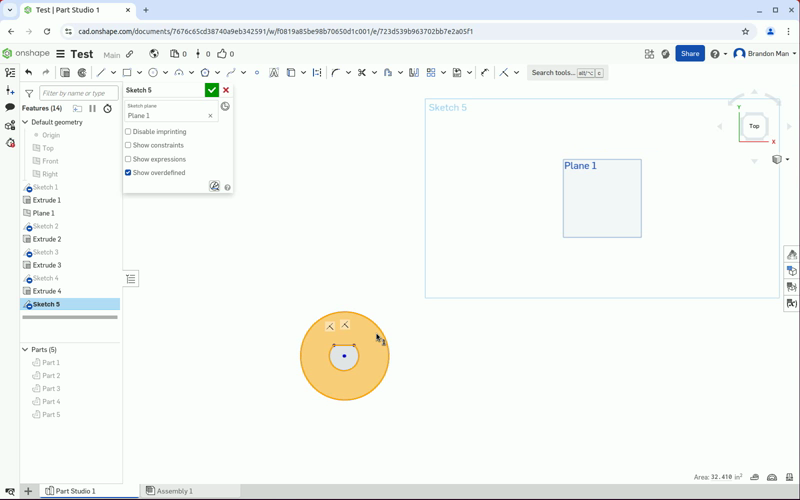
scroll(-6)
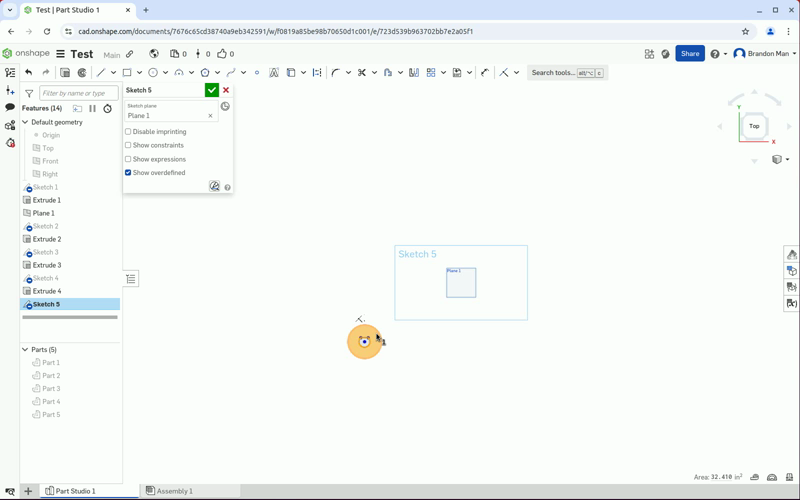
mouse_move(73, 352)
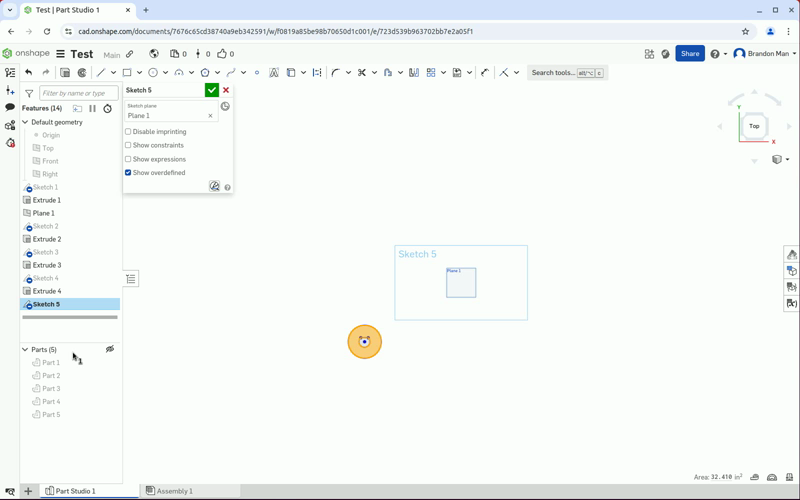
key(shift+y)
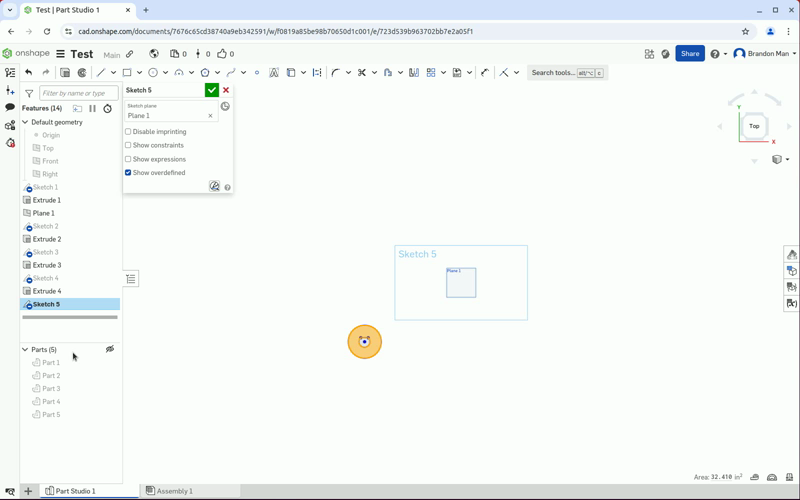
key(shift+e)
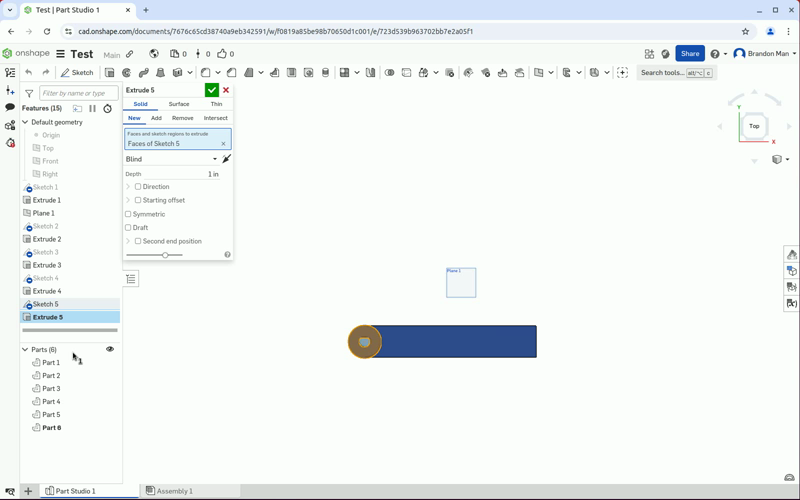
mouse_move(143, 106)
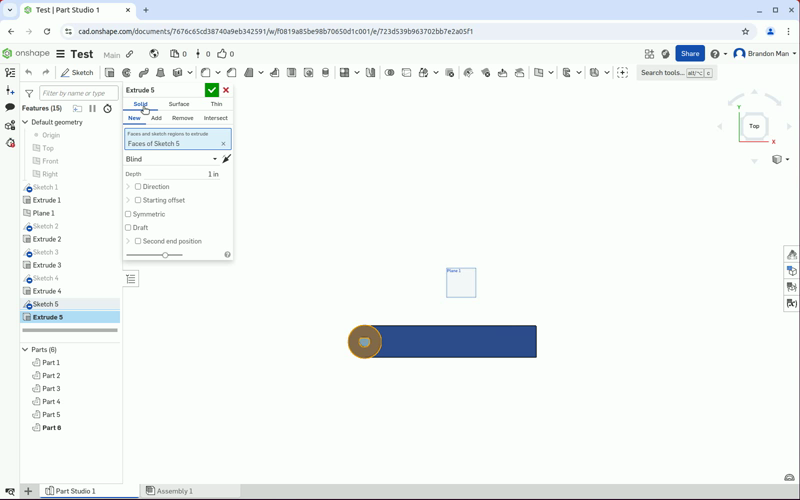
click(143, 106)
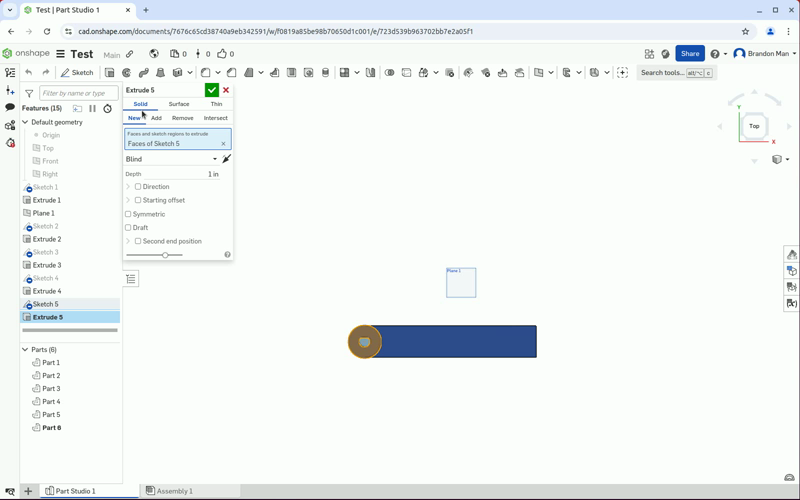
mouse_move(137, 120)
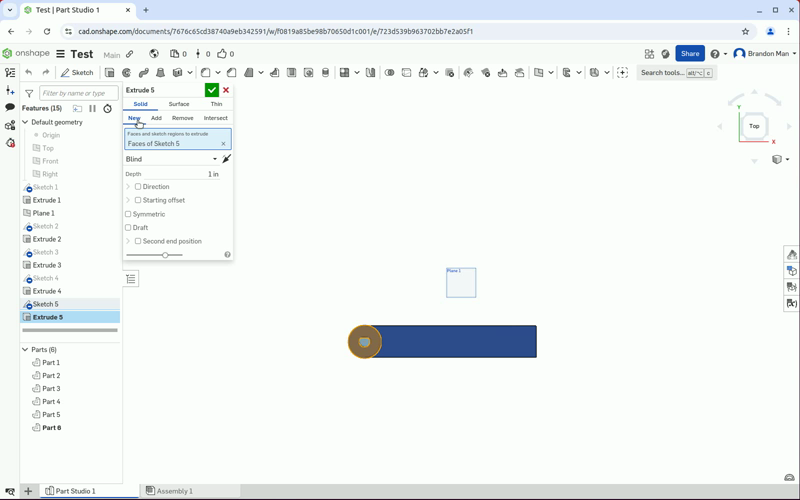
click(137, 120)
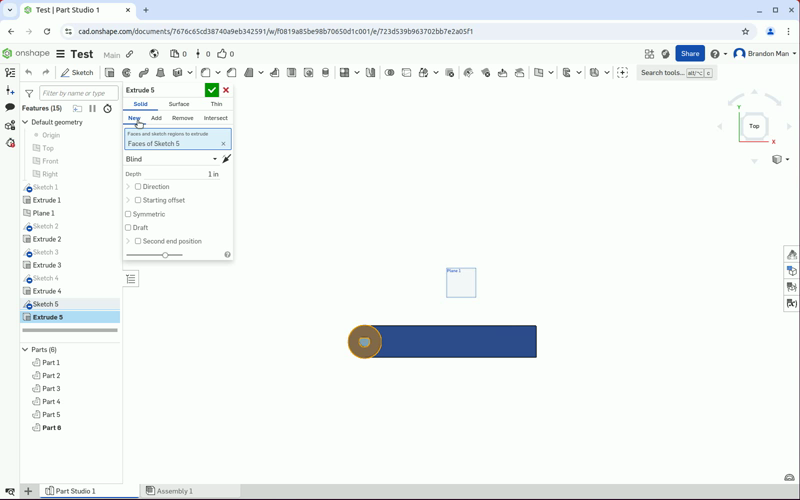
key(tab, 4)
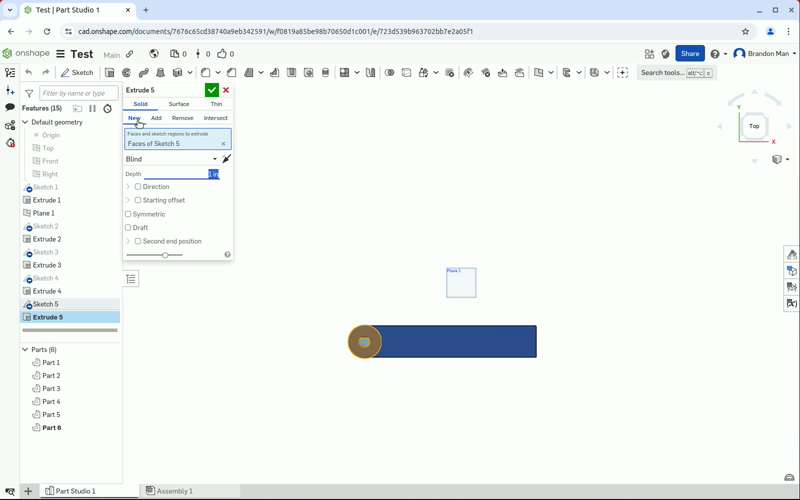
text(0.963)
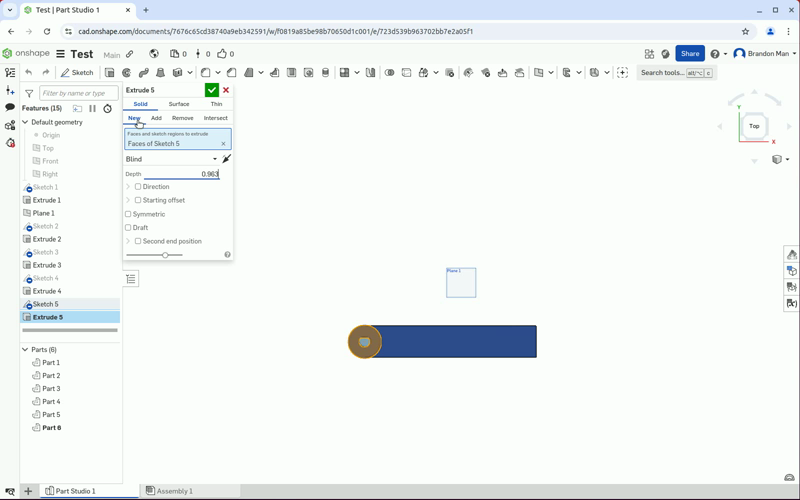
key(enter)
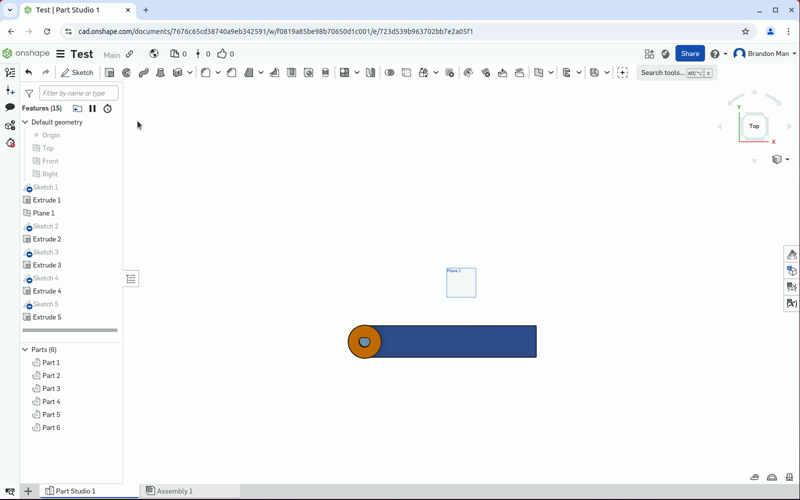
key(shift+h)
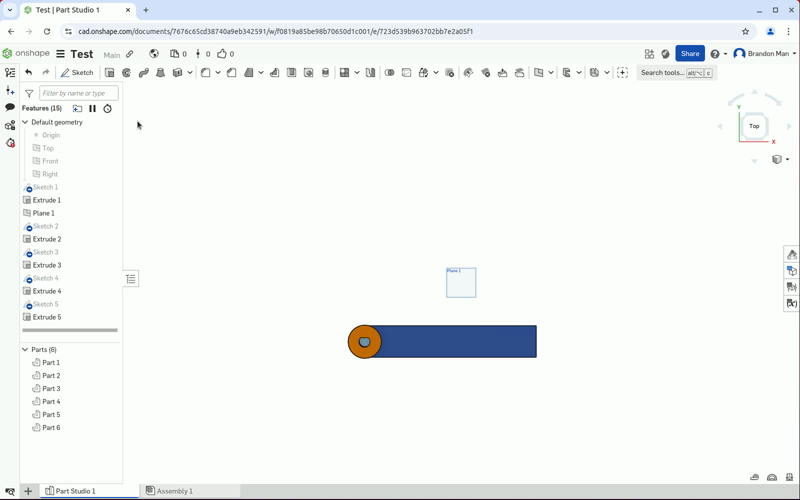
key(shift+h)
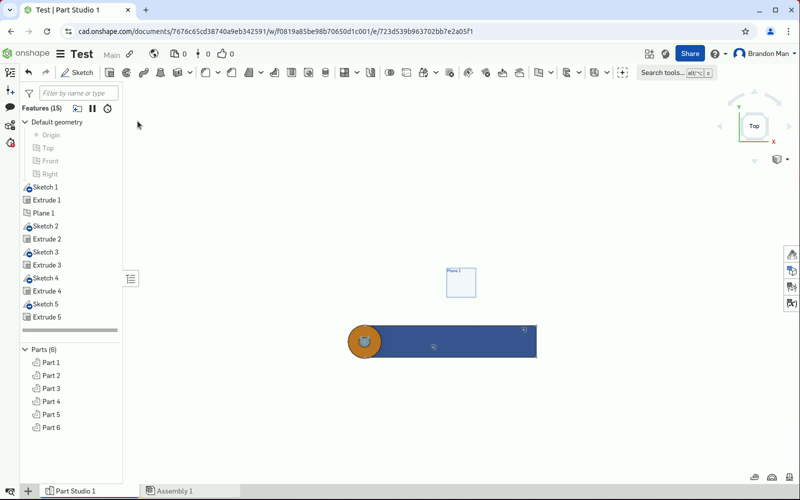
key(shift+7)
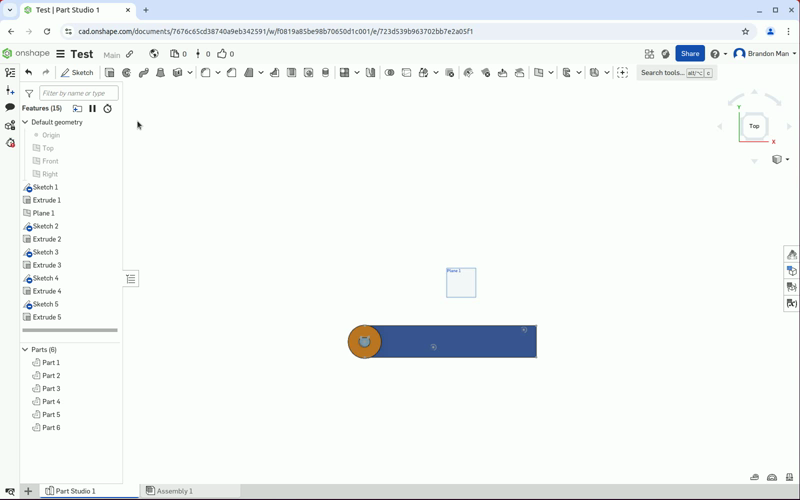
key(up, 3)
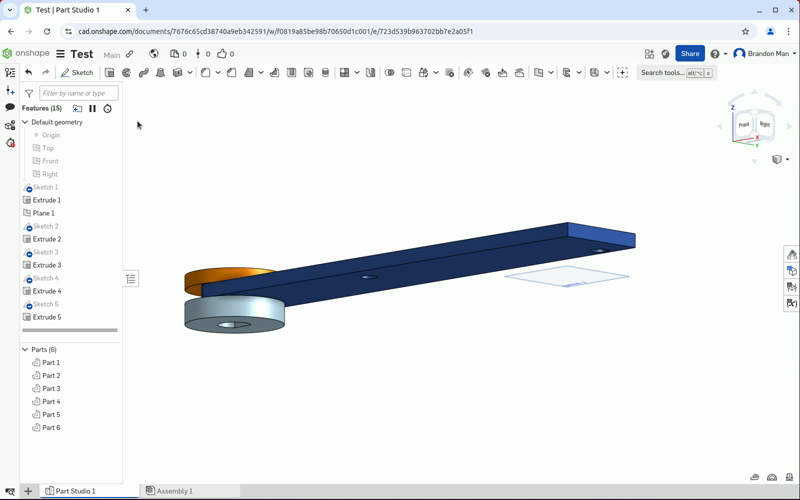
key(left, 3)
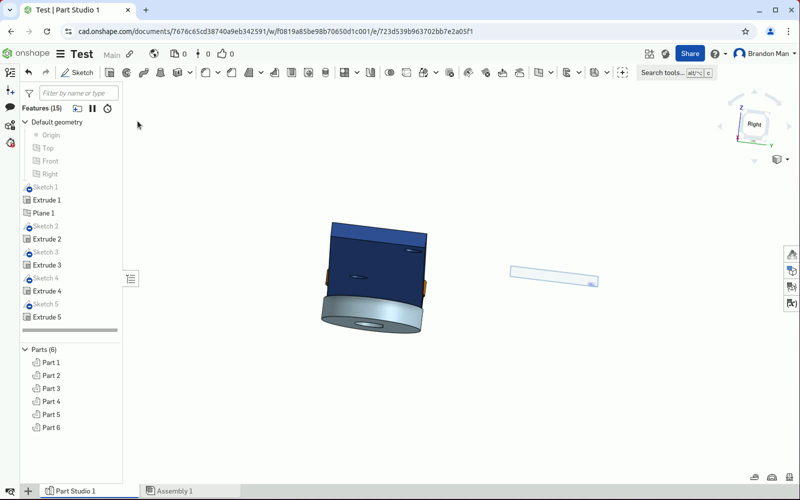
key(right, 3)
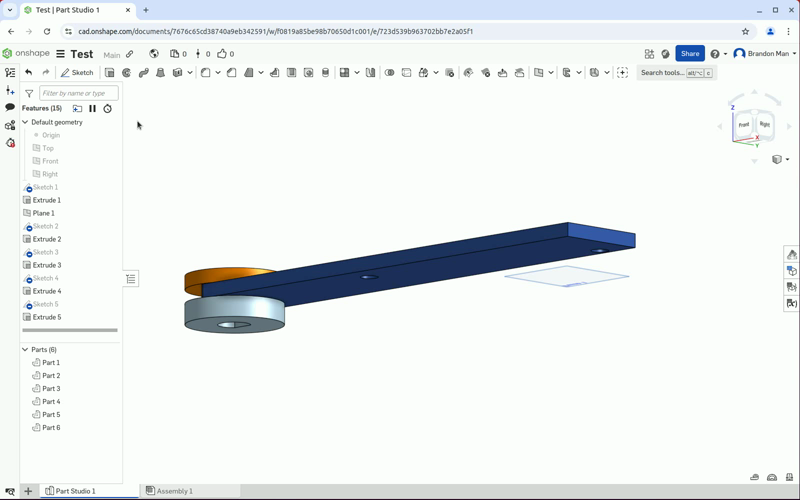
key(down, 3)
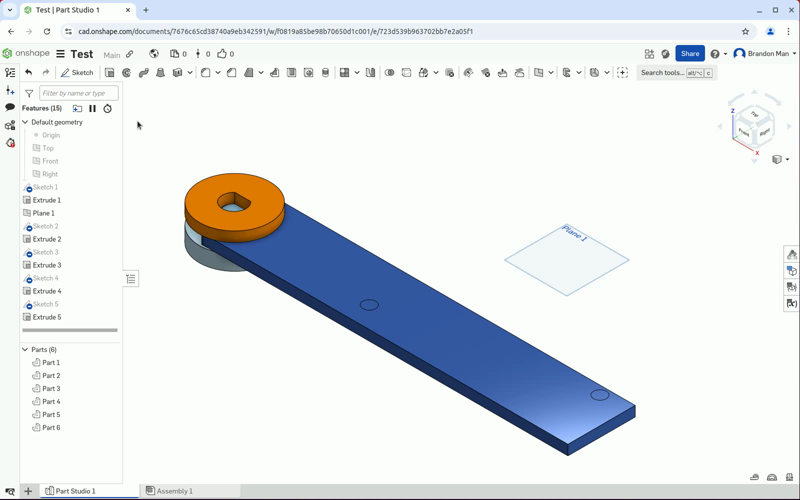
mouse_move(73, 189)
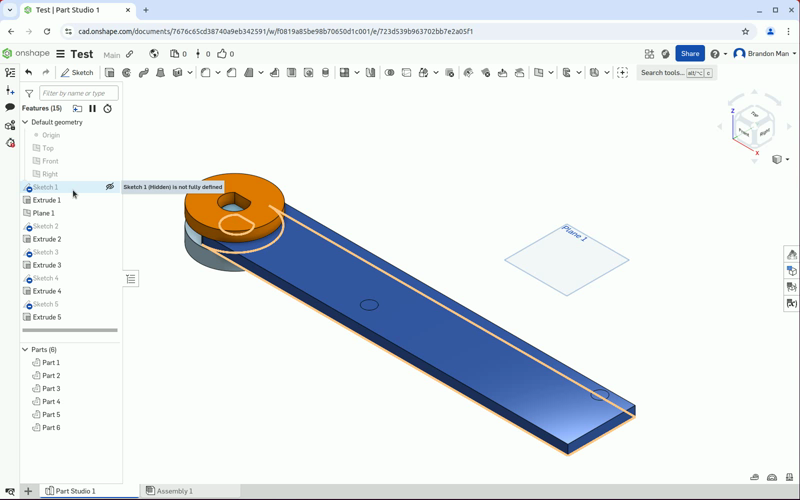
click(73, 189)